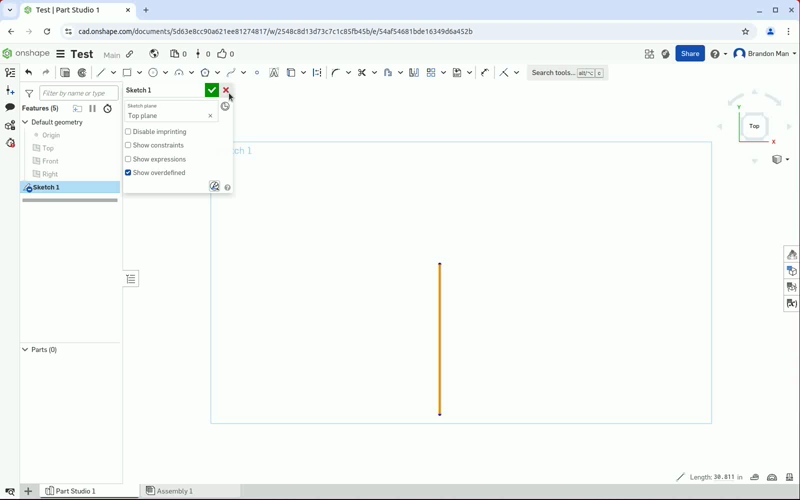
key(shift+h)
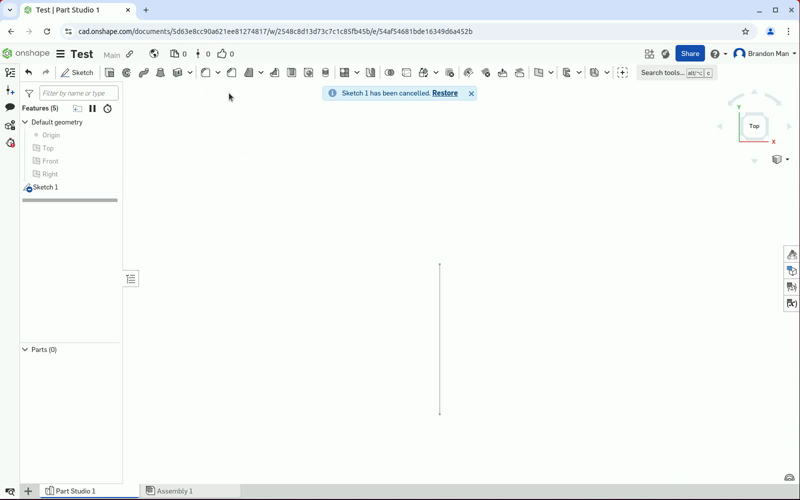
key(shift+s)
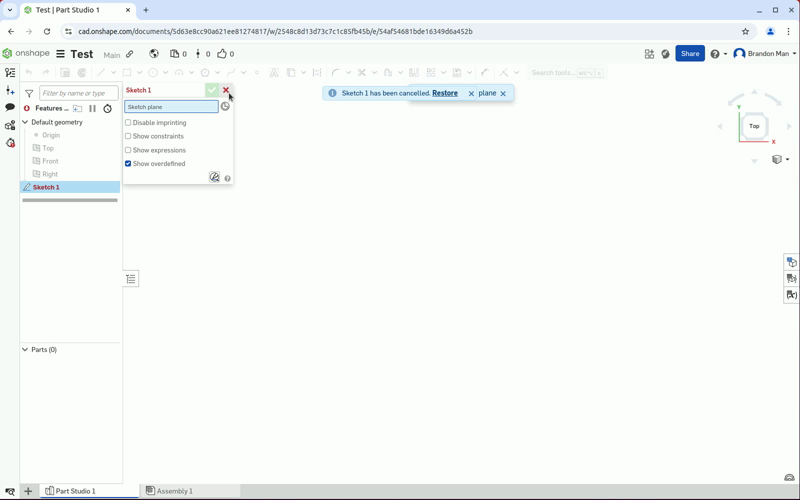
mouse_move(73, 150)
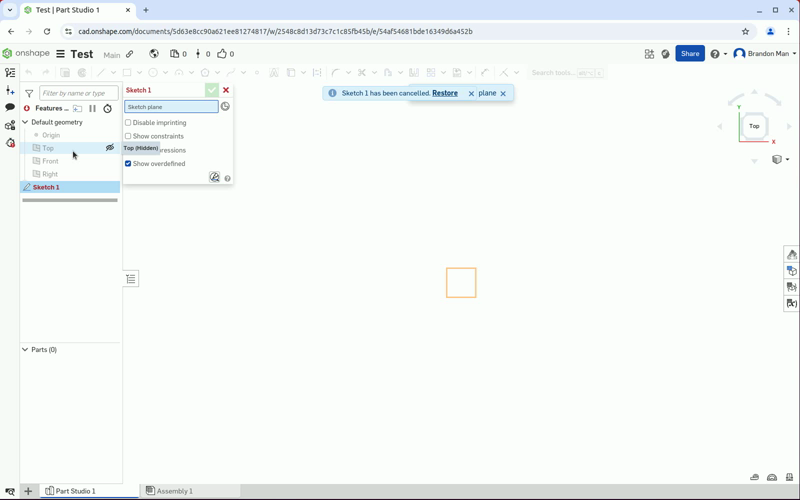
click(73, 150)
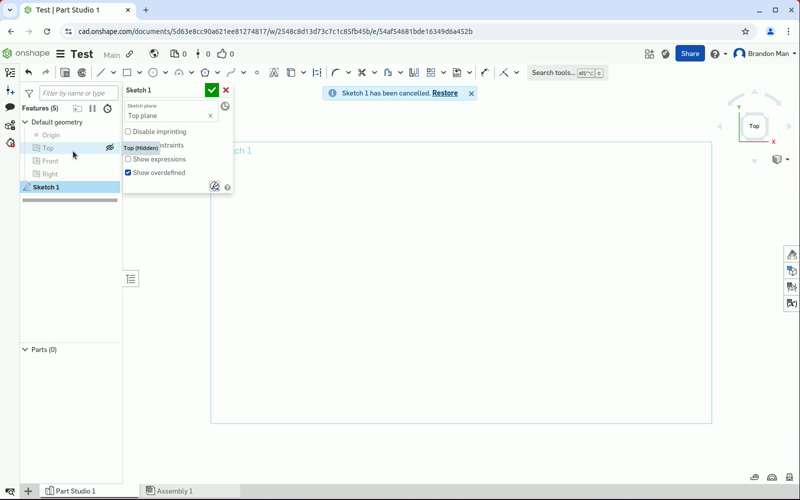
mouse_move(73, 352)
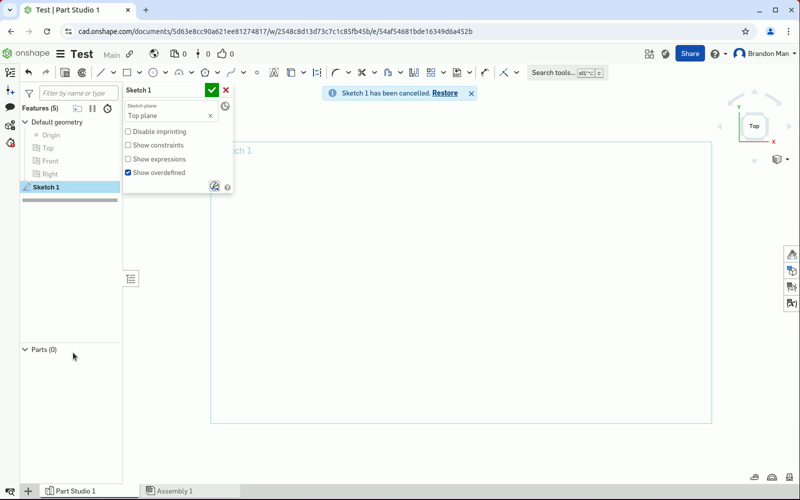
key(y)
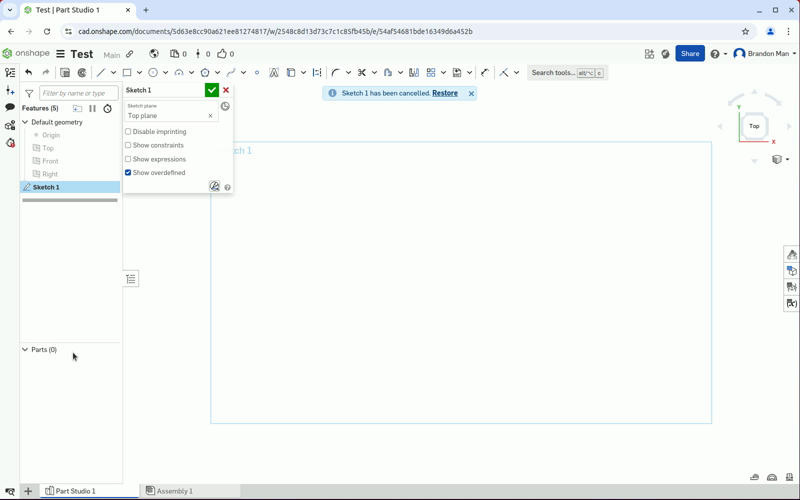
key(l)
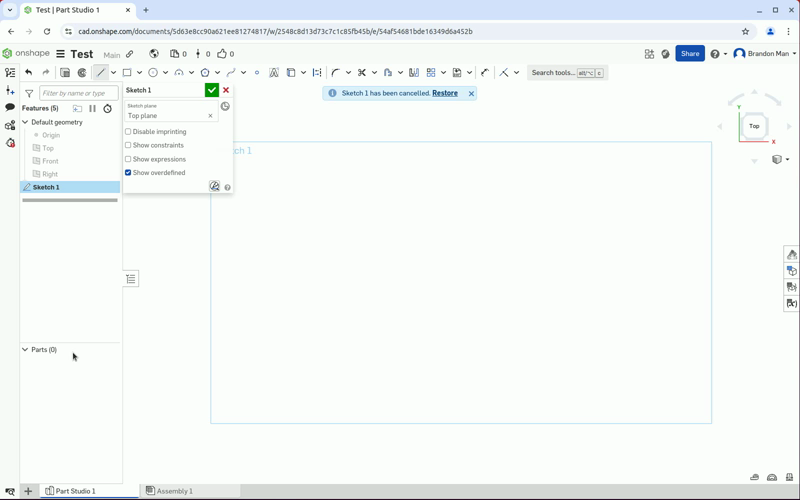
key_down(shift)
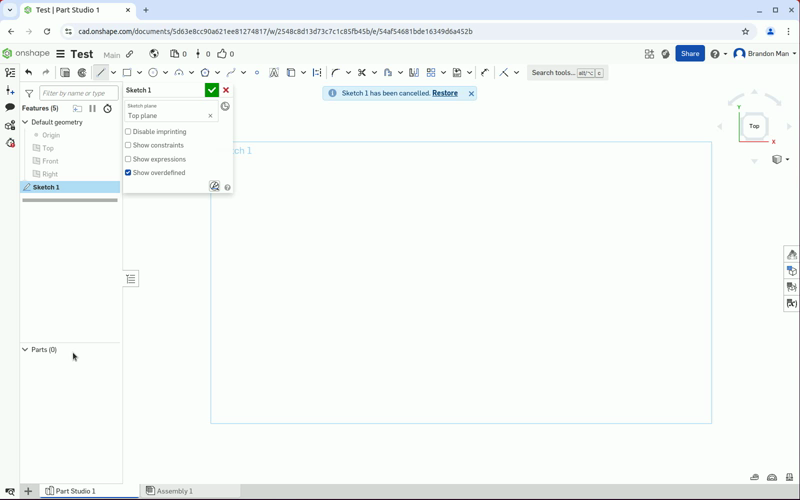
mouse_move(348, 336)
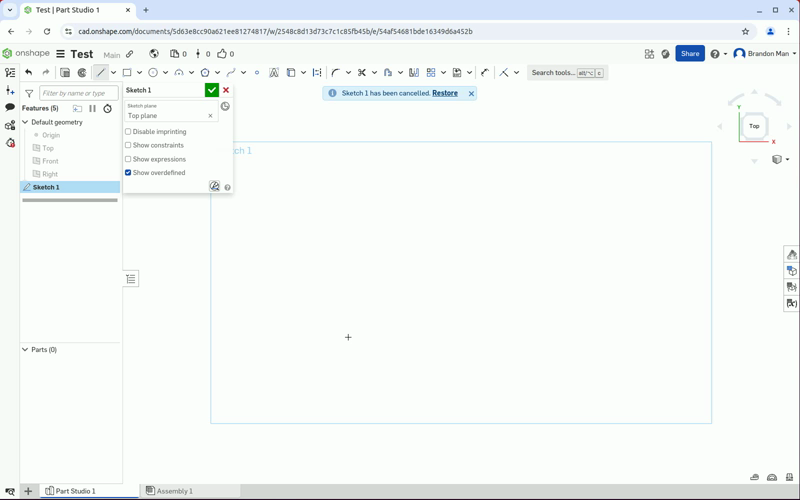
click(348, 336)
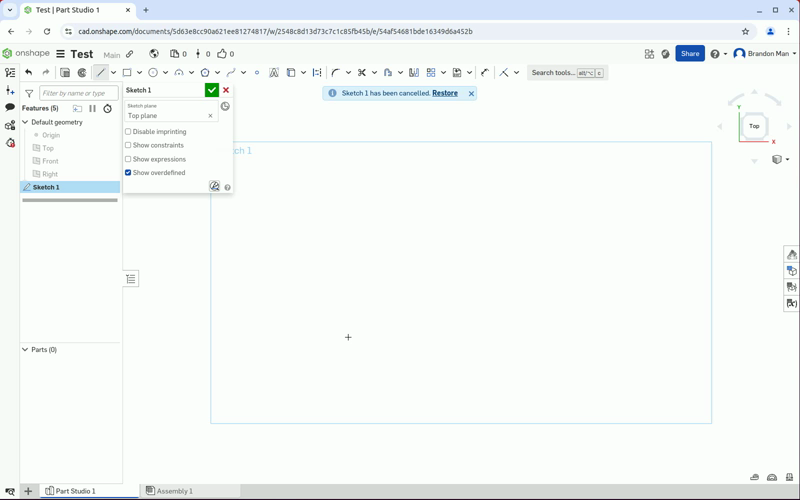
key_up(shift)
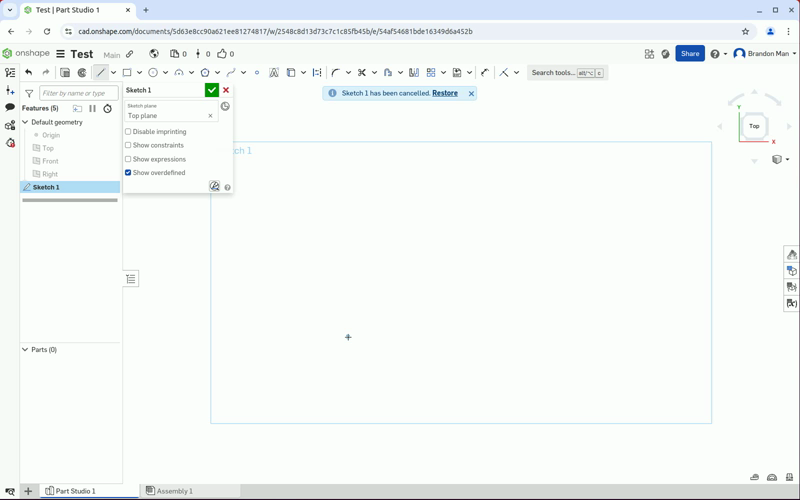
key_down(shift)
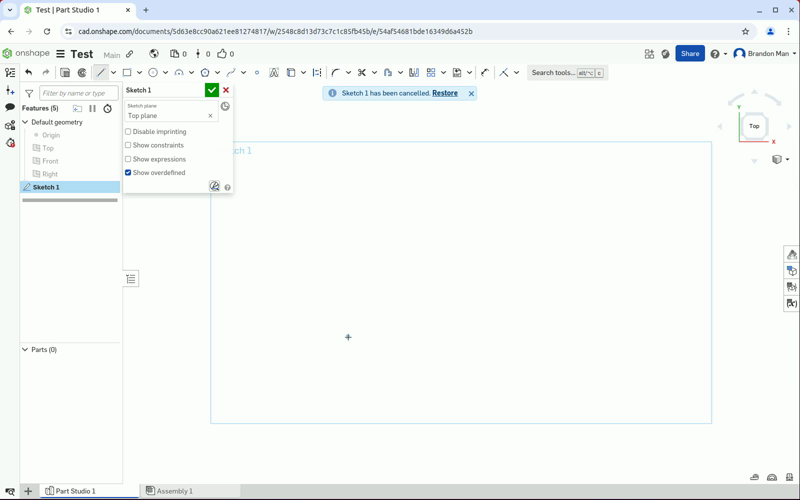
mouse_move(518, 336)
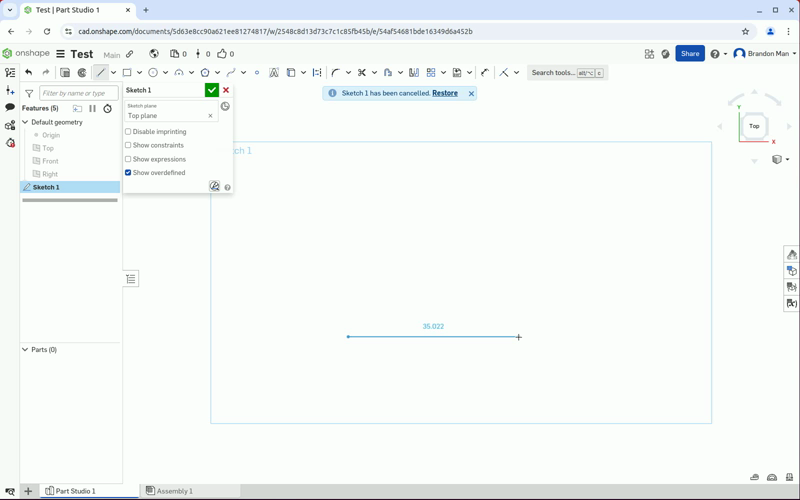
click(518, 336)
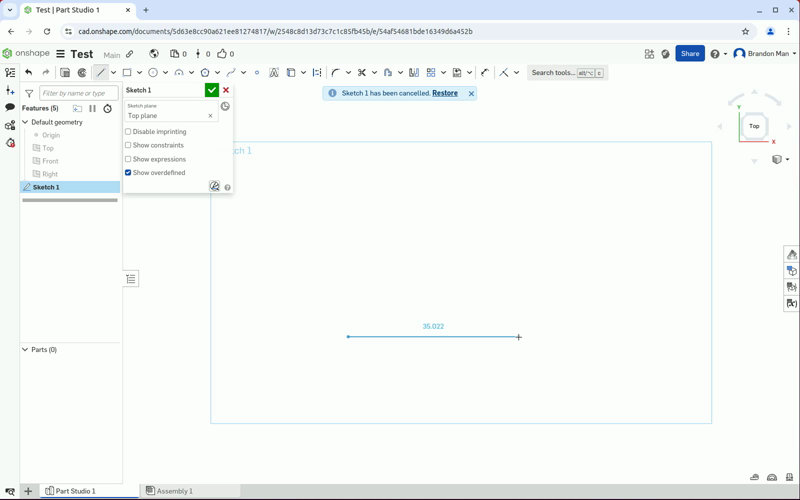
key_up(shift)
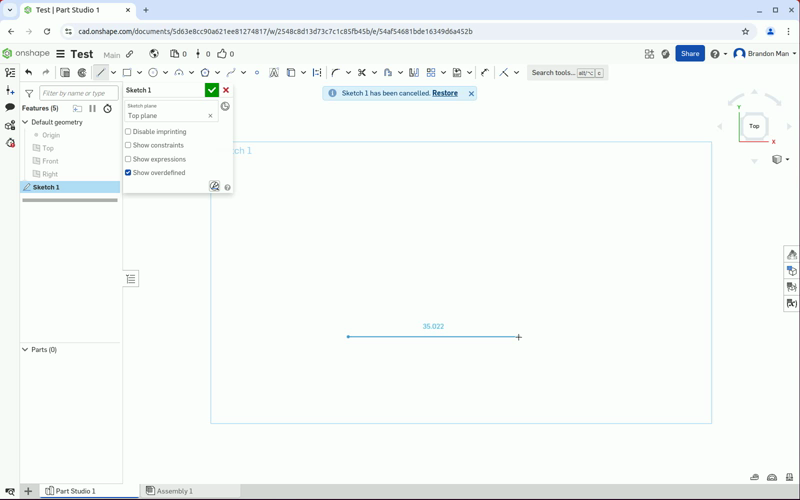
key_down(shift)
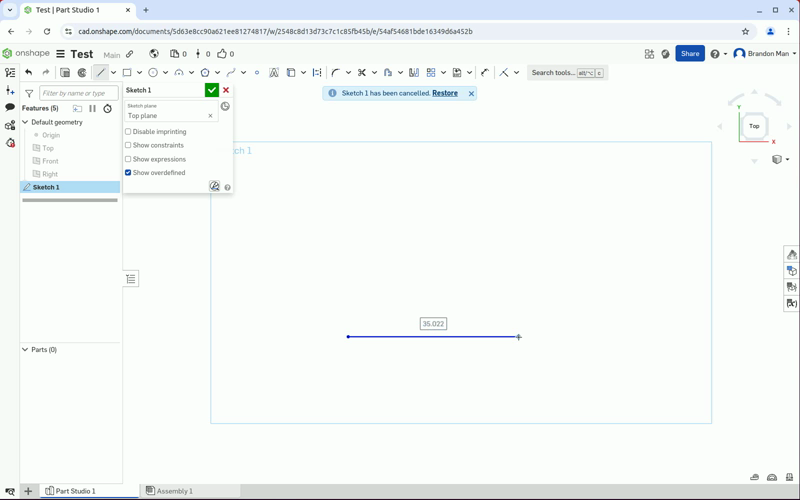
mouse_move(518, 245)
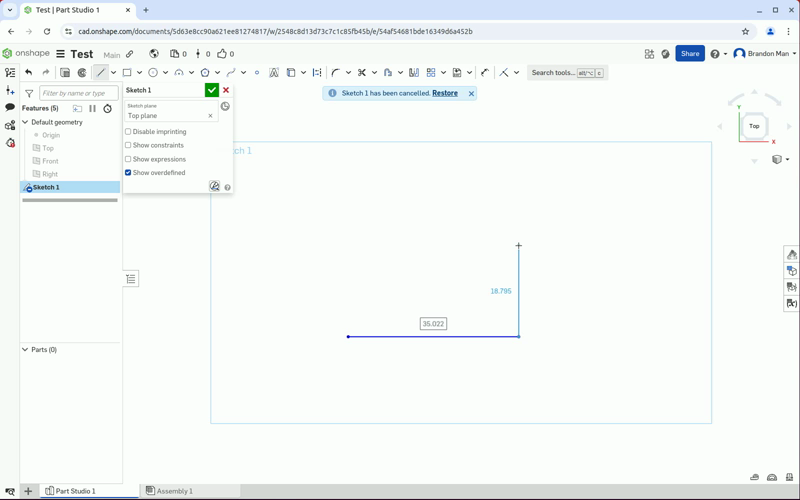
click(518, 245)
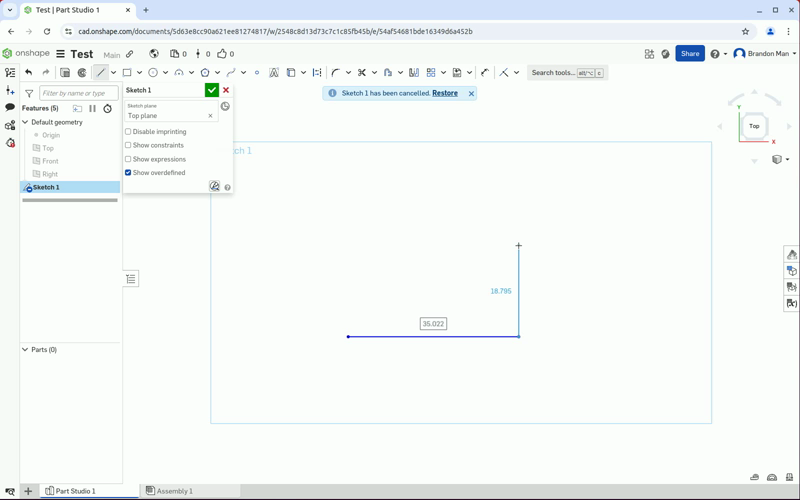
key_up(shift)
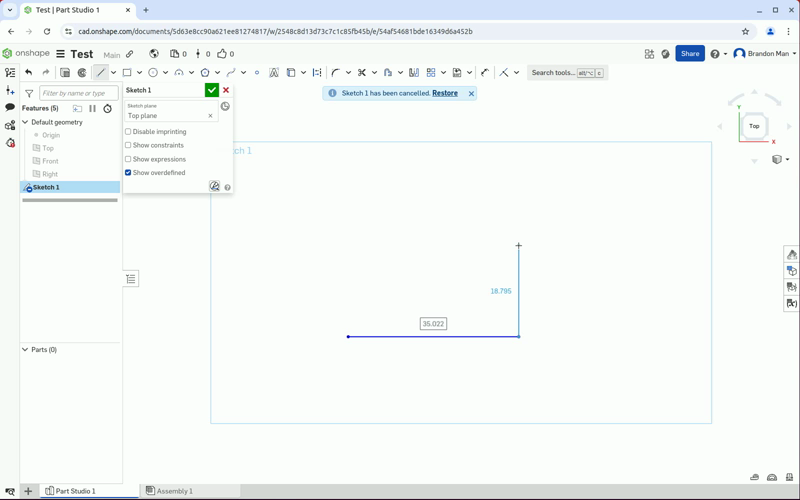
key_down(shift)
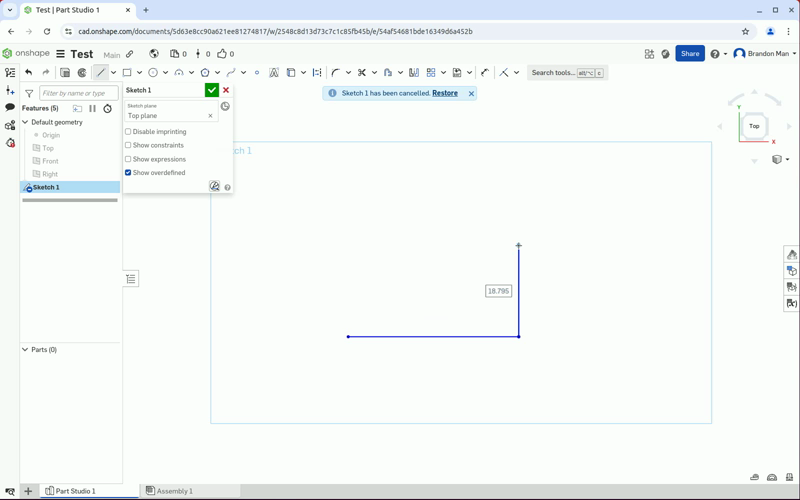
mouse_move(348, 245)
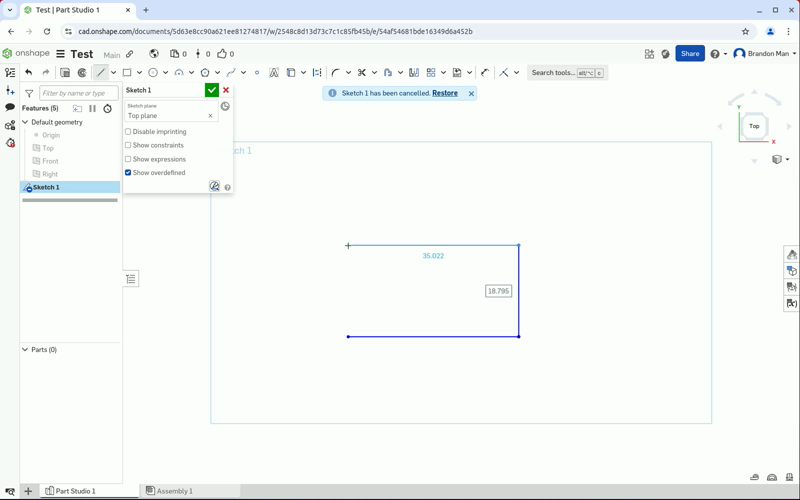
click(348, 245)
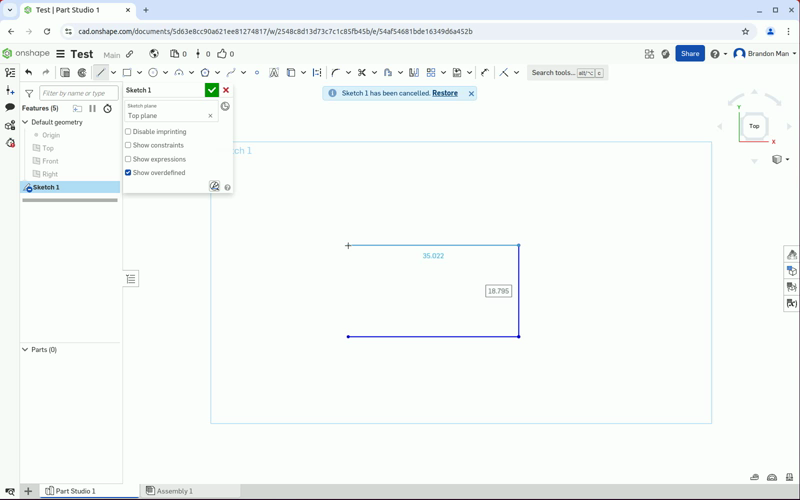
key_up(shift)
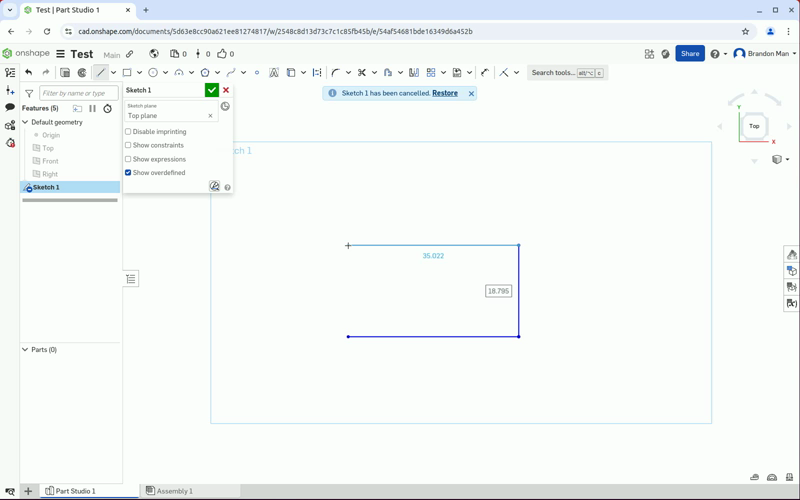
key_down(shift)
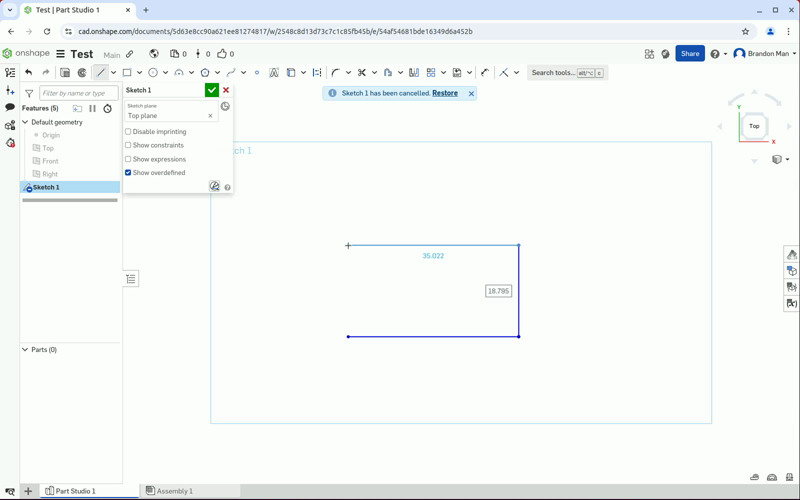
mouse_move(348, 336)
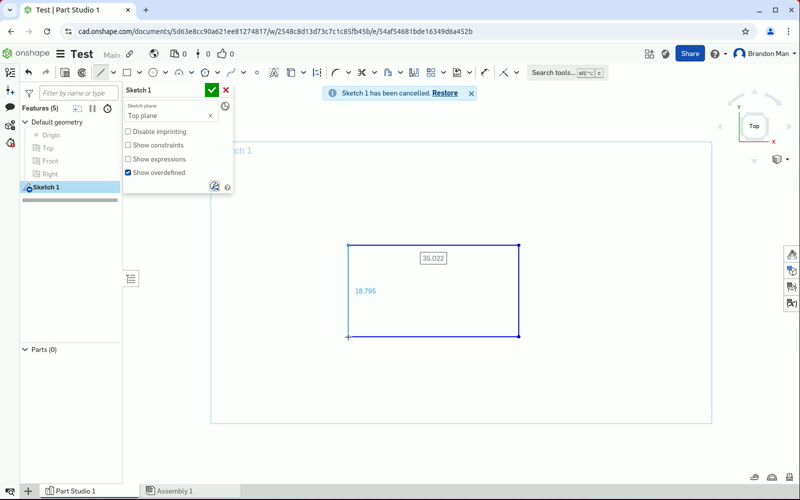
key_up(shift)
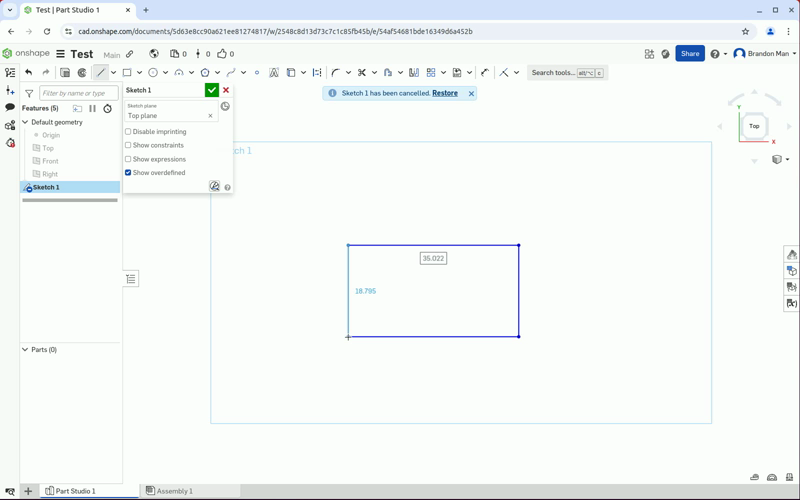
click(348, 336)
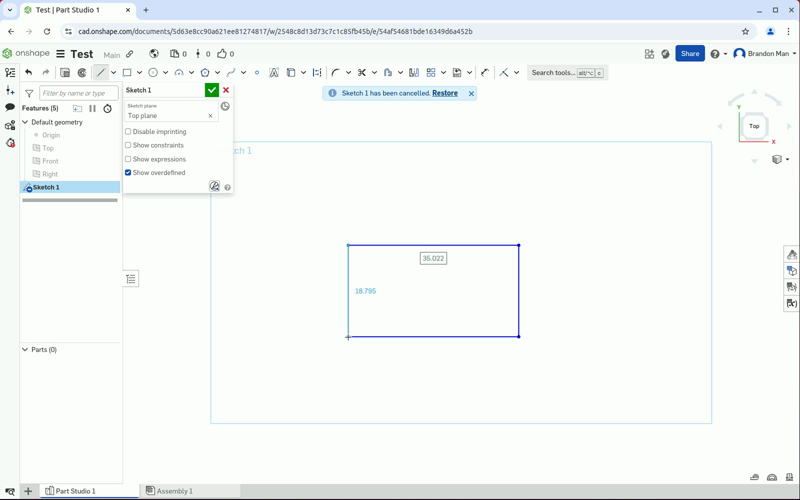
key(esc)
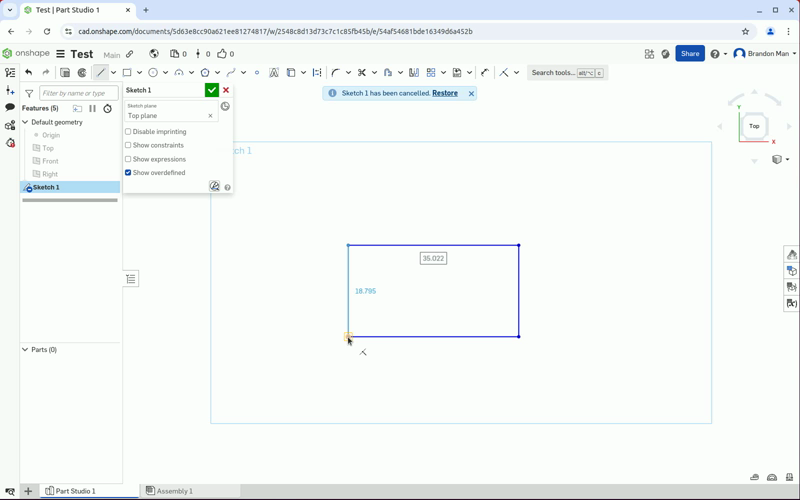
mouse_move(476, 293)
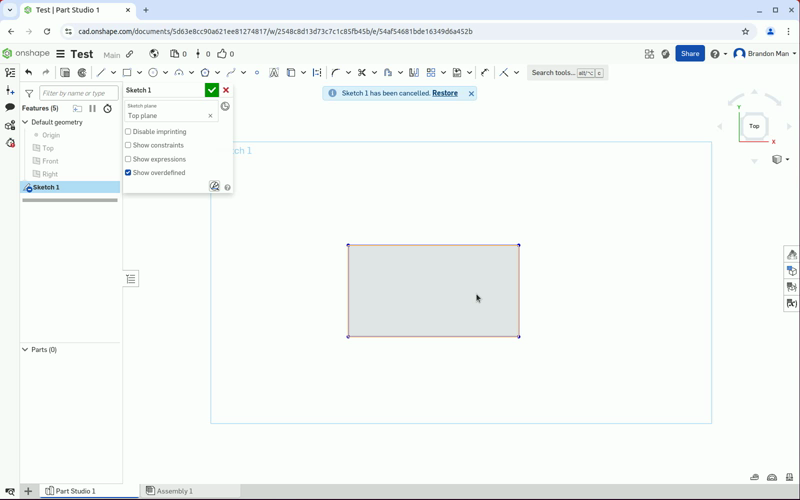
click(476, 293)
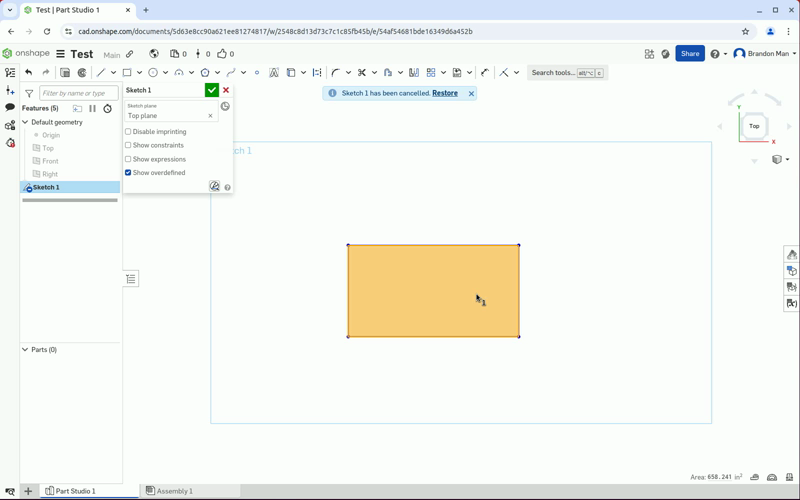
mouse_move(73, 352)
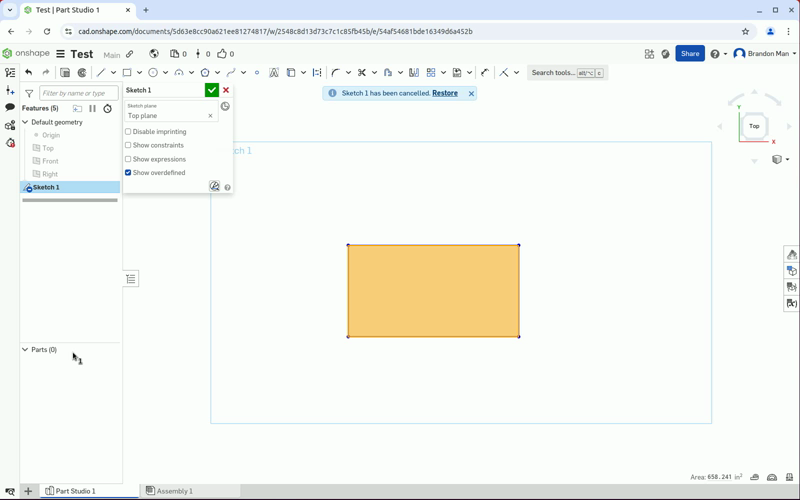
key(shift+y)
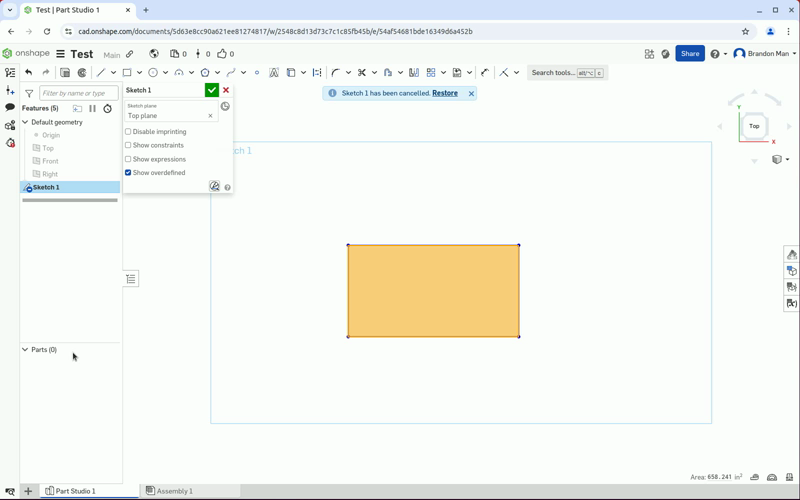
key(shift+e)
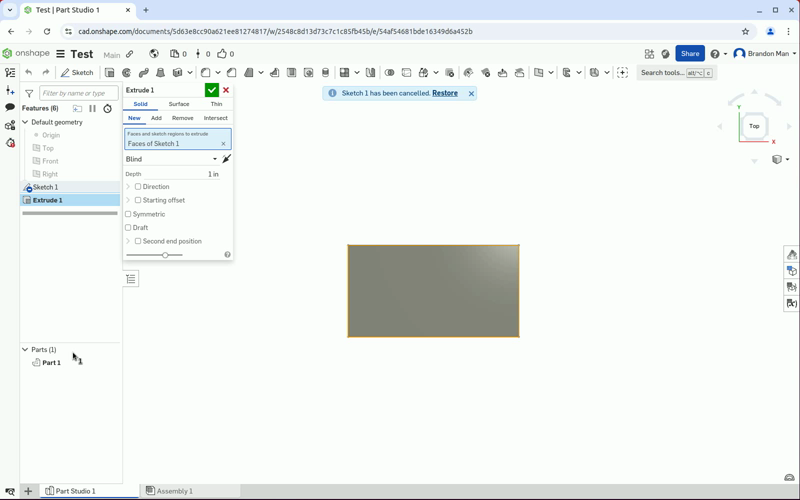
mouse_move(143, 106)
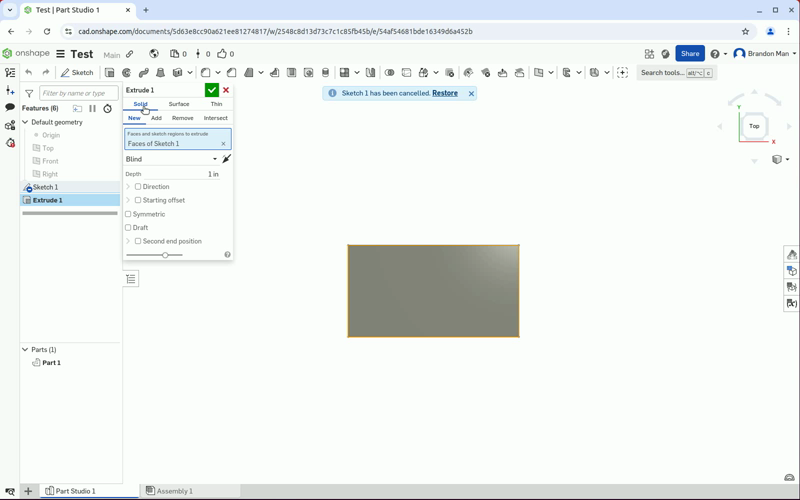
click(143, 106)
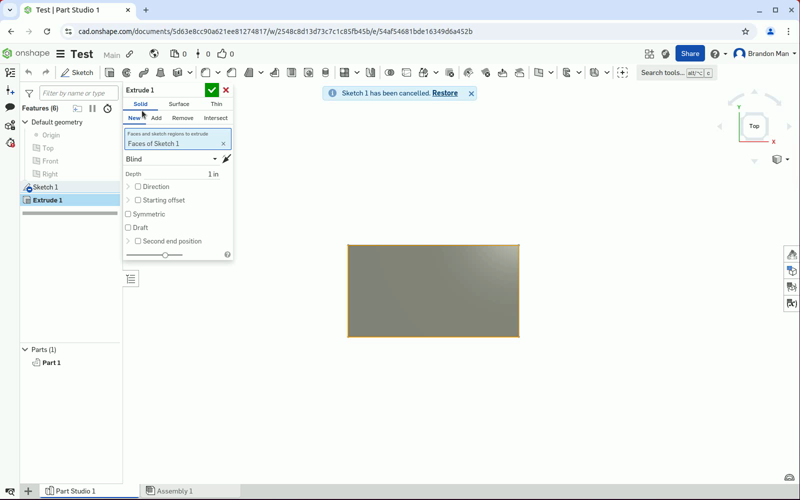
mouse_move(137, 120)
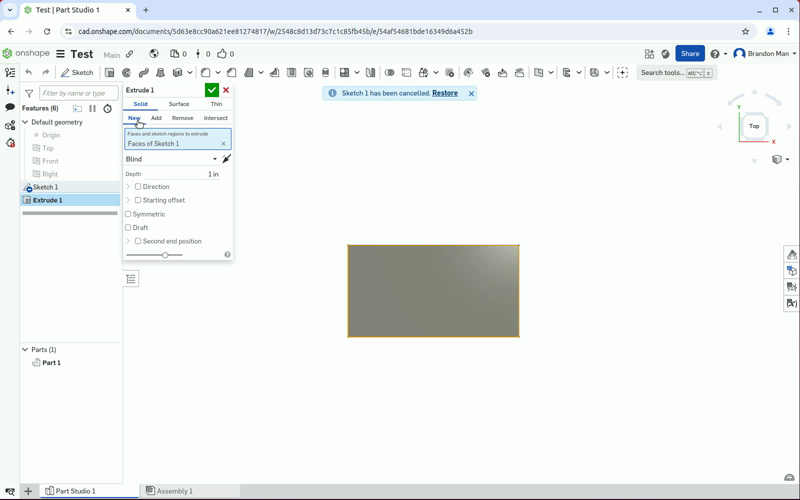
click(137, 120)
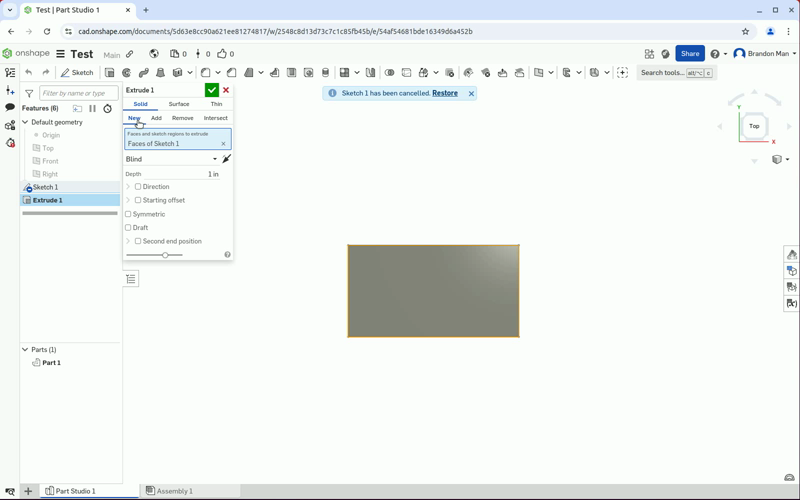
key(tab, 4)
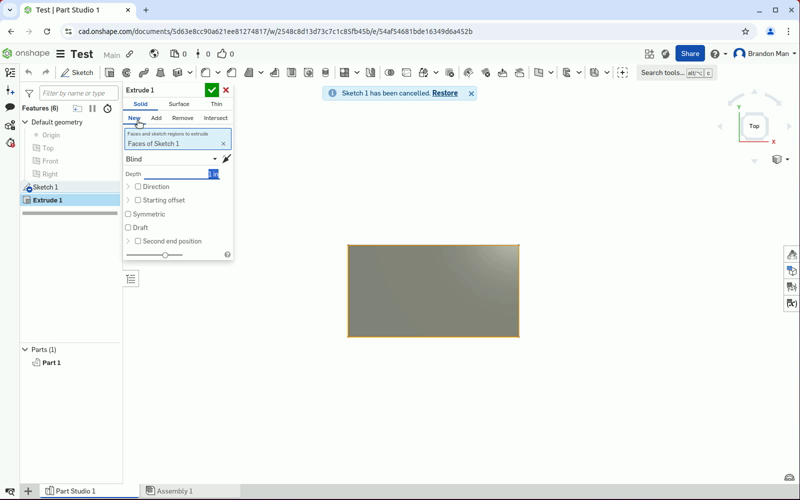
text(9.388)
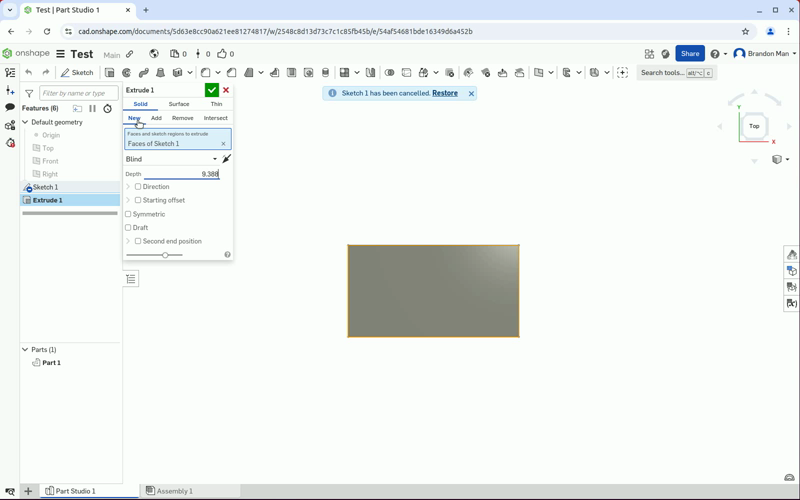
key(enter)
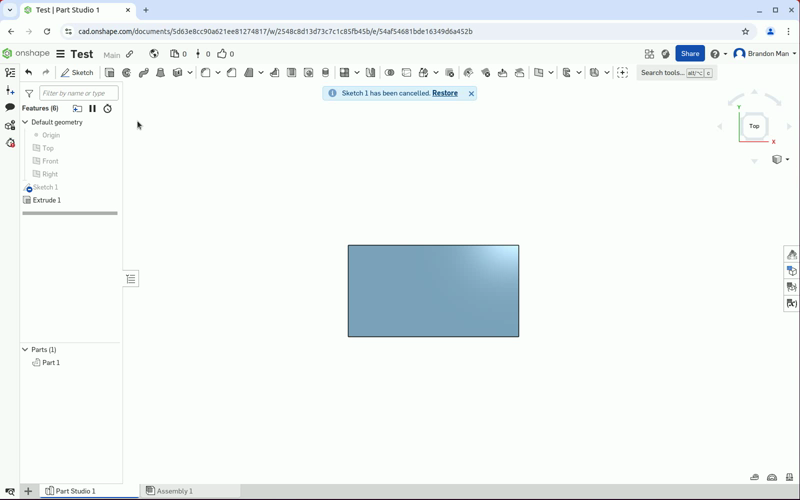
key(shift+h)
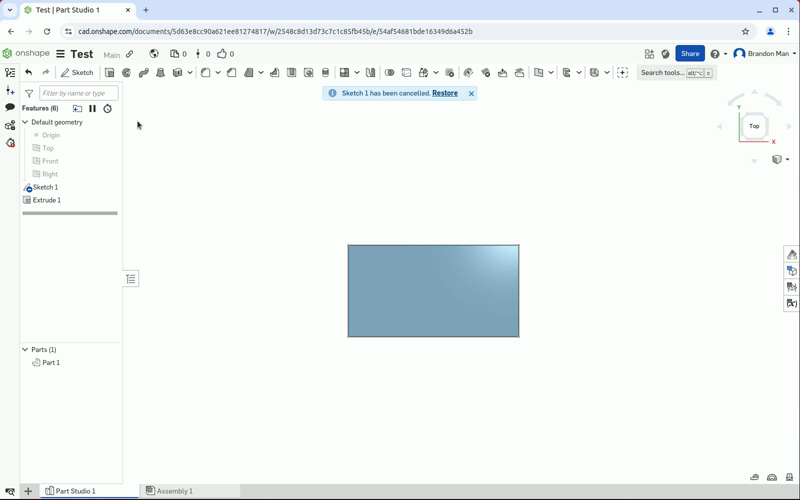
key(shift+h)
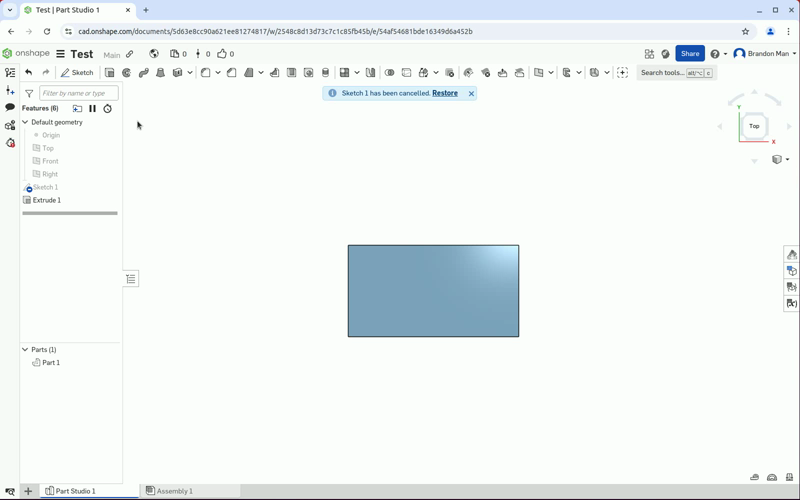
mouse_move(73, 189)
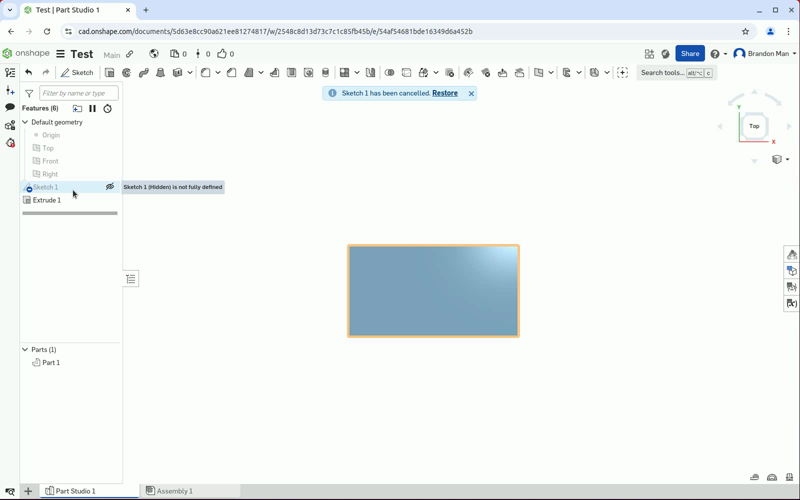
click(73, 189)
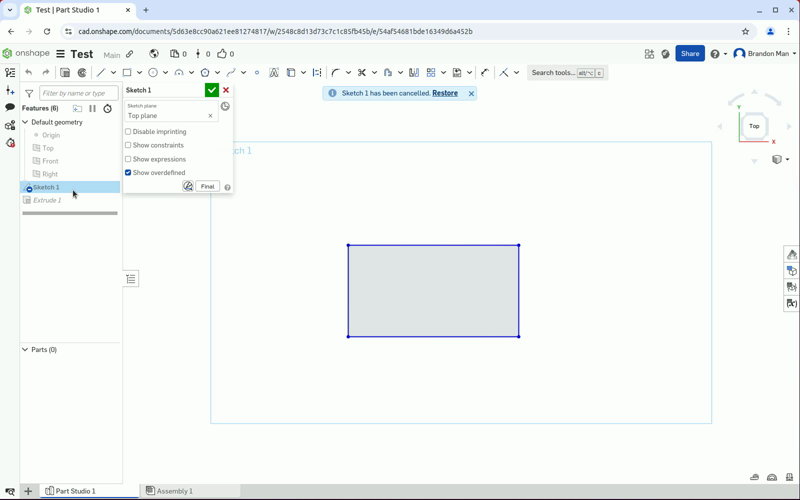
mouse_move(229, 92)
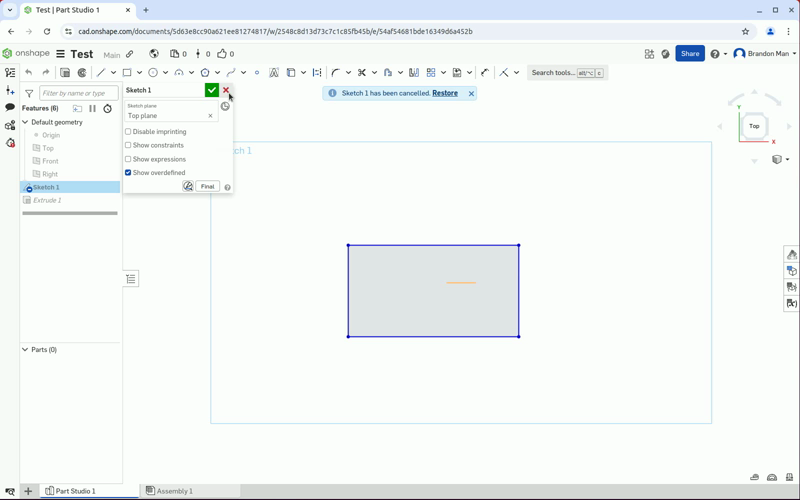
click(229, 92)
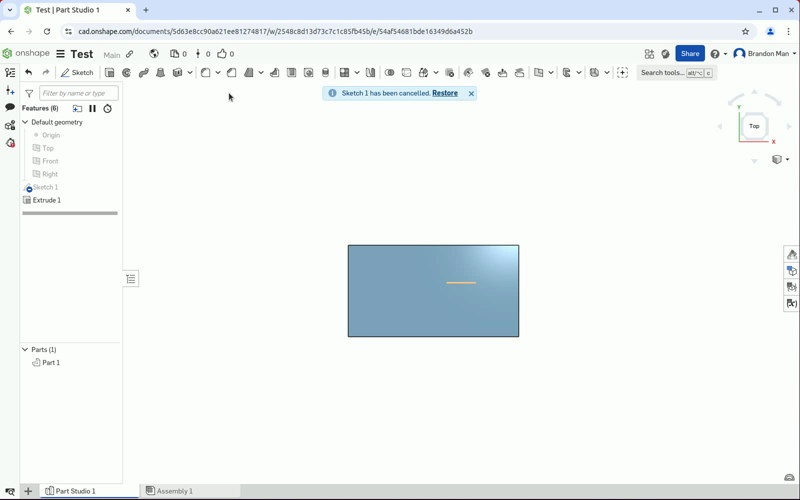
mouse_move(73, 352)
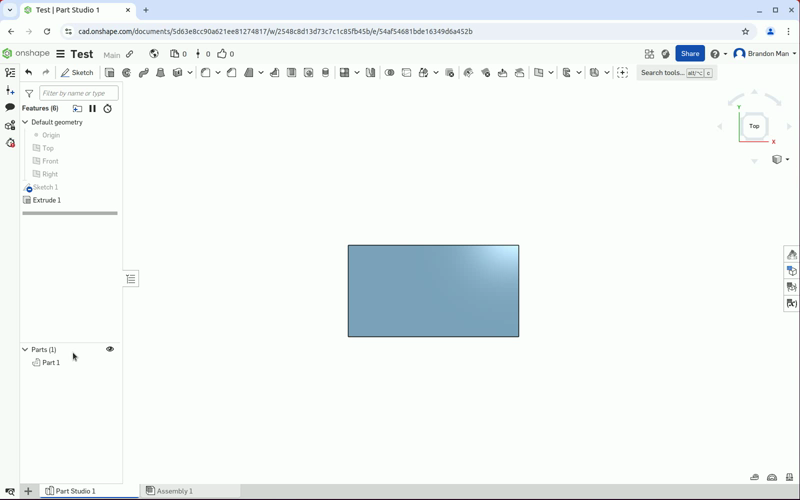
key(y)
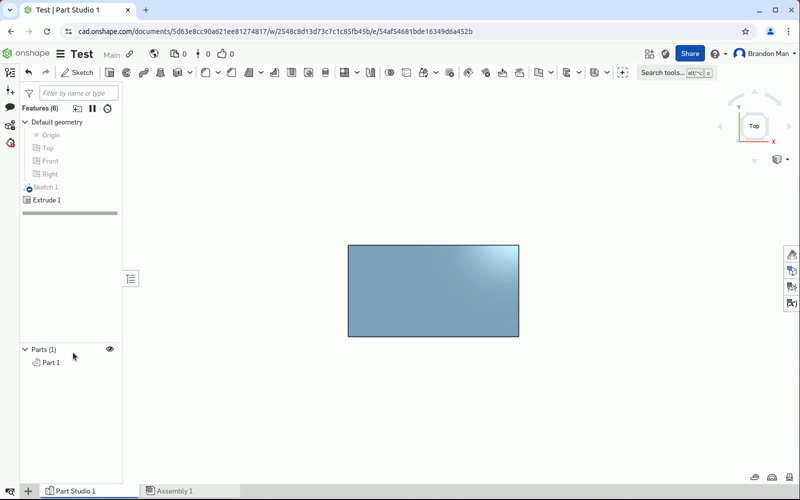
key(shift+p)
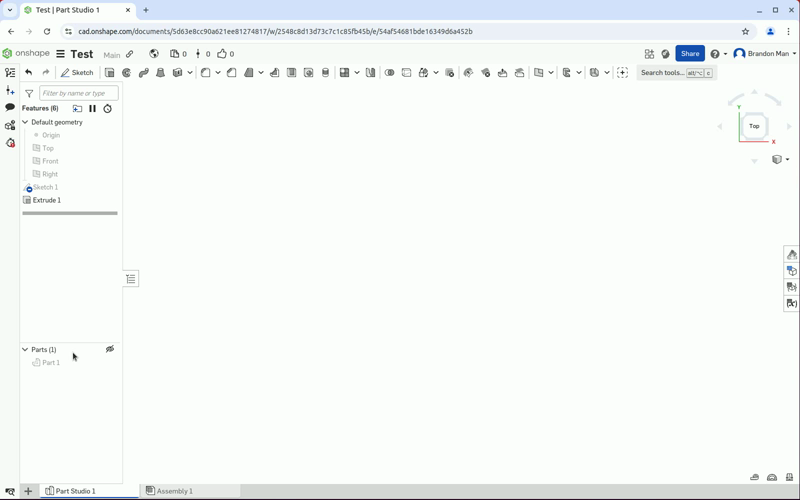
key(space)
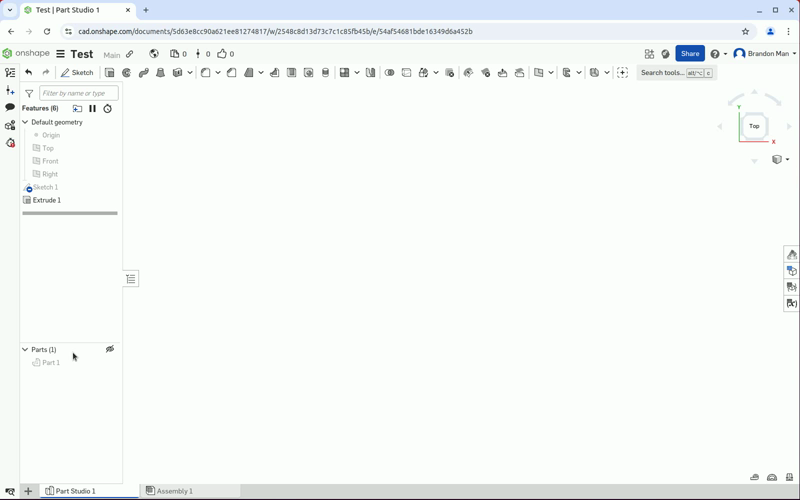
key_down(shift)
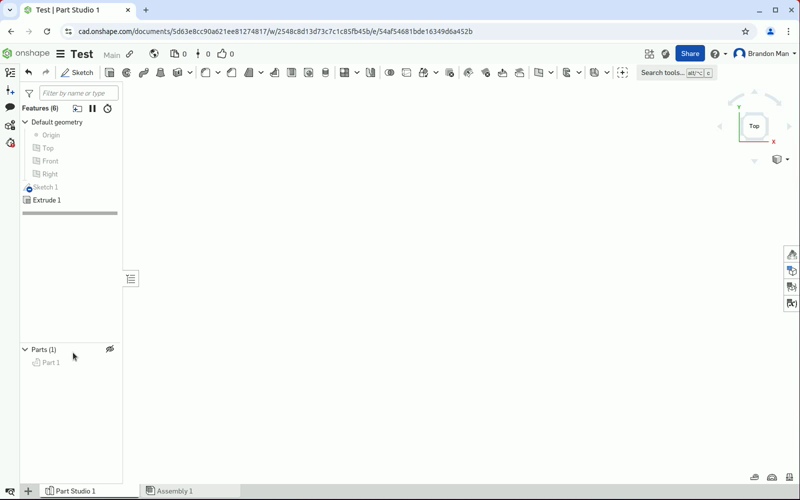
key(up)
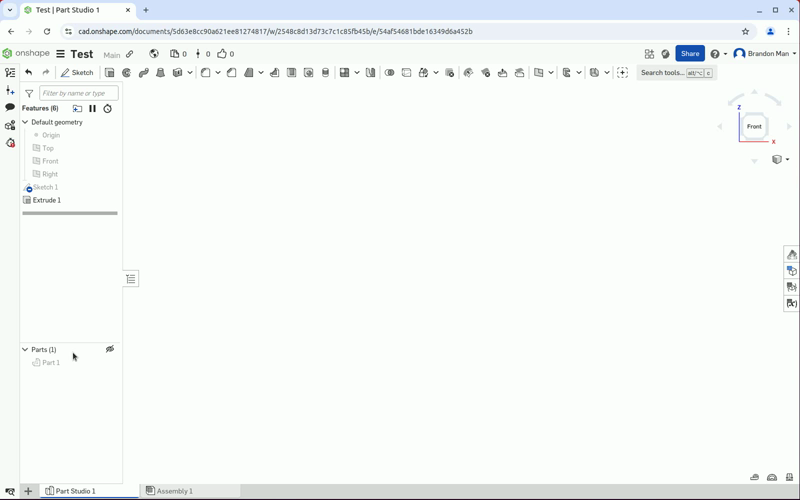
key_up(shift)
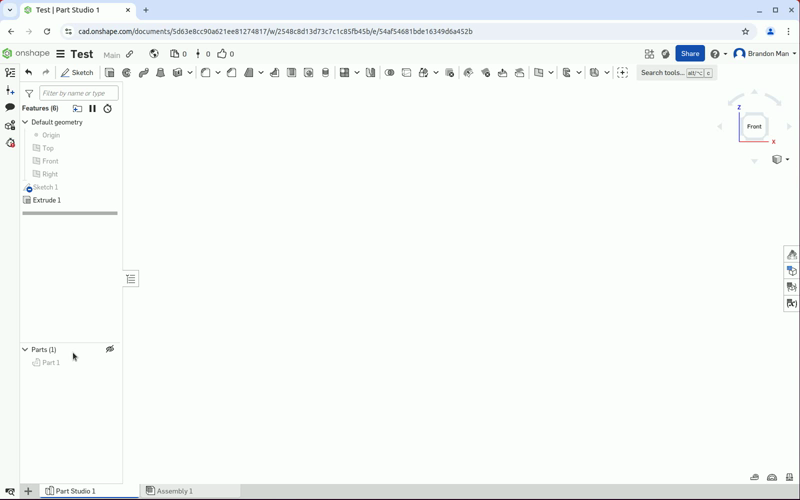
key(space)
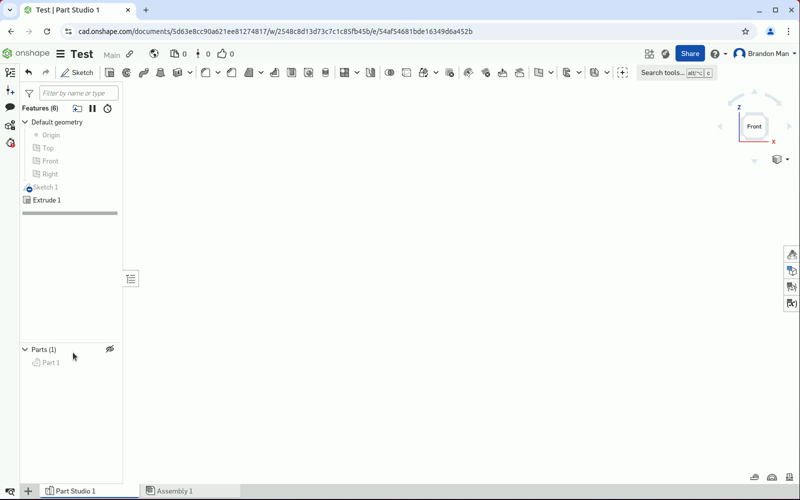
key_down(shift)
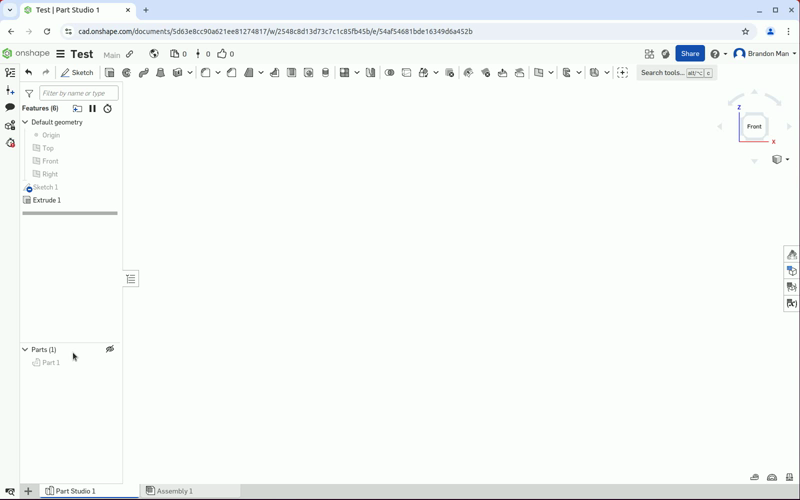
key(left)
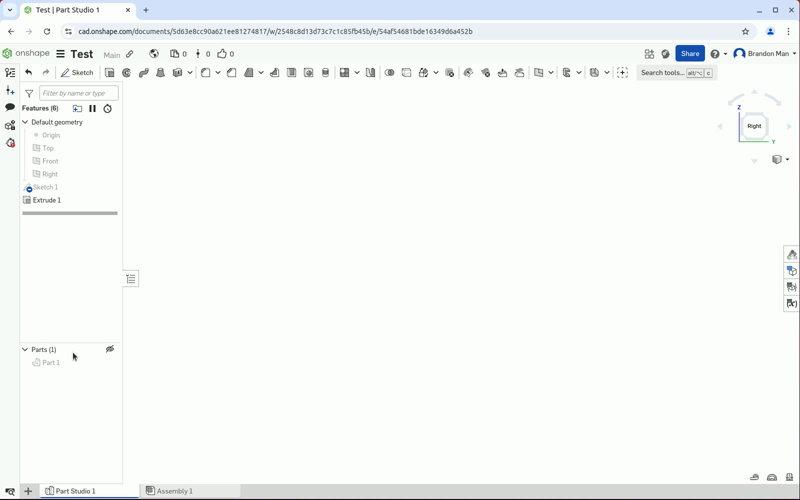
key_up(shift)
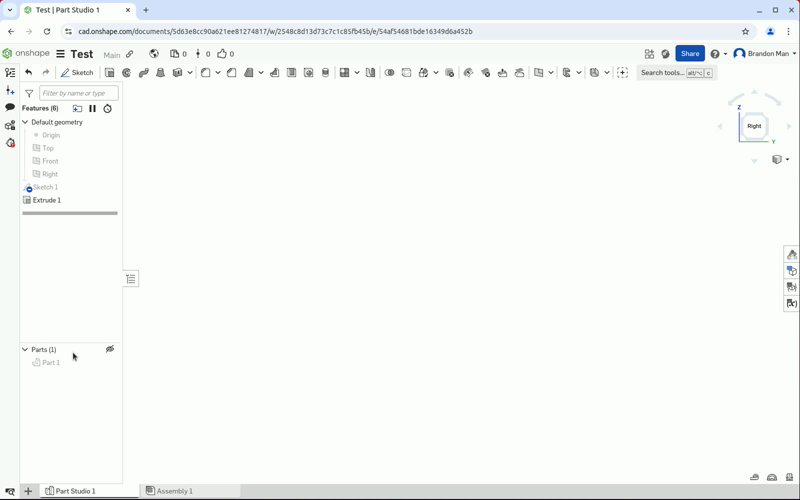
mouse_move(73, 352)
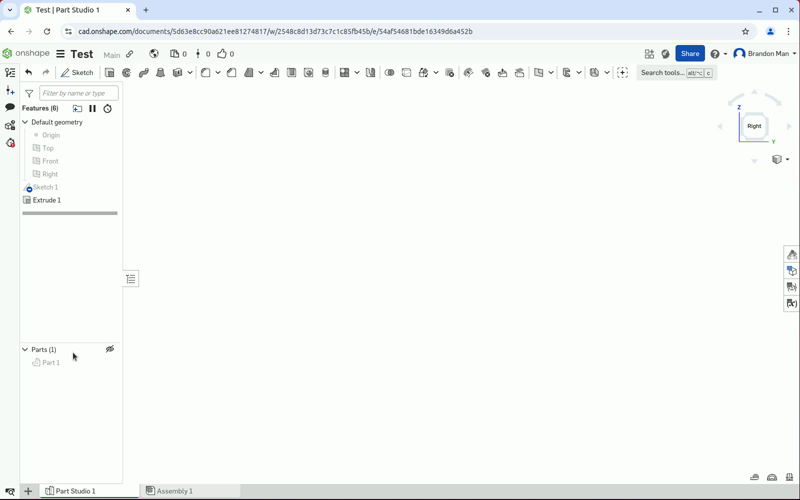
key(shift+y)
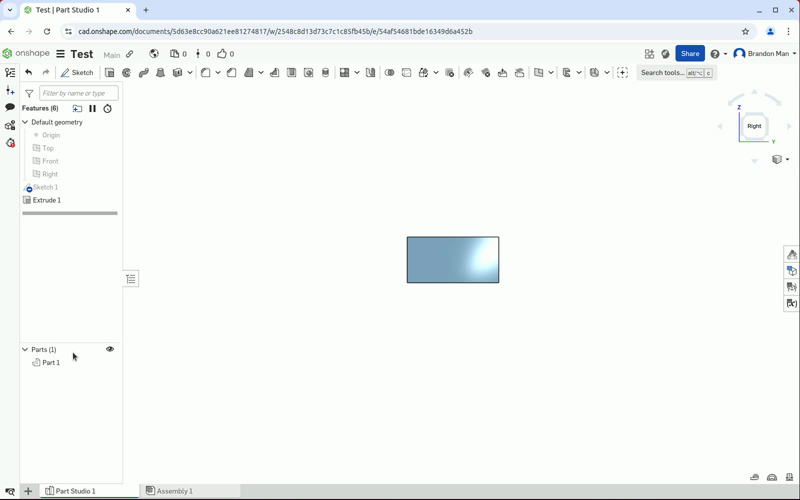
mouse_move(541, 75)
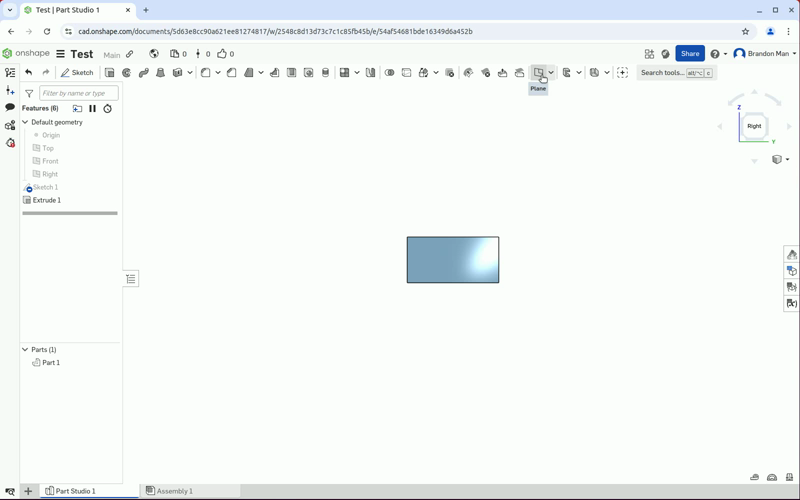
click(541, 75)
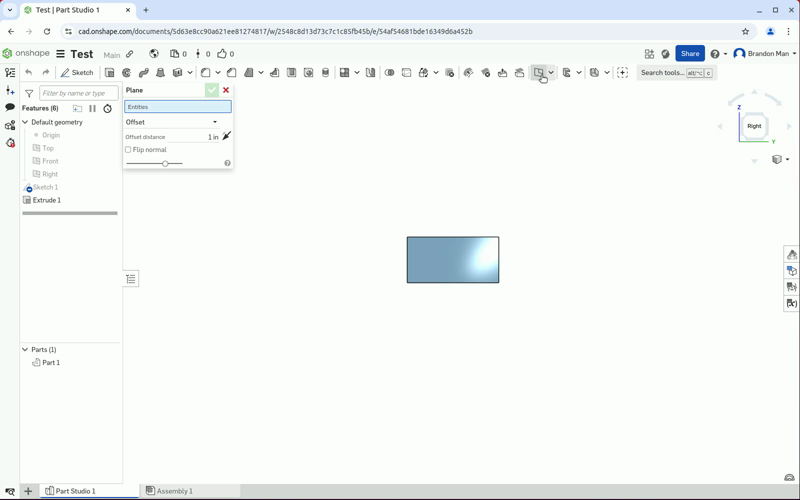
mouse_move(73, 176)
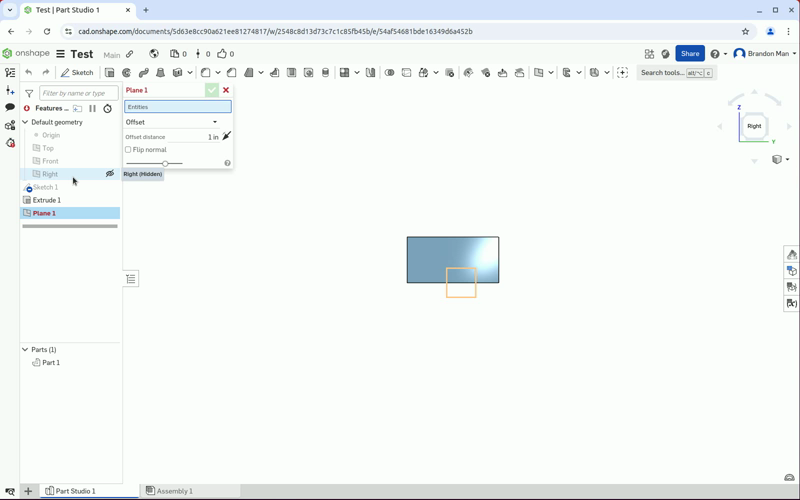
click(73, 176)
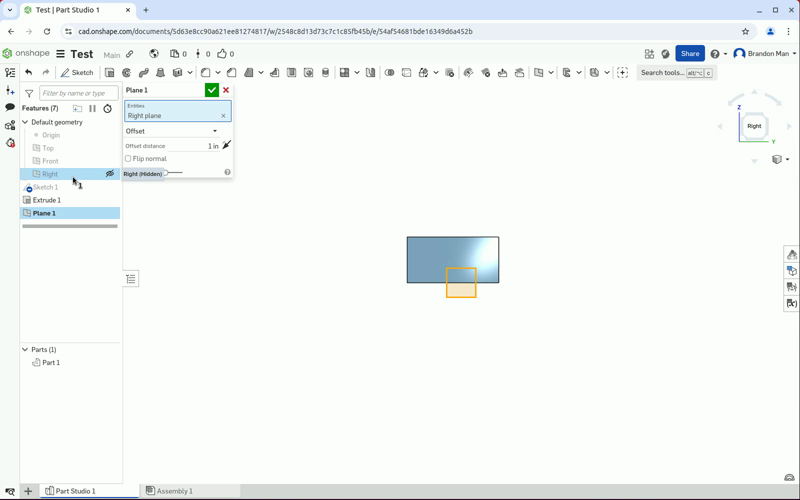
key(tab, 2)
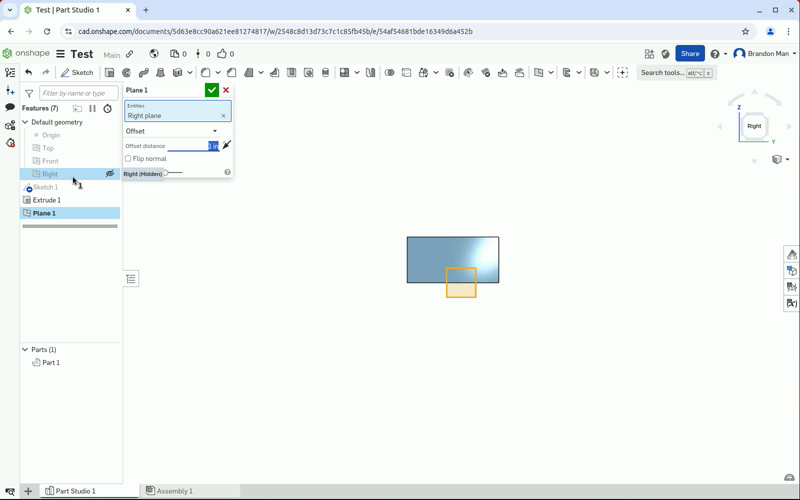
text(12.047)
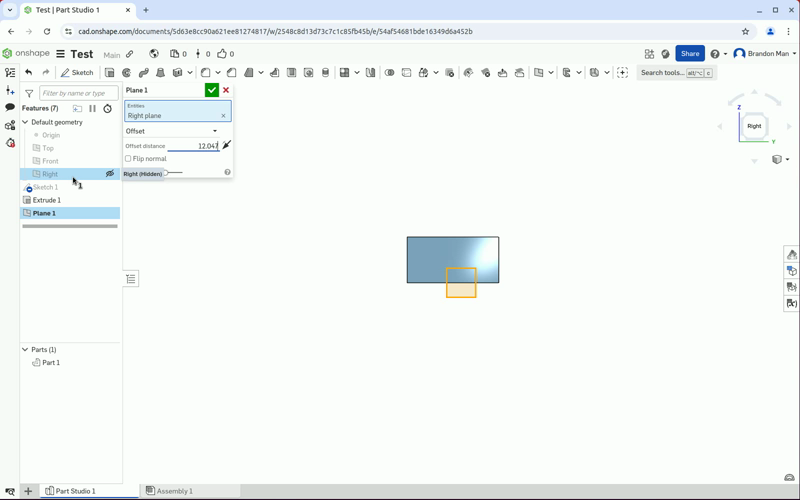
key(enter, 2)
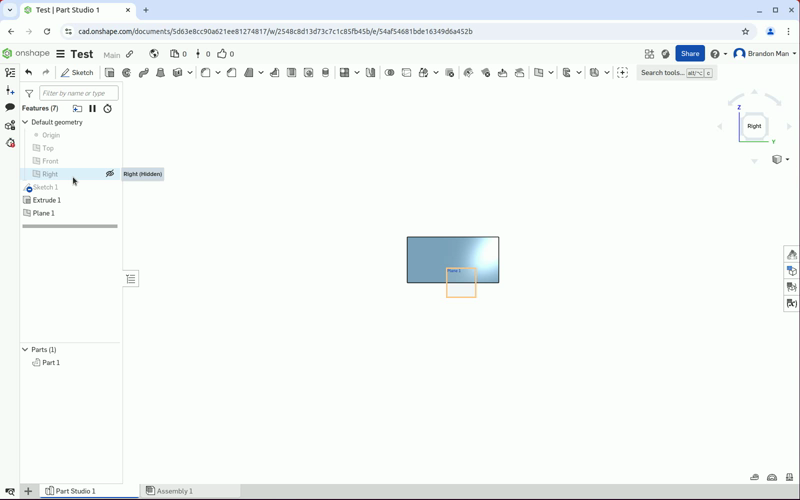
key(shift+s)
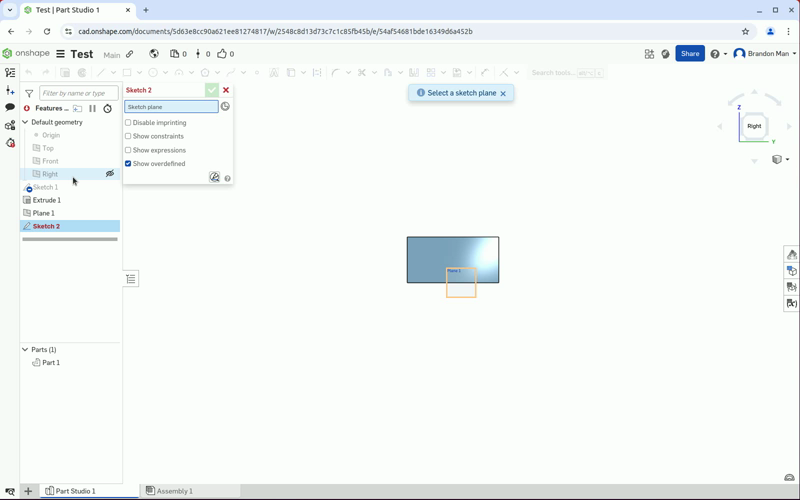
mouse_move(73, 215)
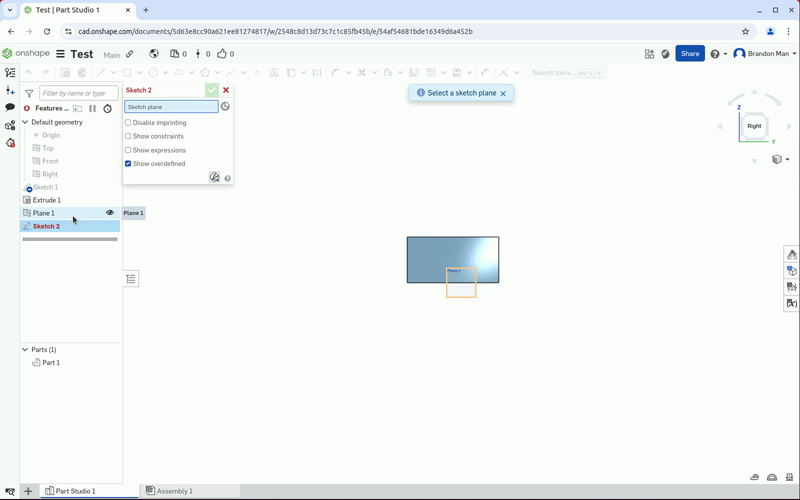
click(73, 215)
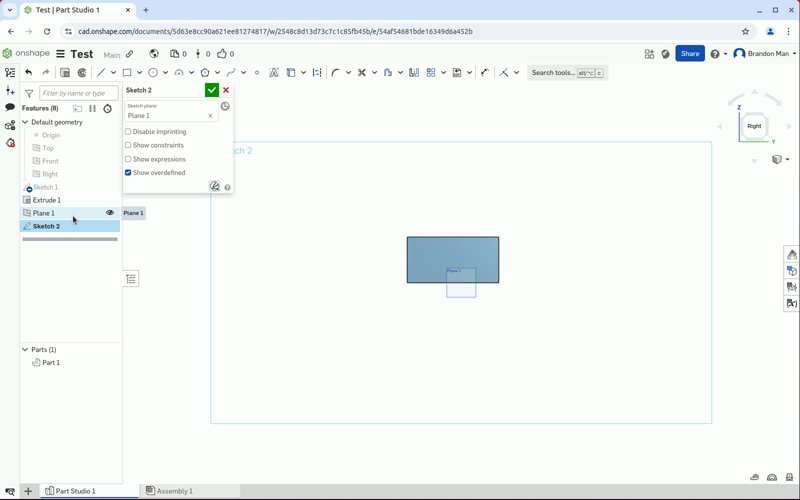
mouse_move(73, 352)
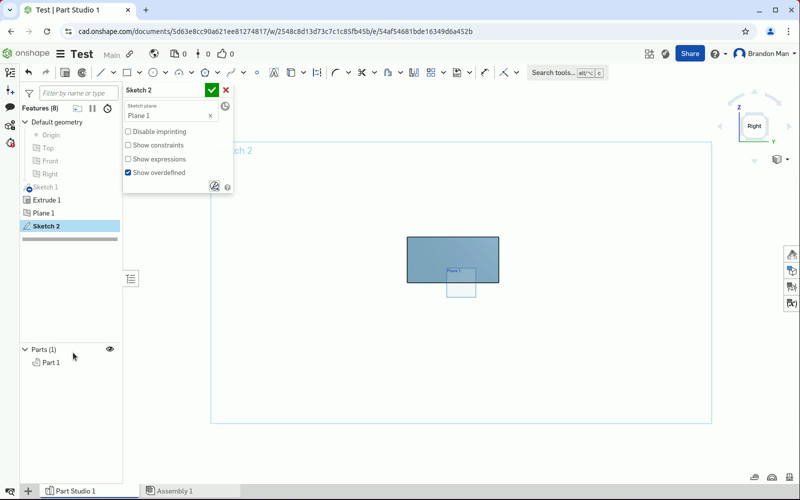
key(y)
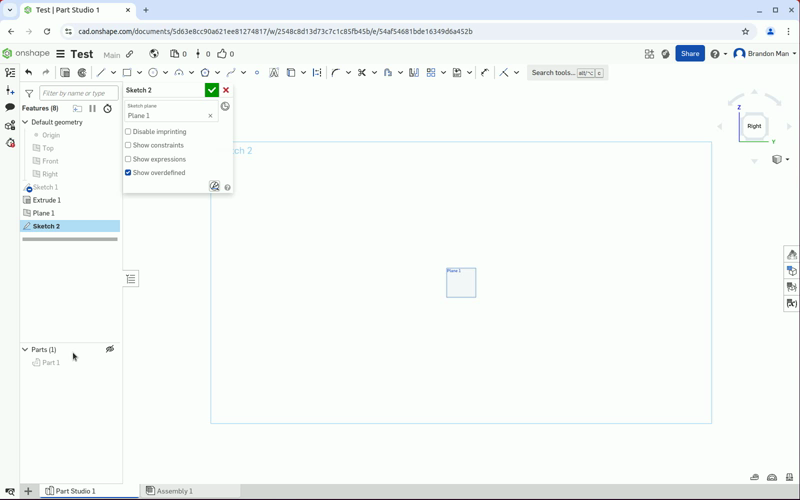
key(l)
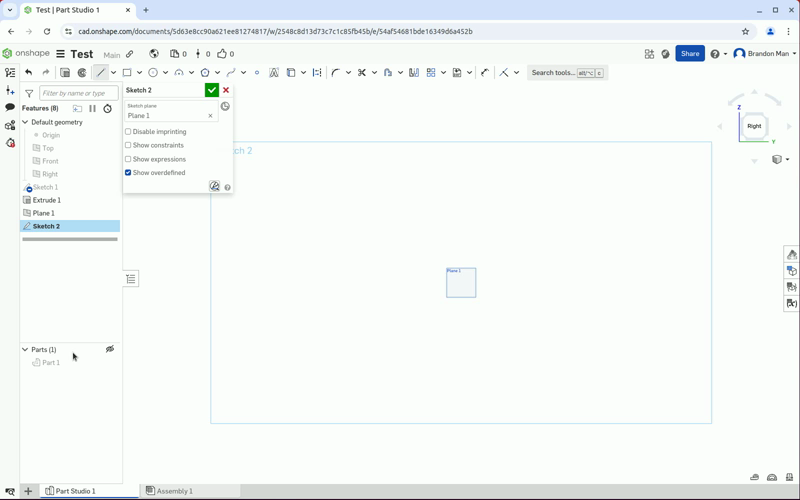
key_down(shift)
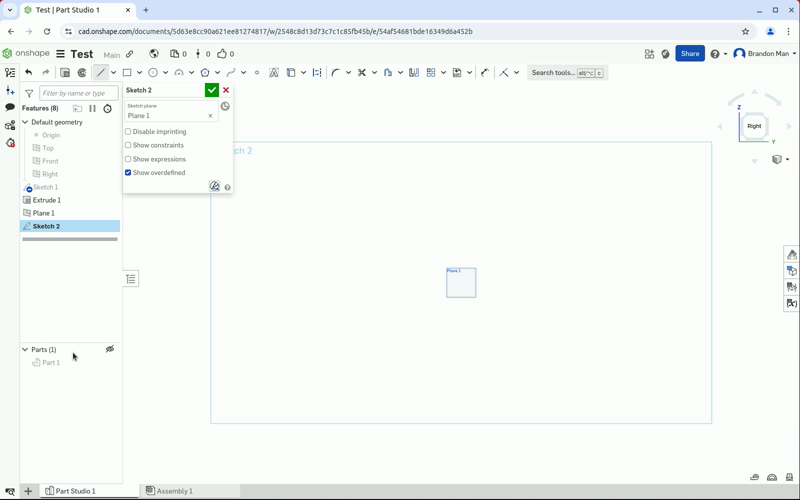
mouse_move(425, 282)
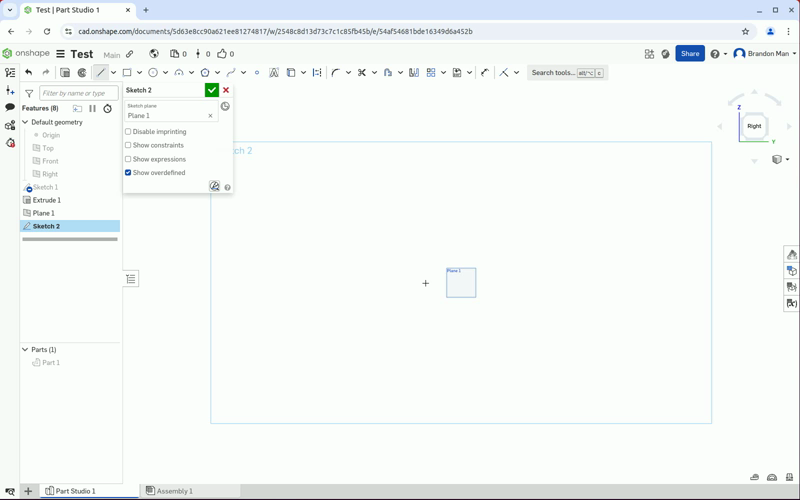
click(425, 282)
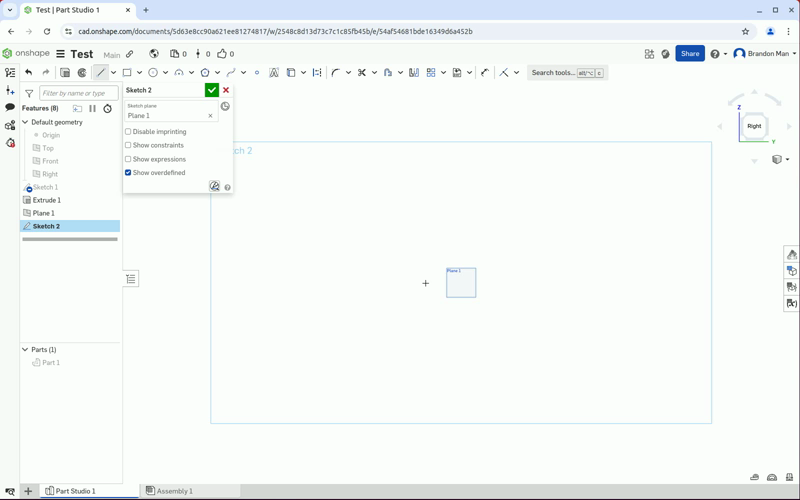
key_up(shift)
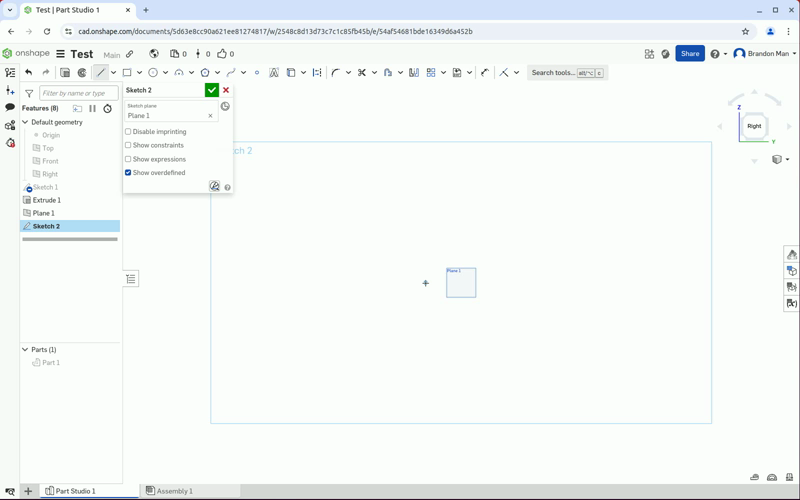
key_down(shift)
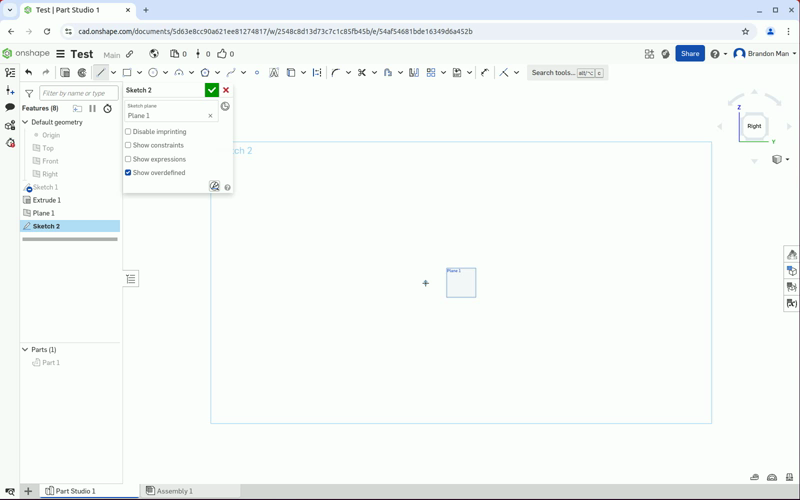
mouse_move(455, 282)
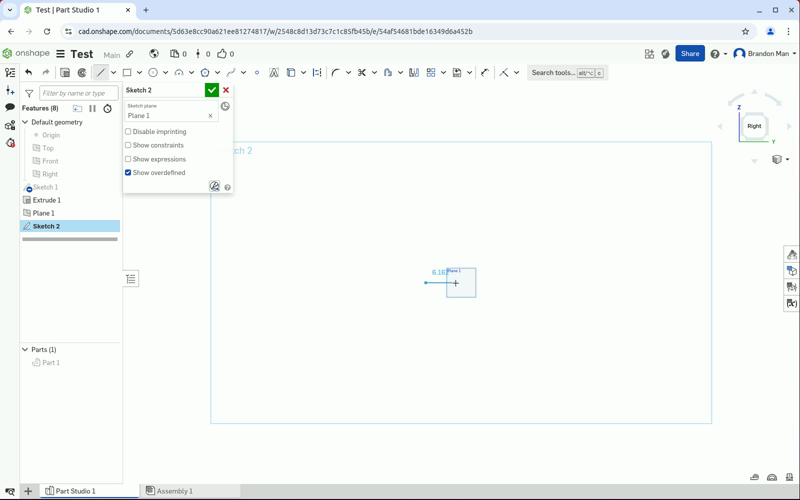
mouse_move(479, 282)
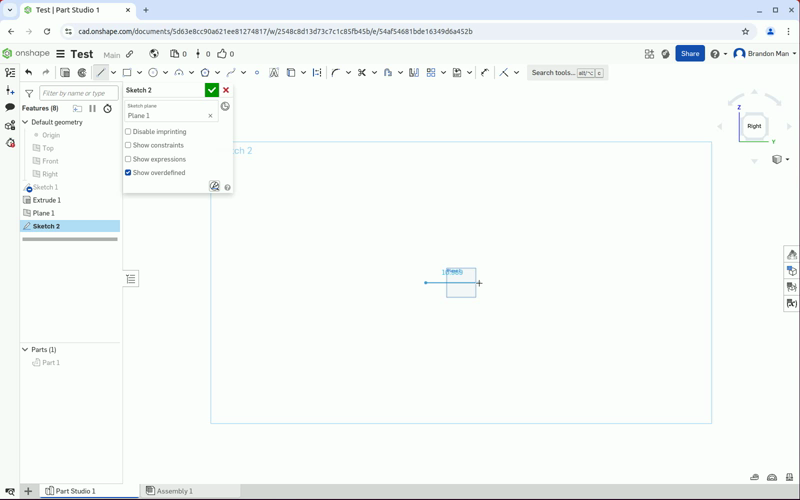
click(479, 282)
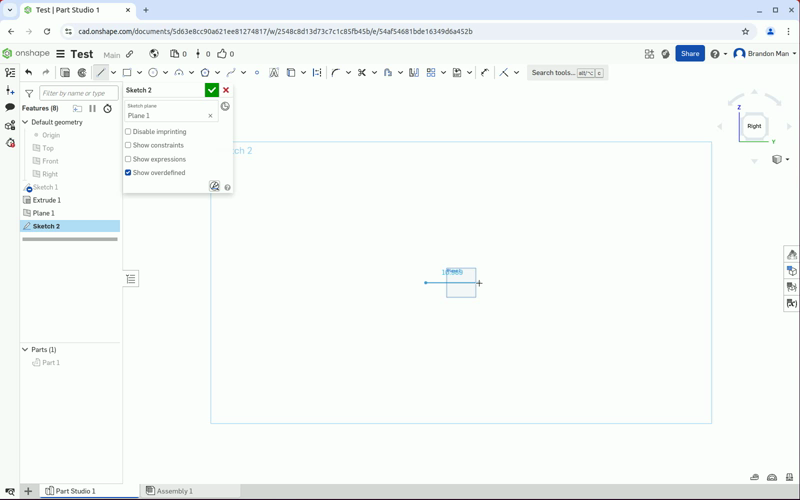
key_up(shift)
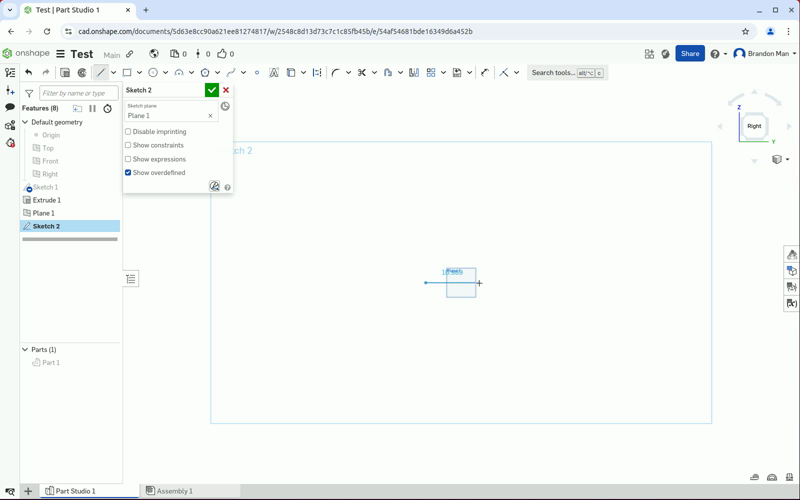
key_down(shift)
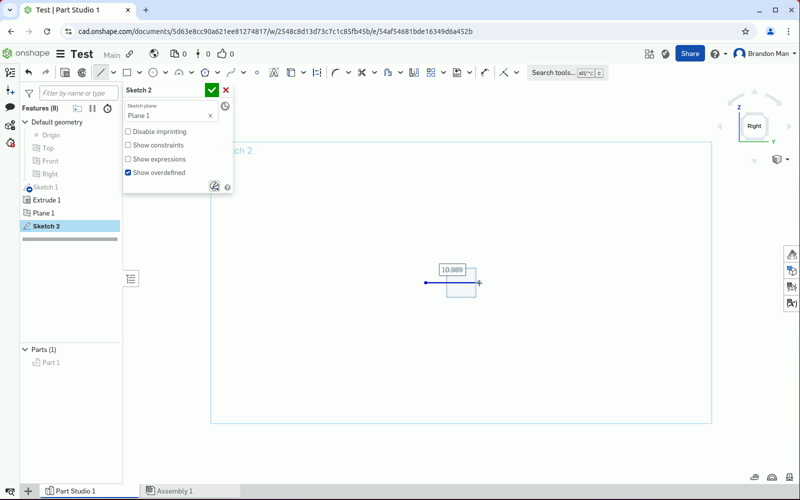
mouse_move(509, 282)
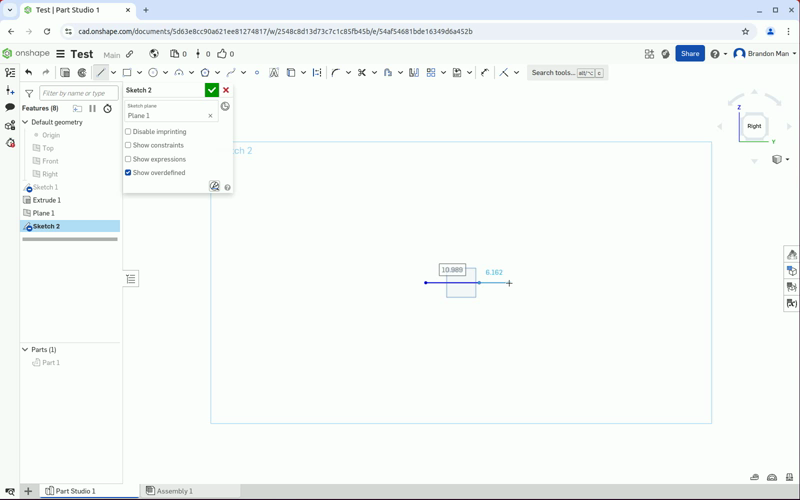
mouse_move(479, 269)
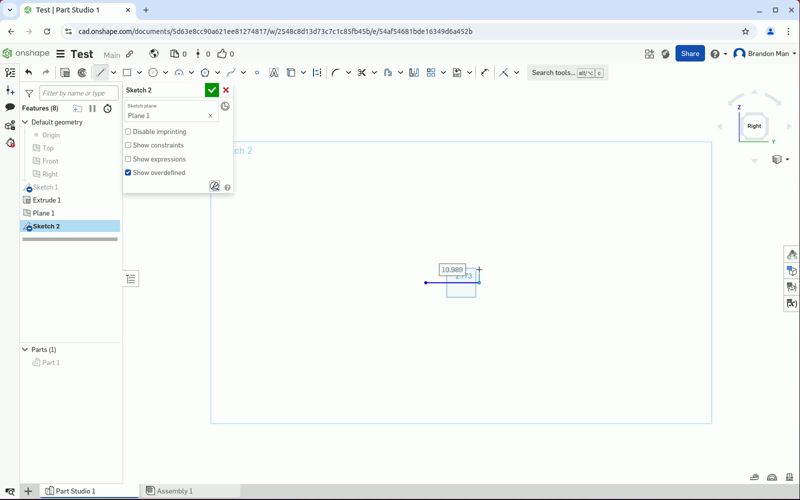
click(479, 269)
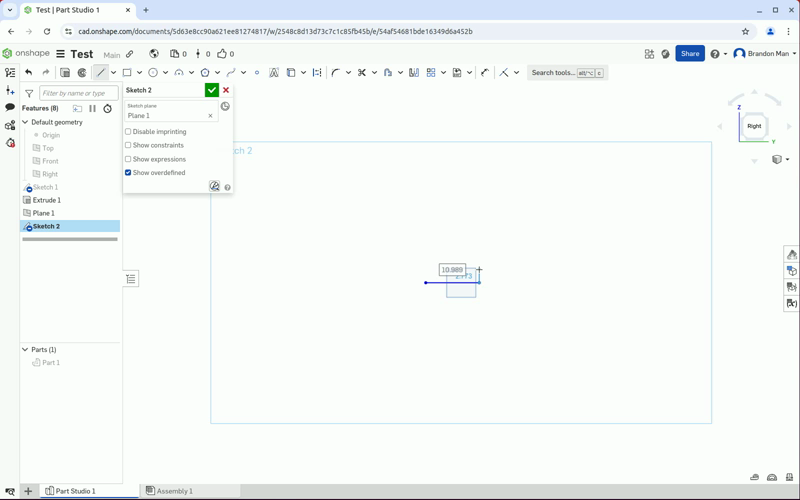
key_up(shift)
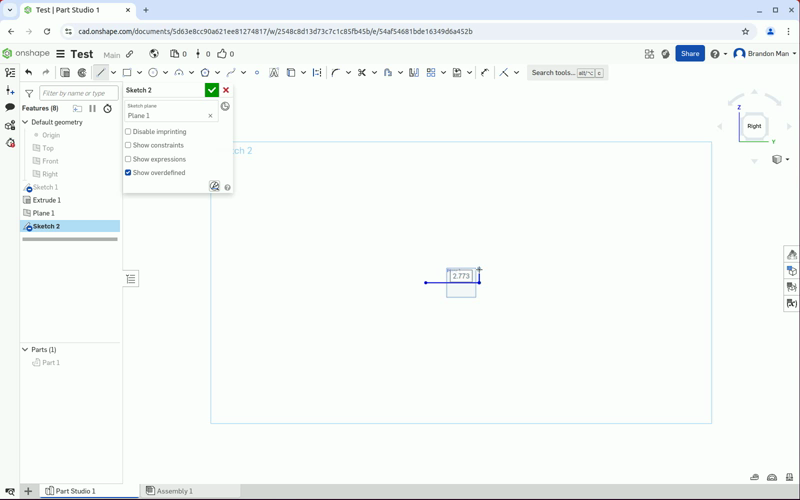
key_down(shift)
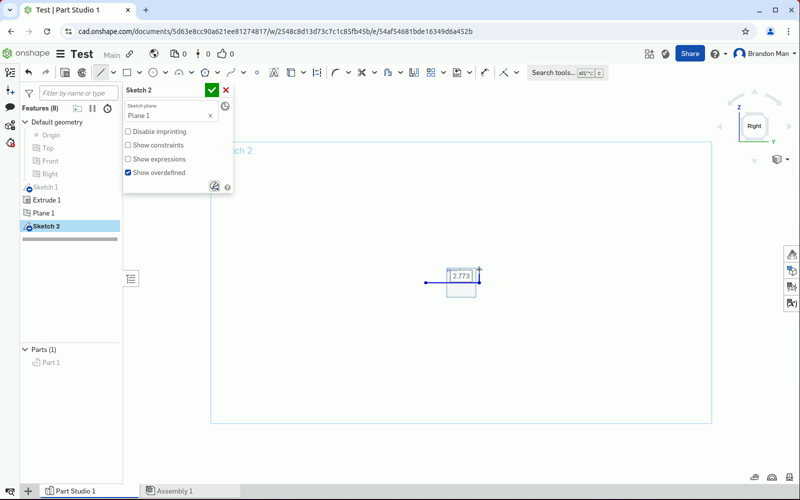
mouse_move(509, 269)
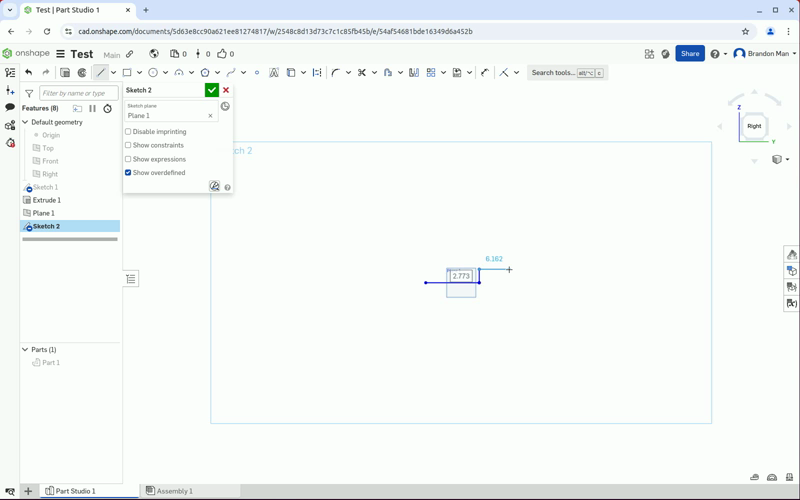
mouse_move(425, 269)
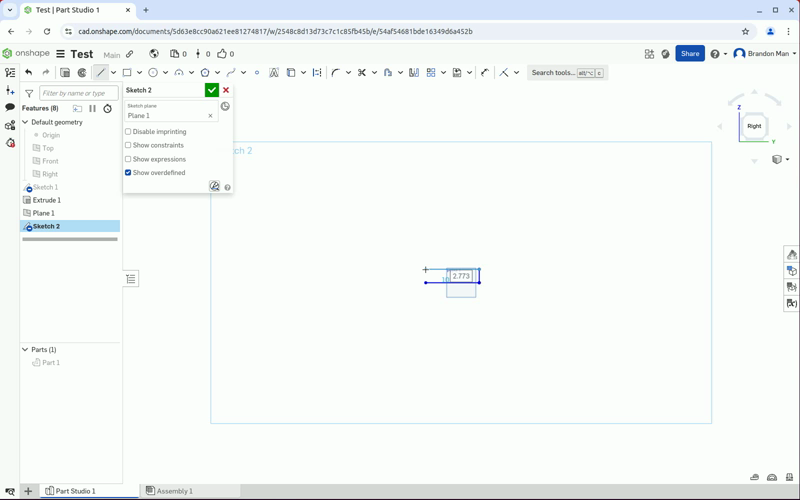
click(425, 269)
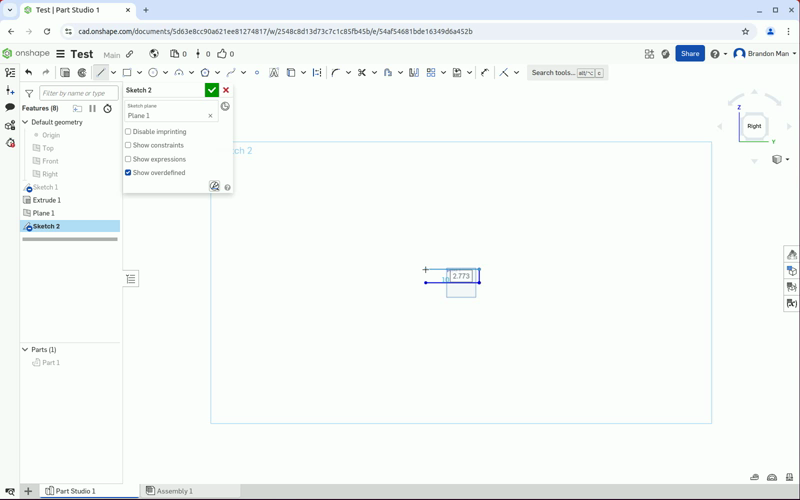
key_up(shift)
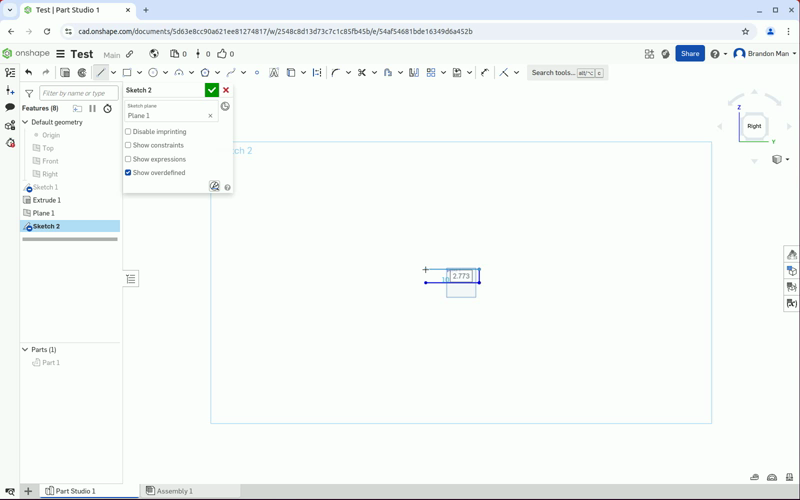
mouse_move(455, 269)
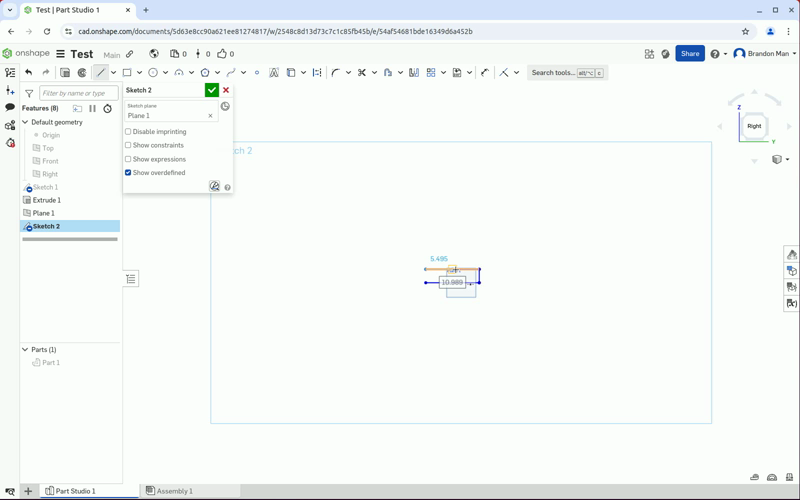
key_down(shift)
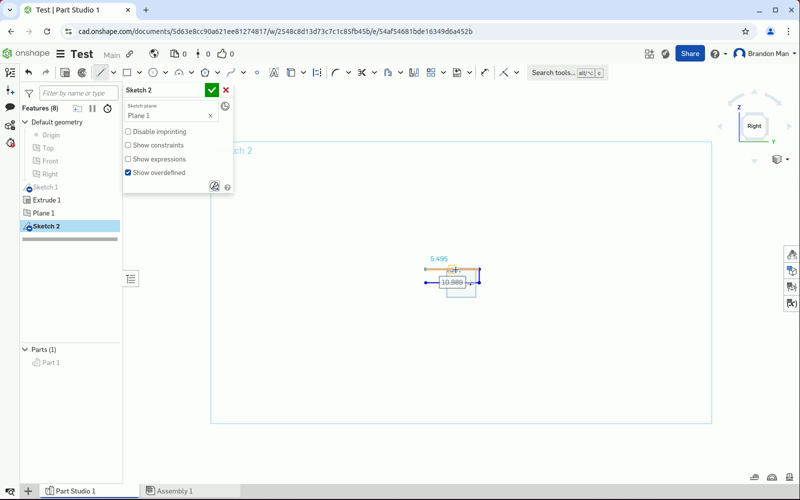
mouse_move(425, 282)
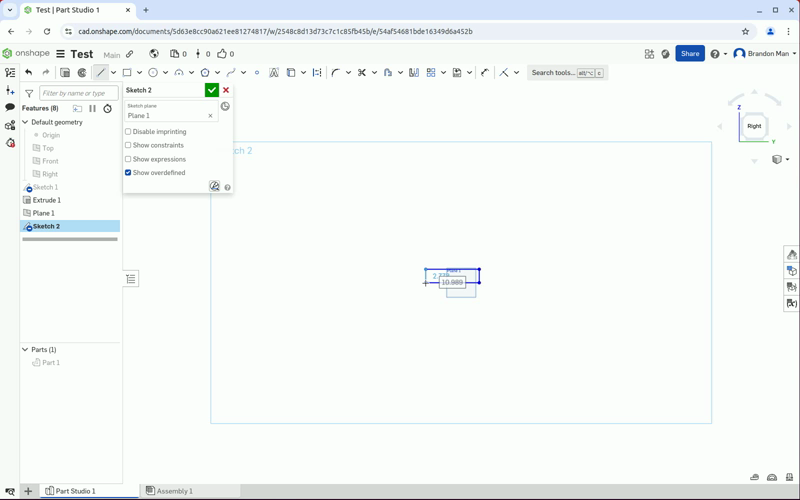
key_up(shift)
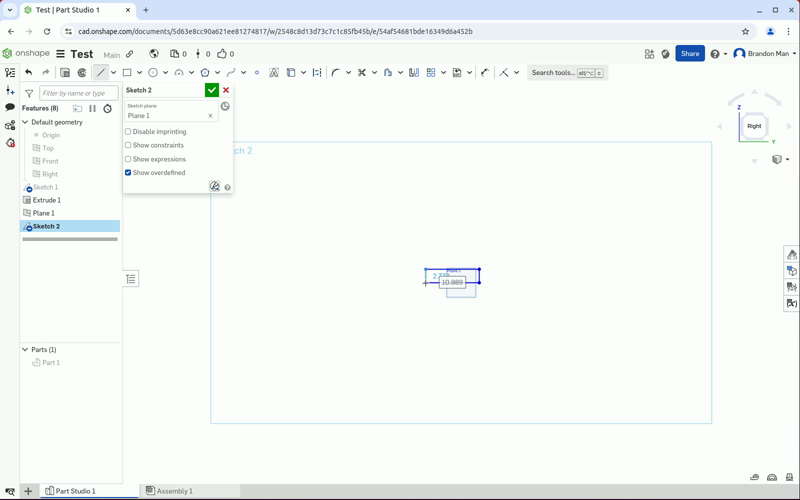
click(425, 282)
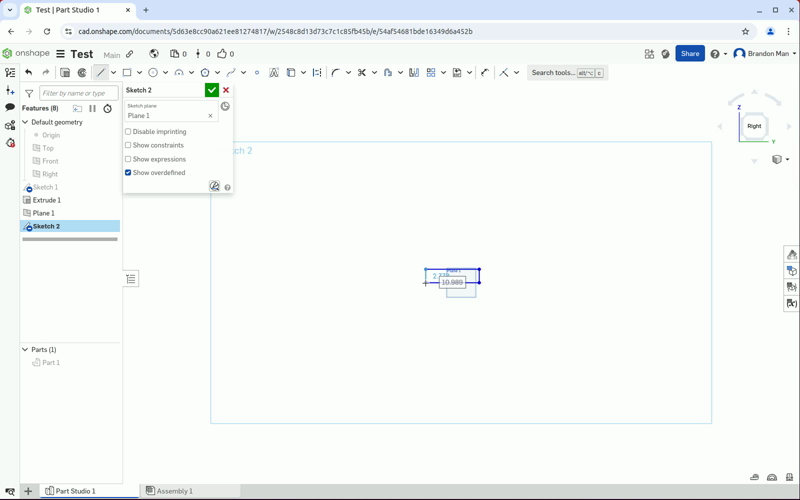
key(esc)
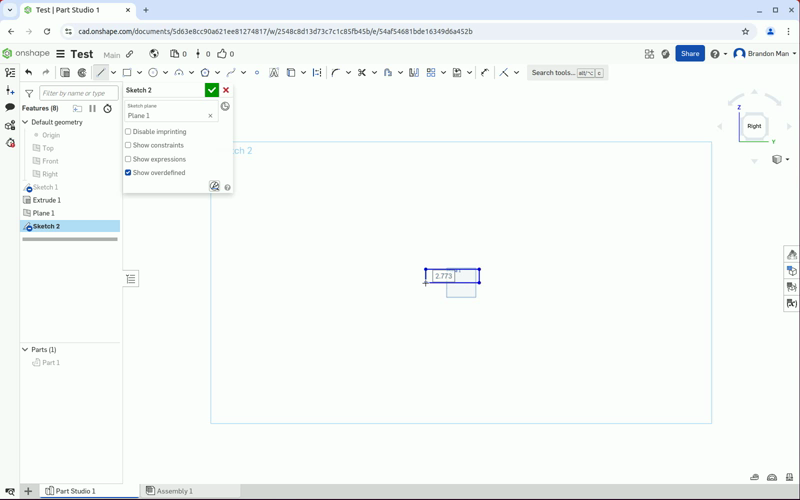
mouse_move(448, 274)
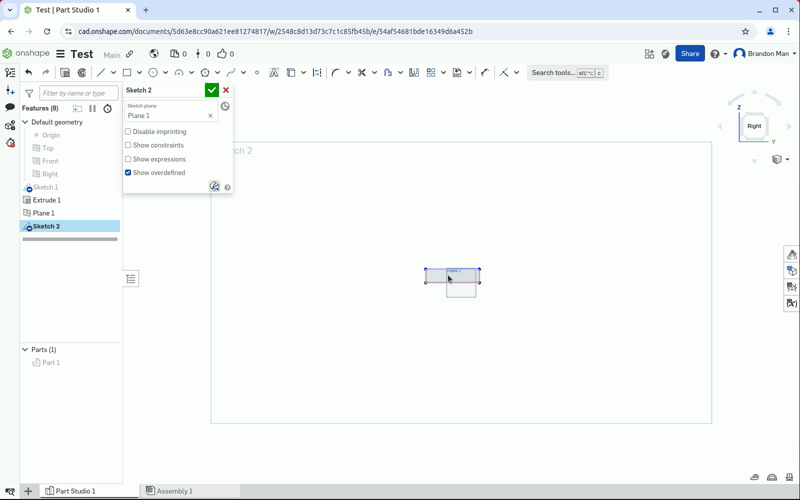
scroll(6)
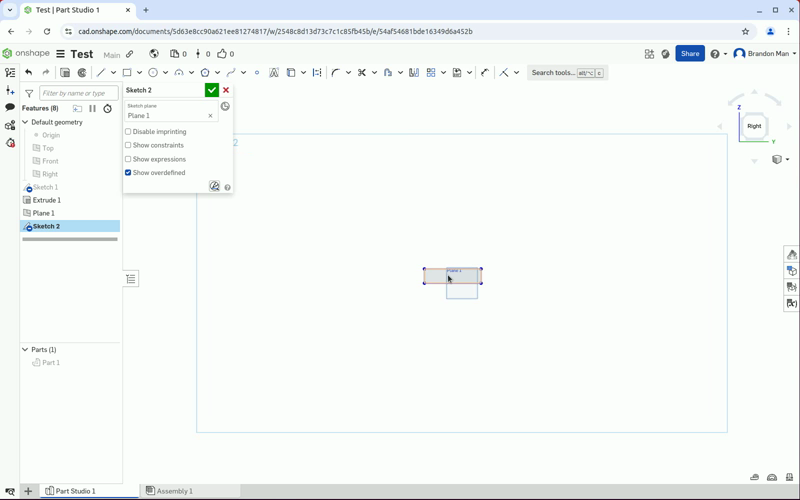
scroll(6)
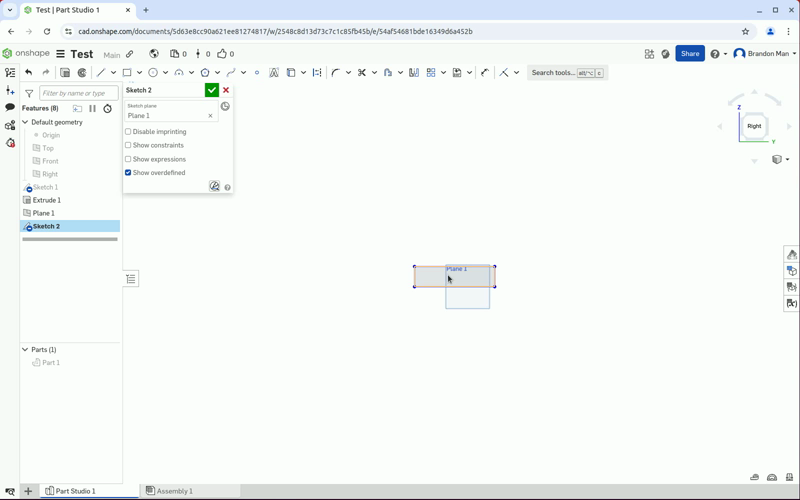
scroll(6)
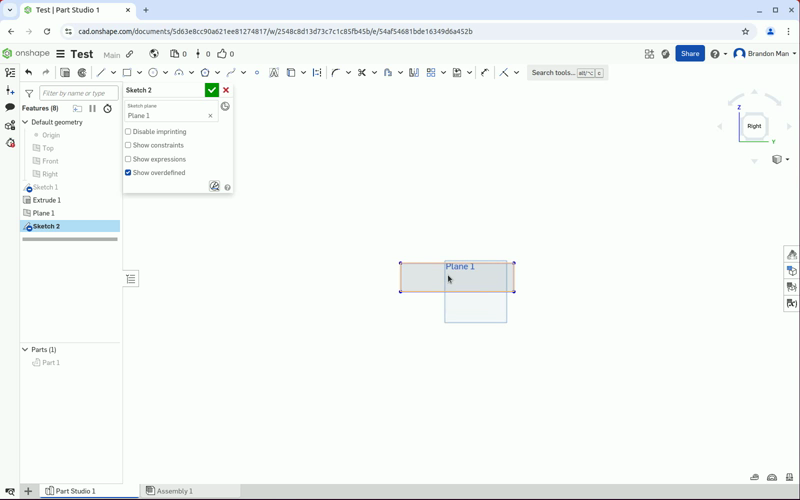
scroll(6)
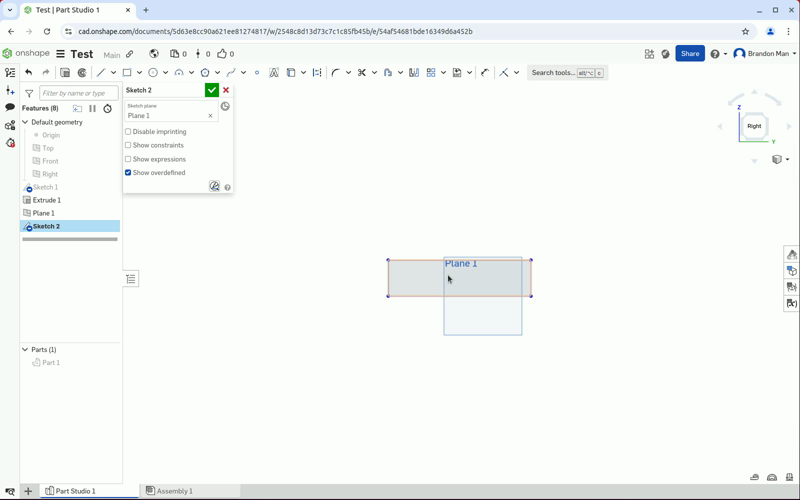
scroll(6)
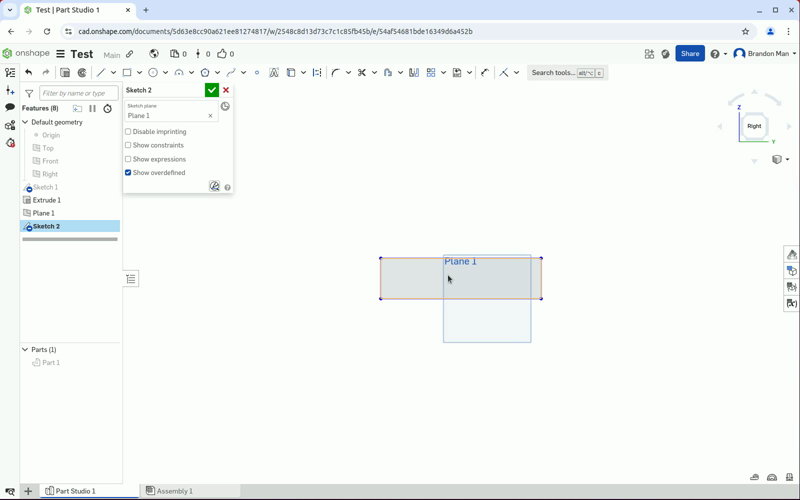
scroll(6)
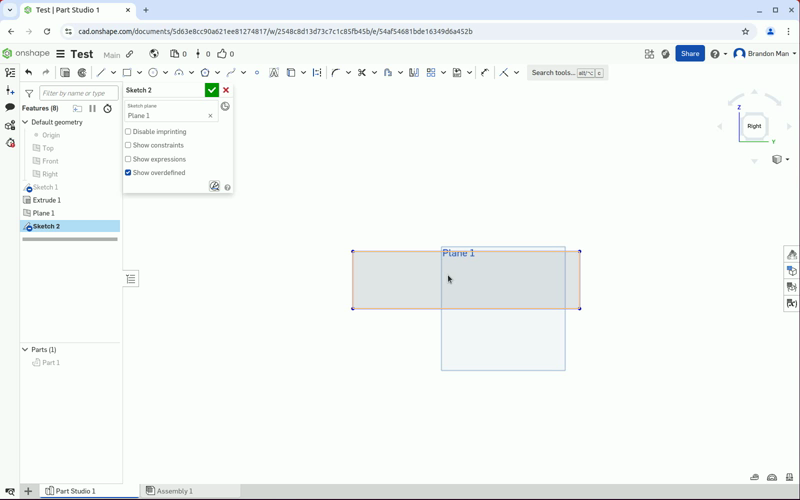
scroll(6)
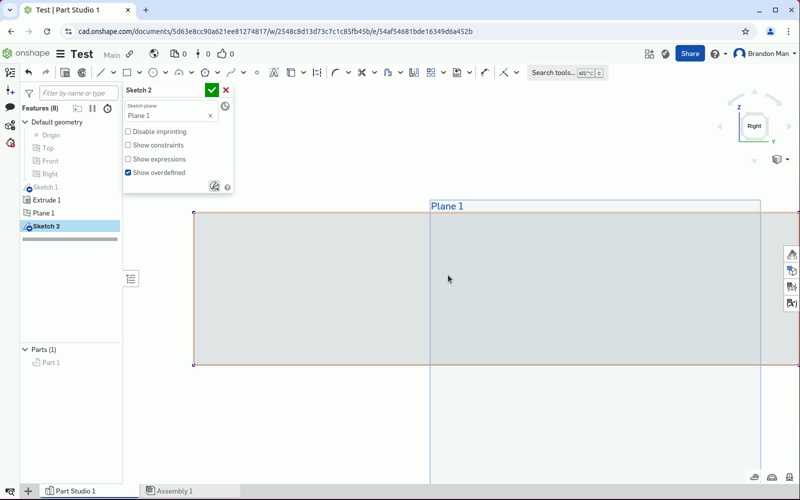
click(448, 274)
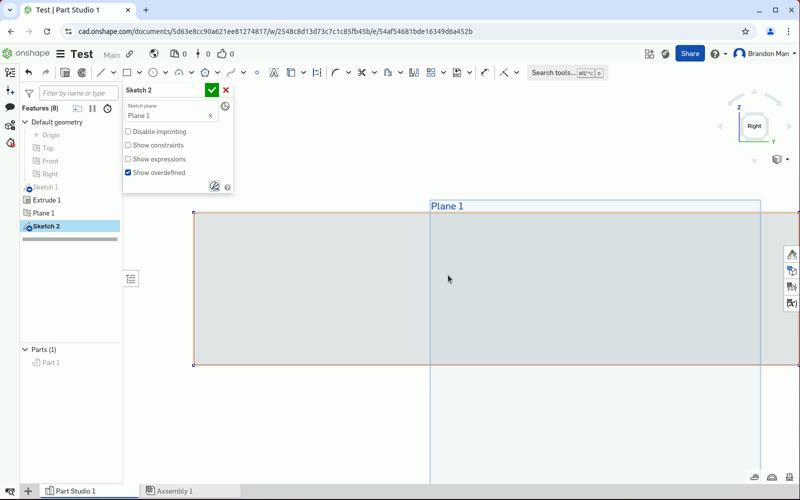
scroll(-6)
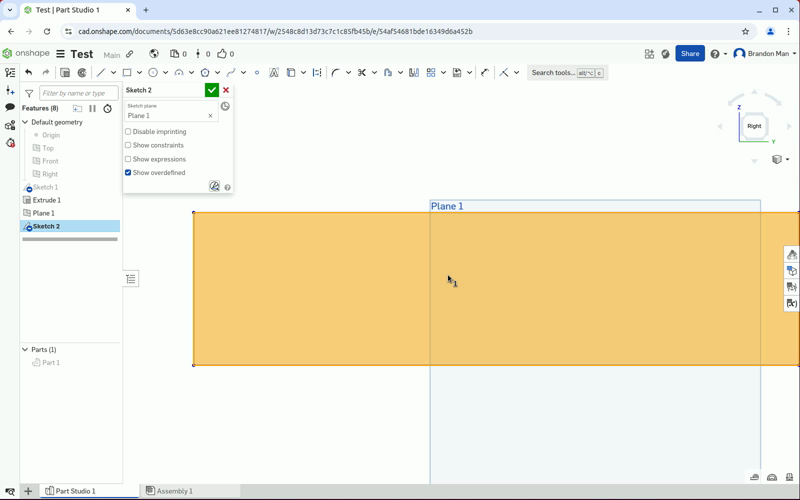
scroll(-6)
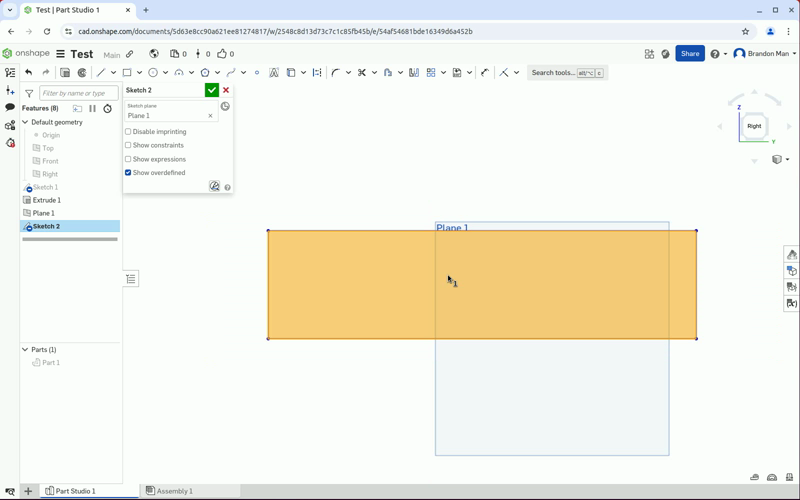
scroll(-6)
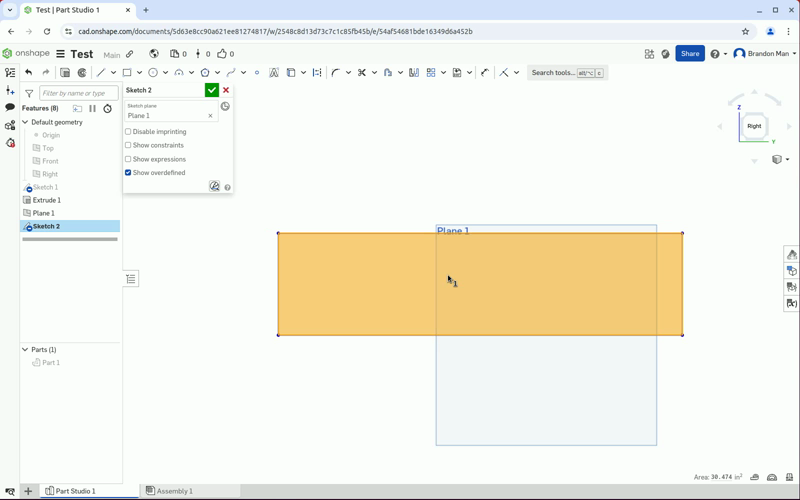
scroll(-6)
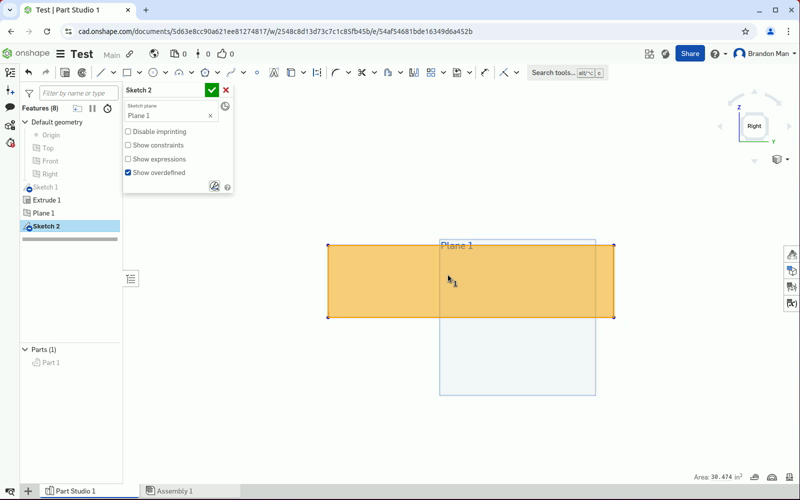
scroll(-6)
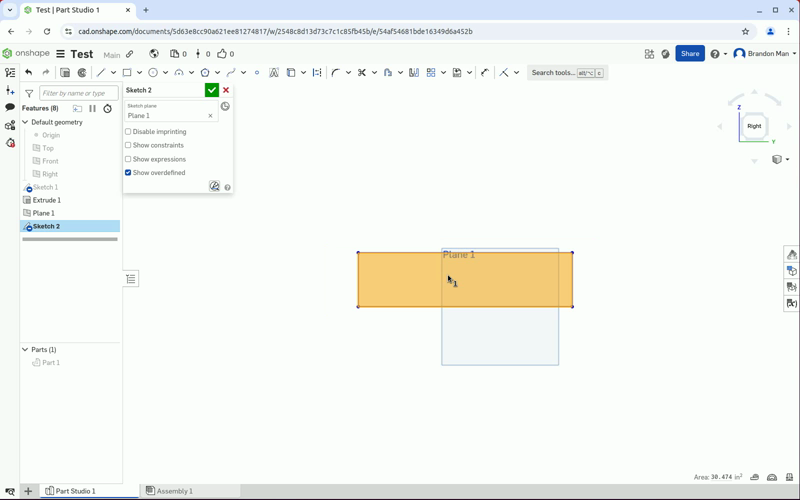
scroll(-6)
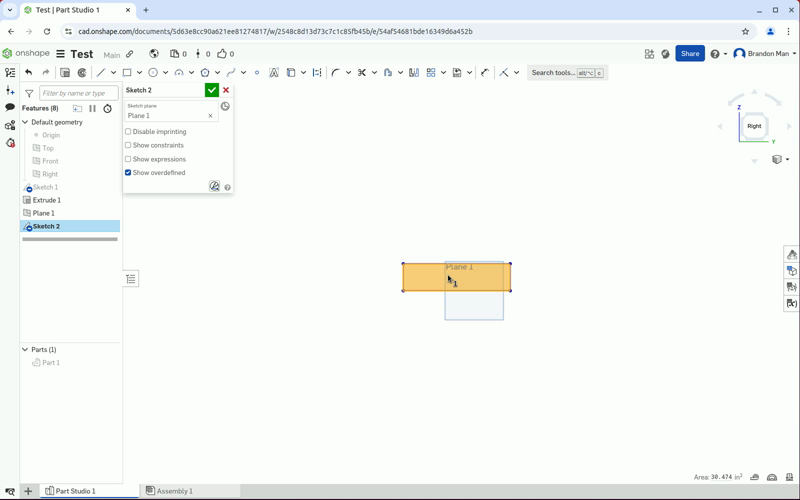
scroll(-6)
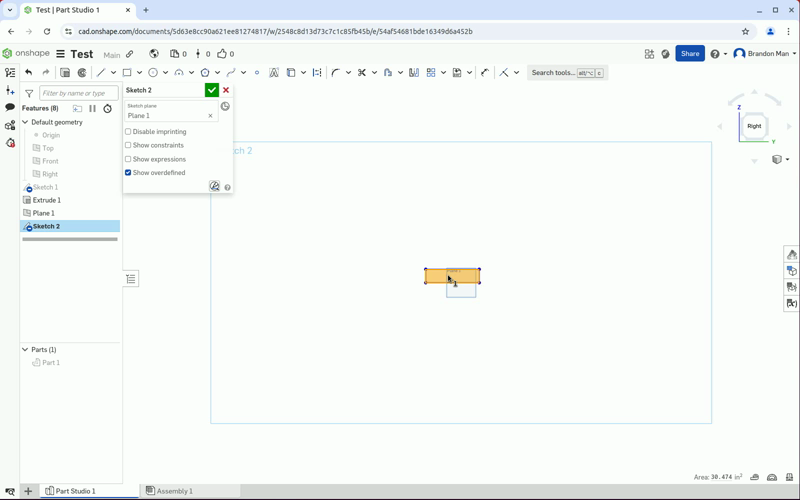
mouse_move(73, 352)
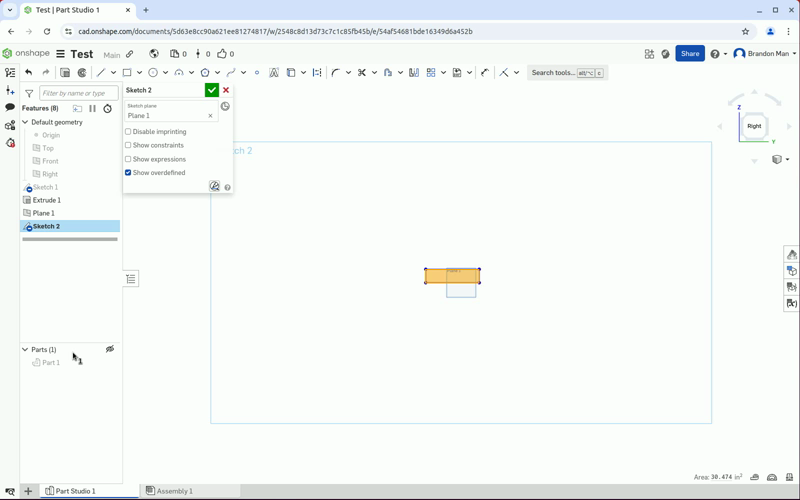
key(shift+y)
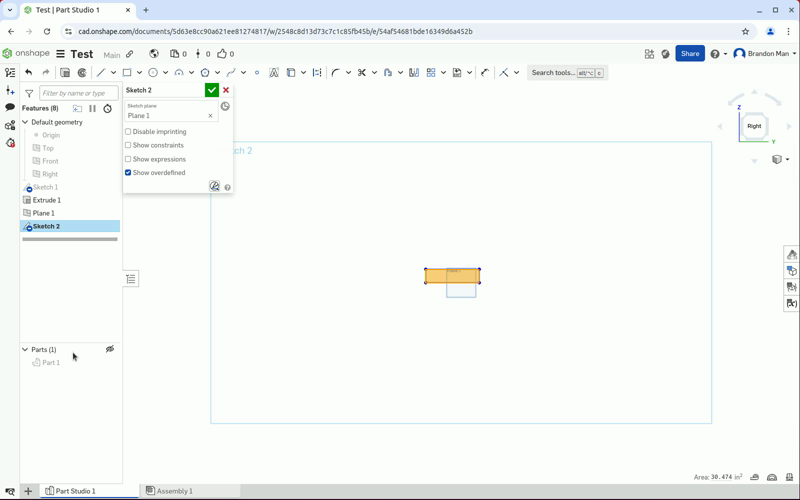
key(shift+e)
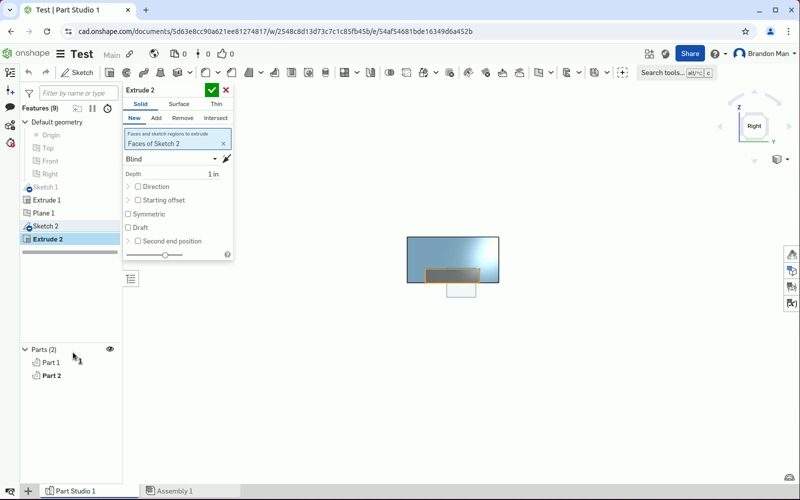
mouse_move(143, 106)
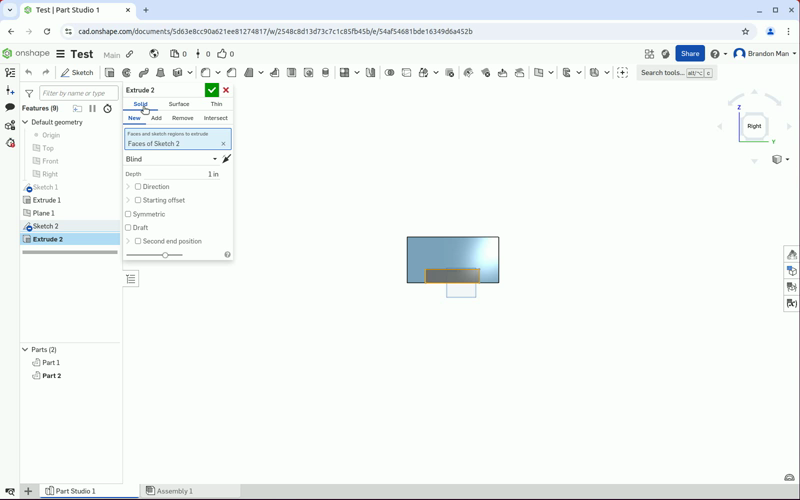
click(143, 106)
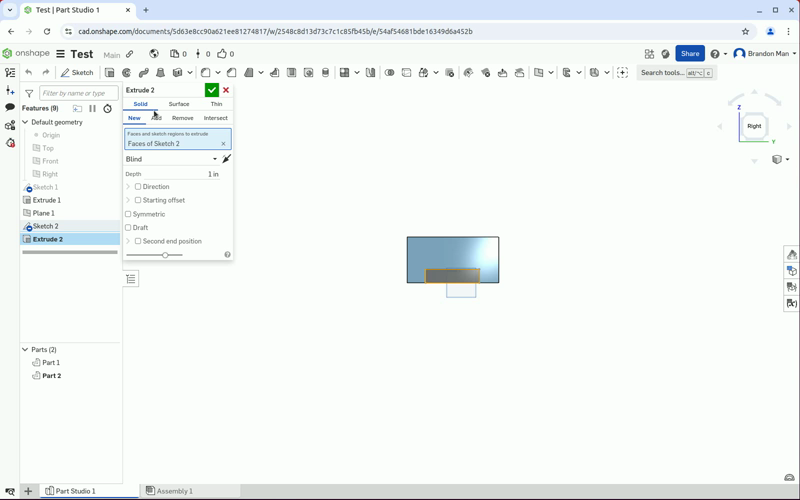
mouse_move(186, 120)
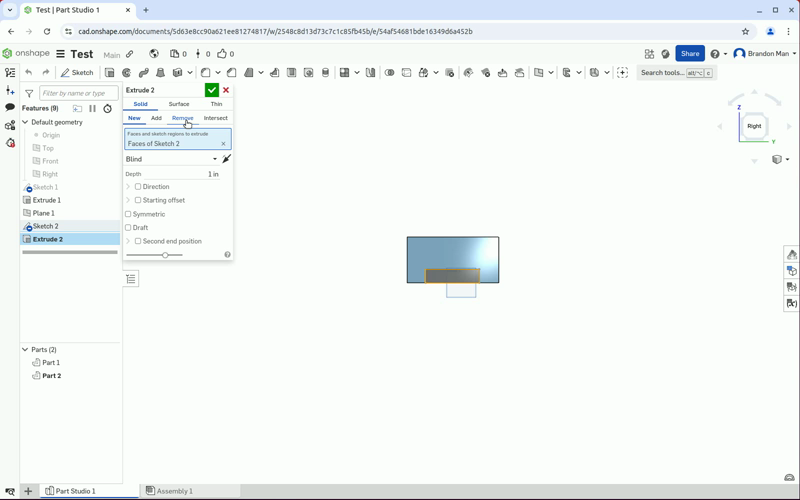
click(186, 120)
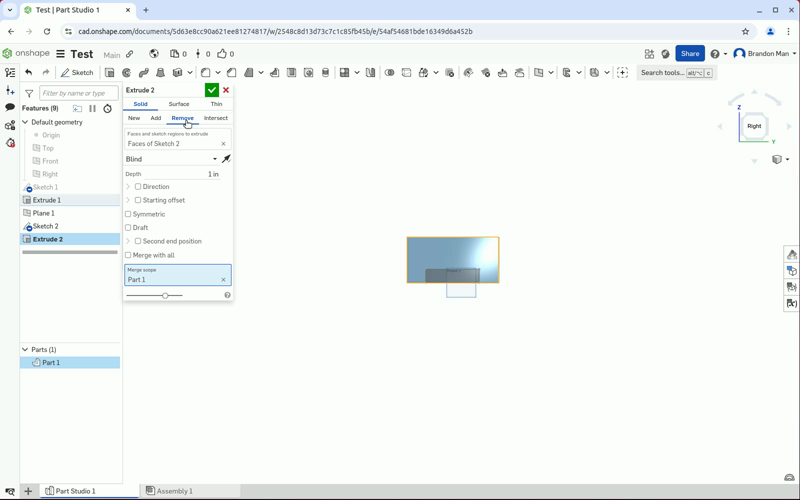
key(tab, 4)
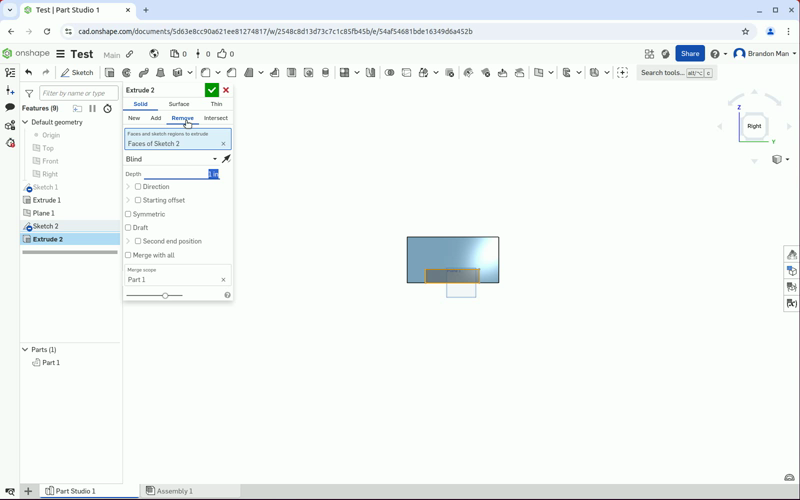
text(30.811)
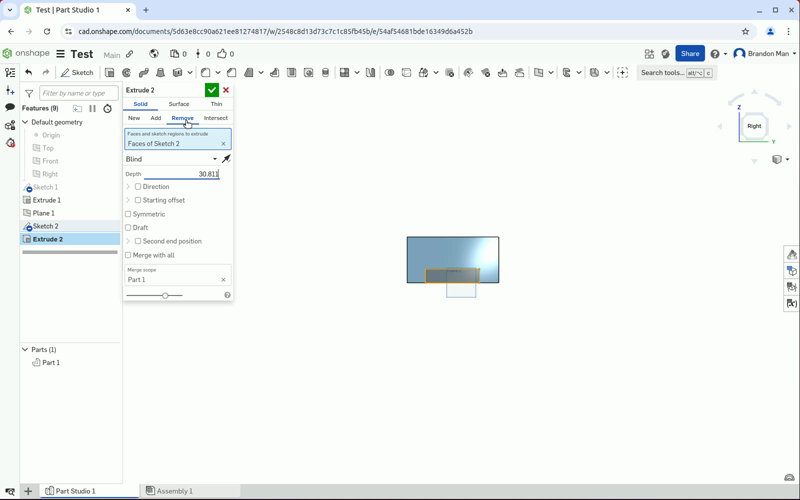
key(tab, 6)
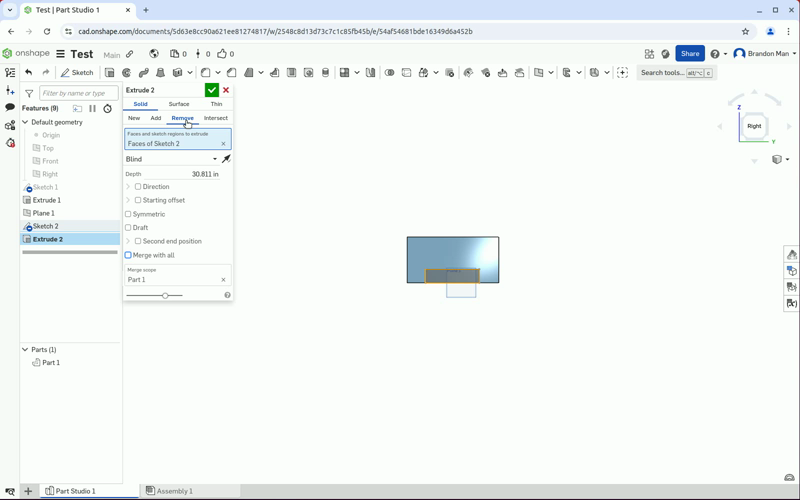
key(space)
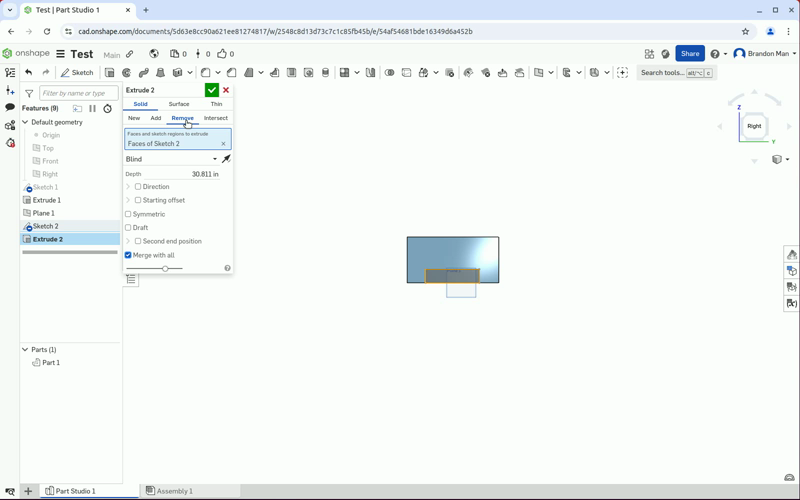
key(enter)
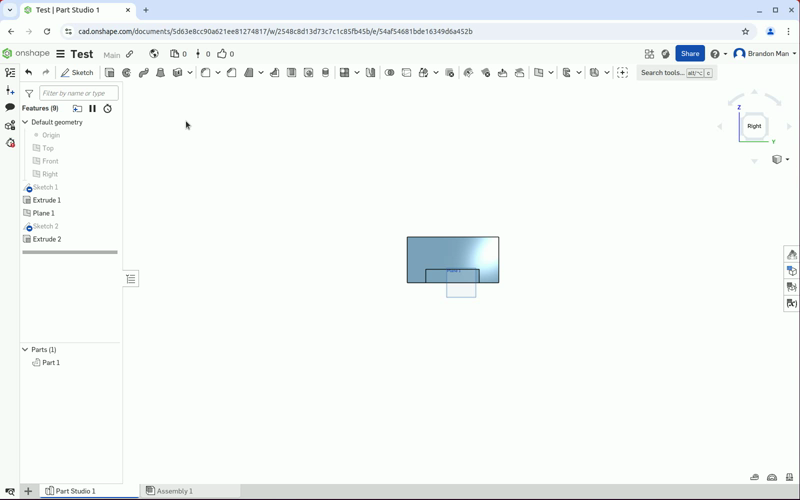
key(shift+h)
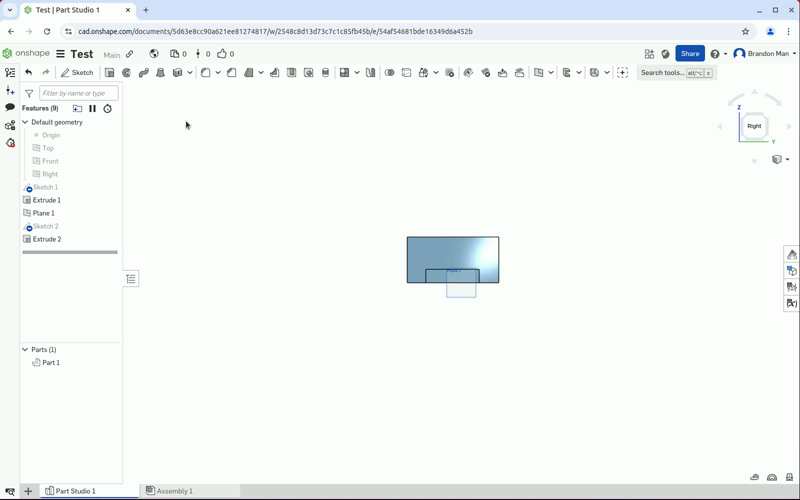
key(shift+h)
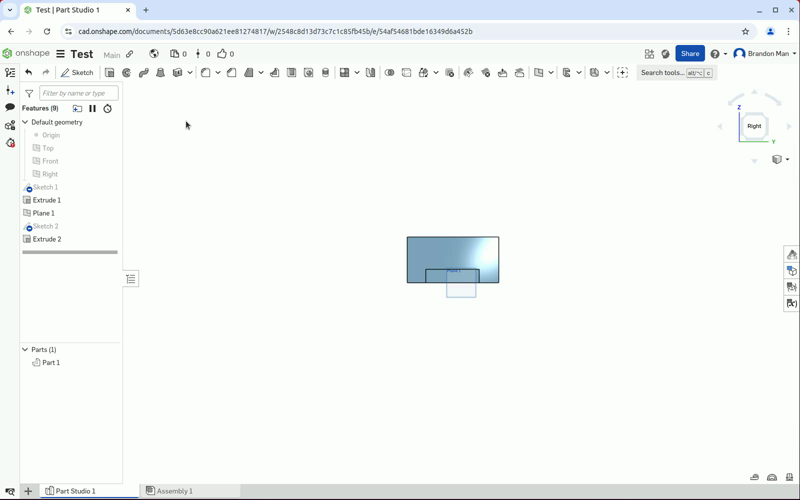
mouse_move(73, 189)
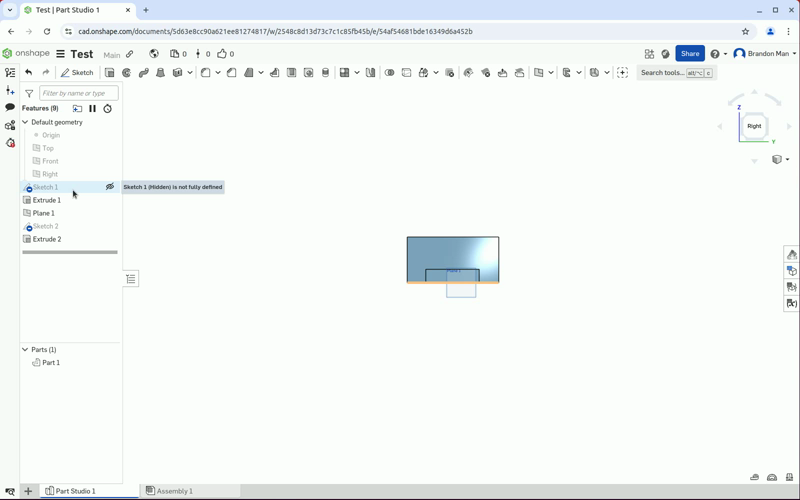
click(73, 189)
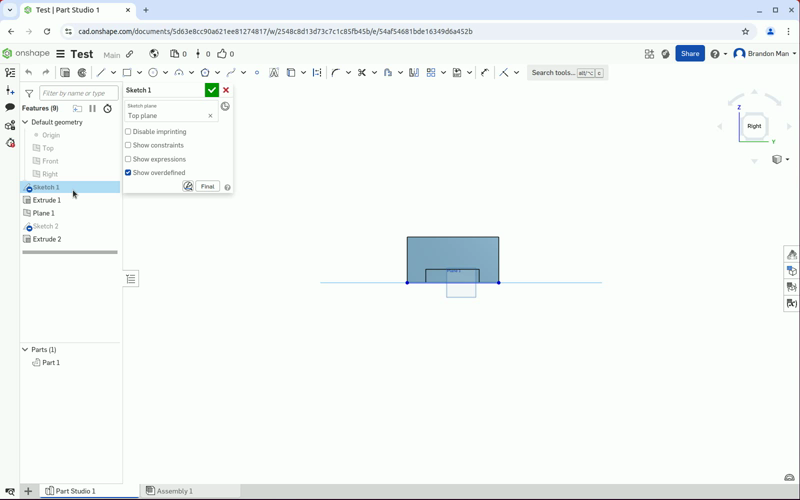
mouse_move(229, 92)
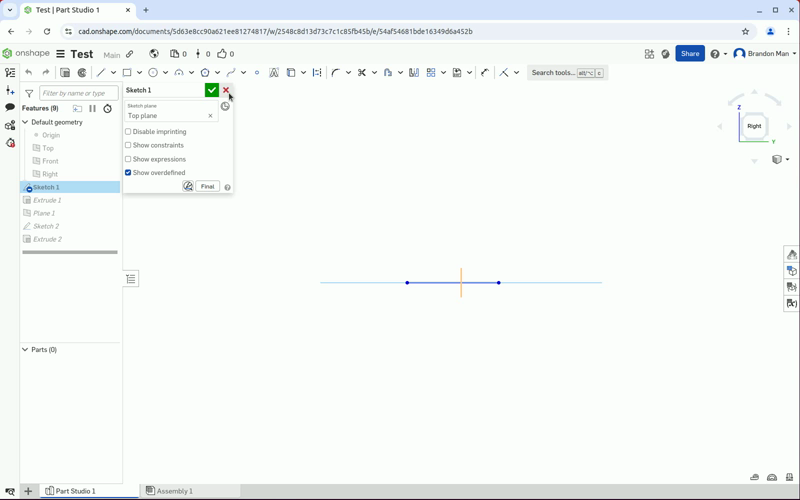
click(229, 92)
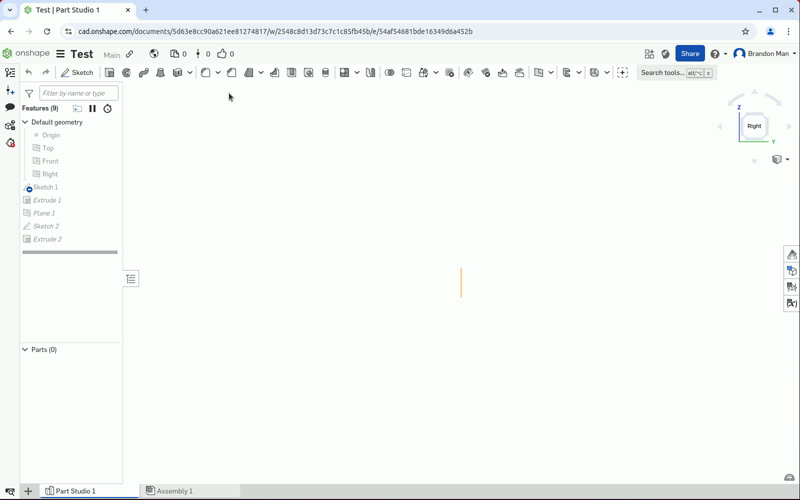
key(shift+s)
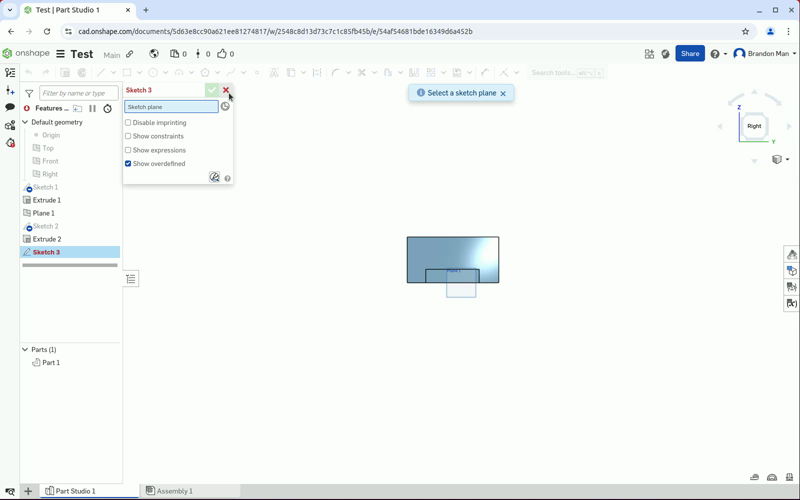
mouse_move(73, 215)
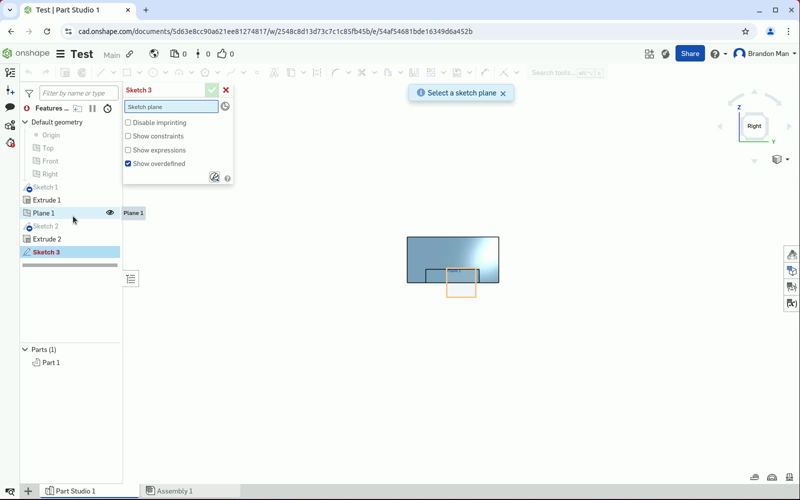
click(73, 215)
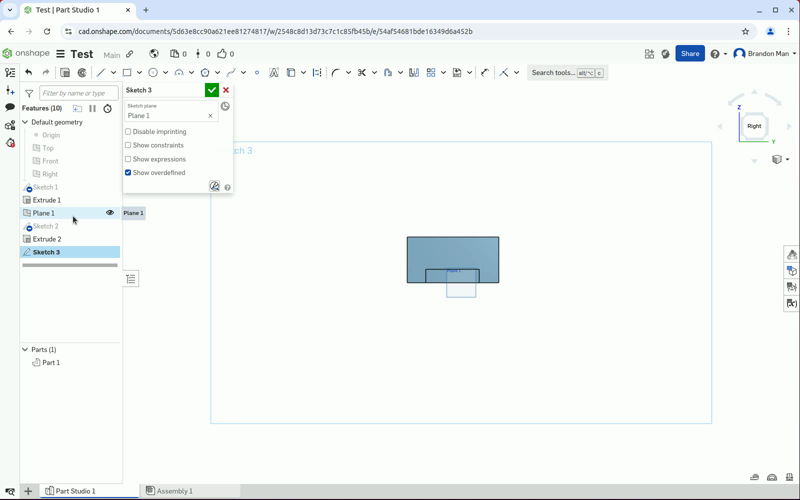
mouse_move(73, 352)
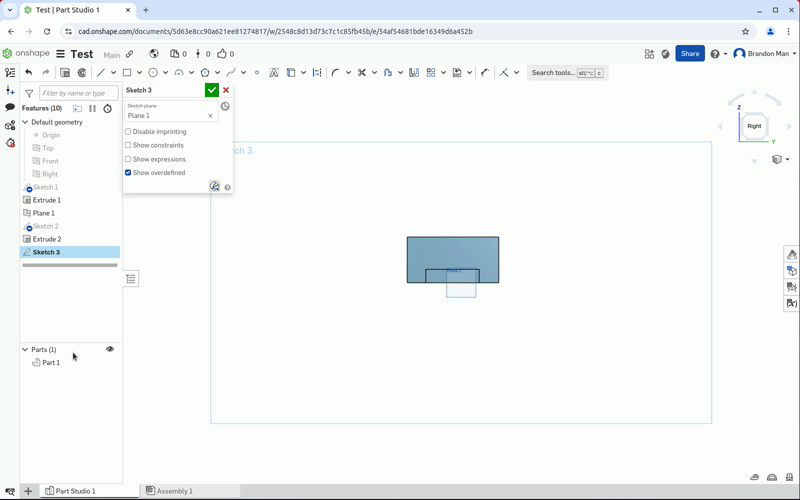
key(y)
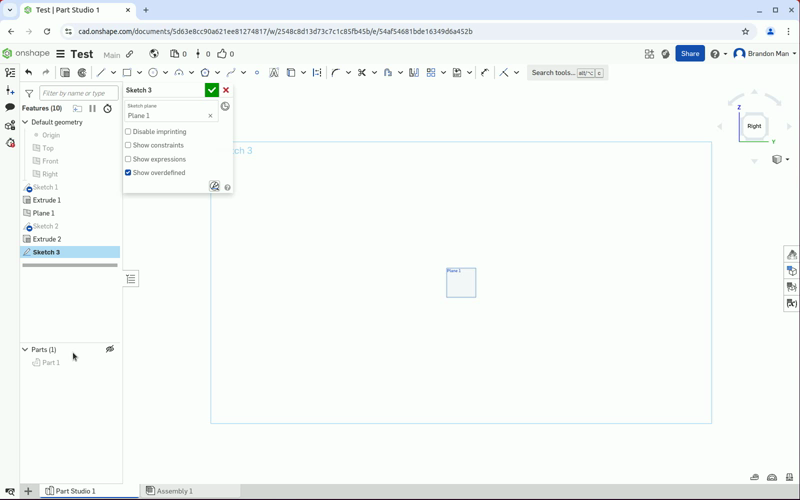
key(l)
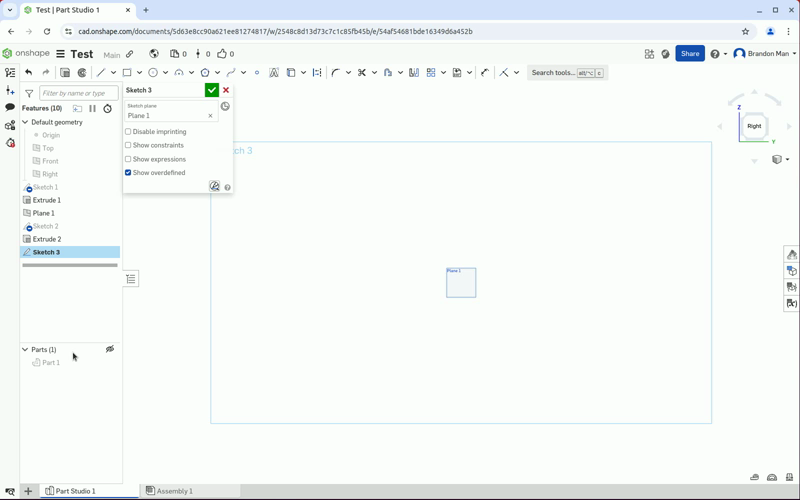
key_down(shift)
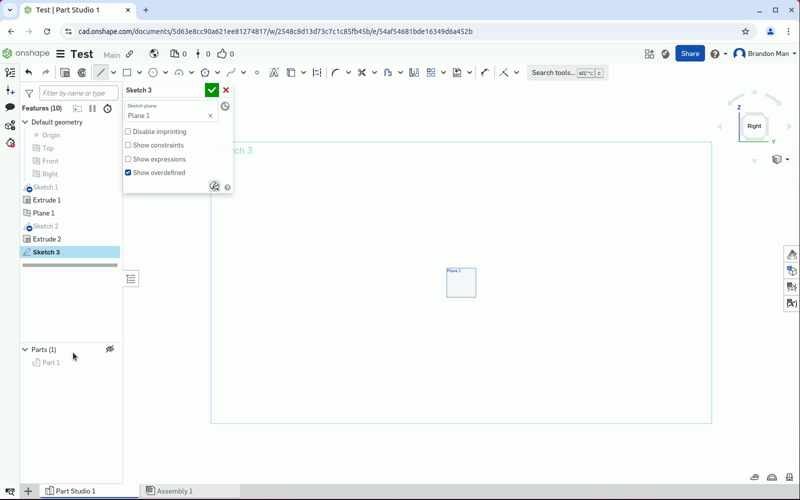
mouse_move(406, 250)
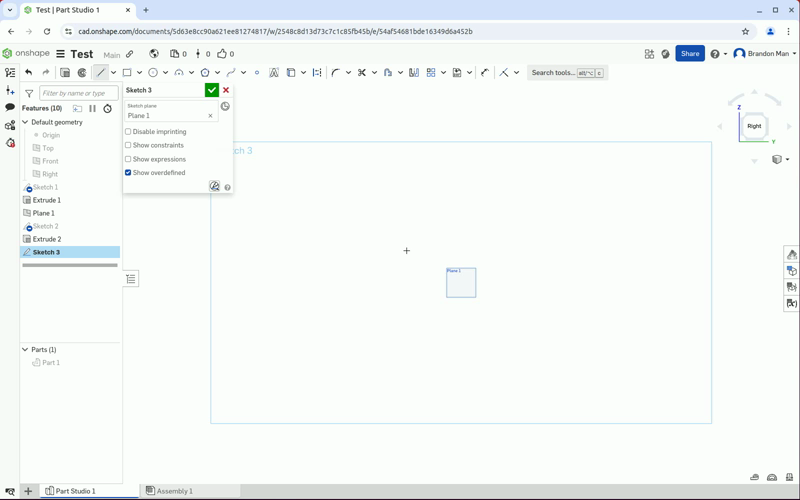
click(406, 250)
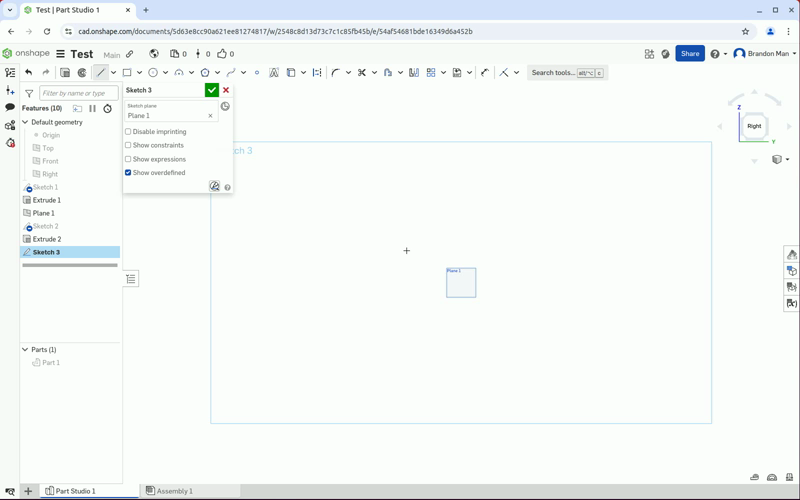
key_up(shift)
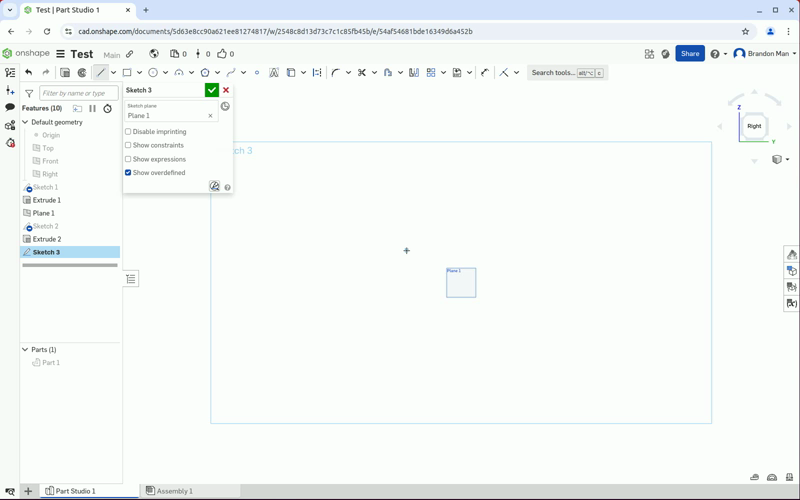
key_down(shift)
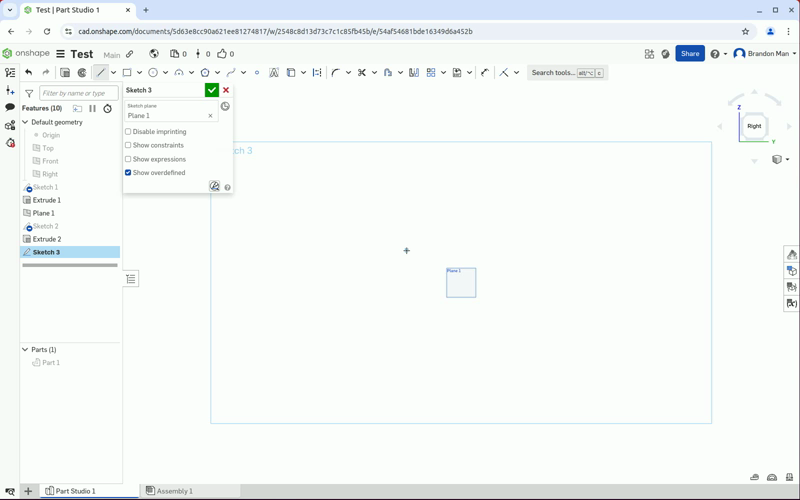
mouse_move(436, 250)
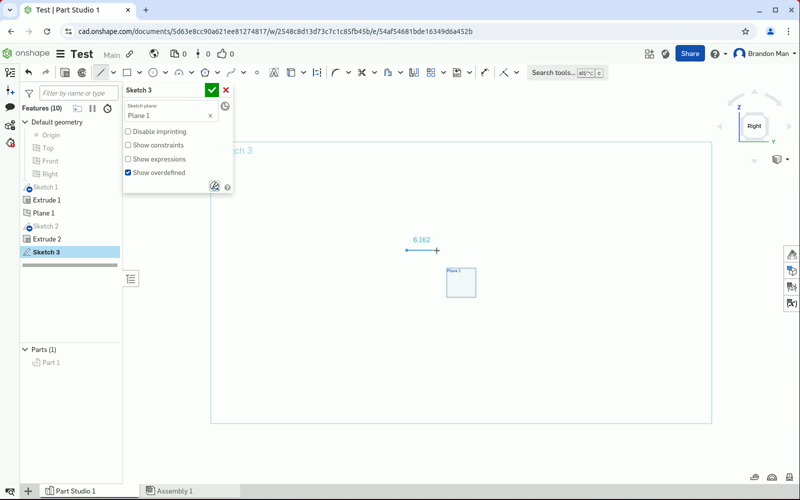
mouse_move(427, 250)
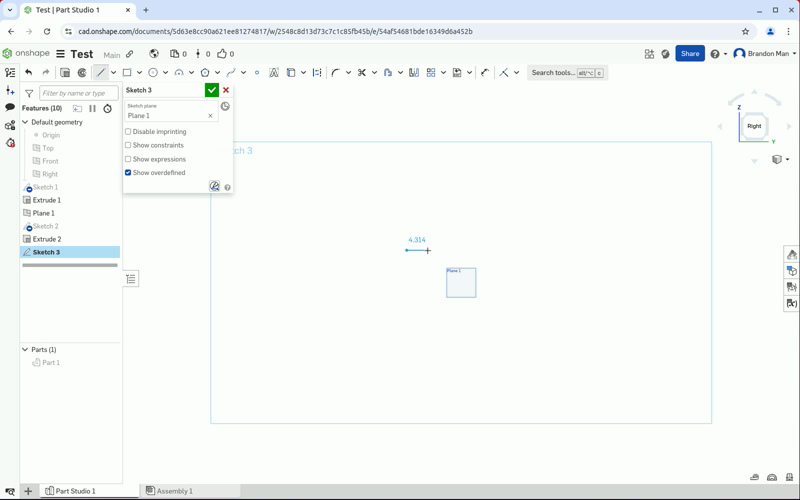
click(427, 250)
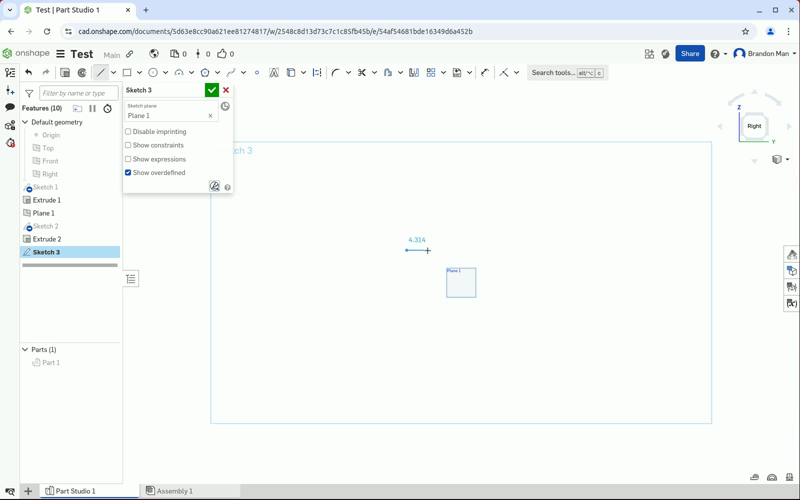
key_up(shift)
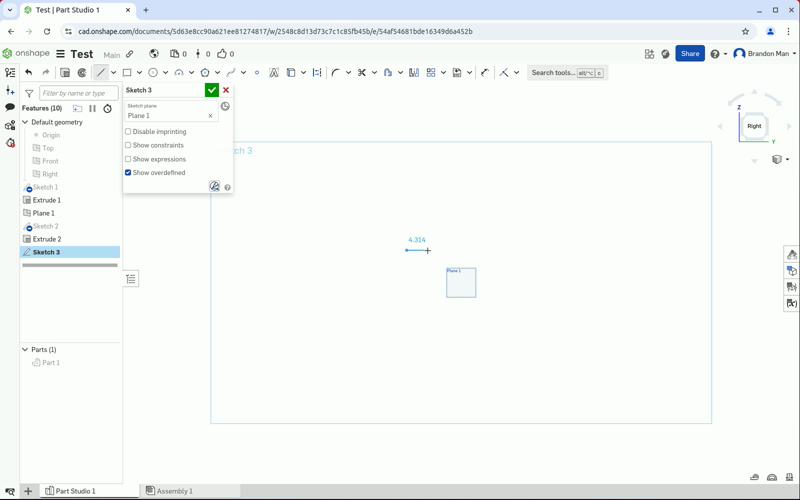
key_down(shift)
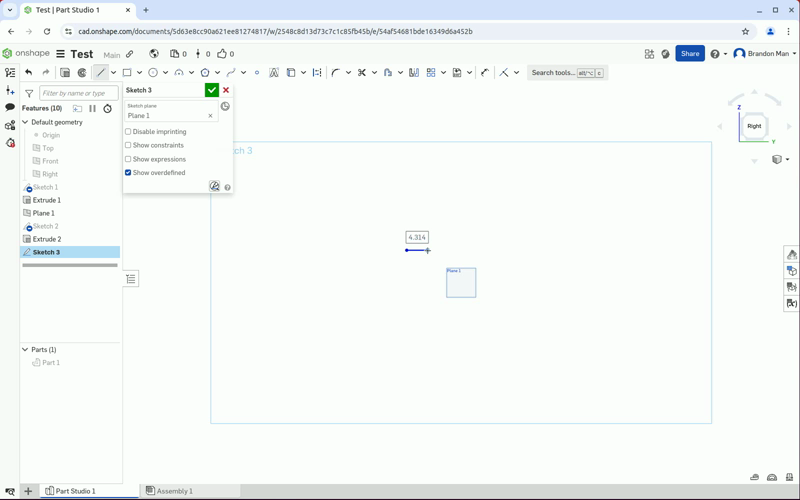
mouse_move(457, 250)
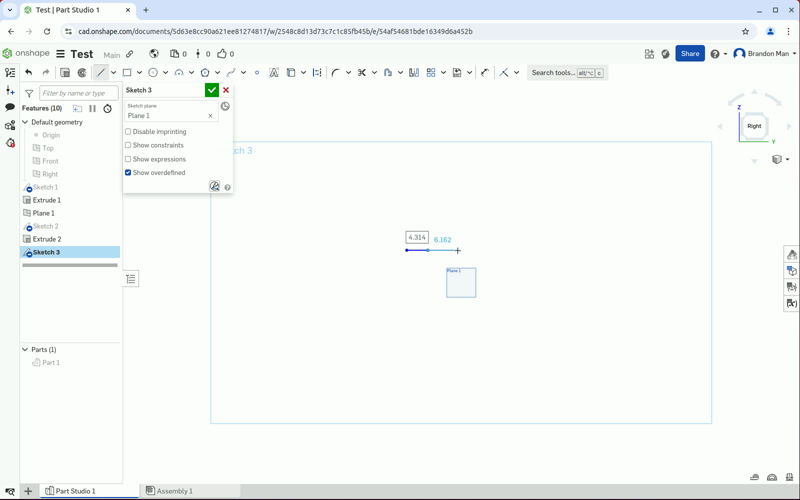
mouse_move(427, 236)
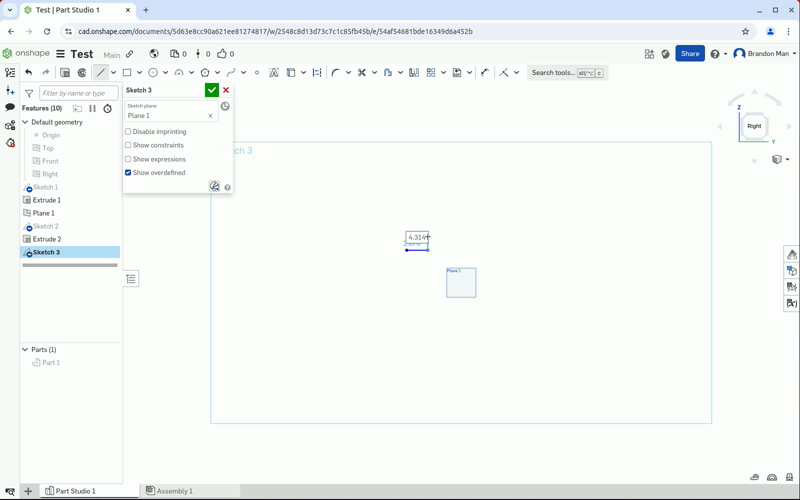
click(427, 236)
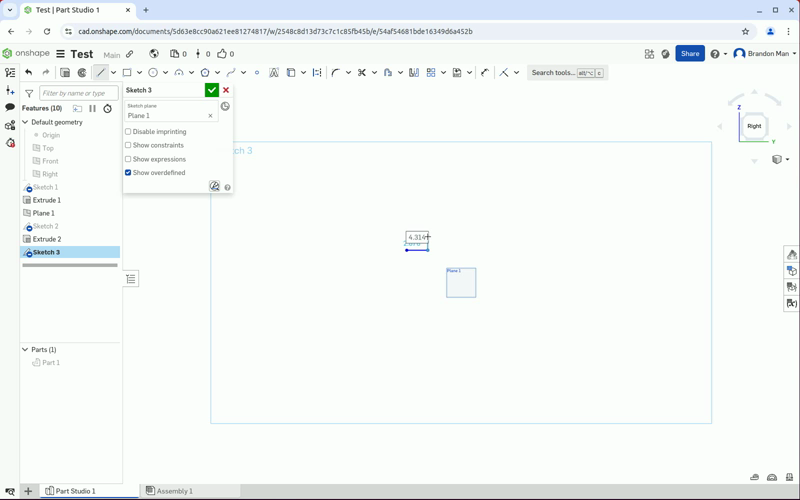
key_up(shift)
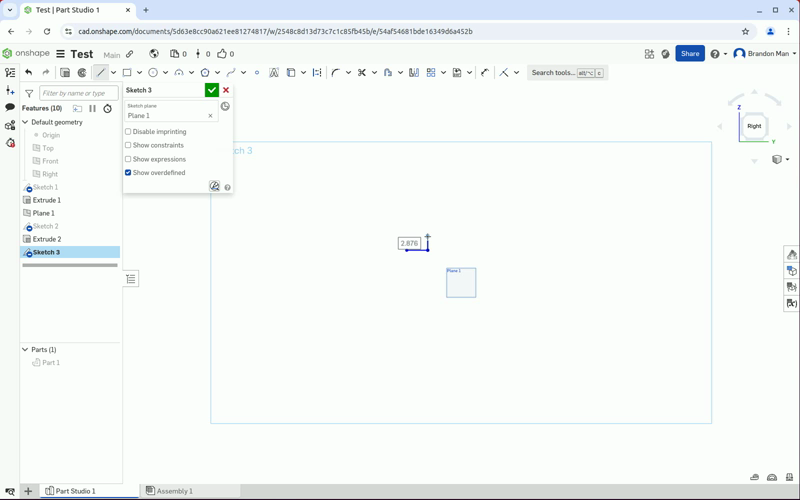
key_down(shift)
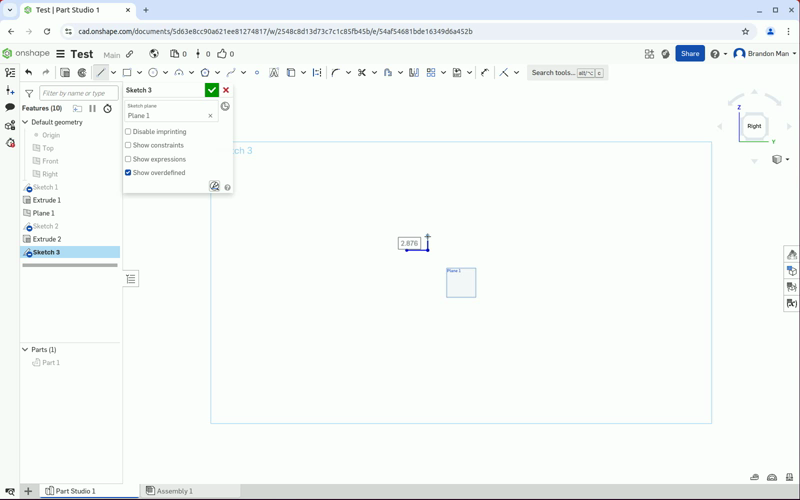
mouse_move(457, 236)
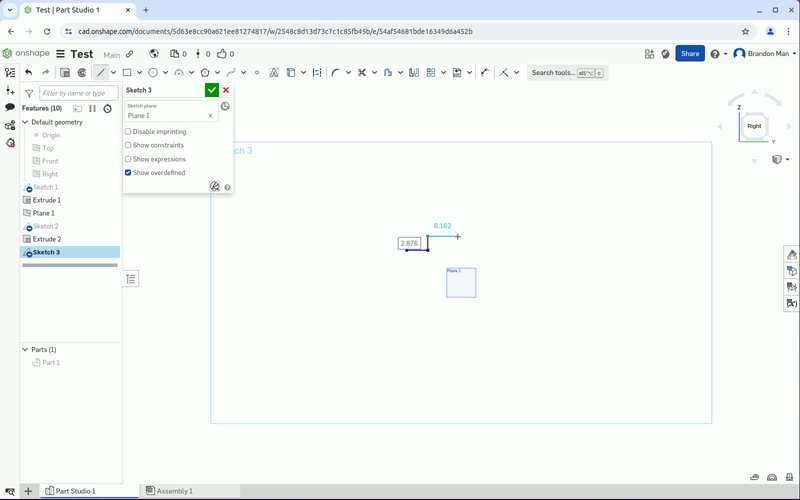
mouse_move(406, 236)
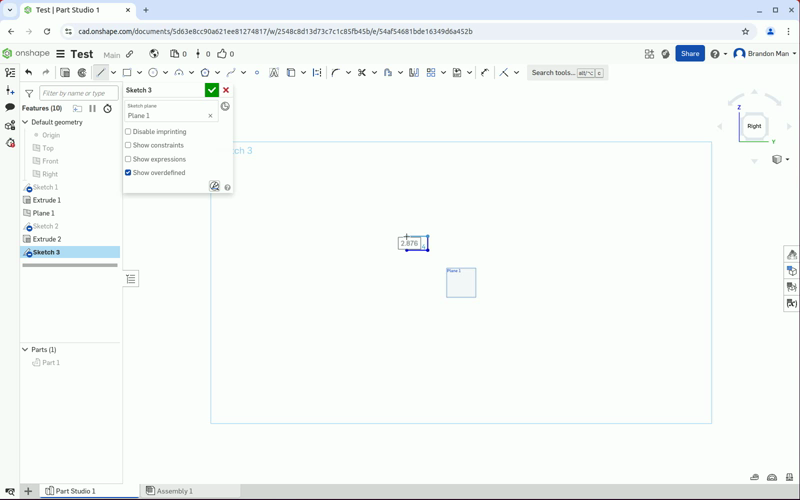
click(406, 236)
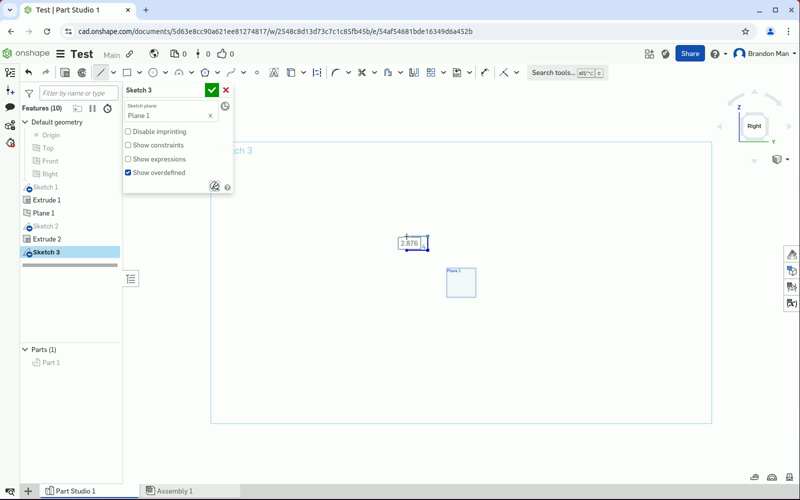
key_up(shift)
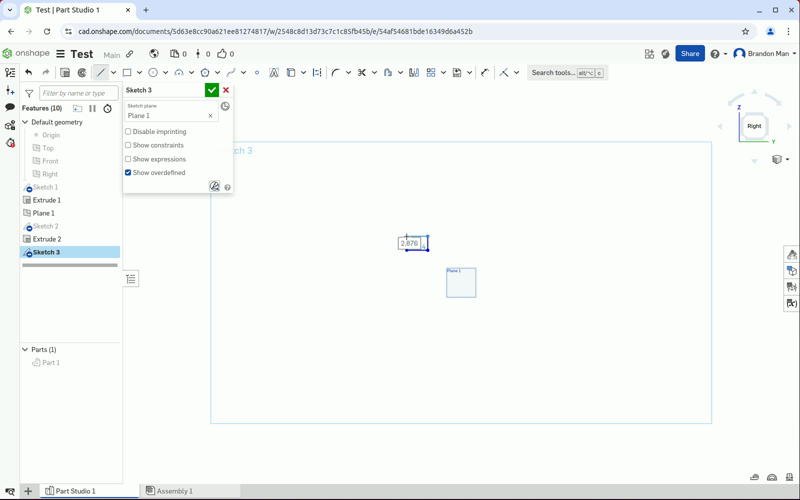
mouse_move(436, 236)
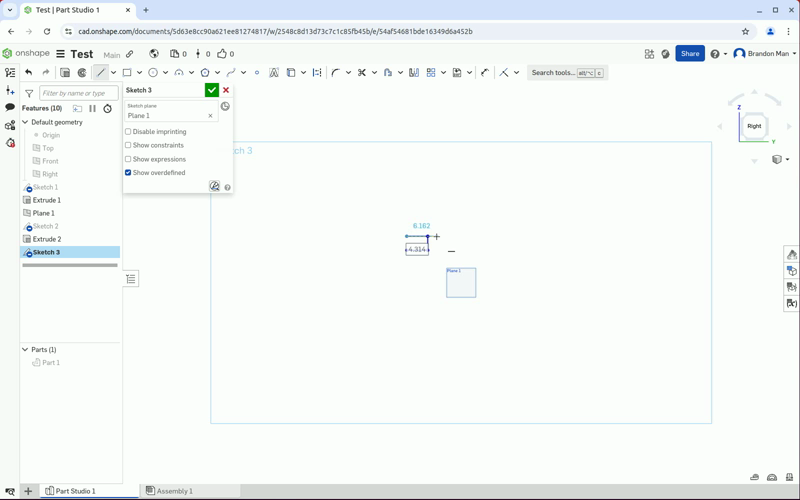
key_down(shift)
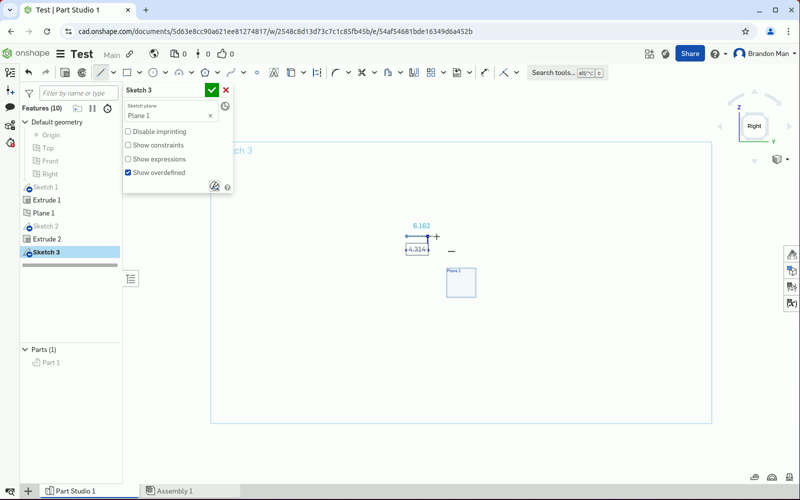
mouse_move(406, 250)
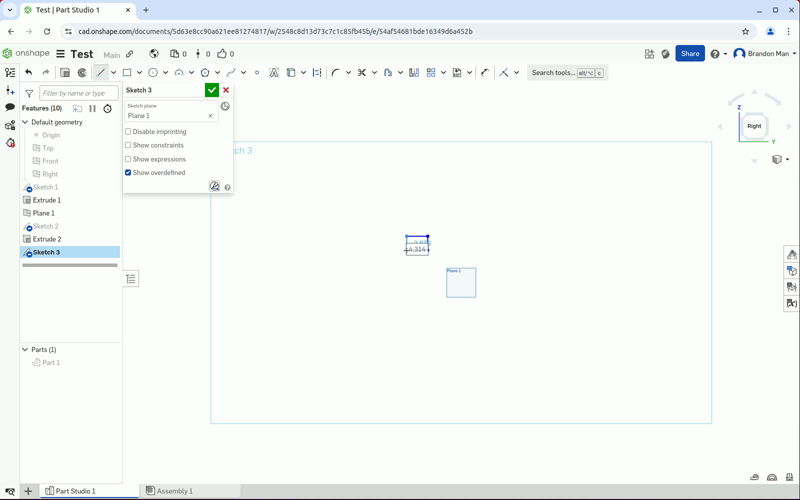
key_up(shift)
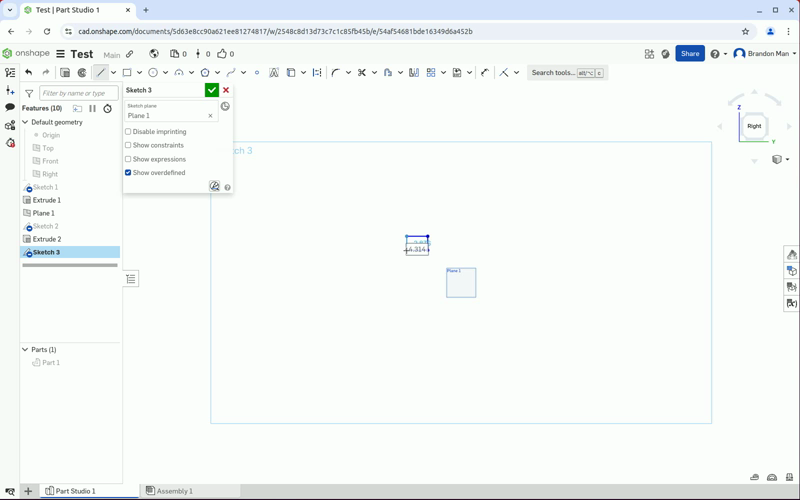
click(406, 250)
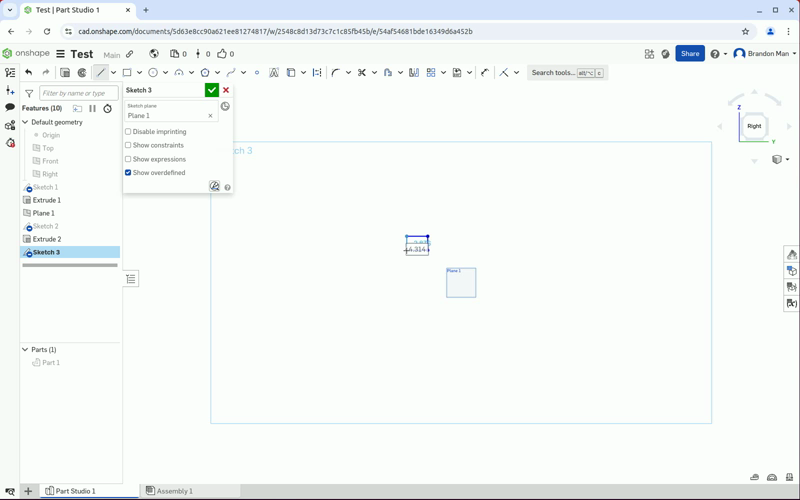
key(esc)
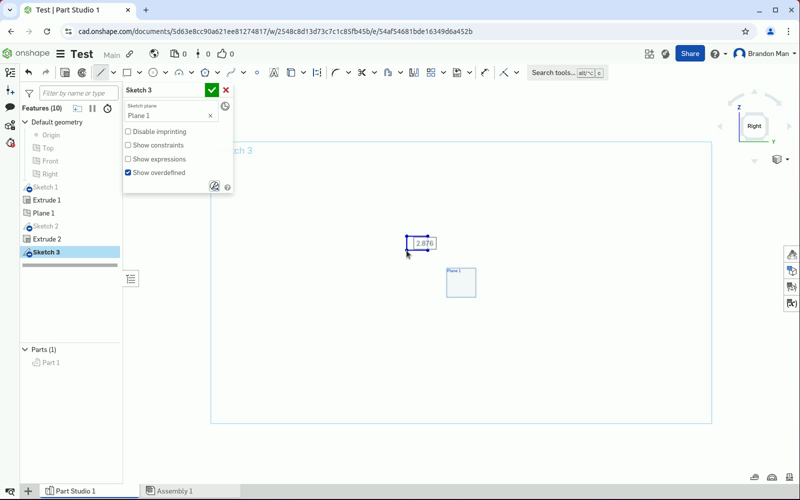
mouse_move(412, 246)
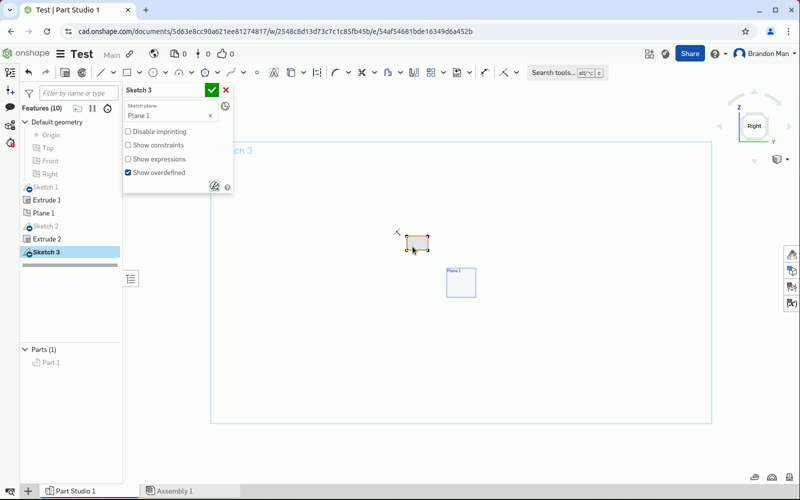
scroll(6)
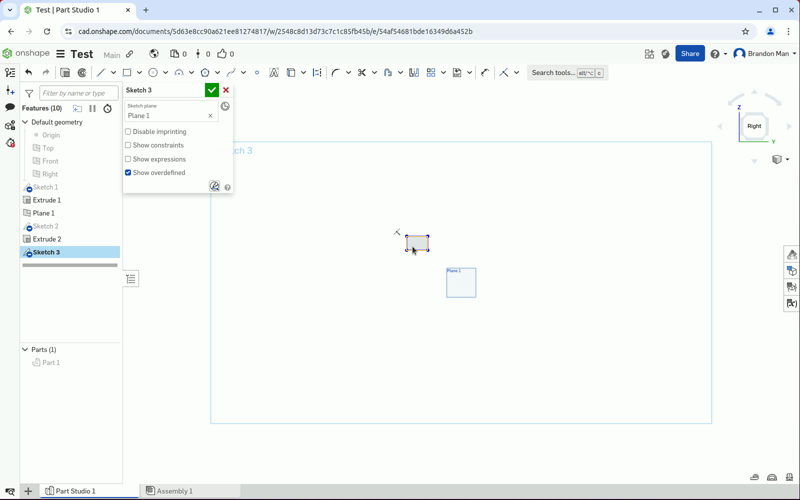
scroll(6)
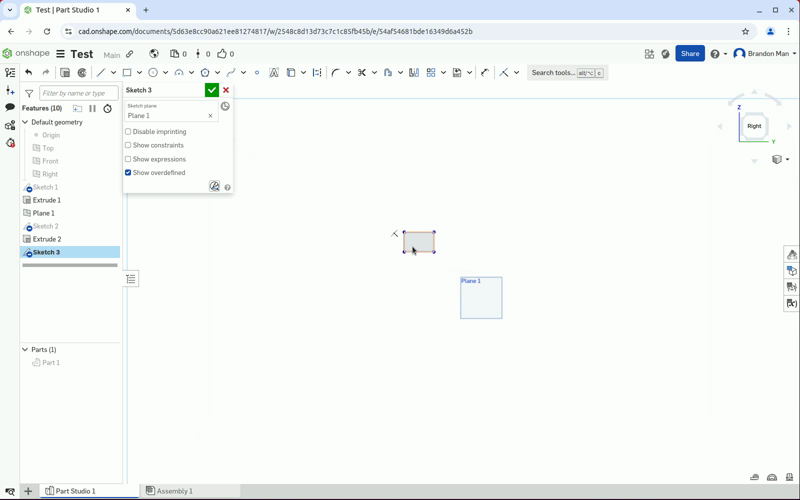
scroll(6)
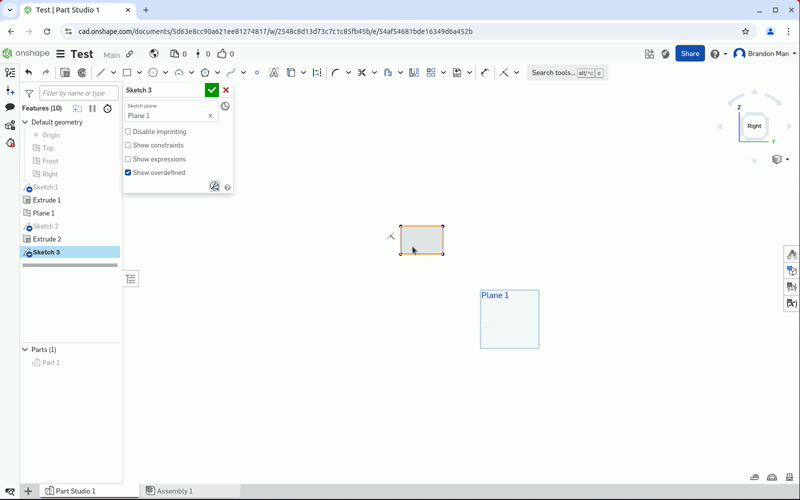
scroll(6)
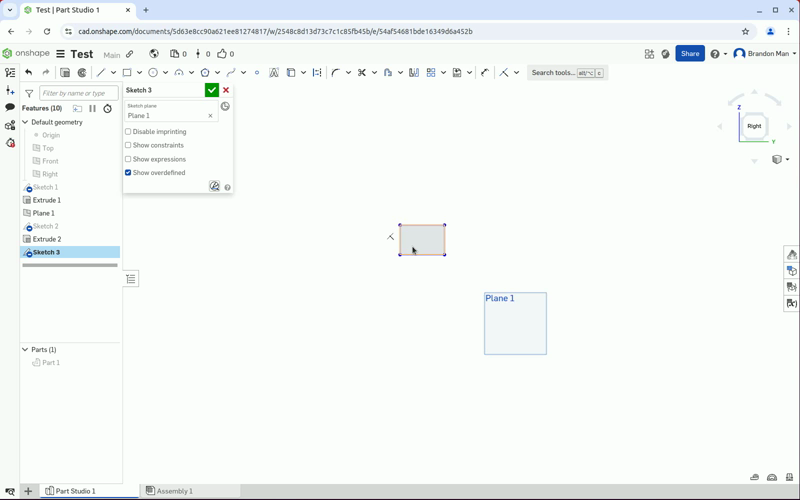
scroll(6)
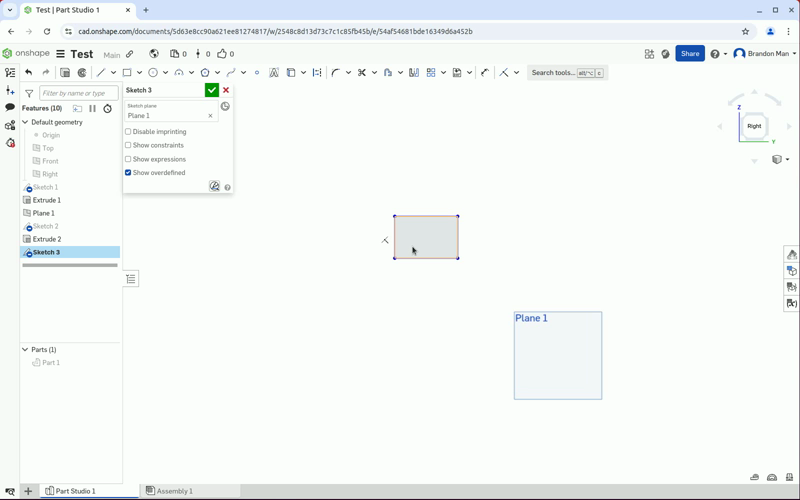
scroll(6)
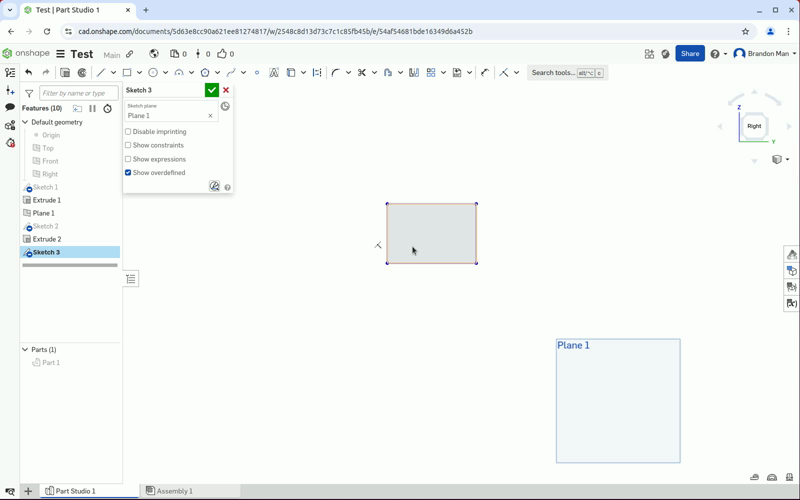
scroll(6)
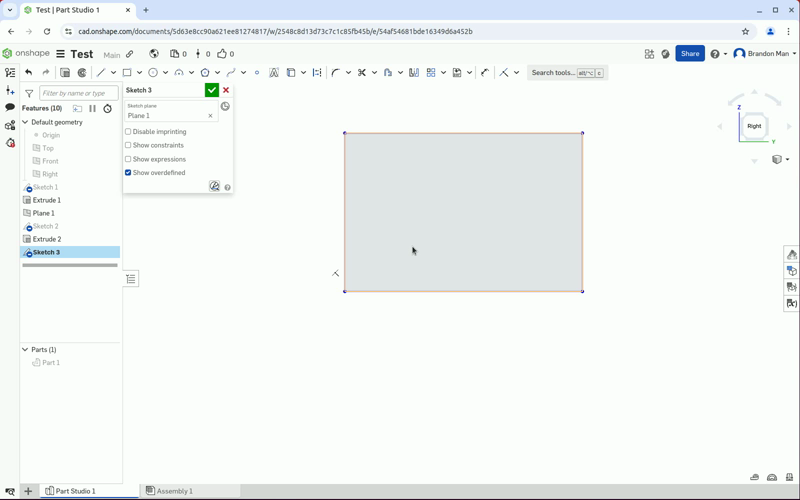
click(412, 246)
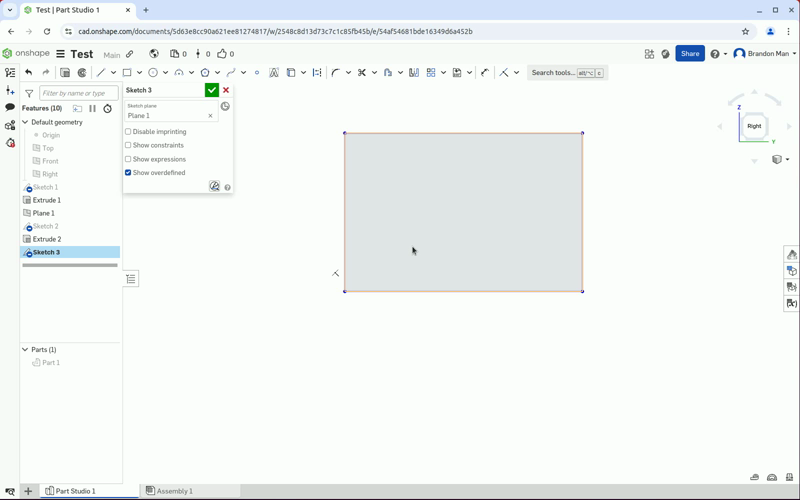
scroll(-6)
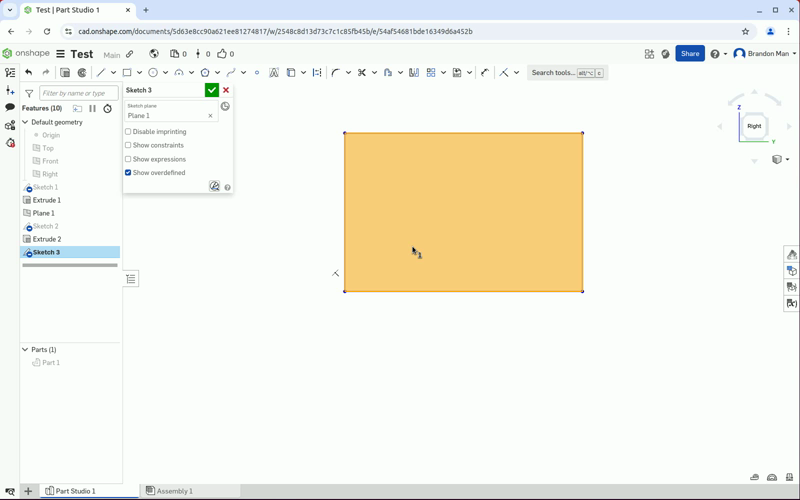
scroll(-6)
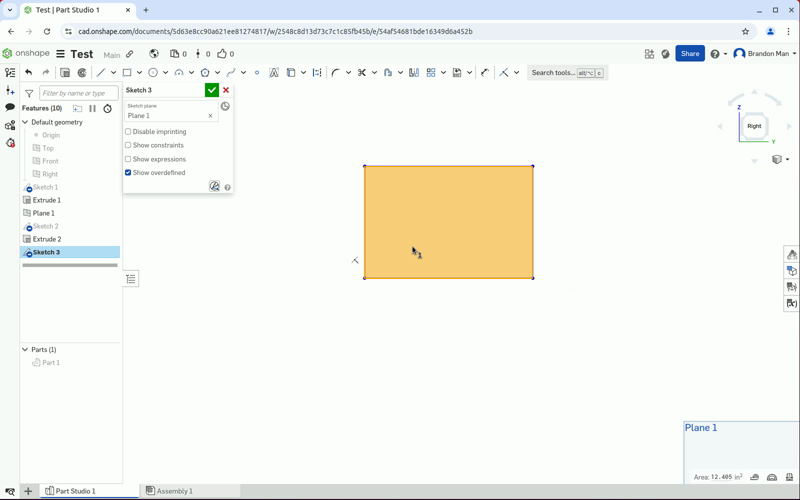
scroll(-6)
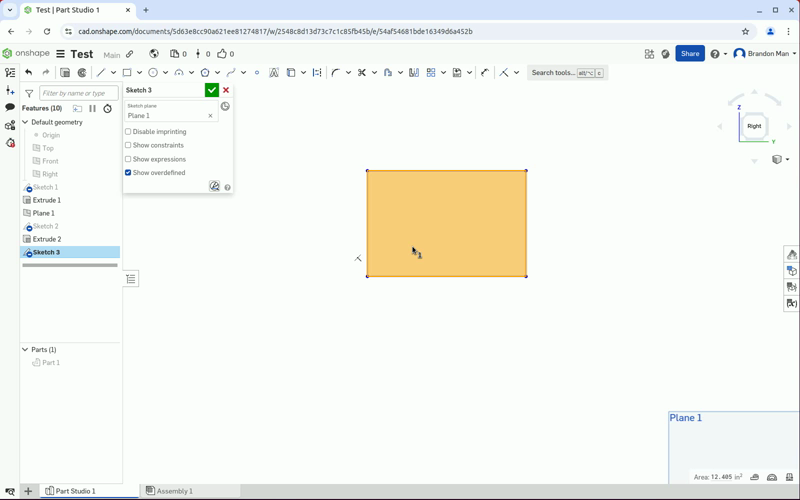
scroll(-6)
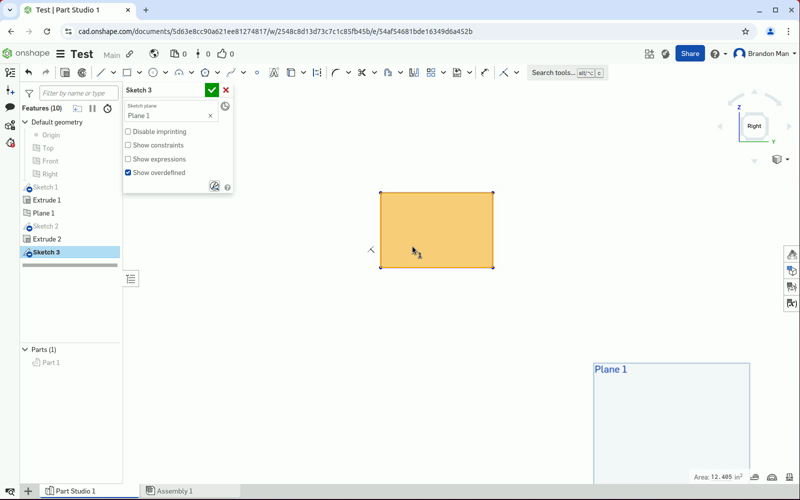
scroll(-6)
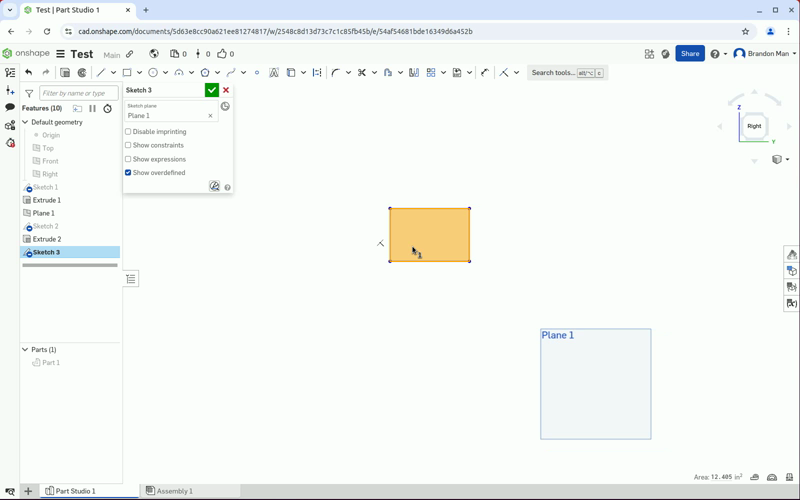
scroll(-6)
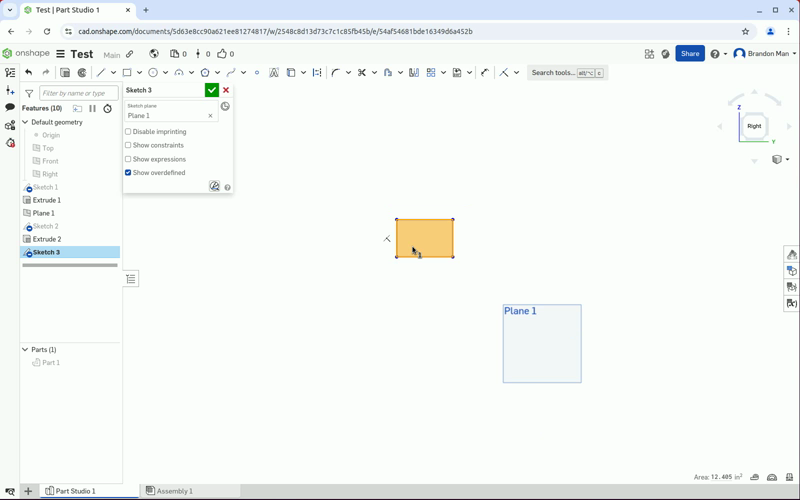
scroll(-6)
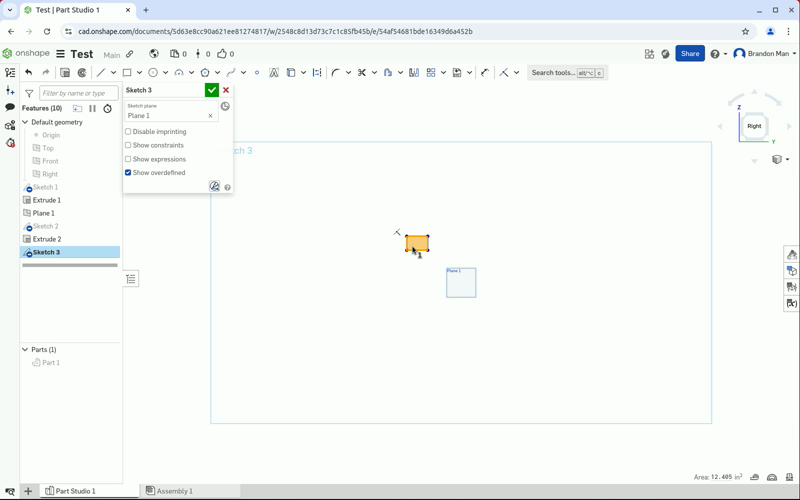
mouse_move(73, 352)
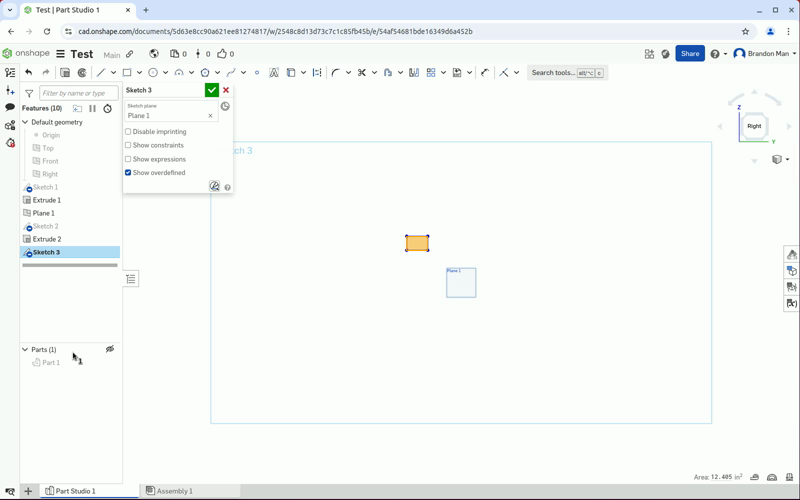
key(shift+y)
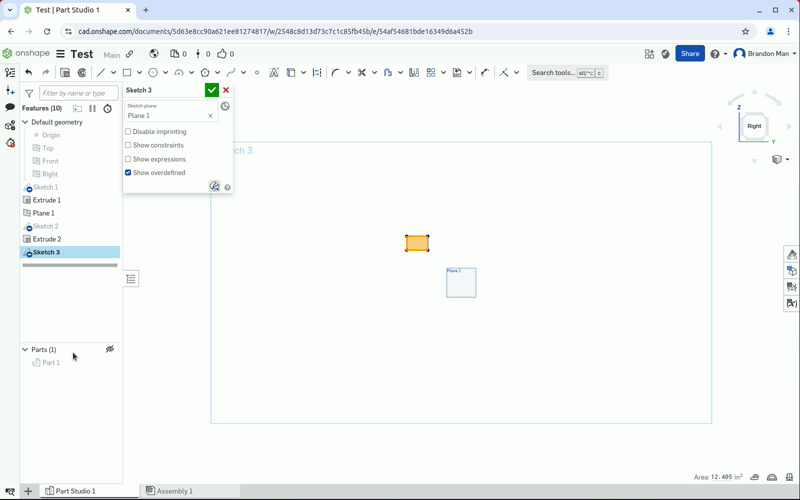
key(shift+e)
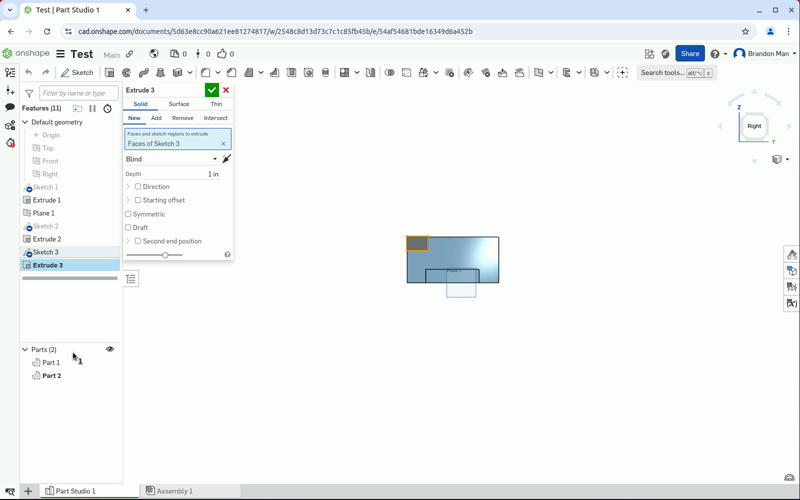
mouse_move(143, 106)
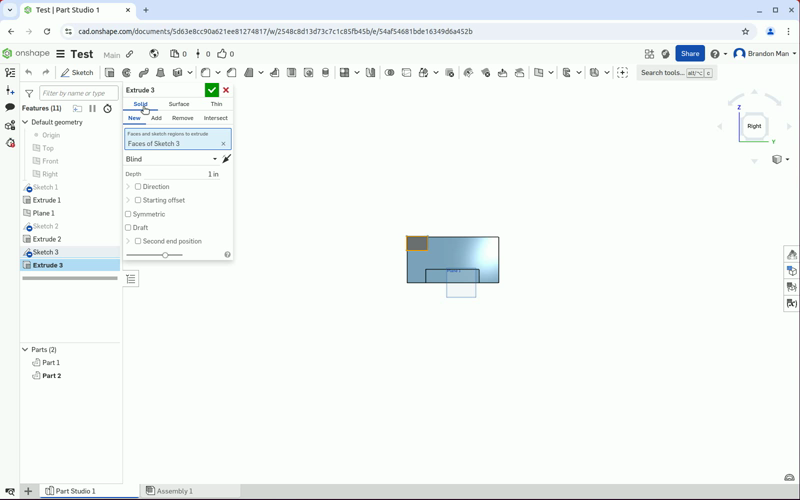
click(143, 106)
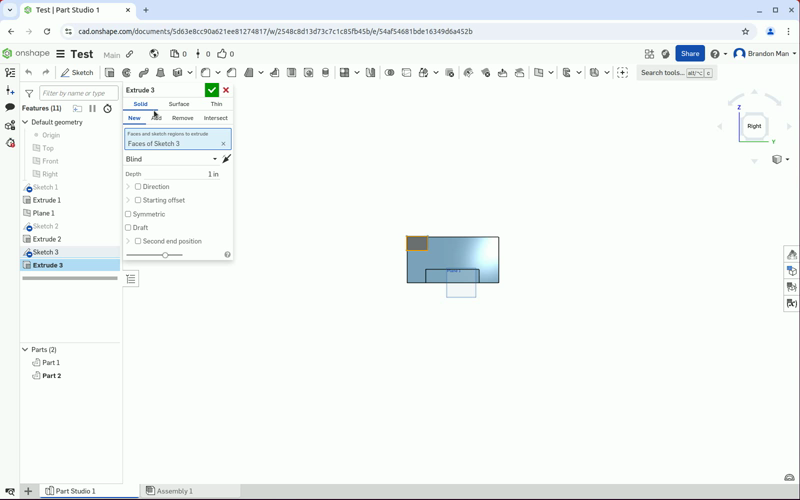
mouse_move(186, 120)
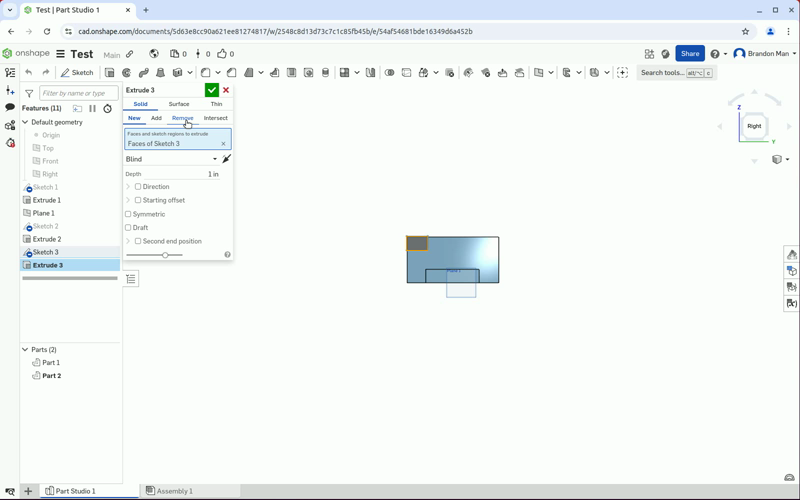
click(186, 120)
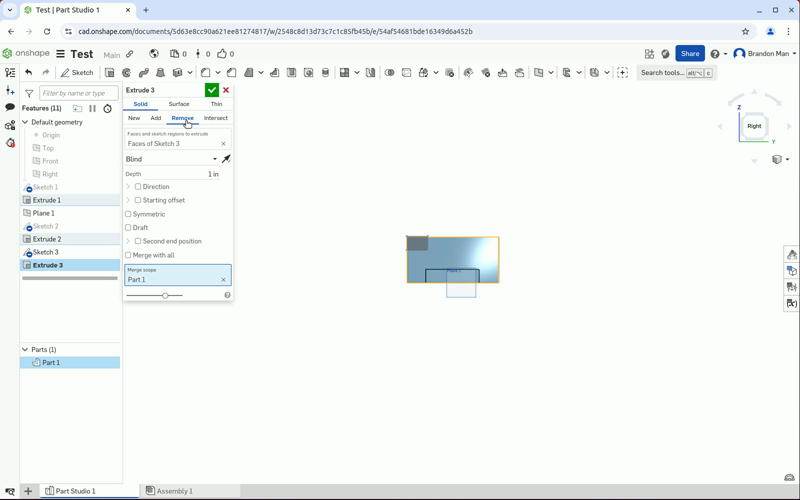
key(tab, 4)
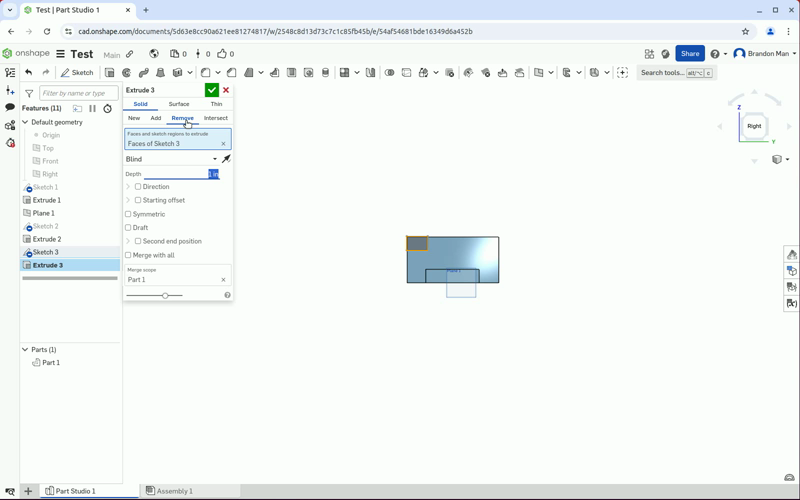
text(30.811)
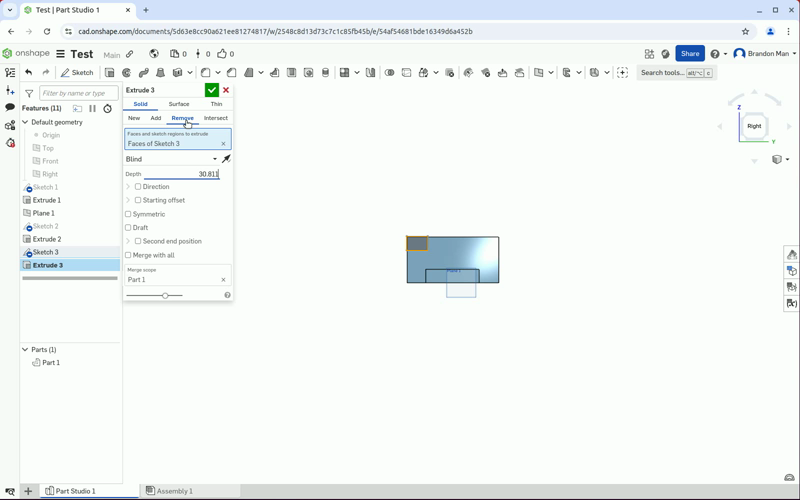
key(tab, 6)
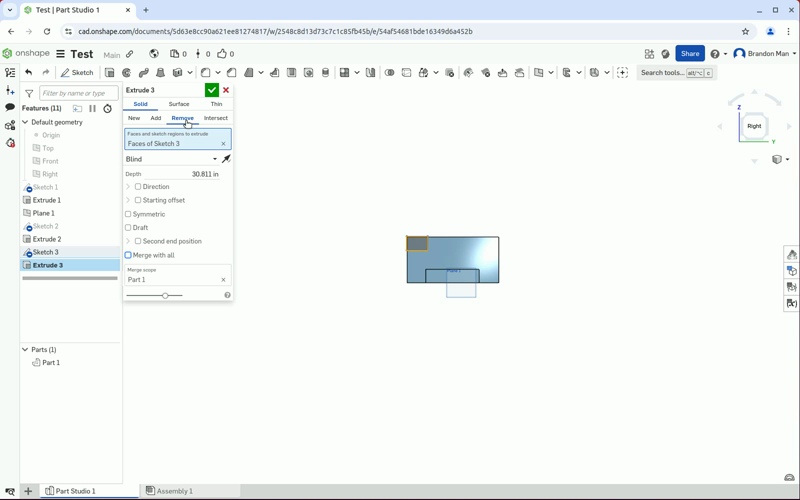
key(space)
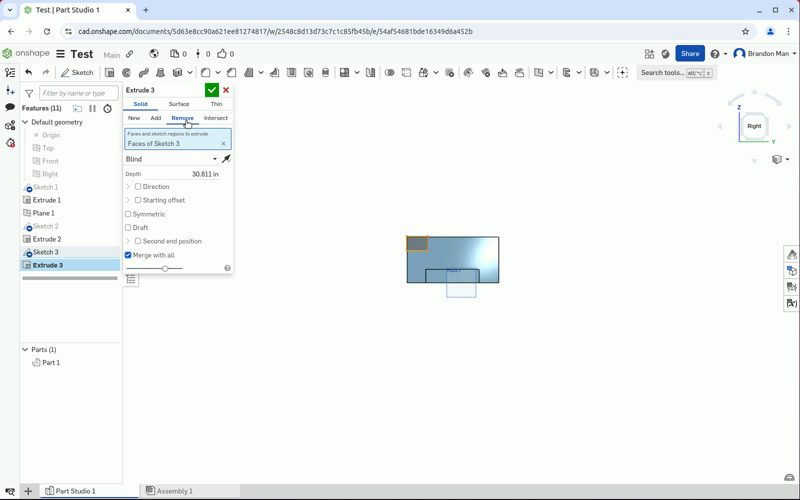
key(enter)
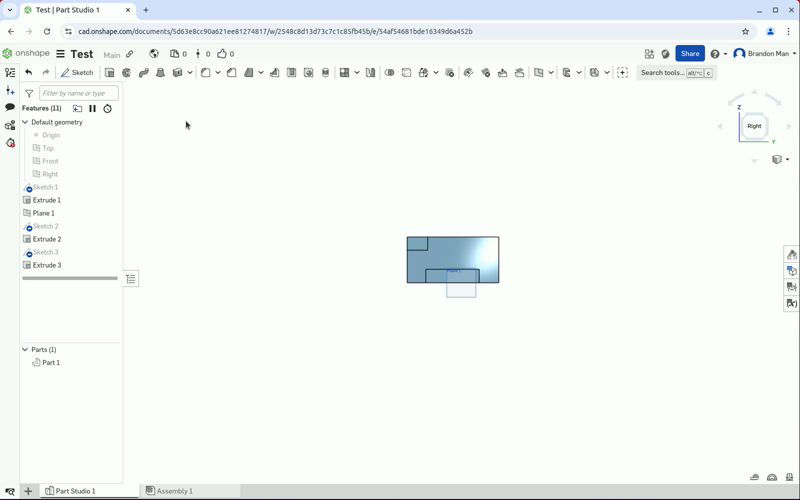
key(shift+h)
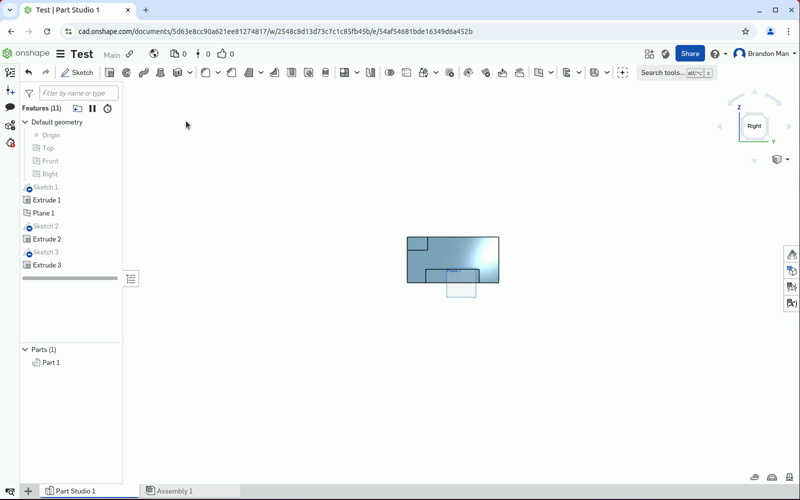
key(shift+h)
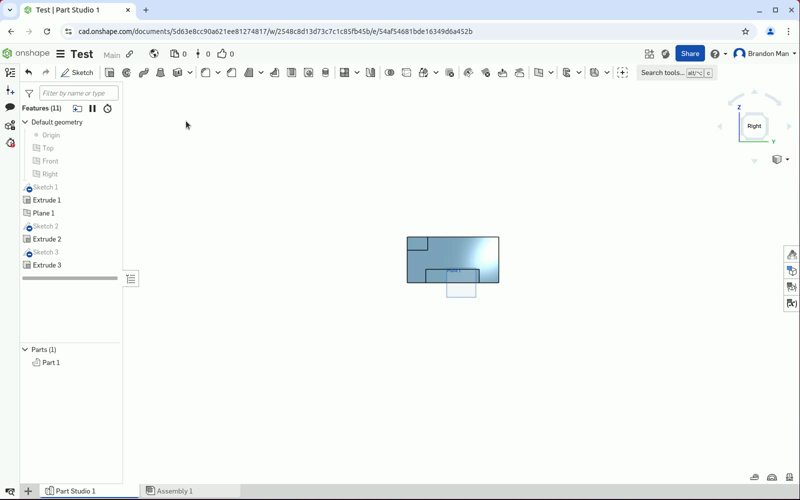
mouse_move(73, 189)
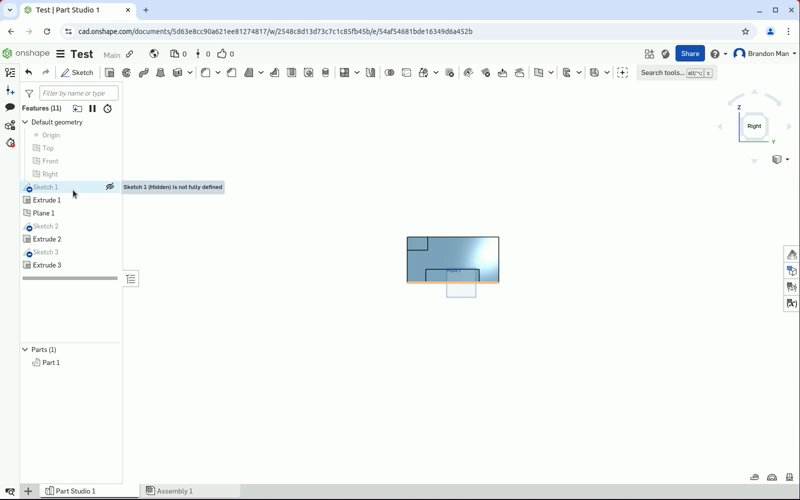
click(73, 189)
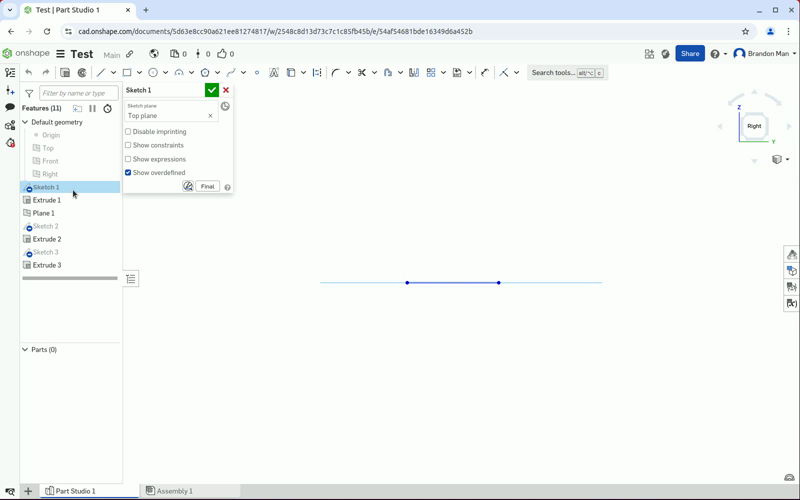
mouse_move(229, 92)
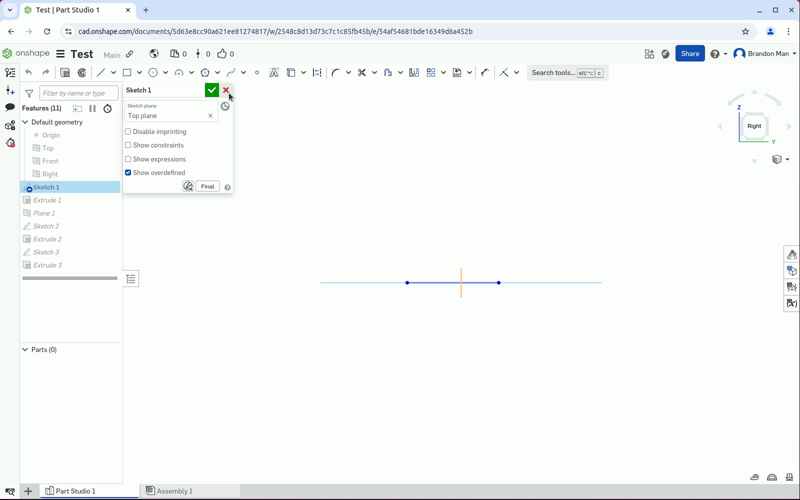
click(229, 92)
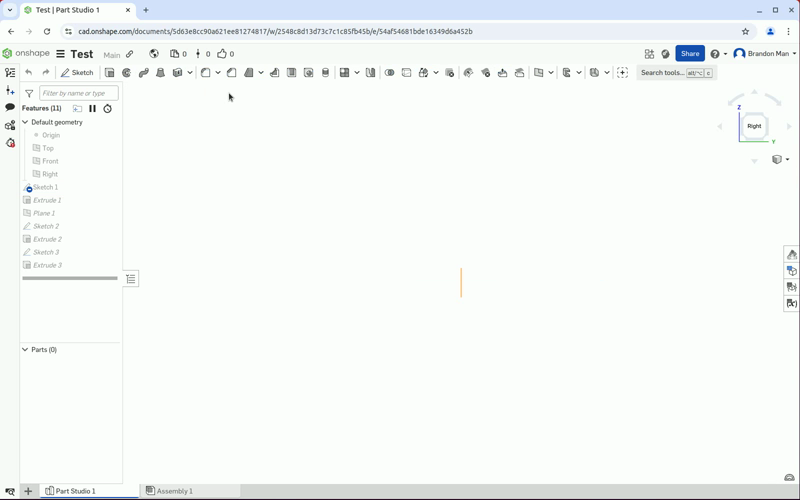
key(shift+s)
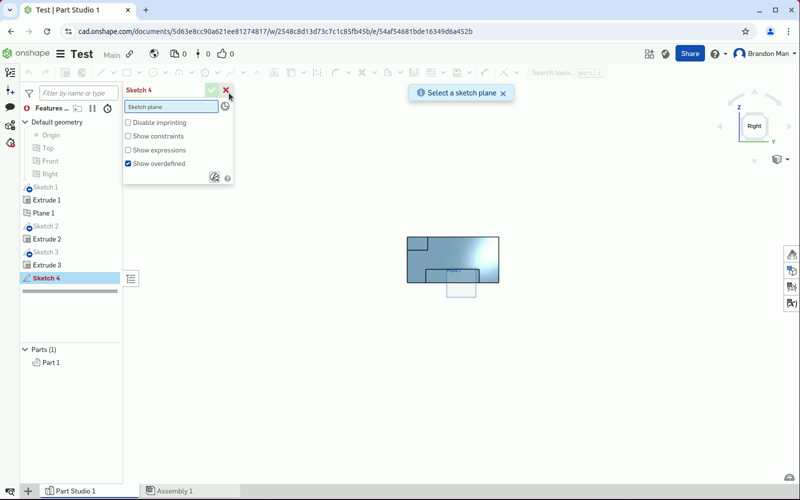
mouse_move(73, 215)
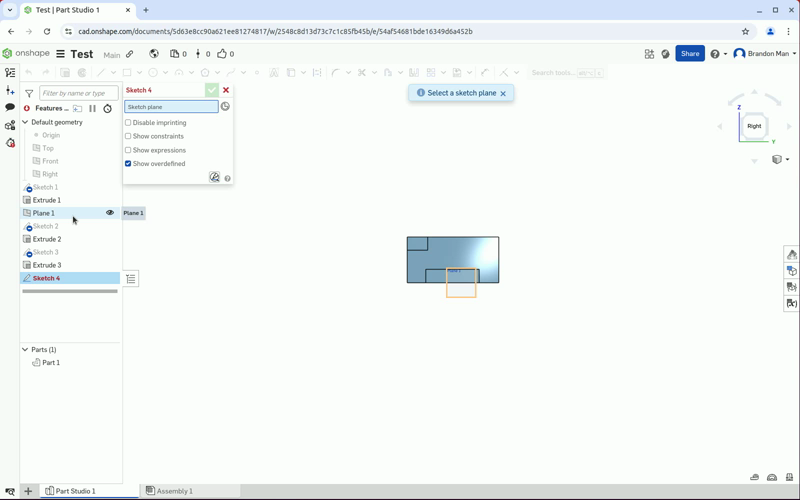
click(73, 215)
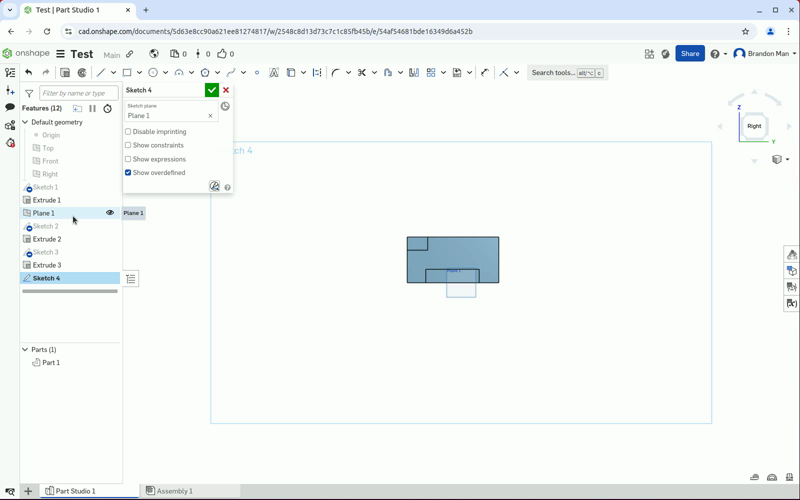
mouse_move(73, 352)
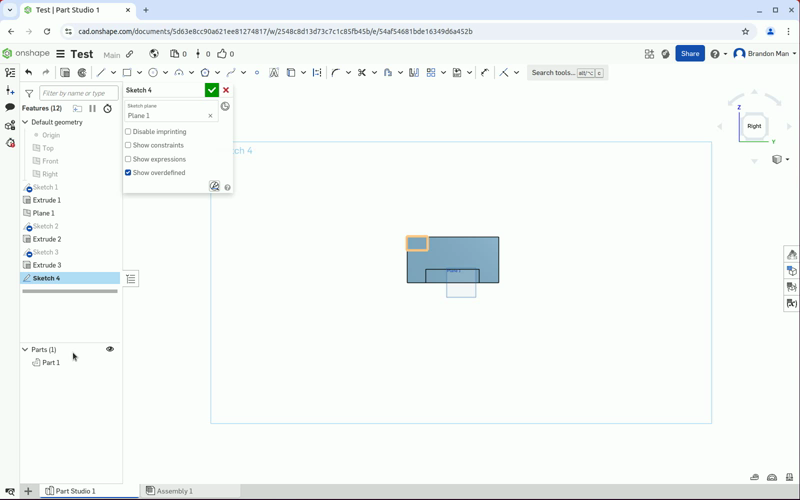
key(y)
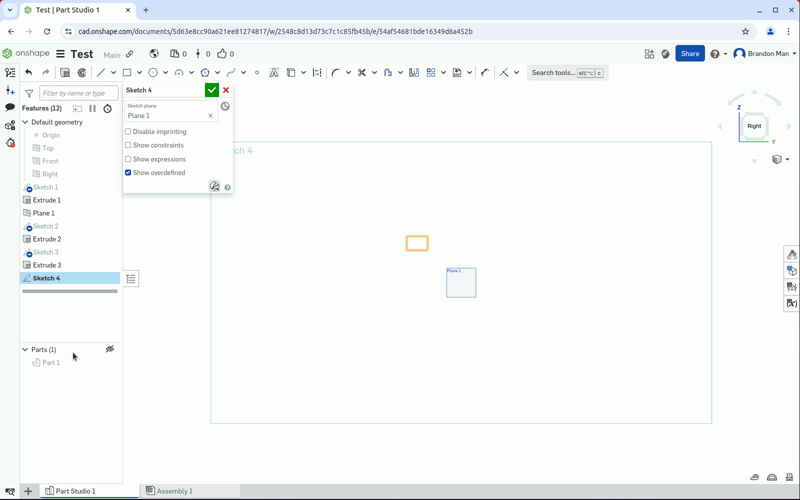
key(l)
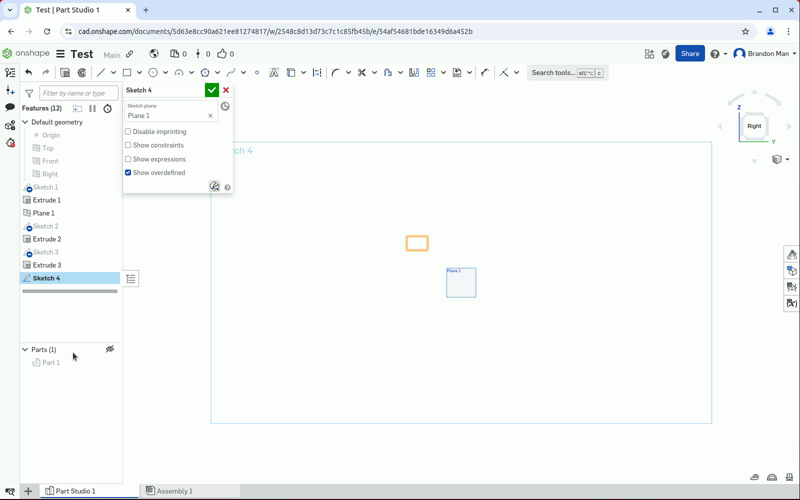
key_down(shift)
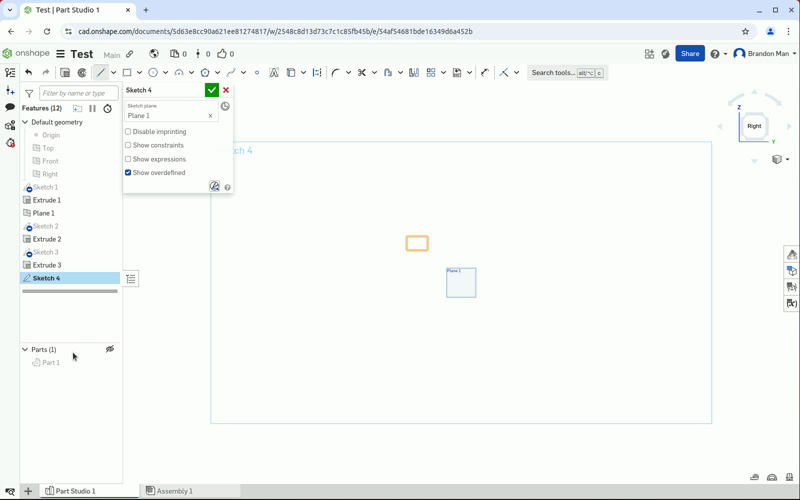
mouse_move(478, 250)
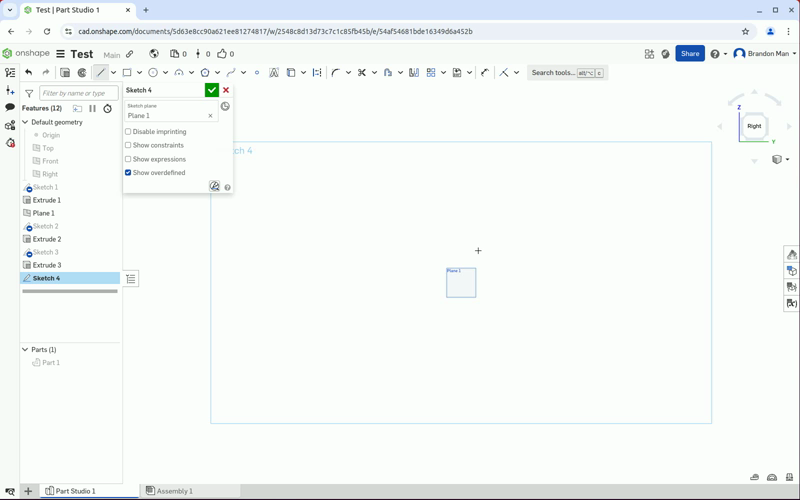
click(478, 250)
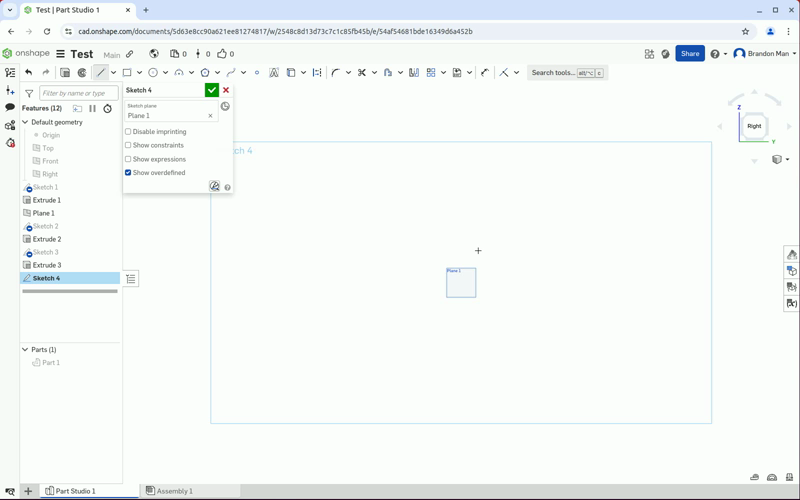
key_up(shift)
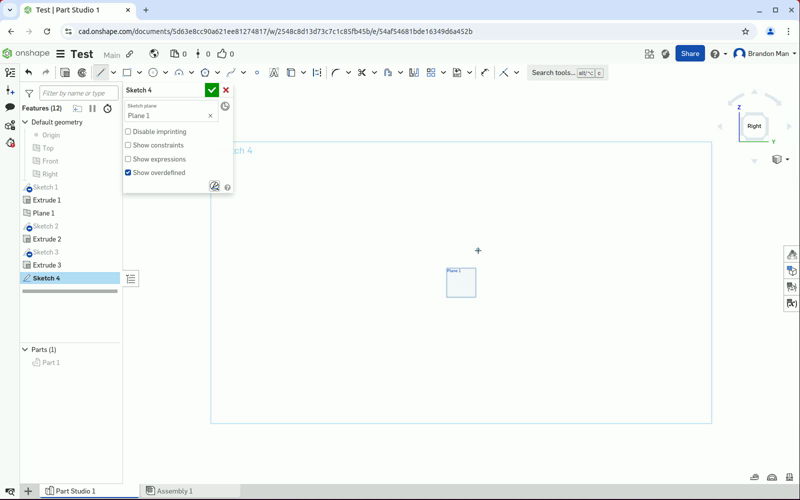
key_down(shift)
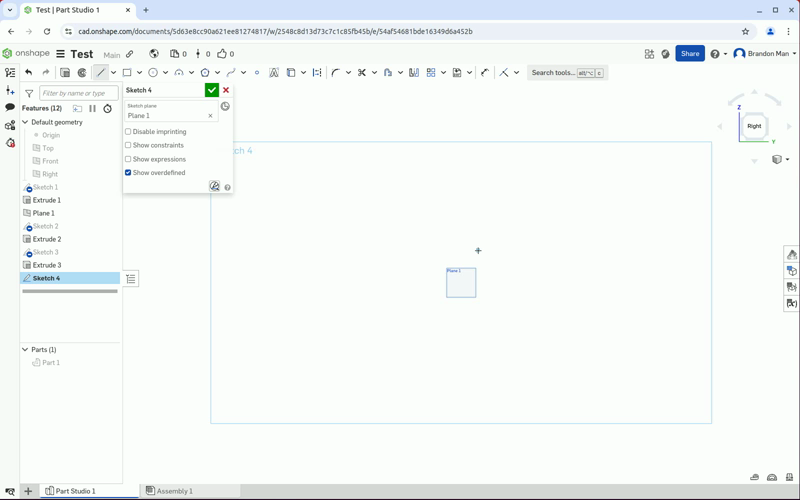
mouse_move(508, 250)
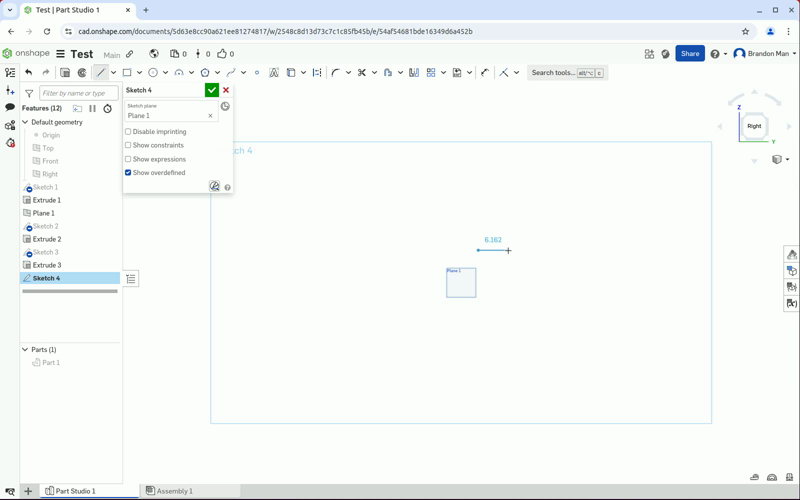
mouse_move(499, 250)
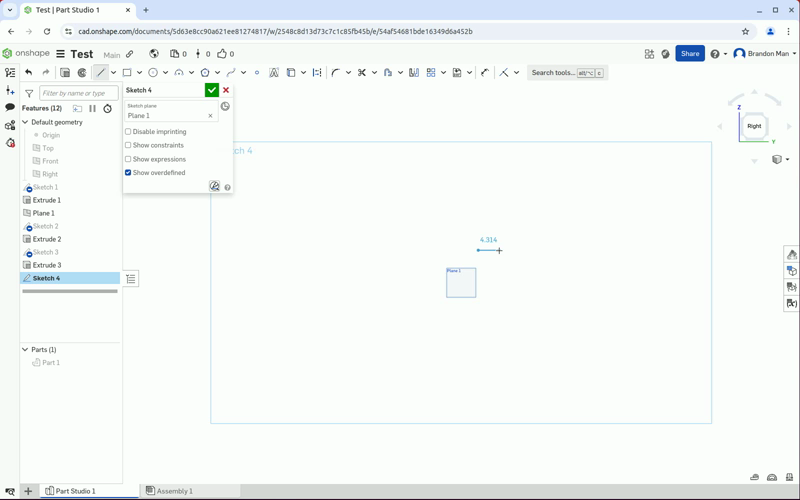
click(499, 250)
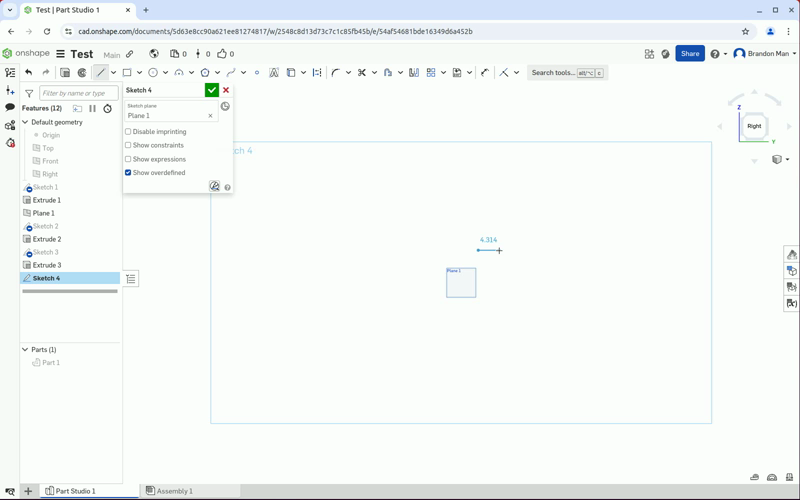
key_up(shift)
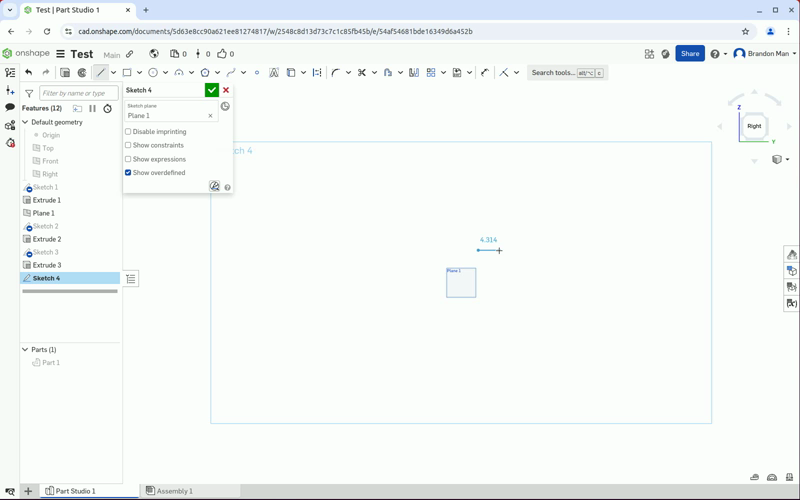
key_down(shift)
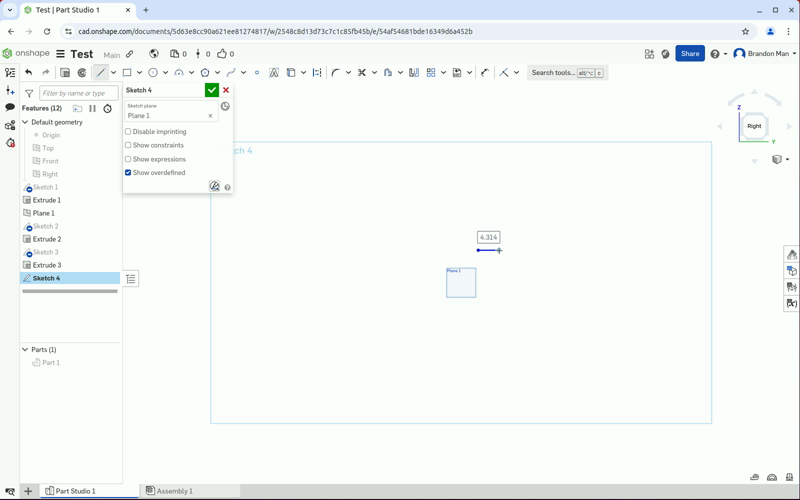
mouse_move(529, 250)
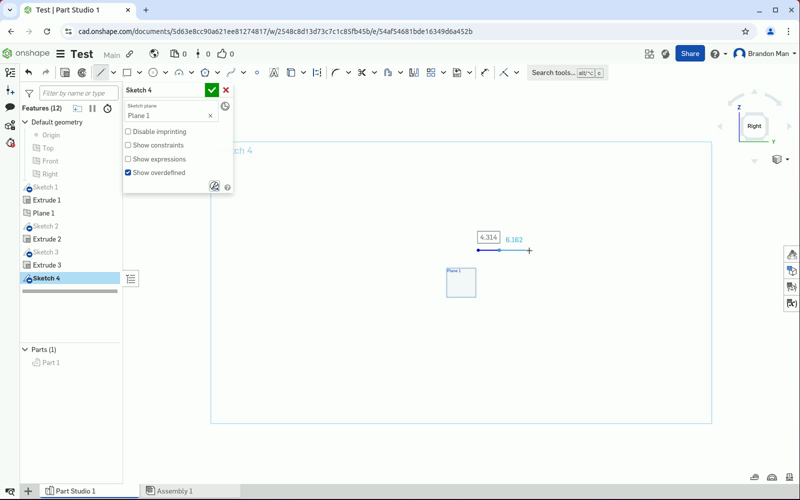
mouse_move(499, 236)
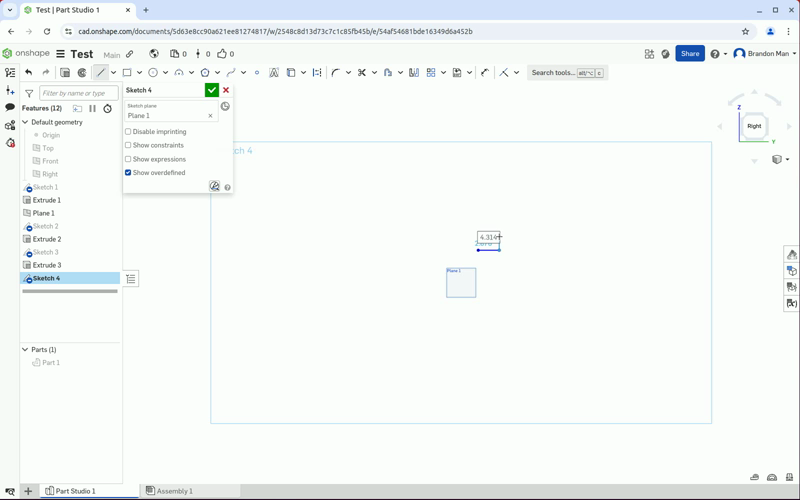
click(499, 236)
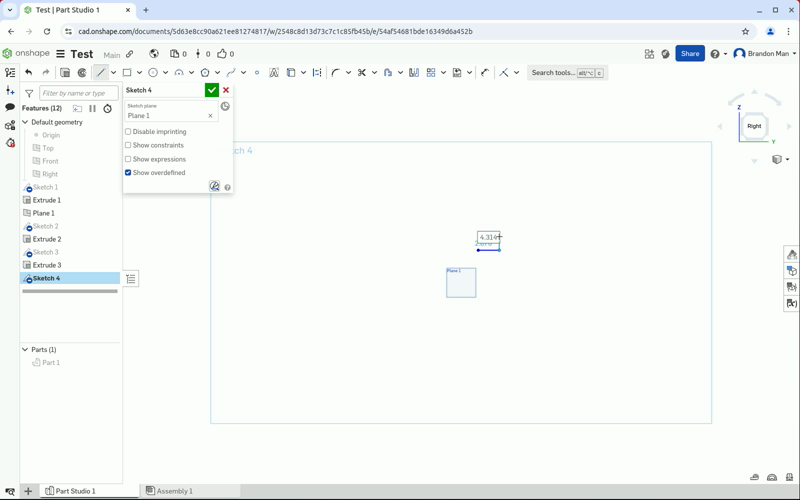
key_up(shift)
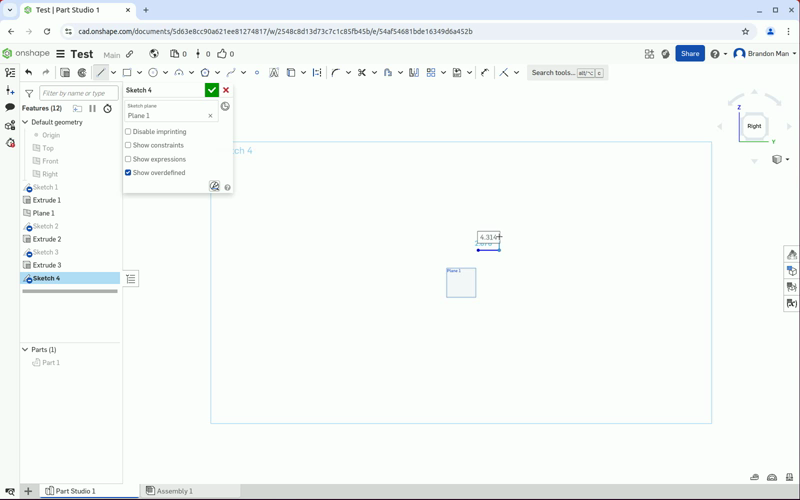
key_down(shift)
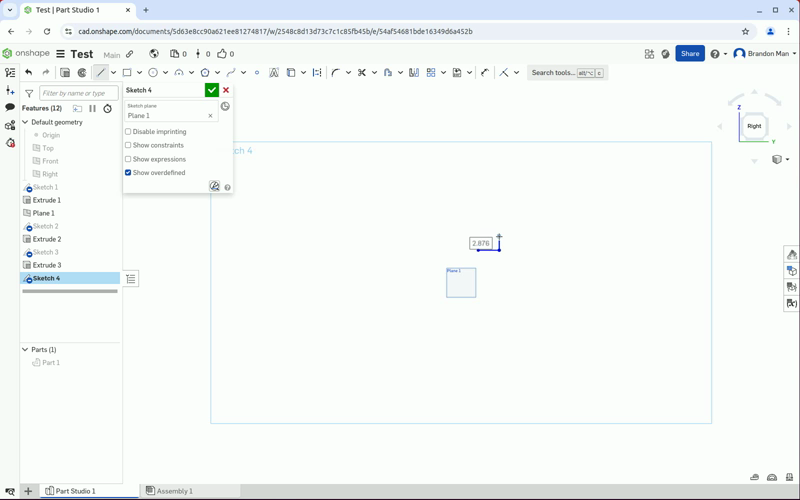
mouse_move(529, 236)
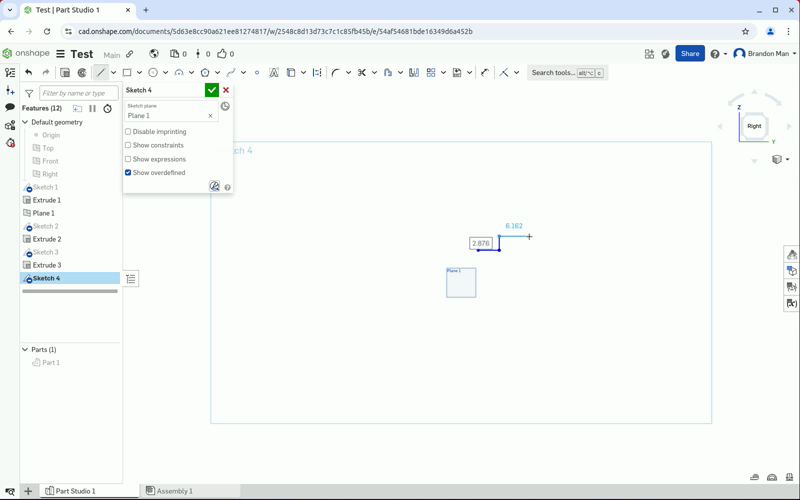
mouse_move(478, 236)
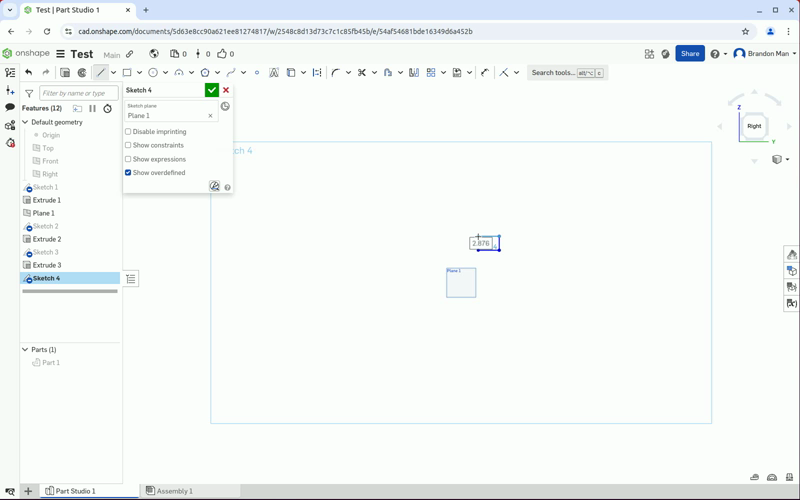
click(478, 236)
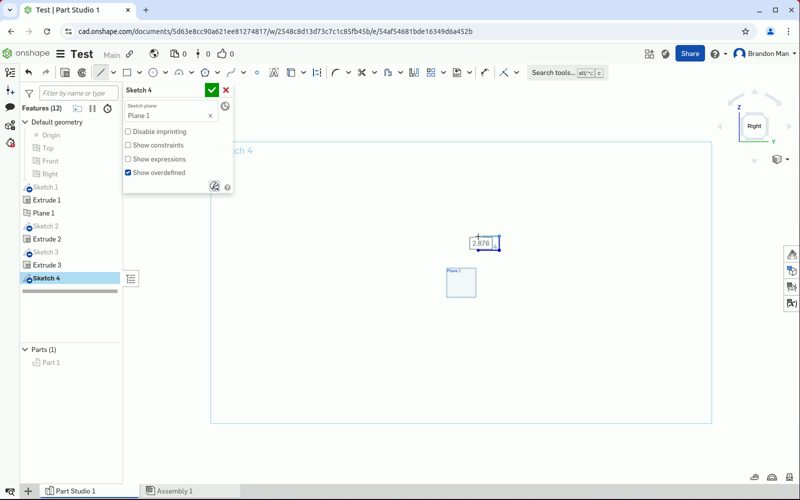
key_up(shift)
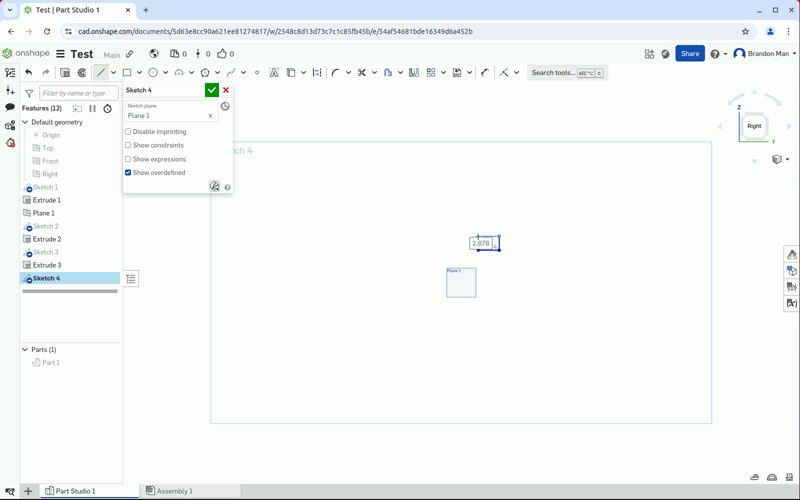
mouse_move(508, 236)
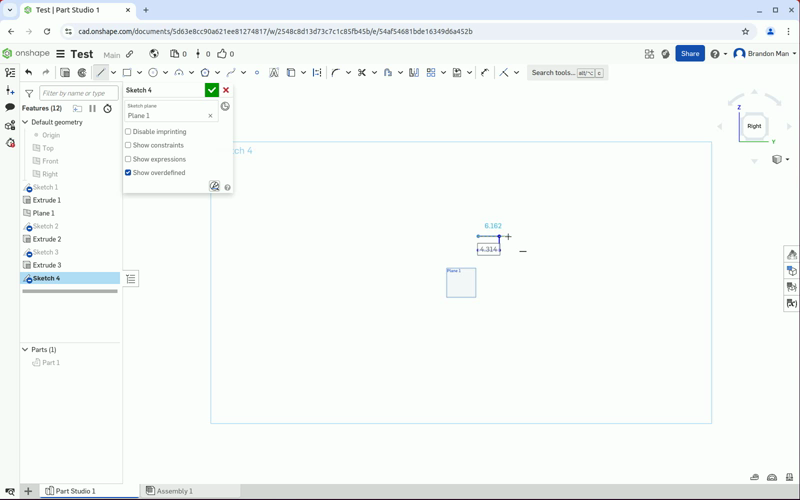
key_down(shift)
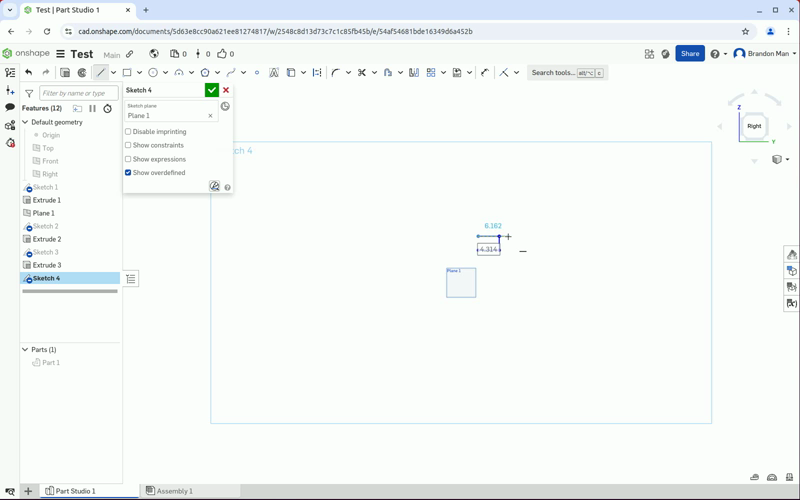
mouse_move(478, 250)
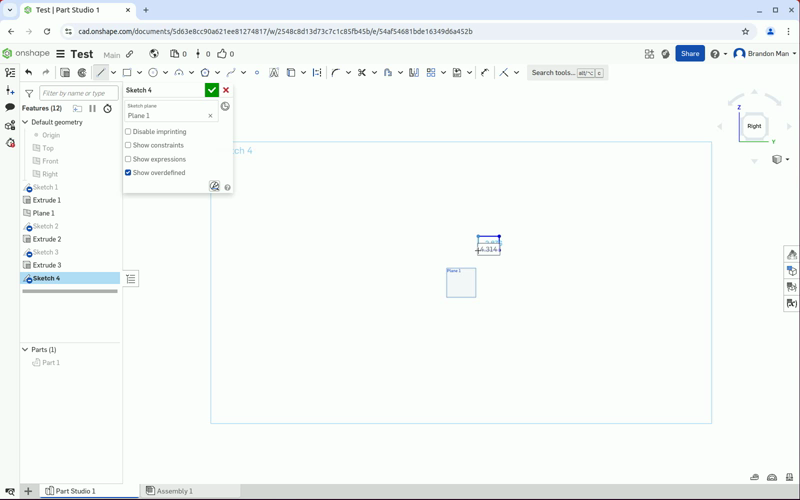
key_up(shift)
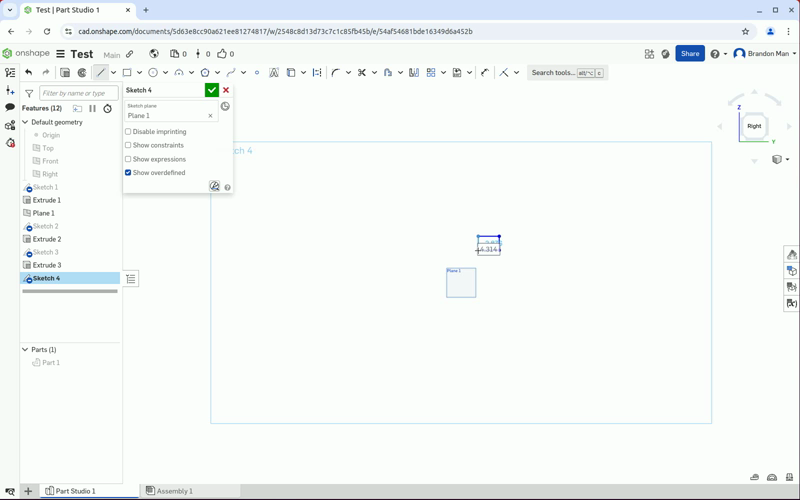
click(478, 250)
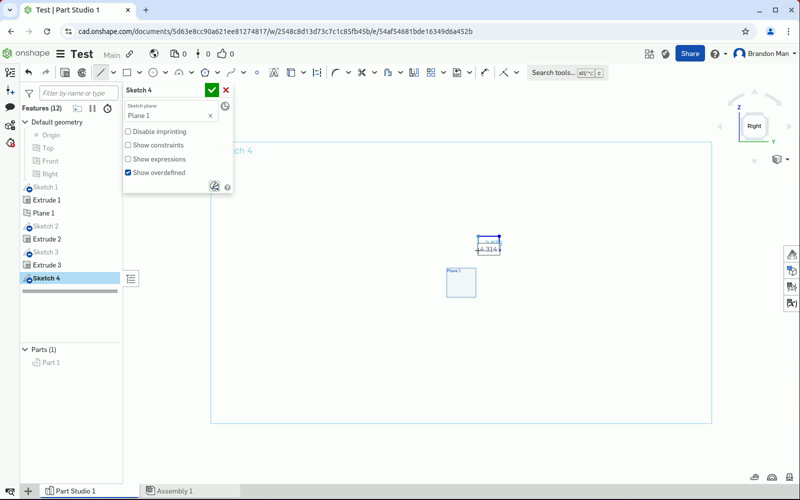
key(esc)
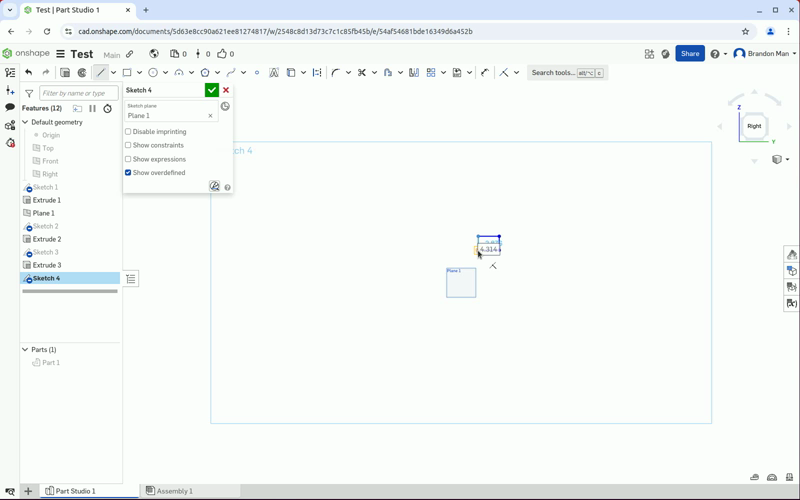
mouse_move(488, 241)
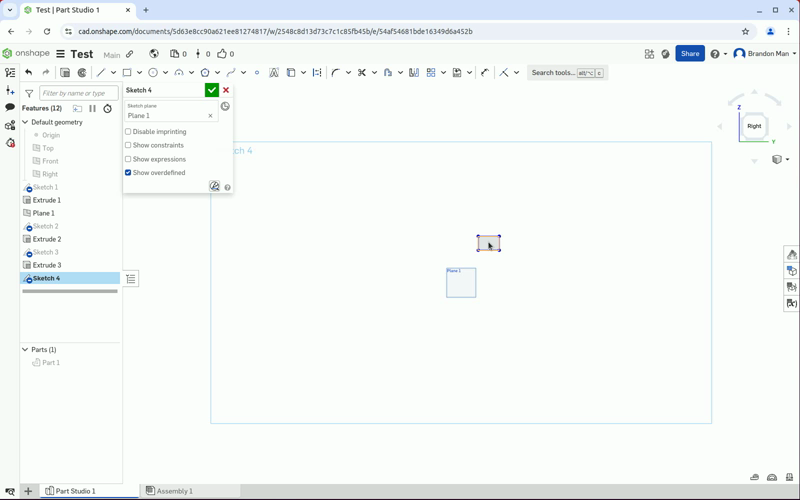
scroll(6)
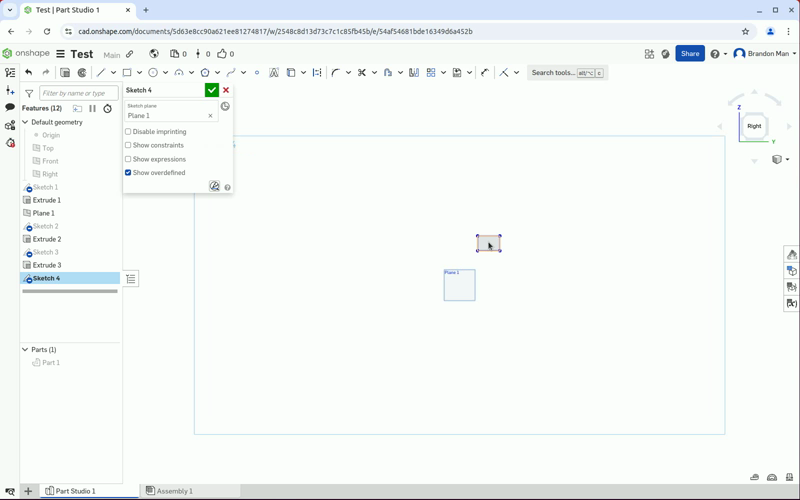
scroll(6)
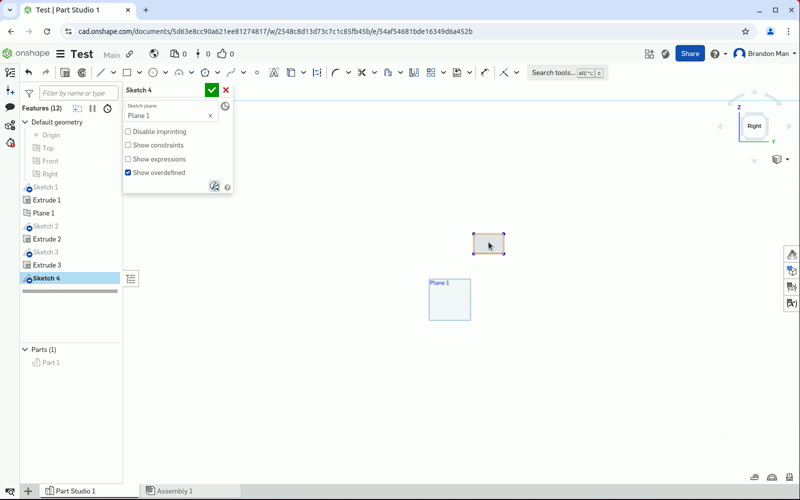
scroll(6)
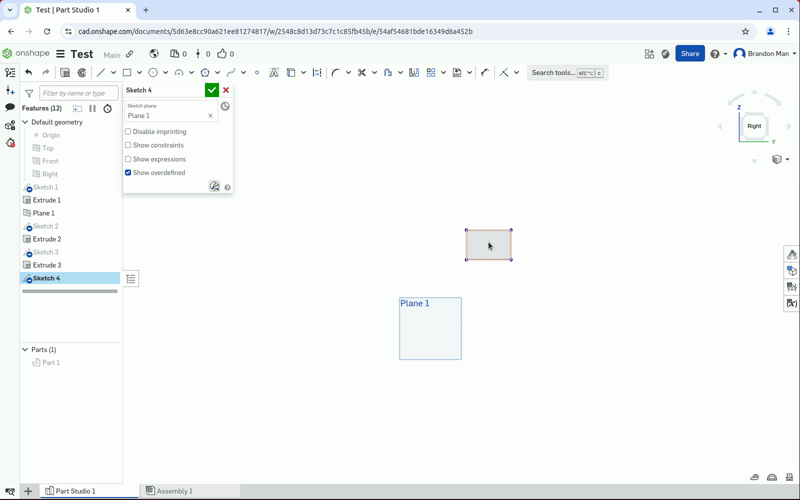
scroll(6)
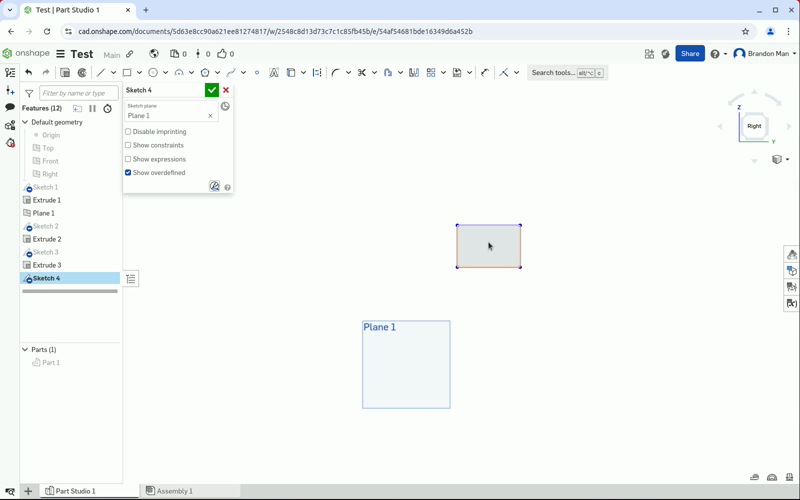
scroll(6)
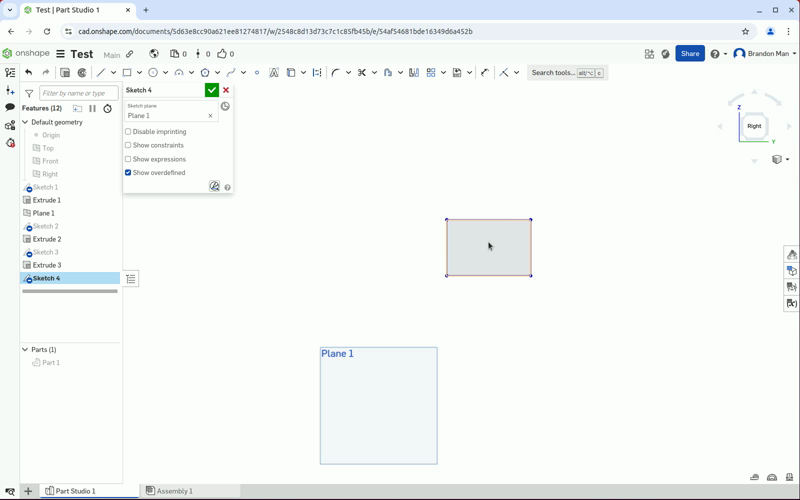
scroll(6)
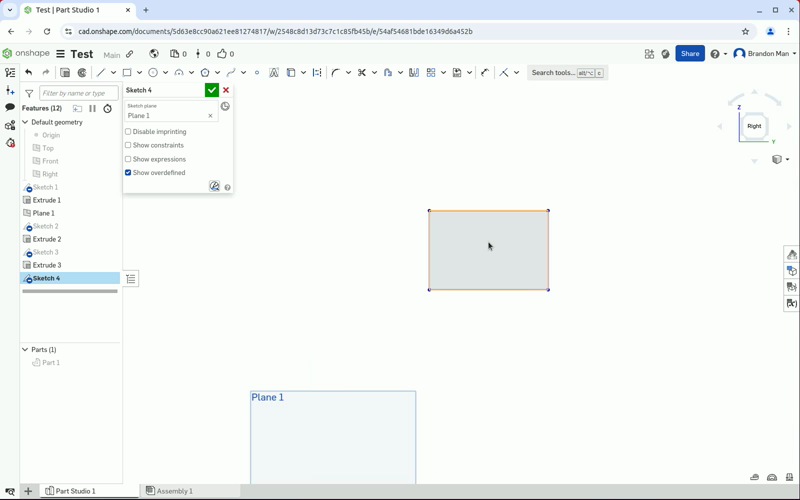
scroll(6)
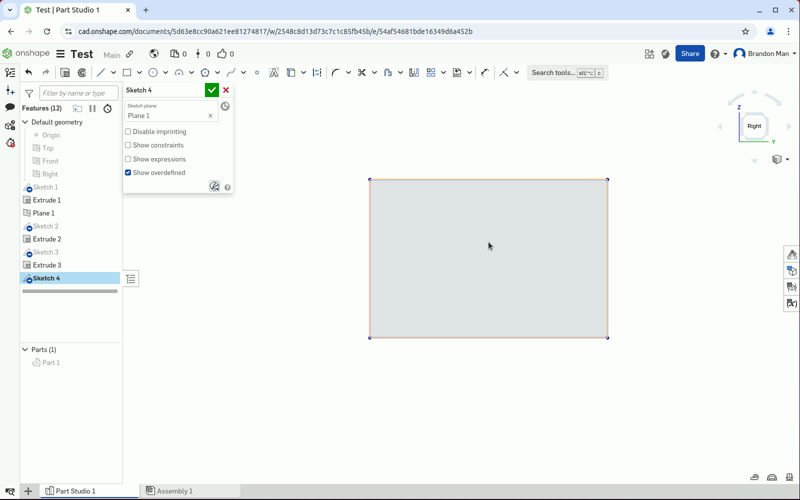
click(488, 241)
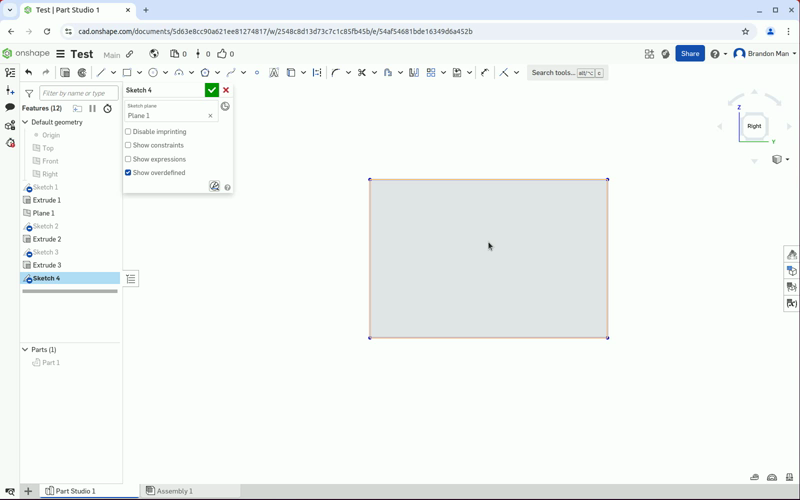
scroll(-6)
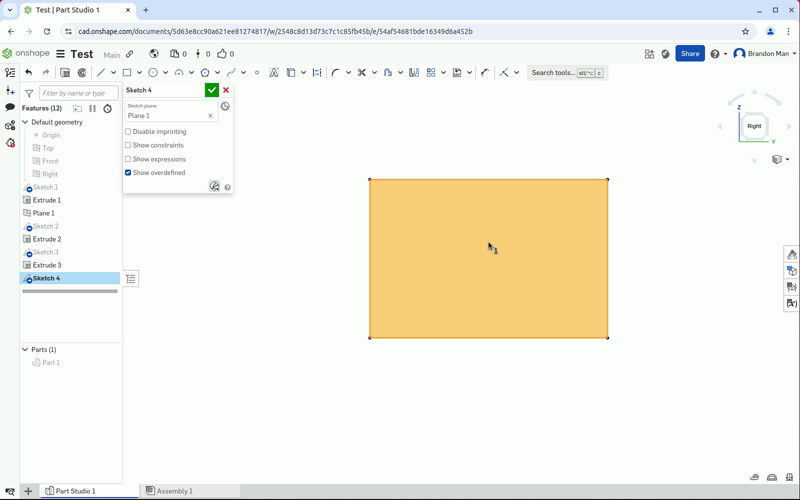
scroll(-6)
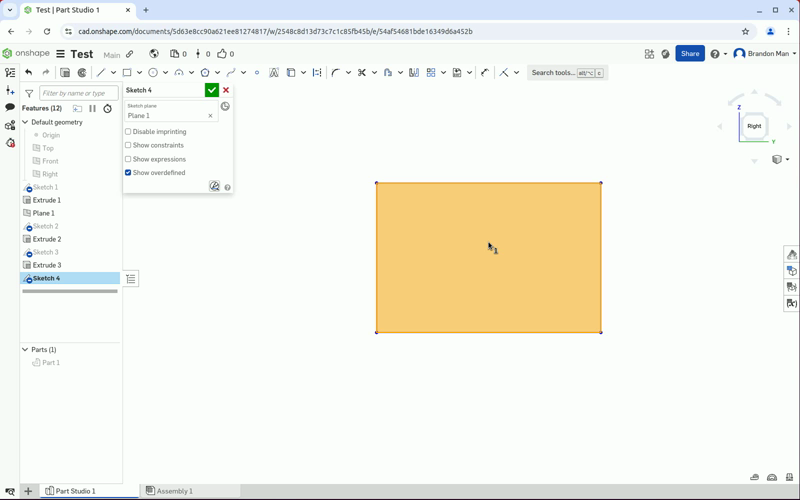
scroll(-6)
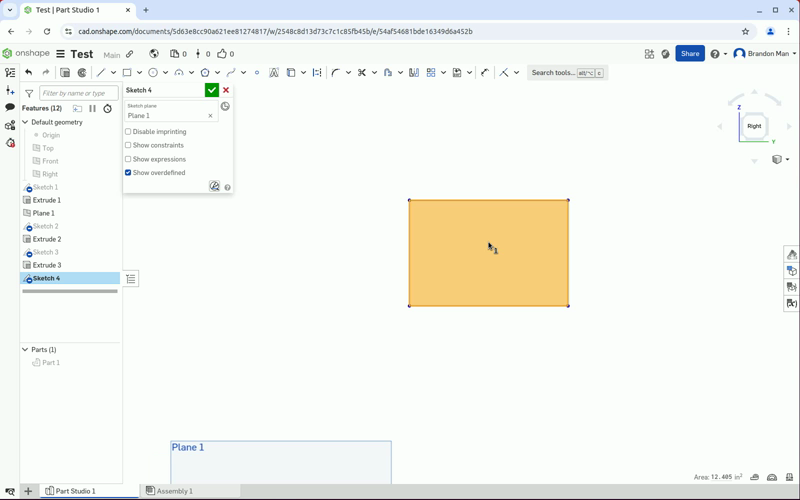
scroll(-6)
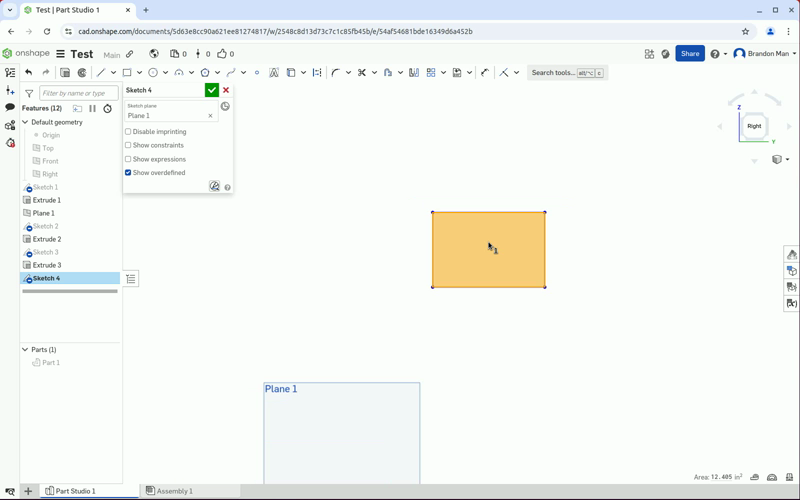
scroll(-6)
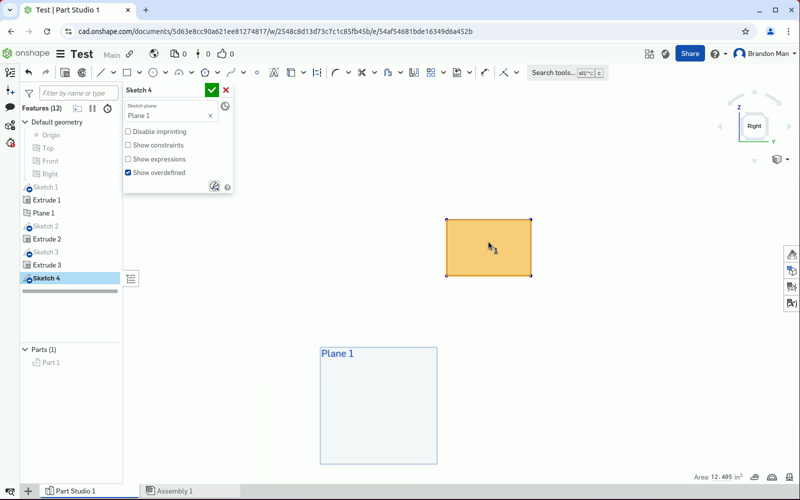
scroll(-6)
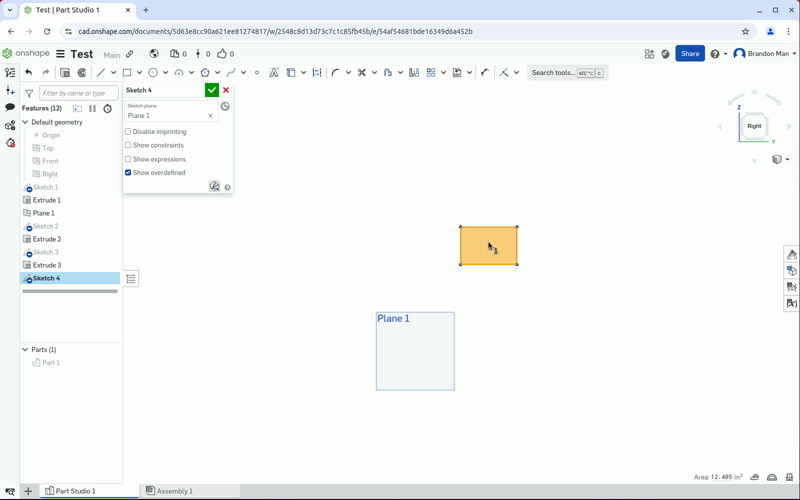
scroll(-6)
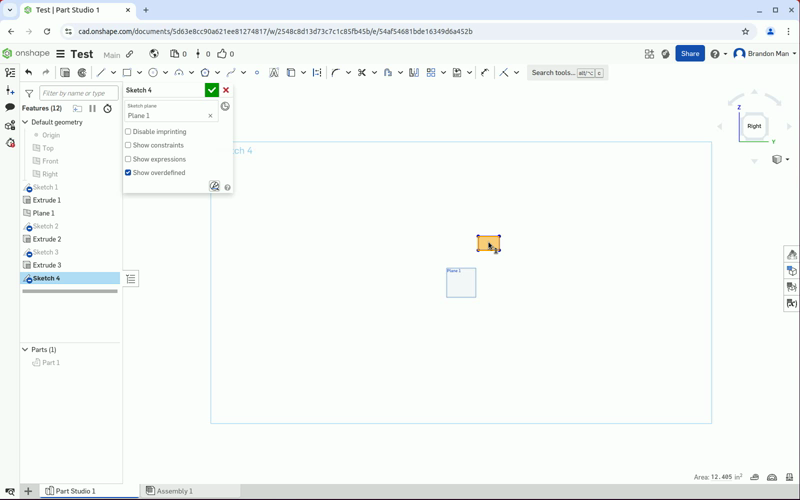
mouse_move(73, 352)
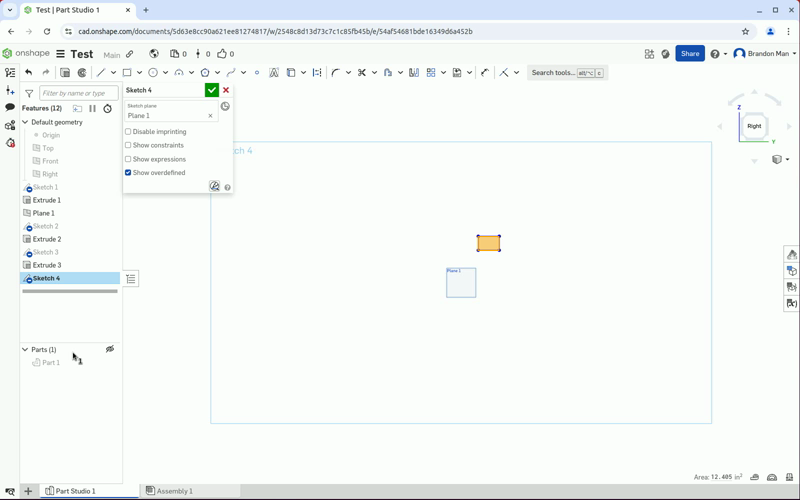
key(shift+y)
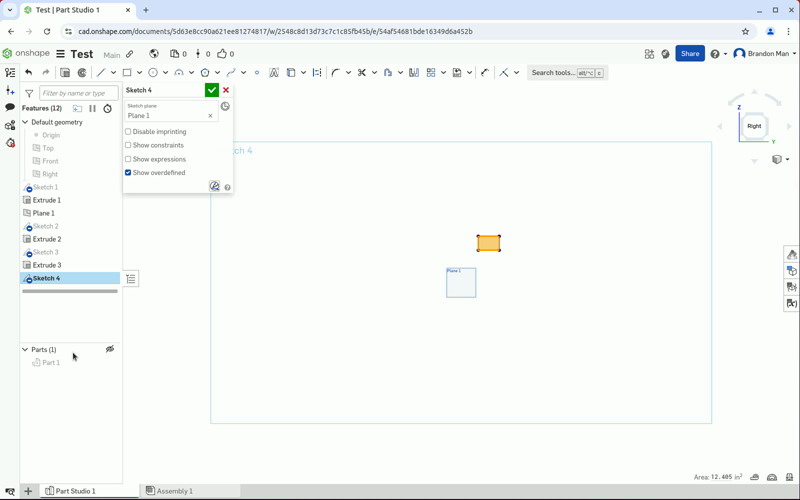
key(shift+e)
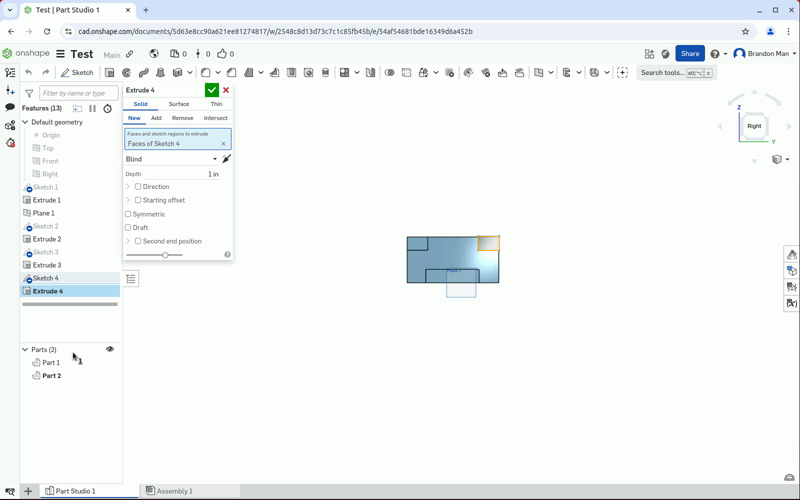
mouse_move(143, 106)
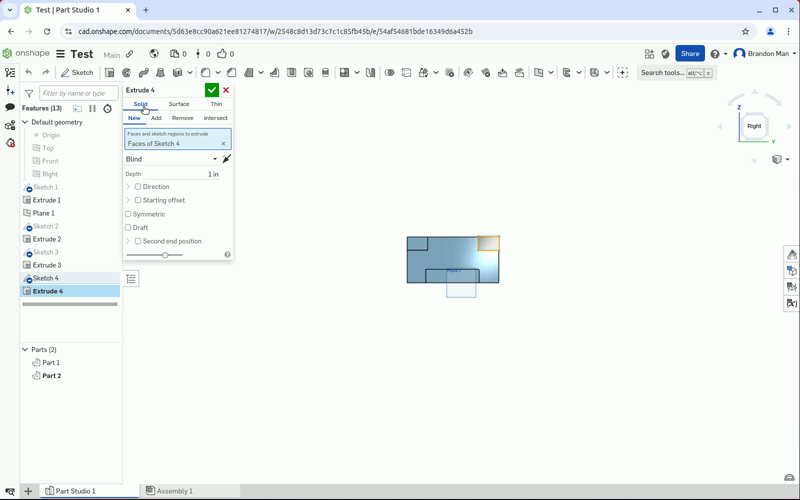
click(143, 106)
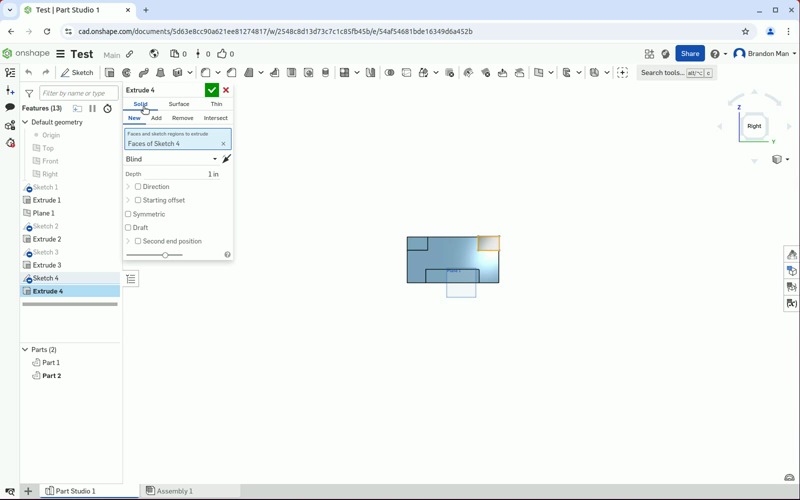
mouse_move(186, 120)
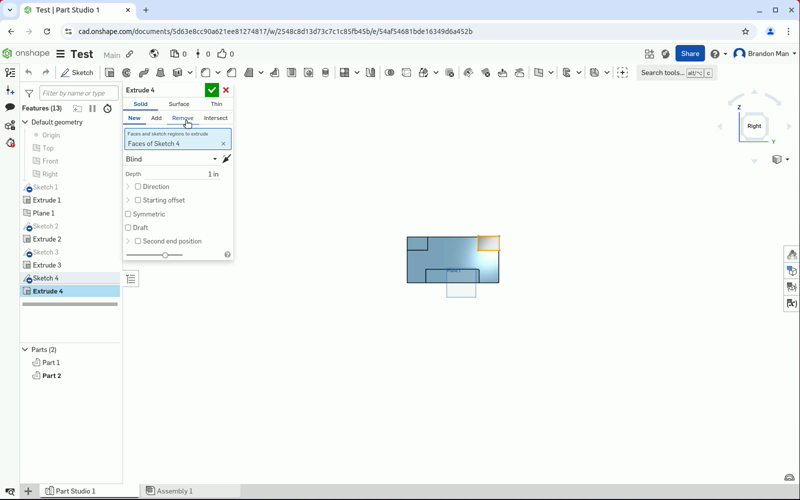
click(186, 120)
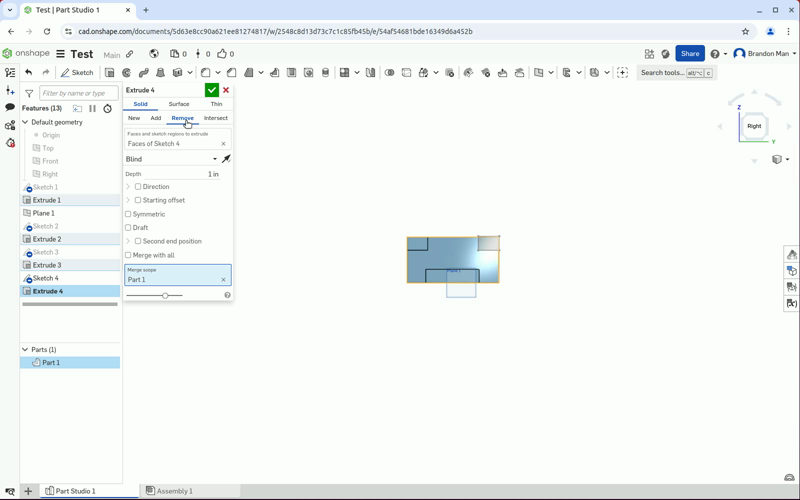
key(tab, 4)
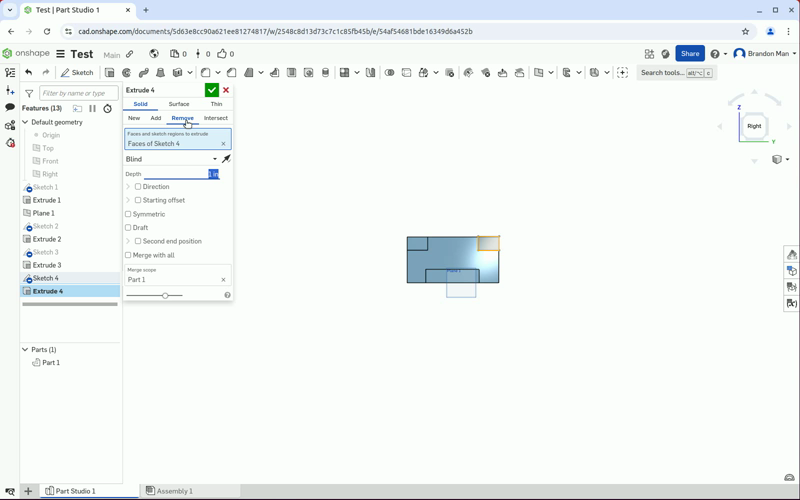
text(30.811)
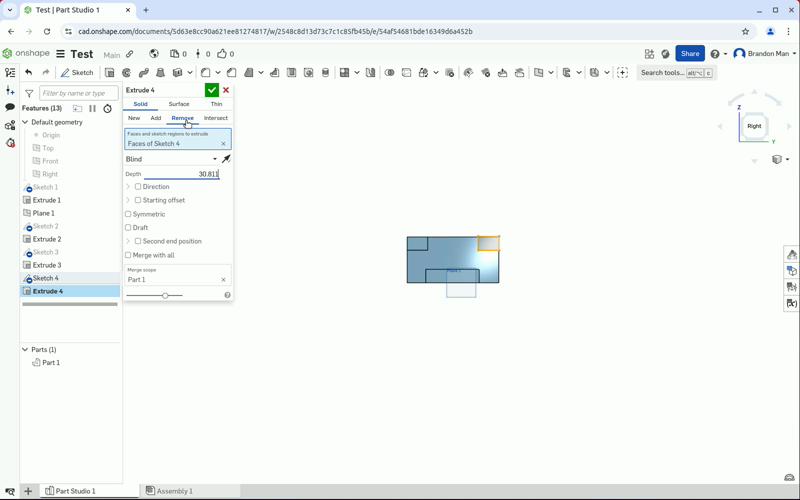
key(tab, 6)
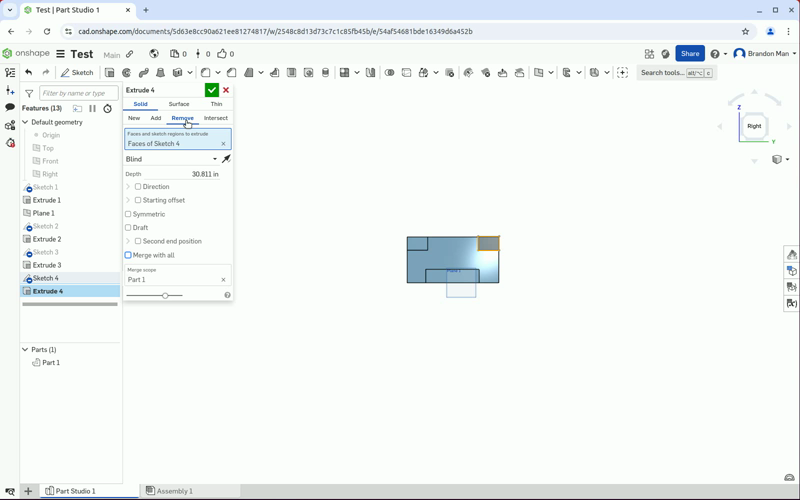
key(space)
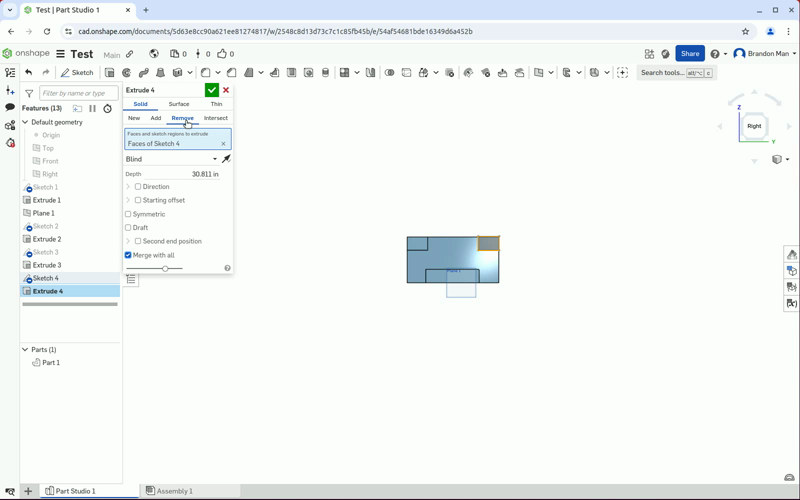
key(enter)
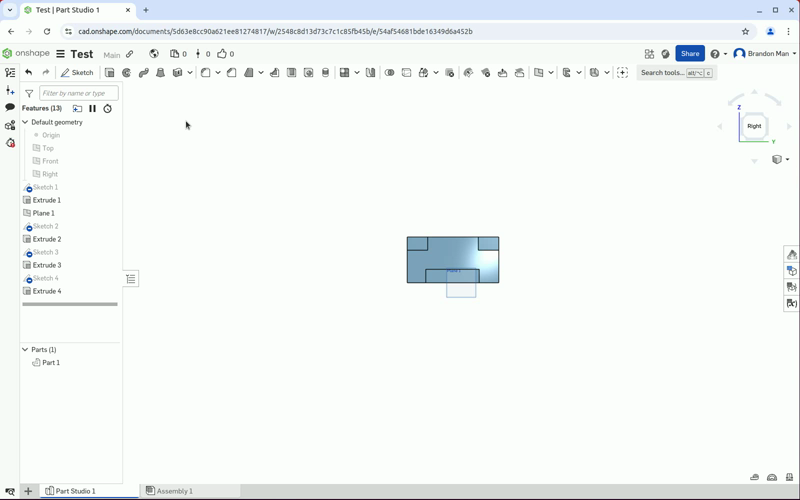
key(shift+h)
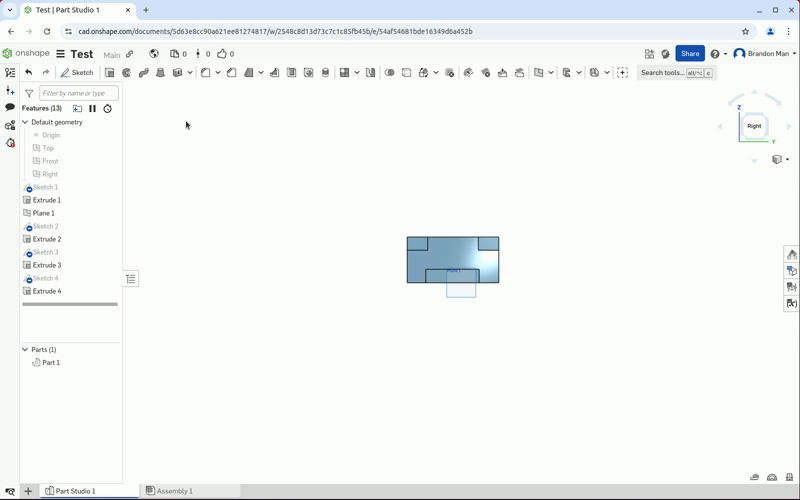
key(shift+h)
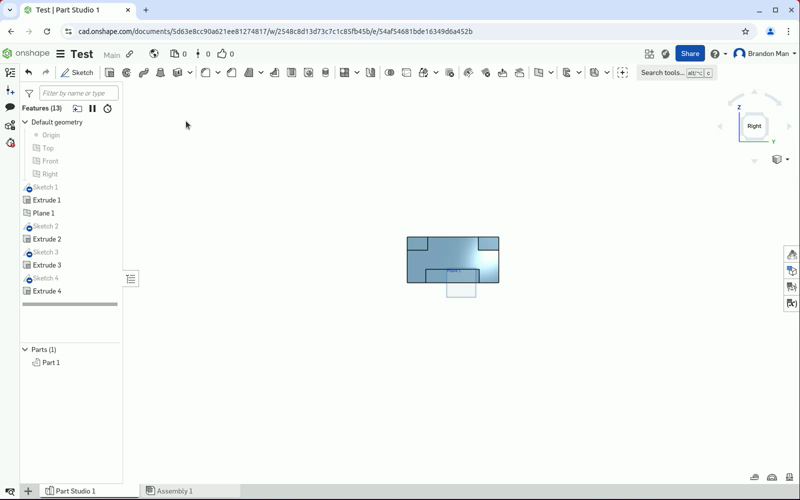
mouse_move(73, 189)
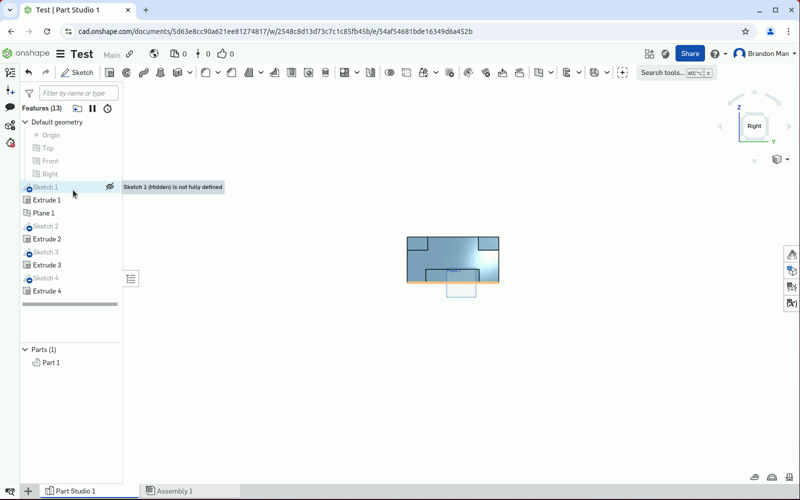
click(73, 189)
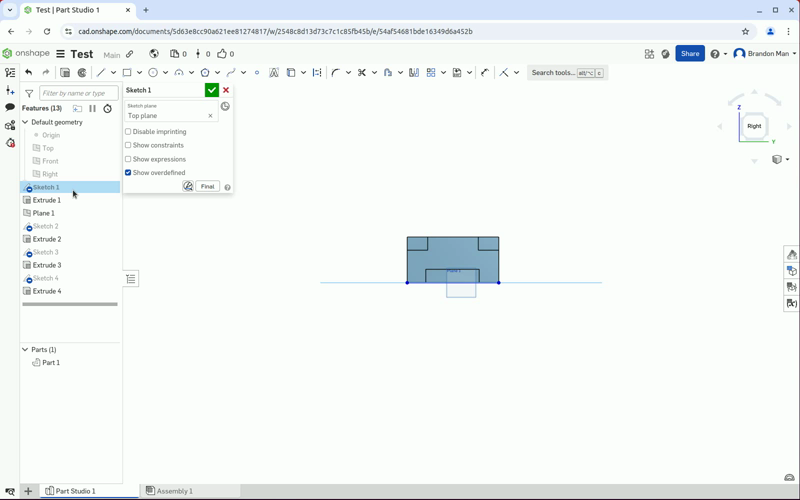
mouse_move(229, 92)
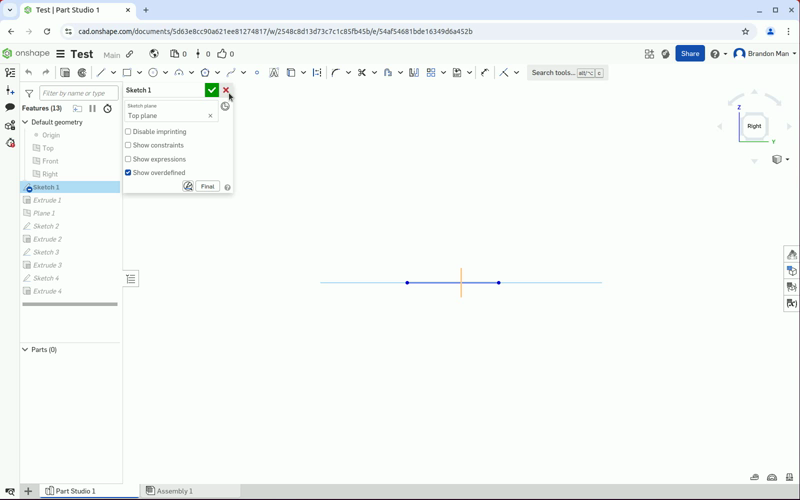
click(229, 92)
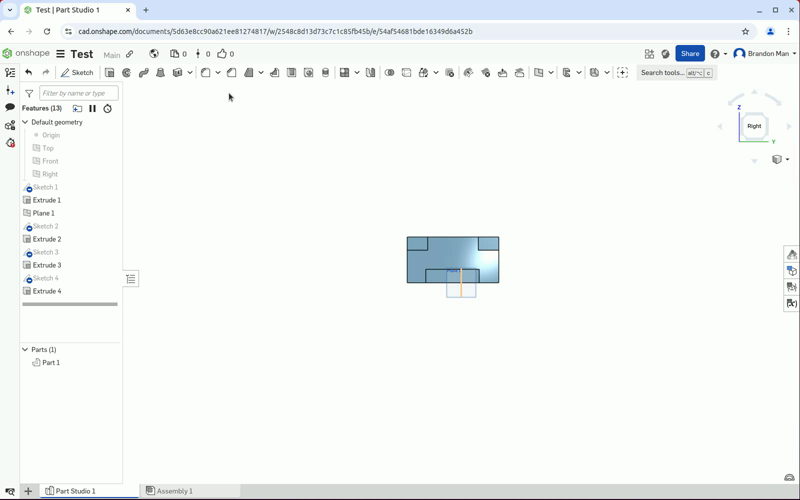
mouse_move(73, 352)
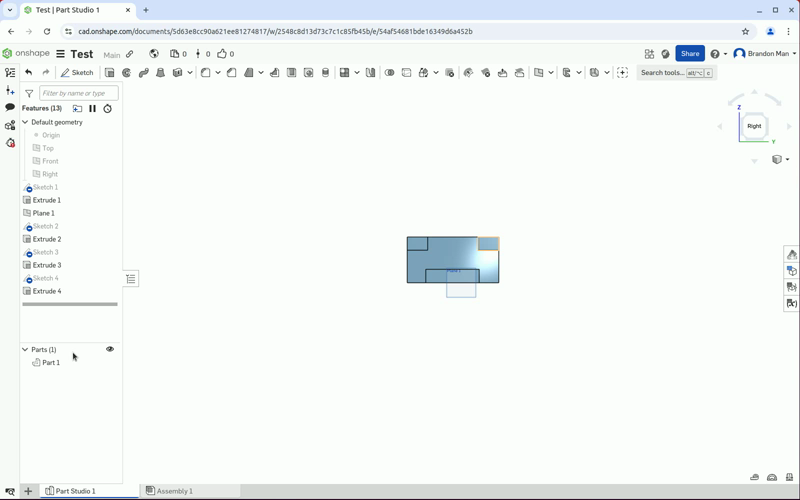
key(y)
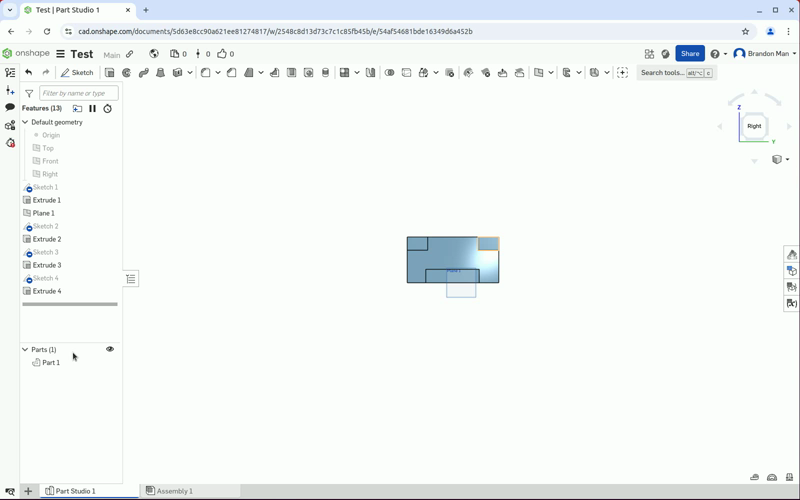
key(shift+p)
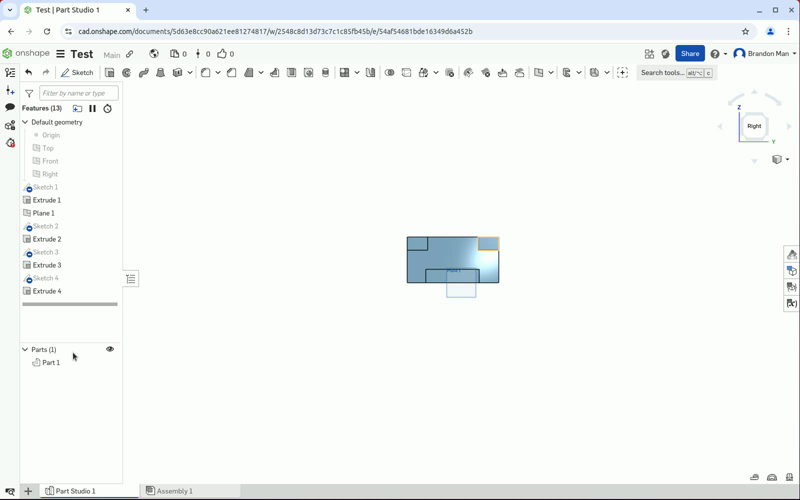
key(space)
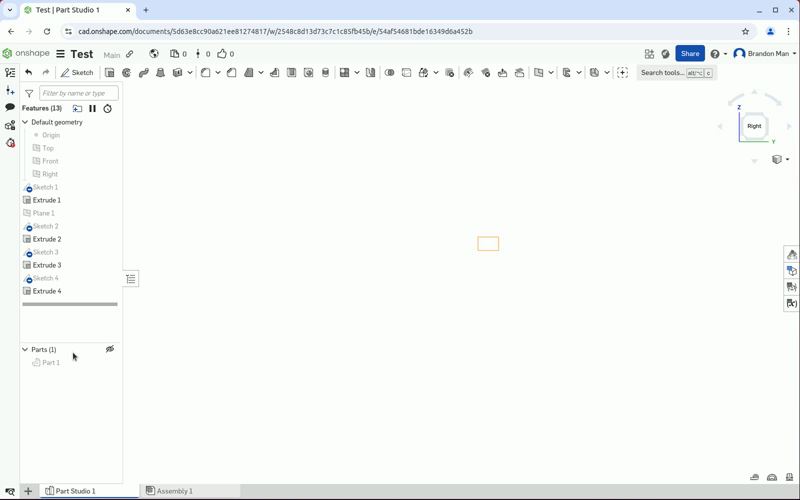
key_down(shift)
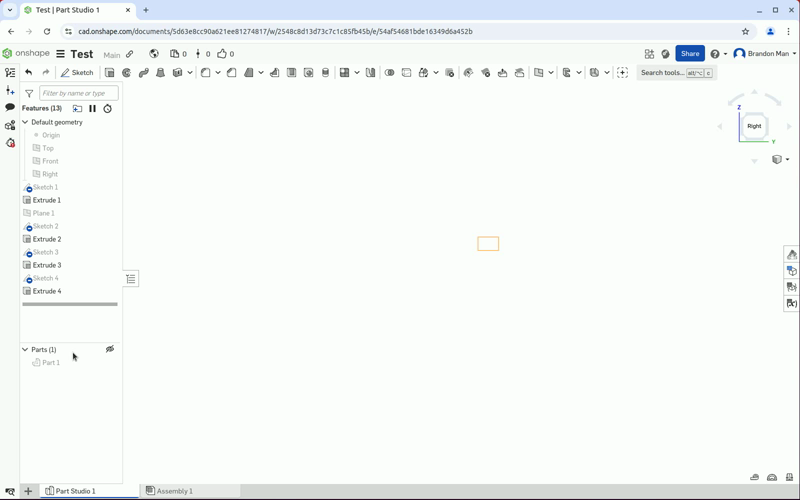
key(right)
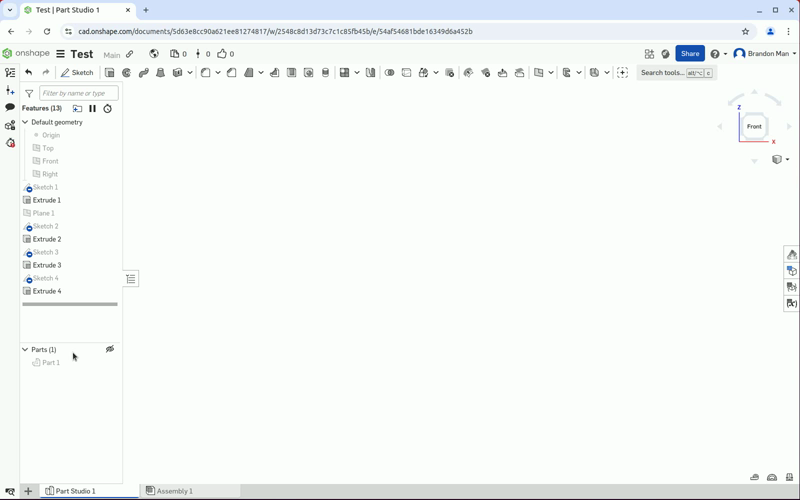
key_up(shift)
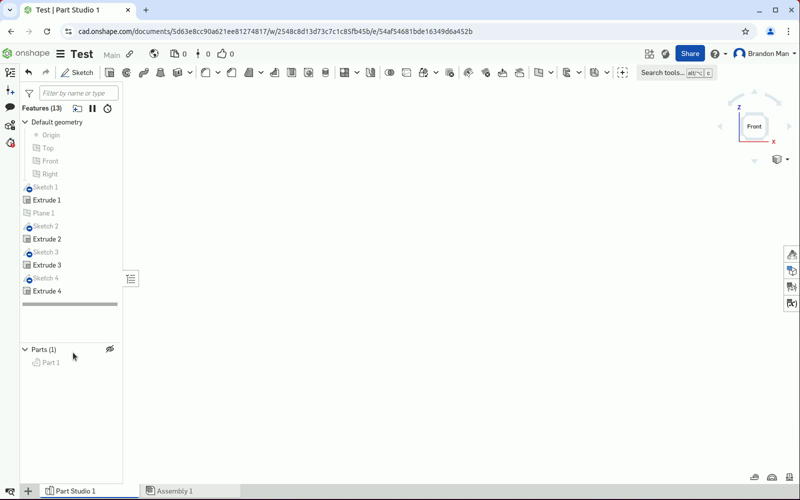
key(space)
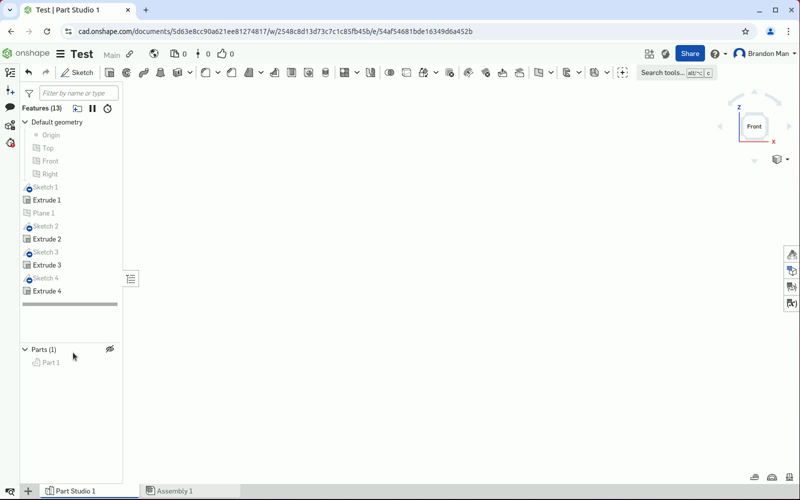
key_down(shift)
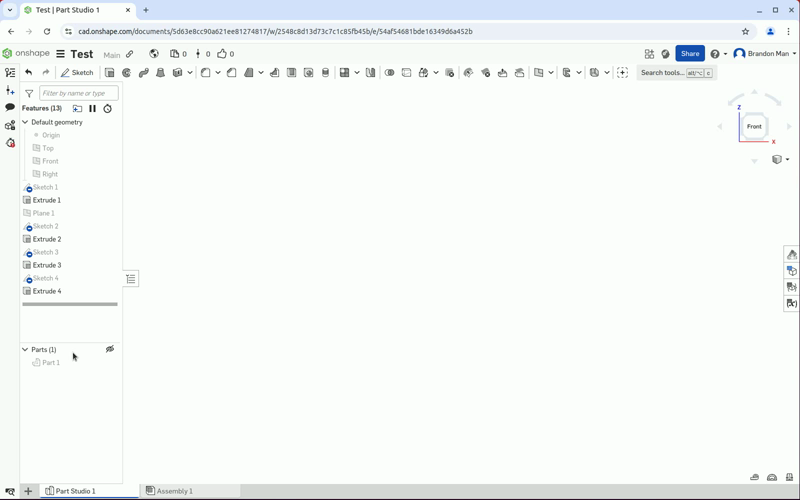
key(down)
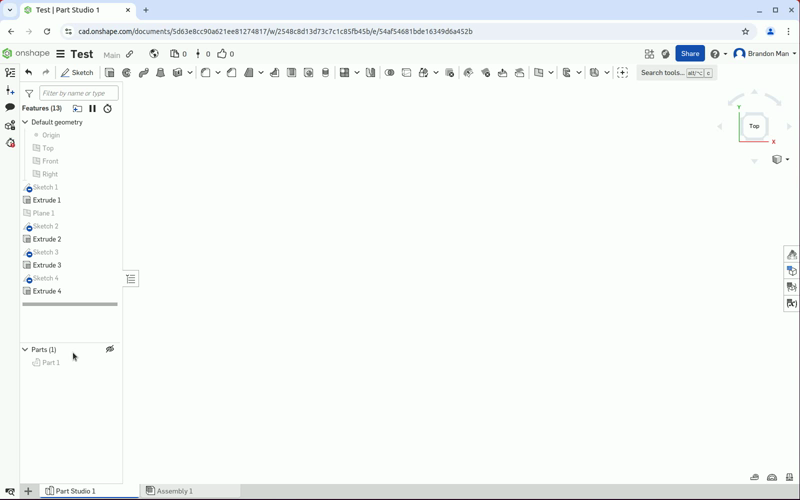
key_up(shift)
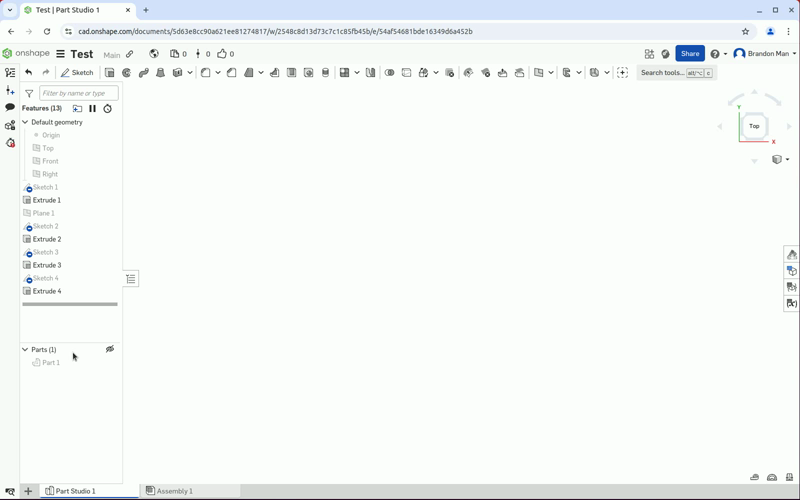
mouse_move(73, 352)
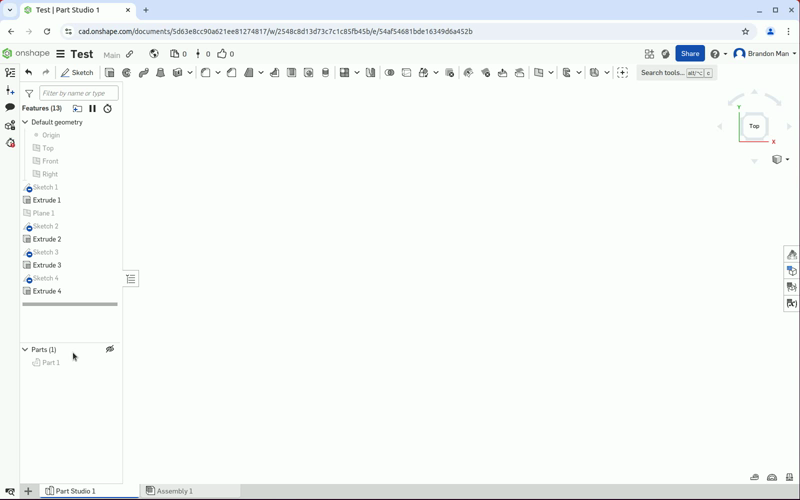
key(shift+y)
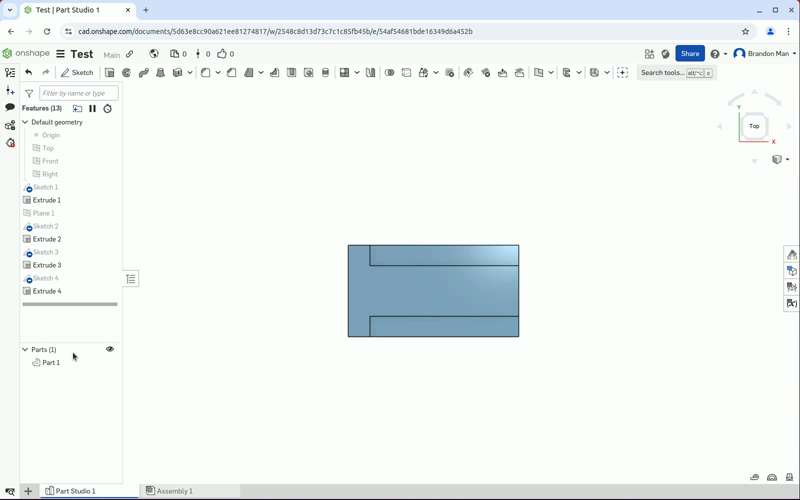
mouse_move(541, 75)
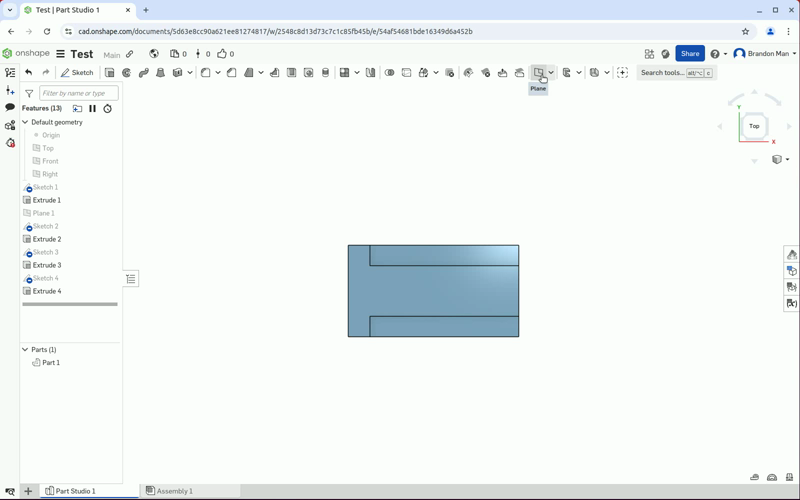
click(541, 75)
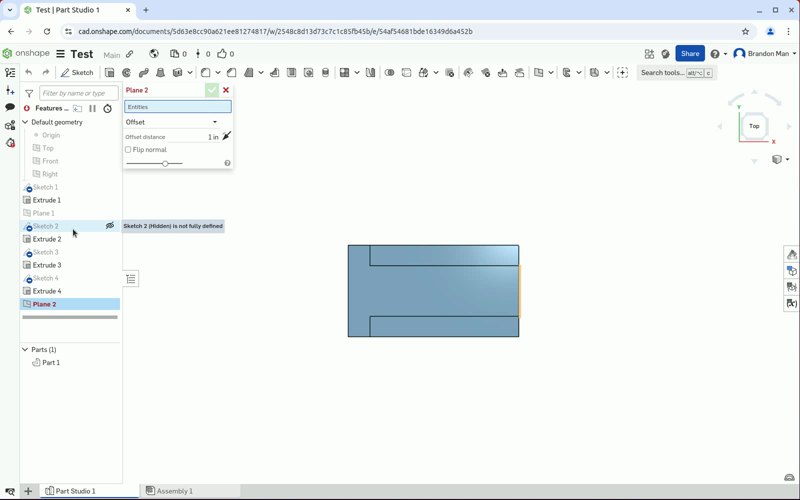
scroll(3)
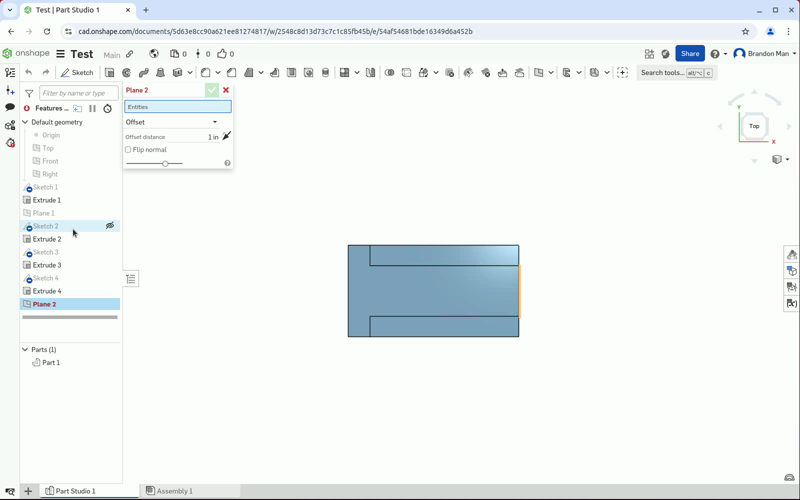
mouse_move(73, 150)
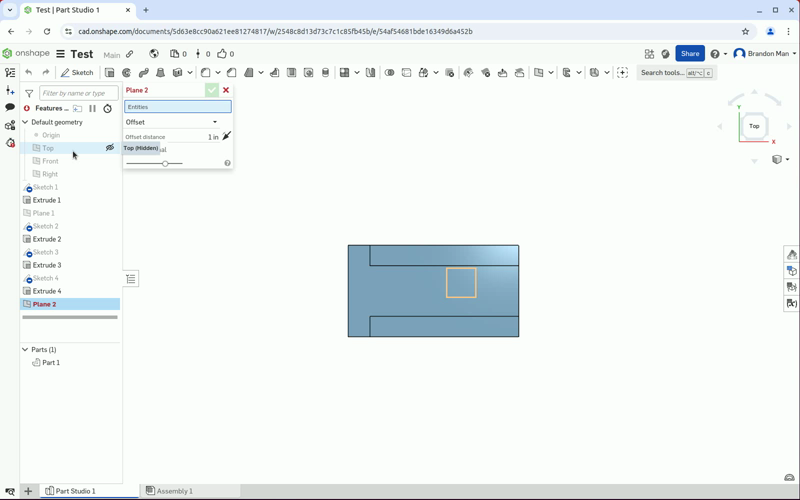
click(73, 150)
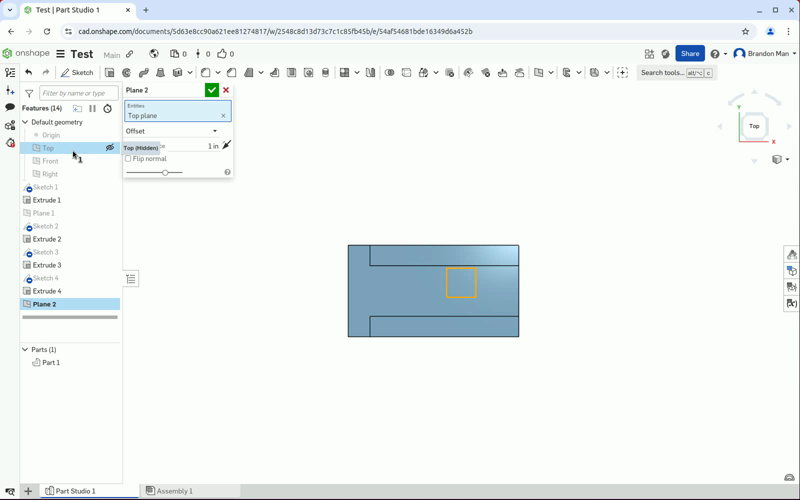
key(tab, 2)
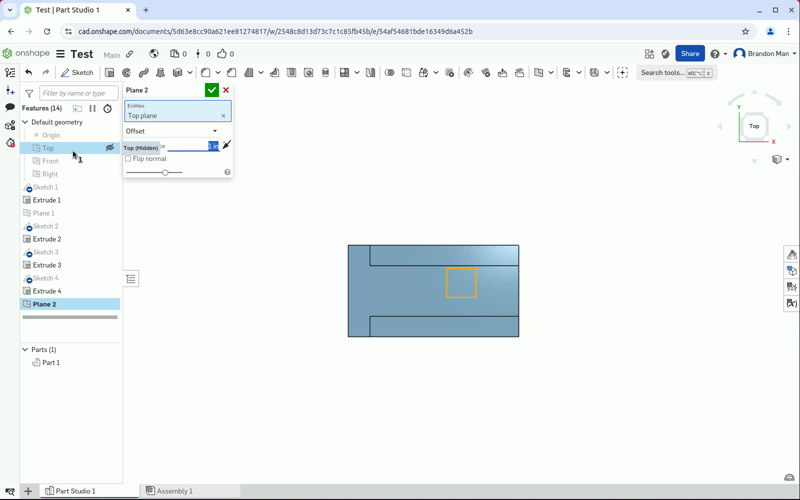
text(9.397)
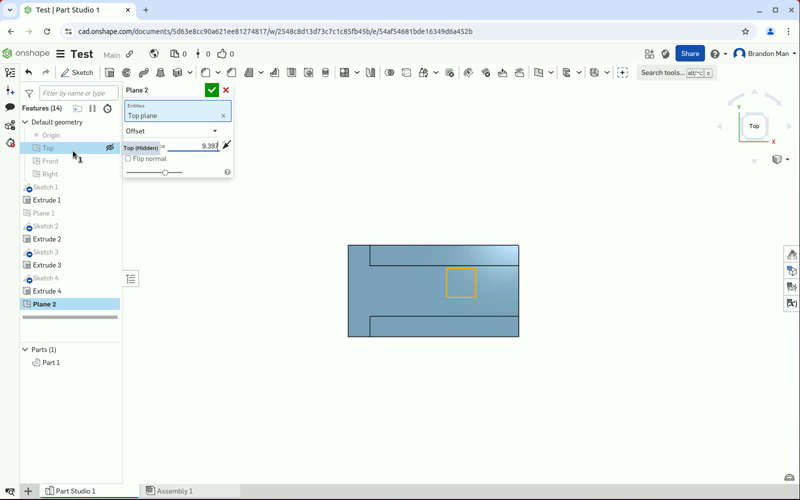
key(enter, 2)
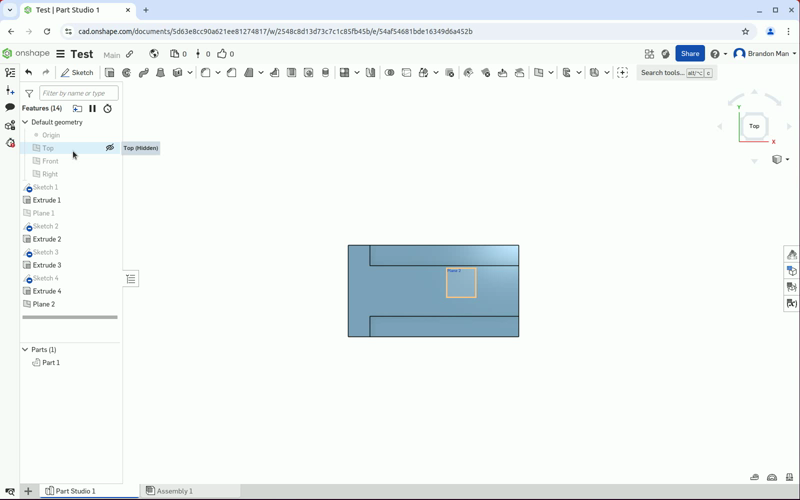
key(shift+s)
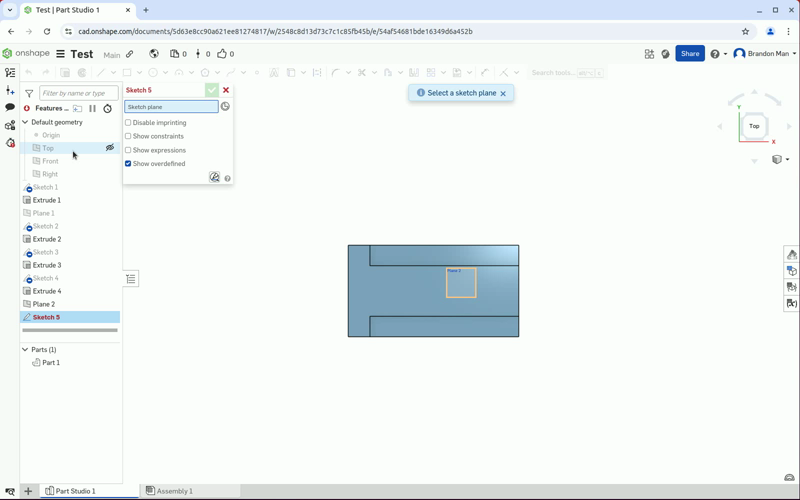
mouse_move(73, 306)
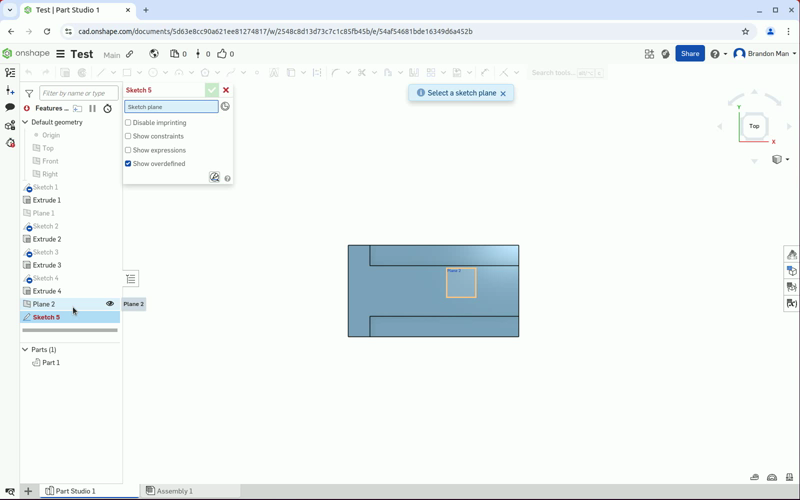
click(73, 306)
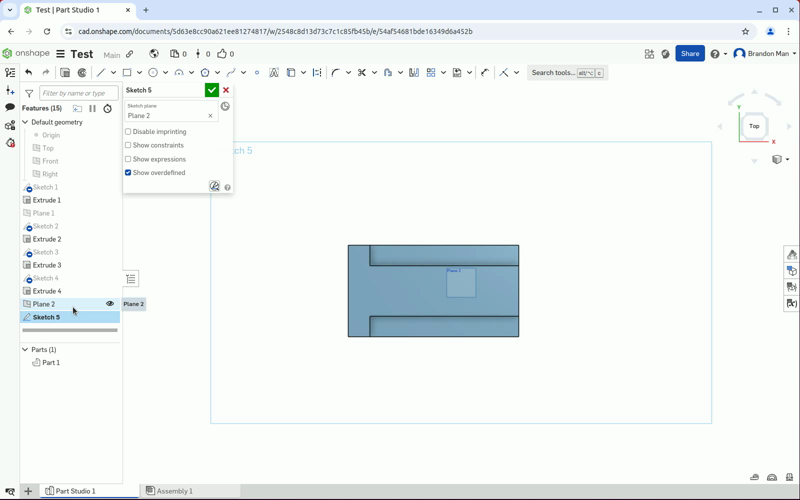
mouse_move(73, 352)
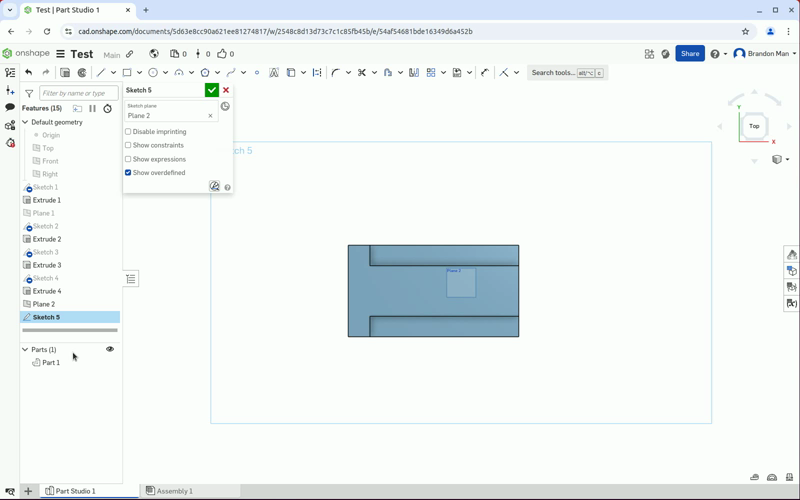
key(y)
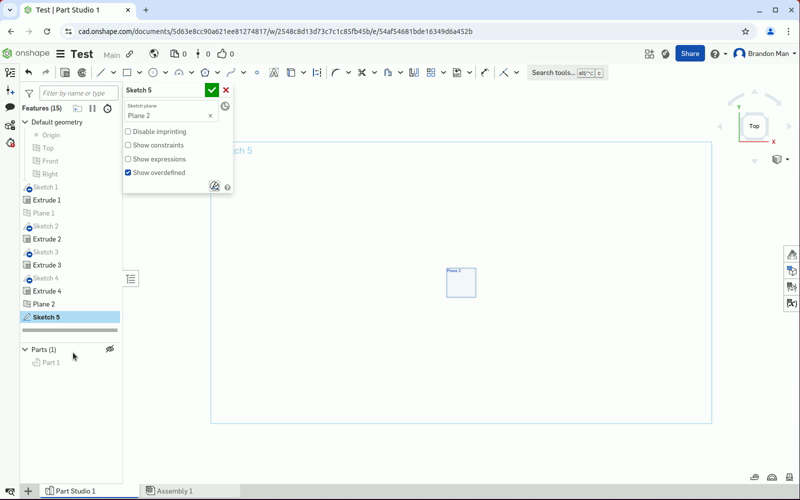
key(c)
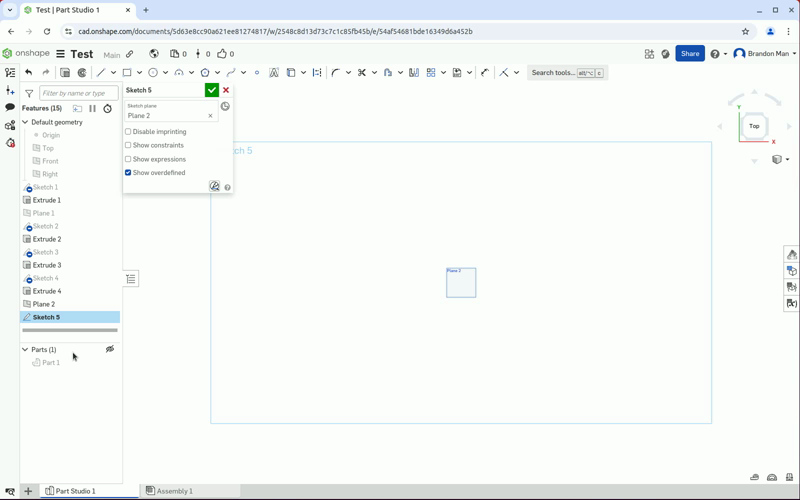
key_down(shift)
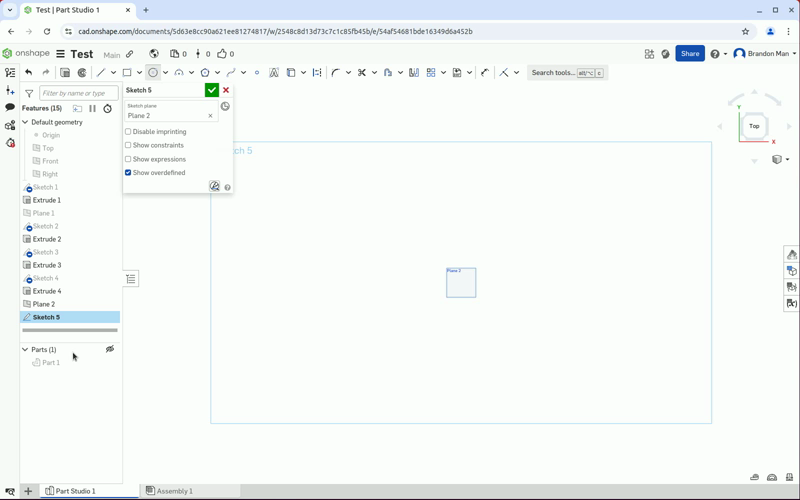
mouse_move(385, 291)
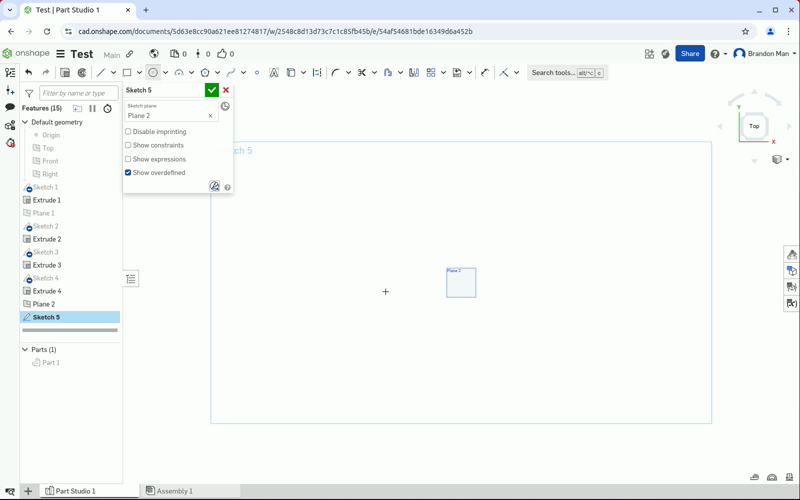
click(385, 291)
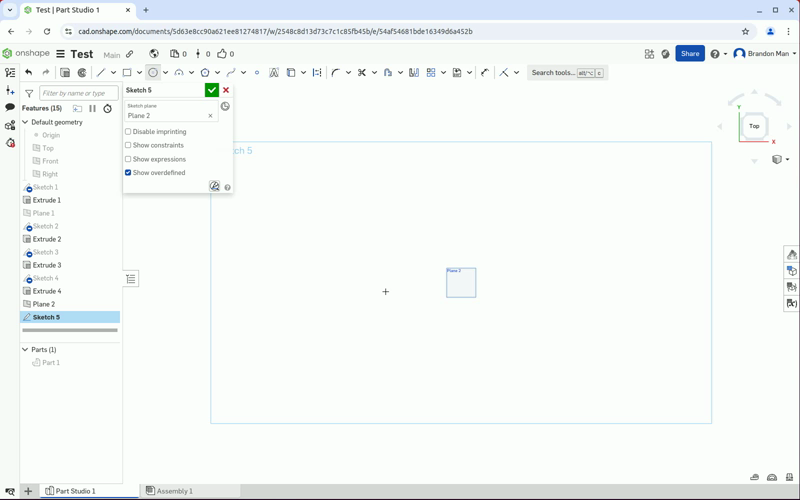
key_up(shift)
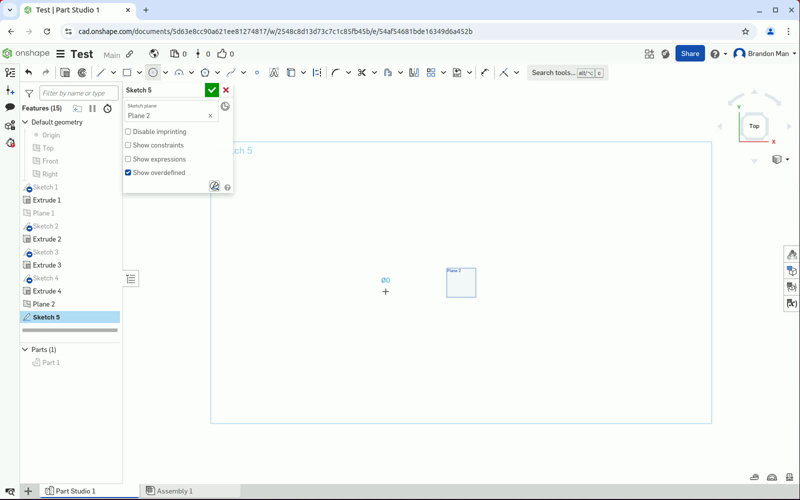
mouse_move(399, 291)
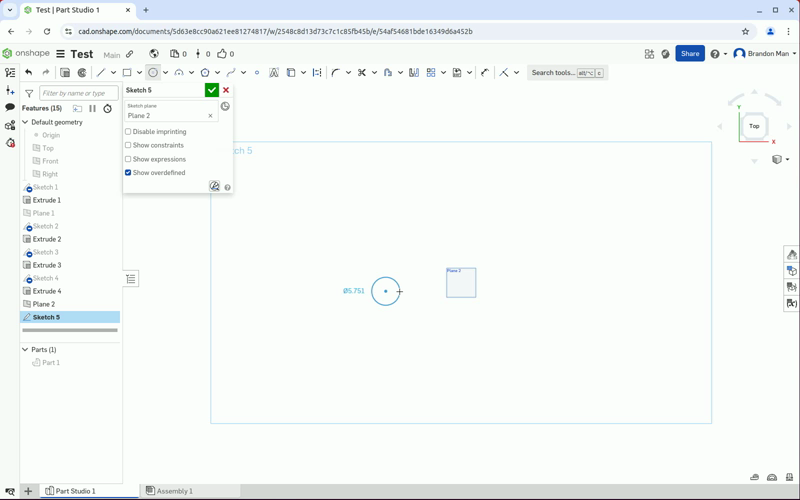
click(399, 291)
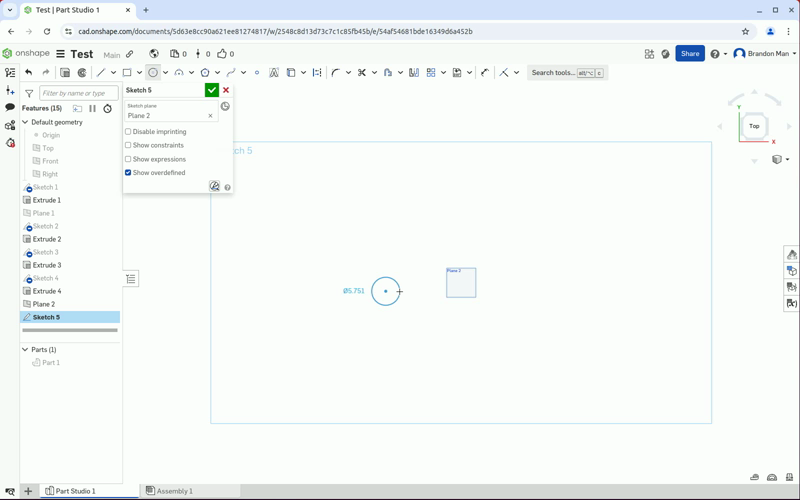
key(esc)
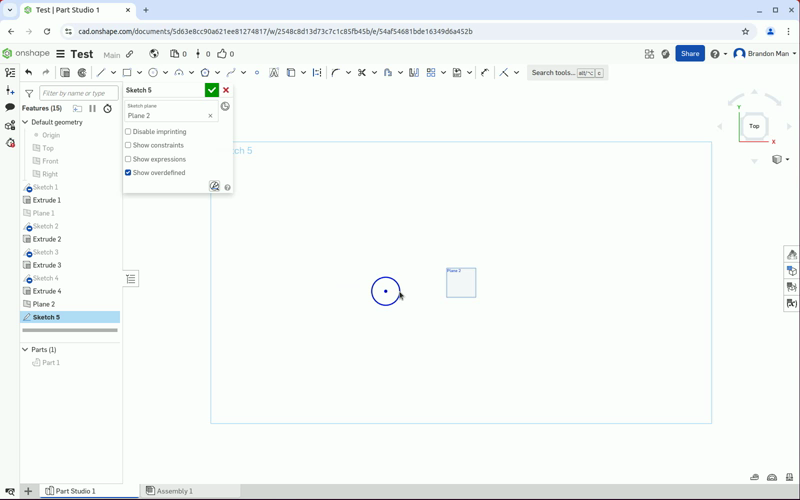
mouse_move(392, 295)
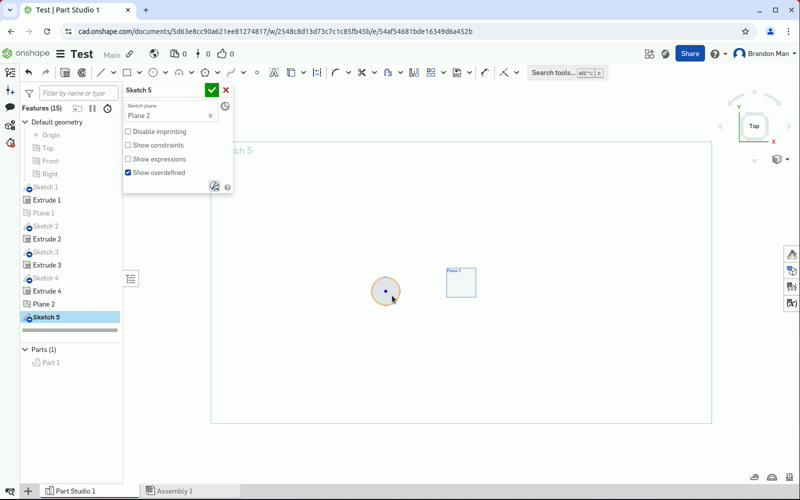
scroll(6)
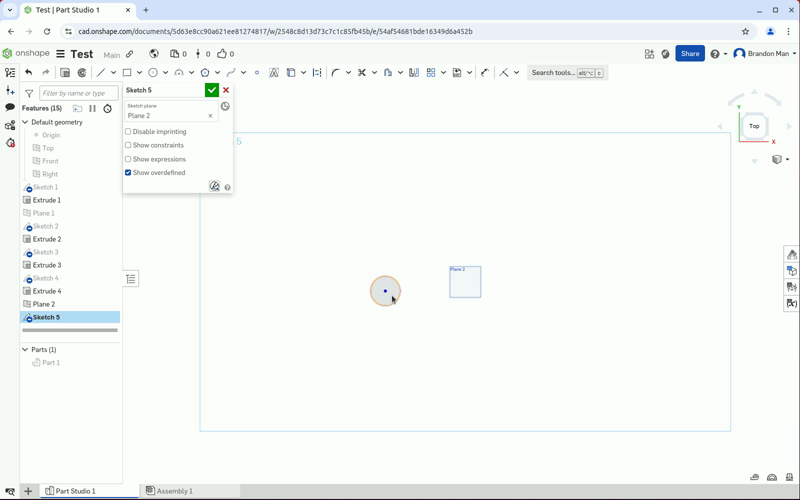
scroll(6)
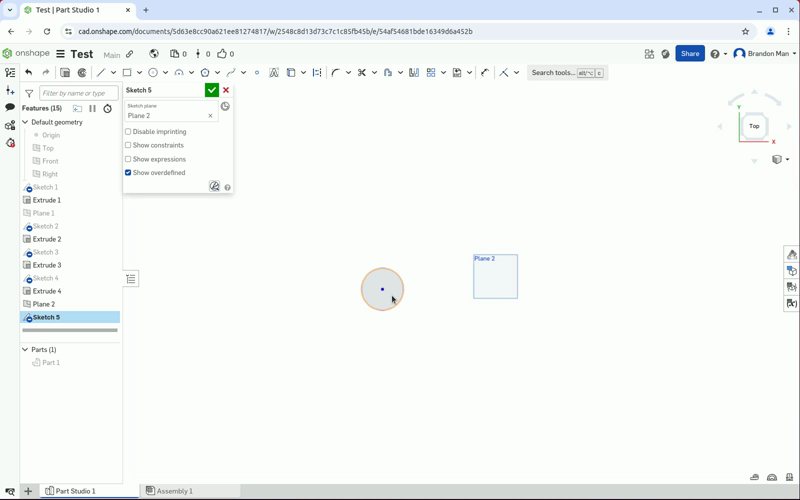
scroll(6)
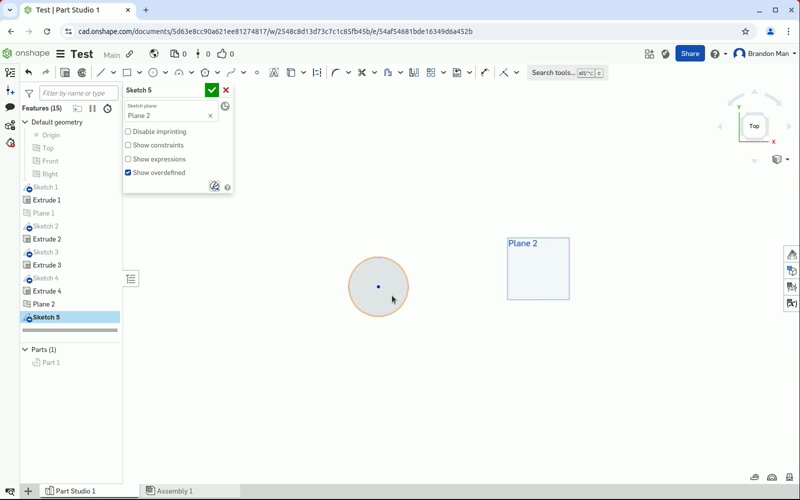
scroll(6)
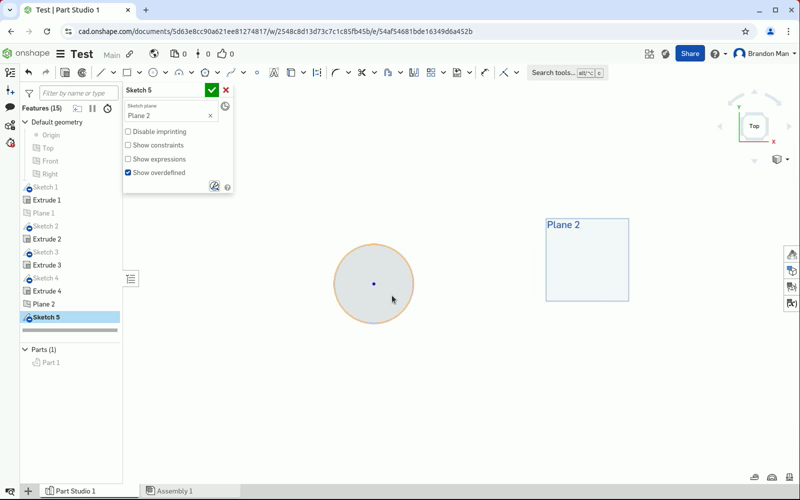
scroll(6)
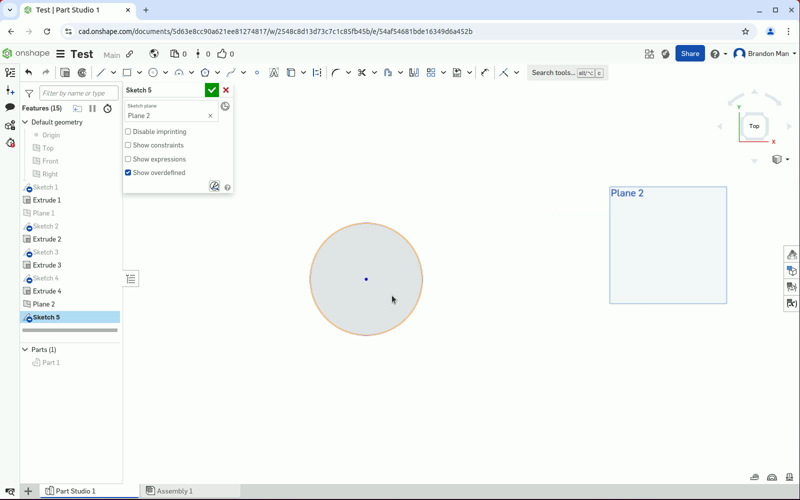
scroll(6)
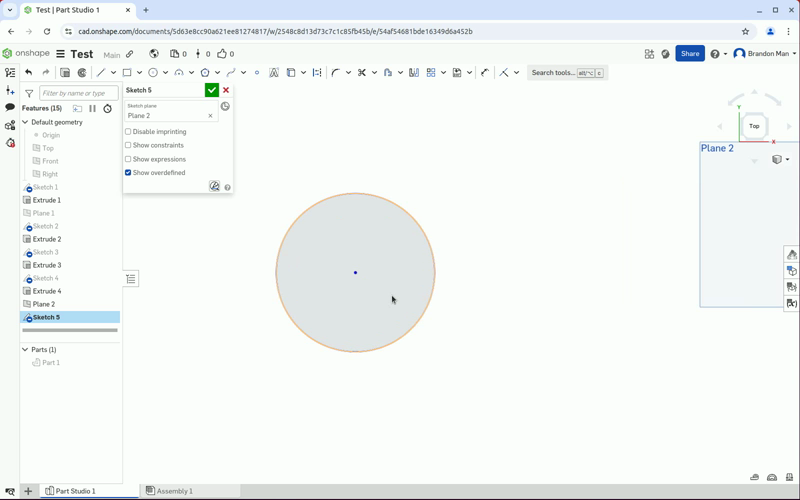
scroll(6)
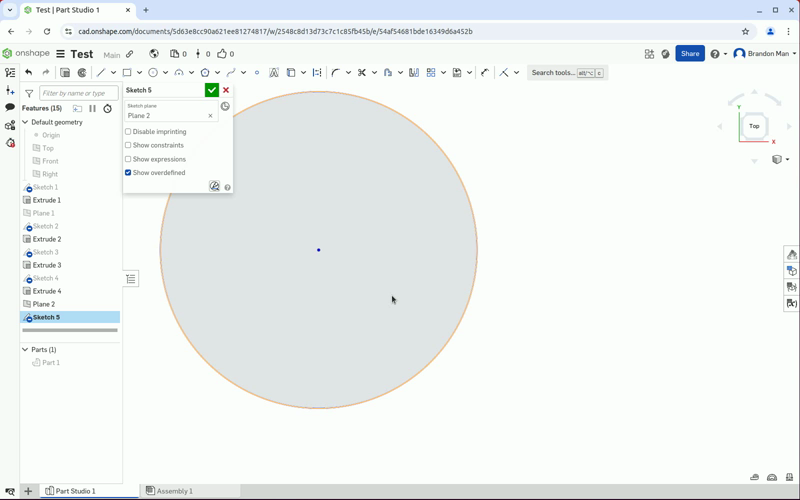
click(392, 295)
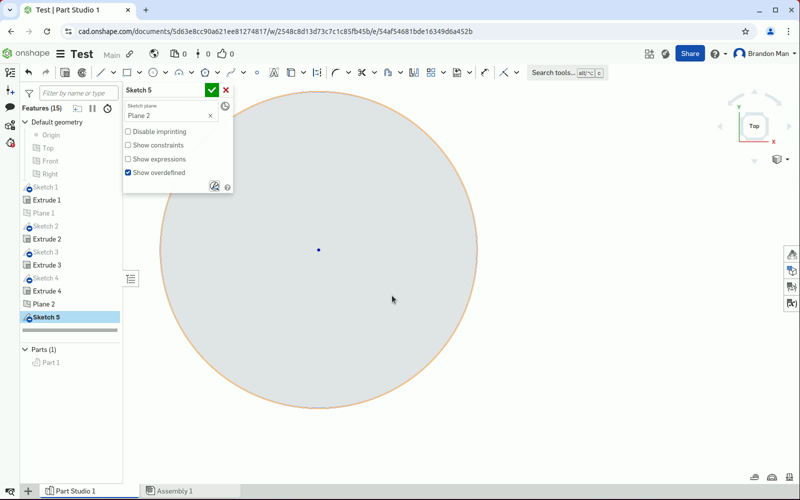
scroll(-6)
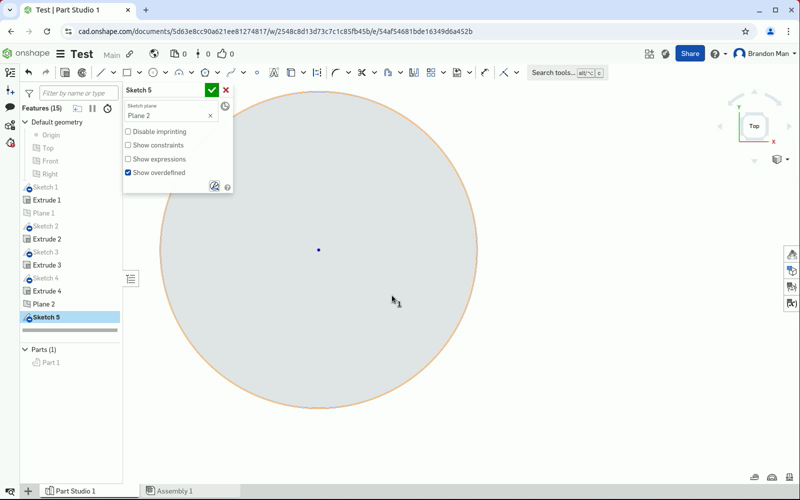
scroll(-6)
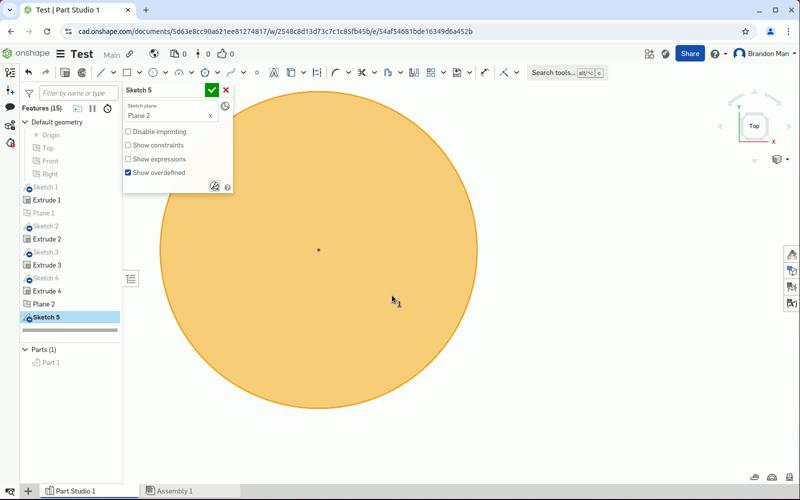
scroll(-6)
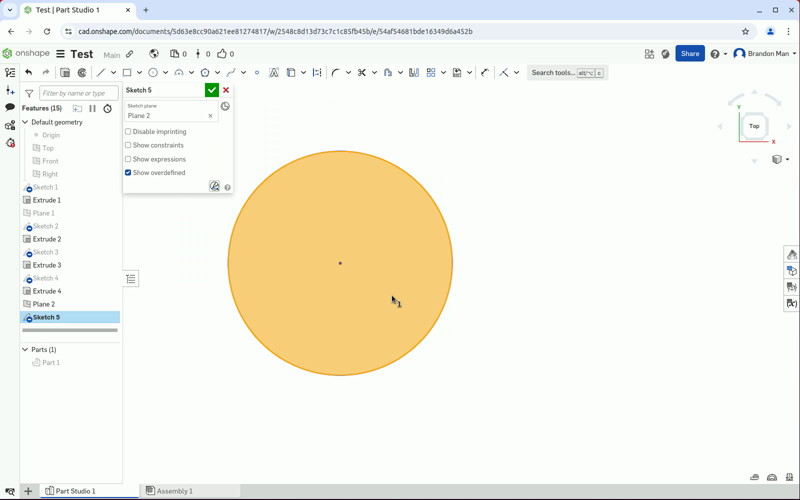
scroll(-6)
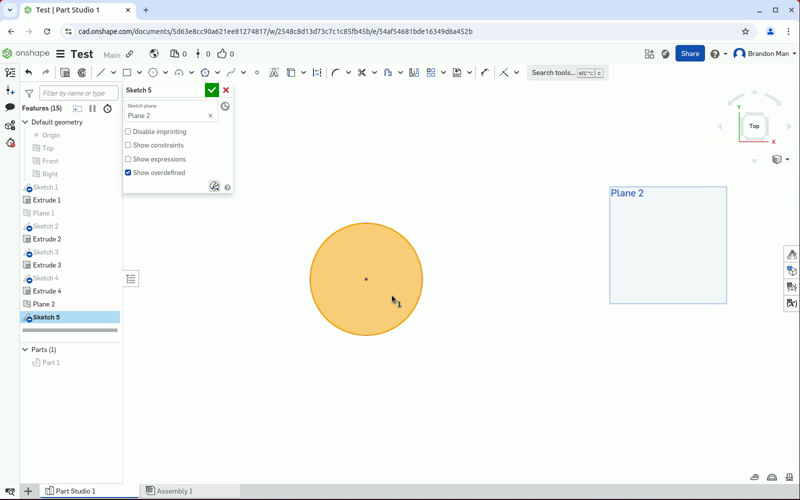
scroll(-6)
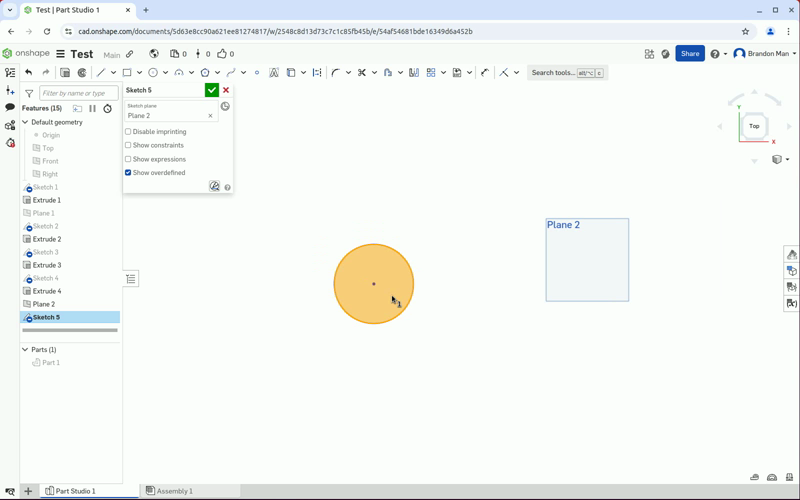
scroll(-6)
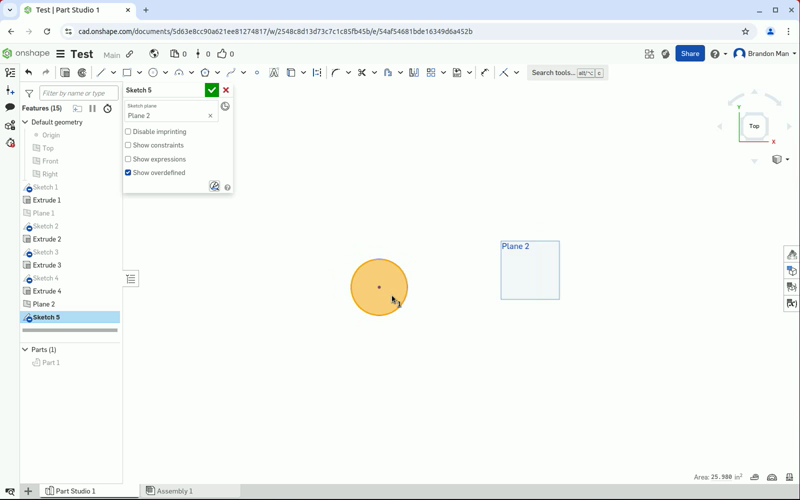
scroll(-6)
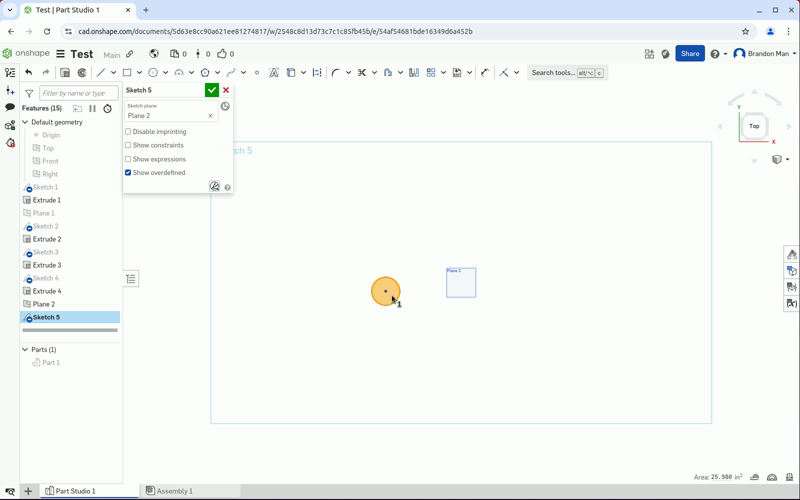
mouse_move(73, 352)
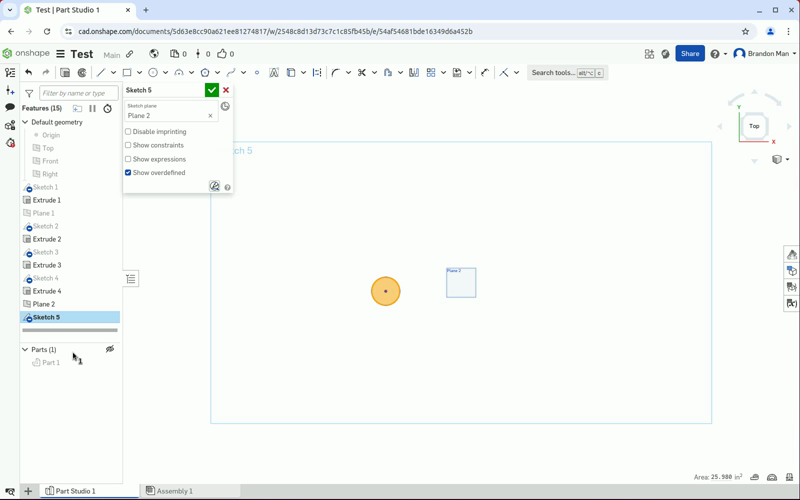
key(shift+y)
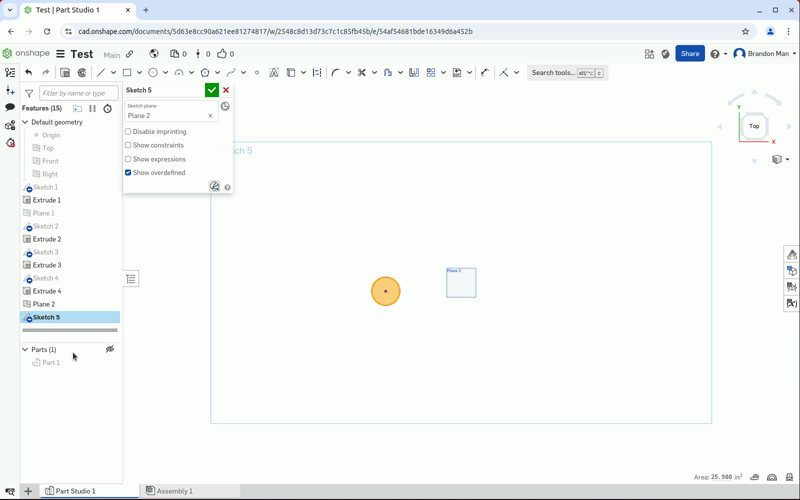
key(shift+e)
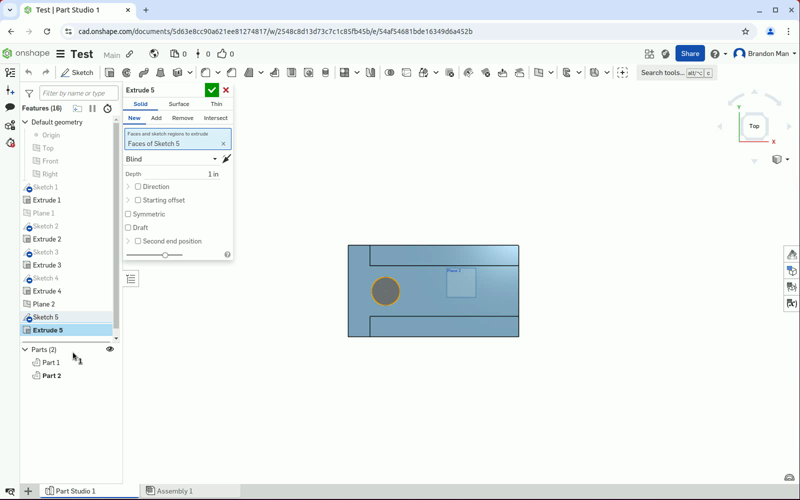
mouse_move(143, 106)
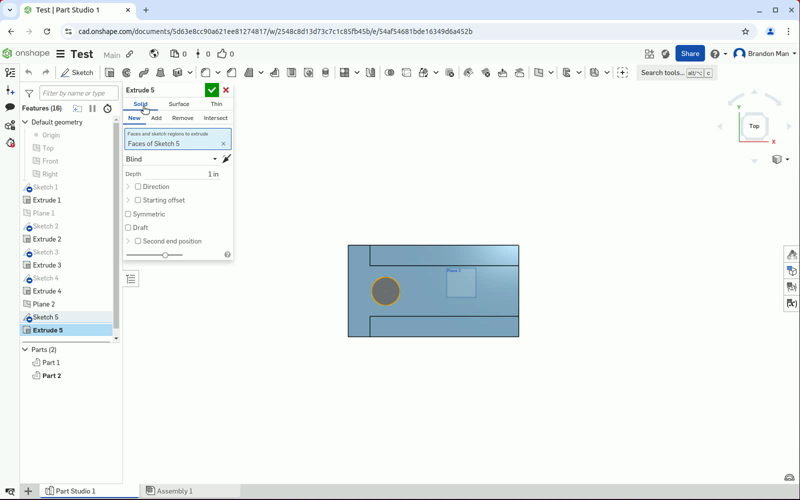
click(143, 106)
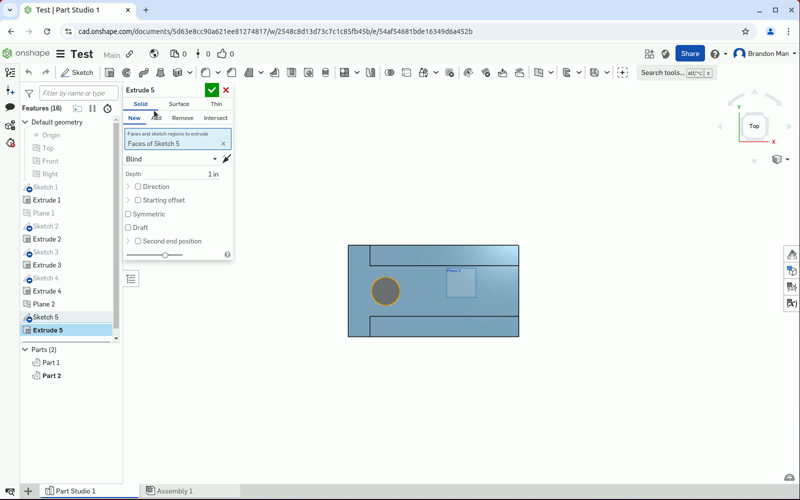
mouse_move(186, 120)
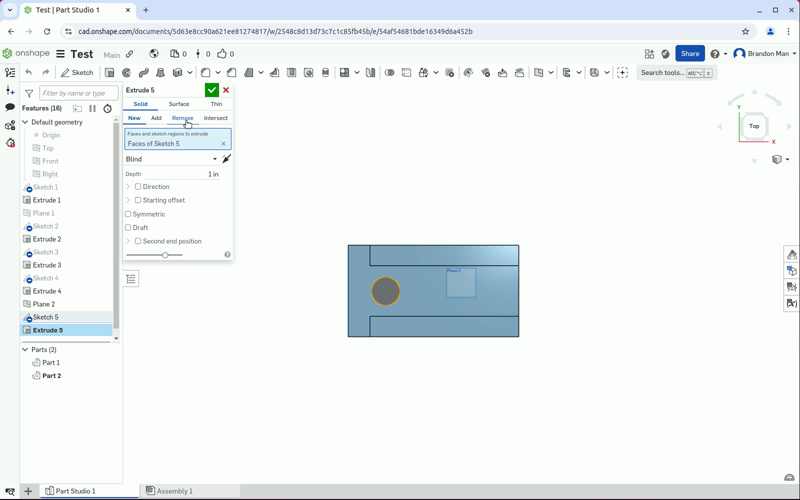
click(186, 120)
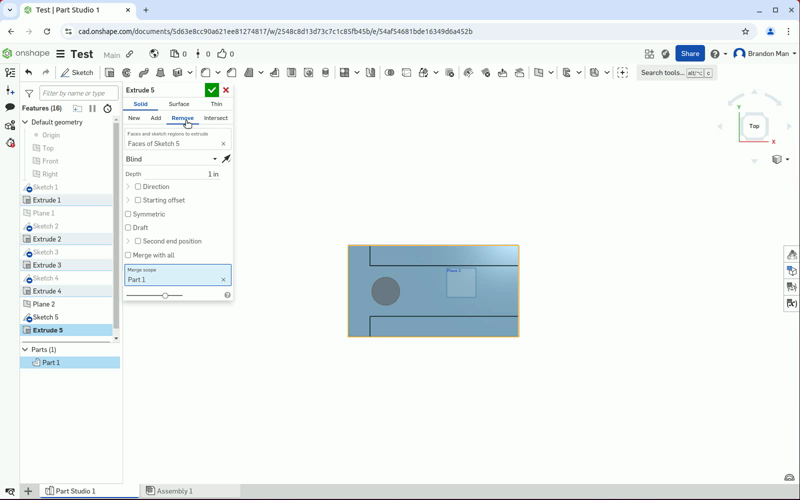
key(tab, 4)
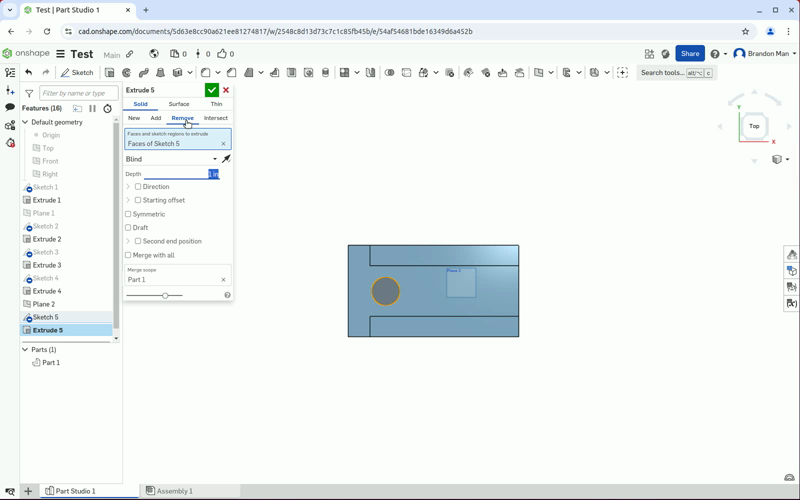
text(9.388)
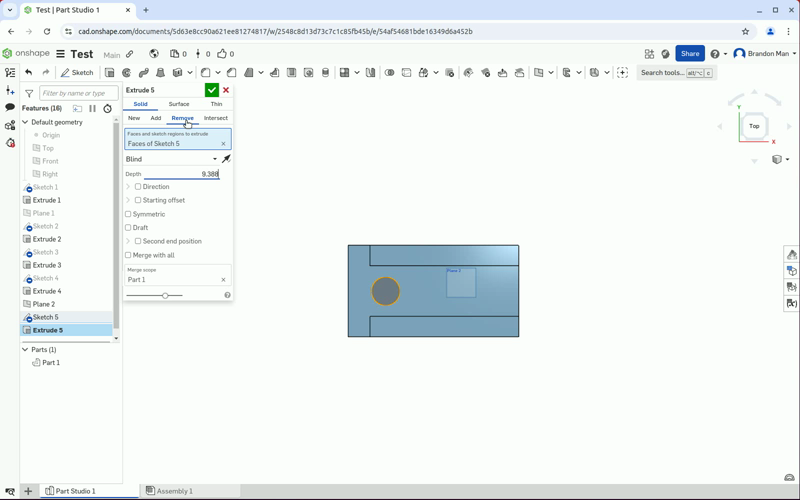
key(tab, 6)
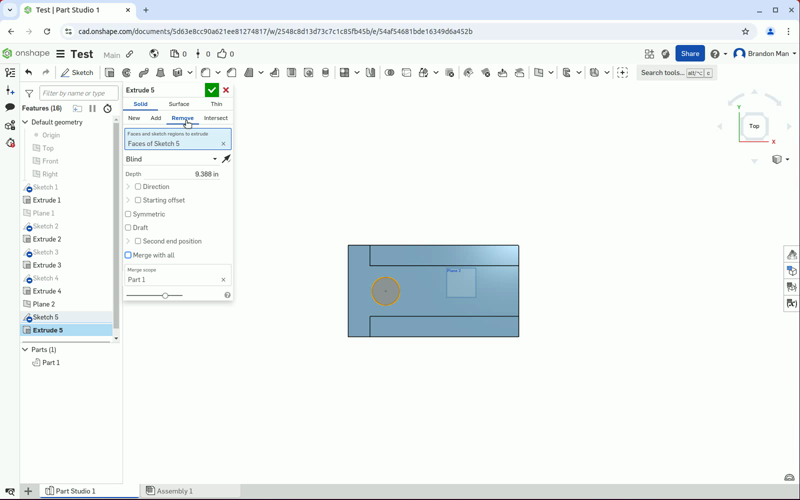
key(space)
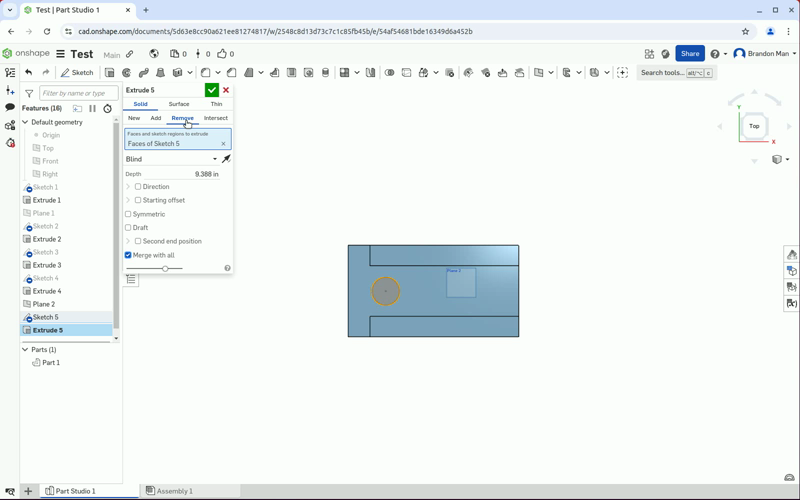
key(enter)
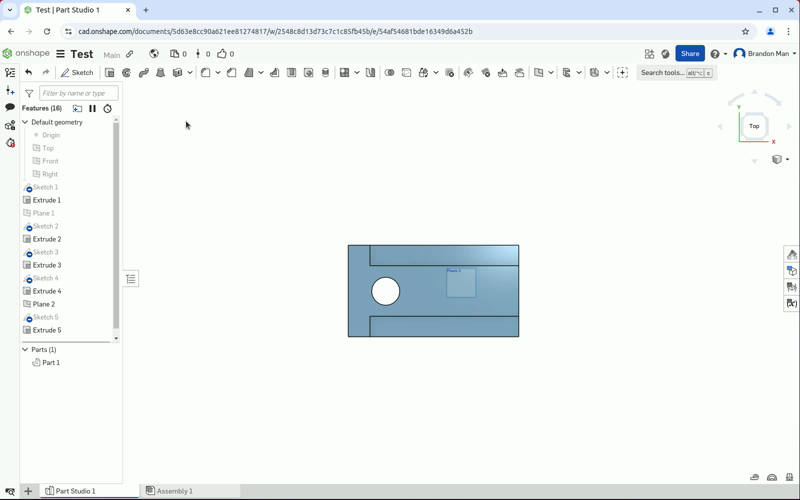
key(shift+h)
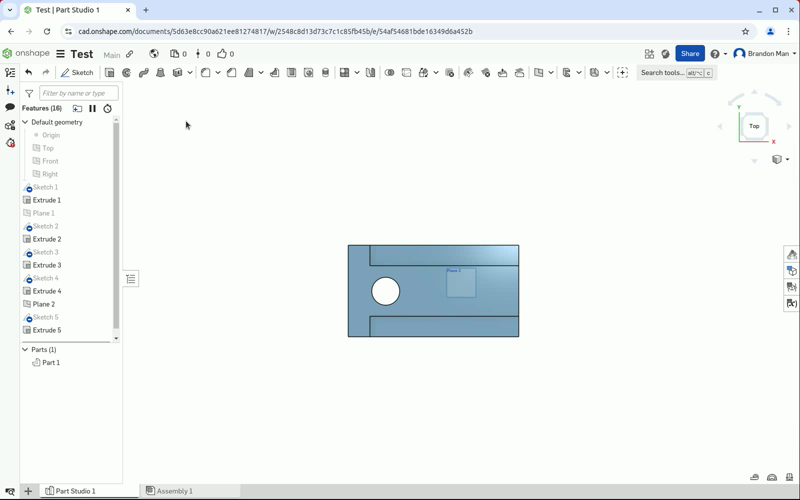
key(shift+h)
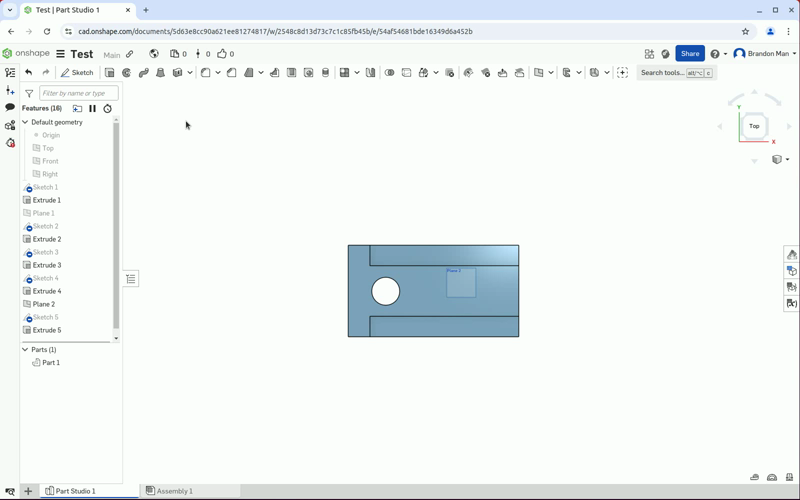
mouse_move(69, 189)
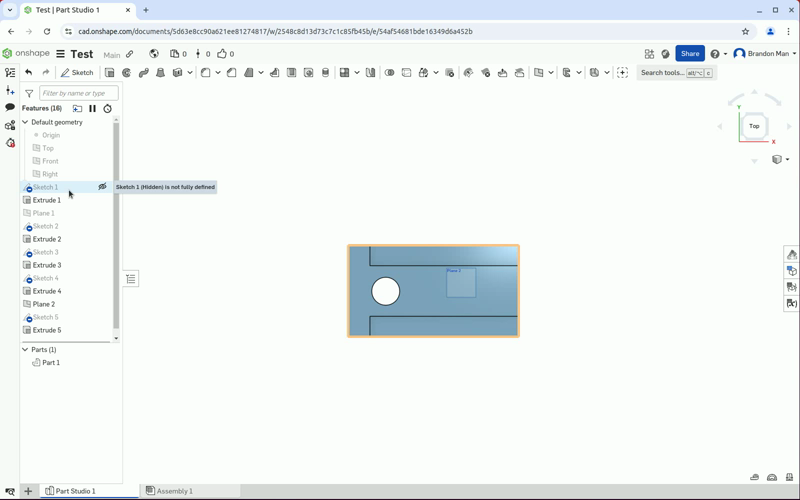
click(69, 189)
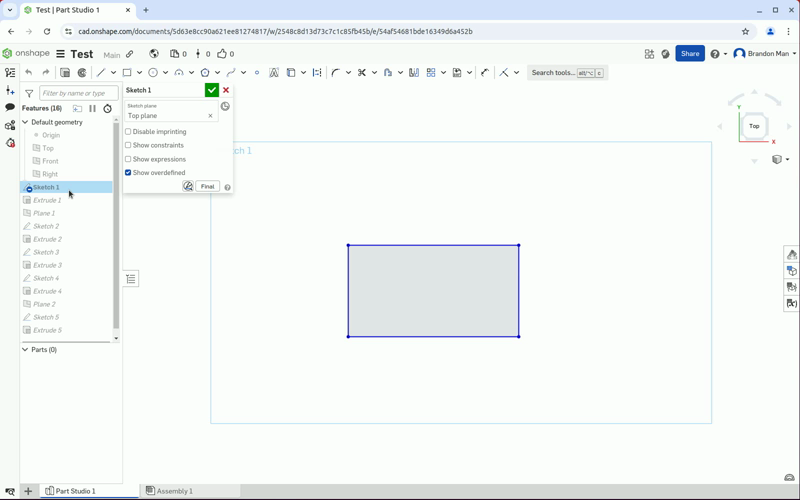
mouse_move(229, 92)
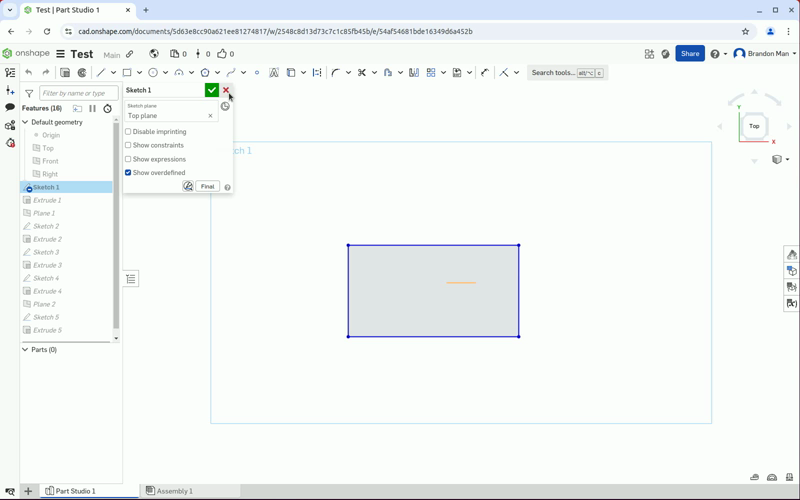
click(229, 92)
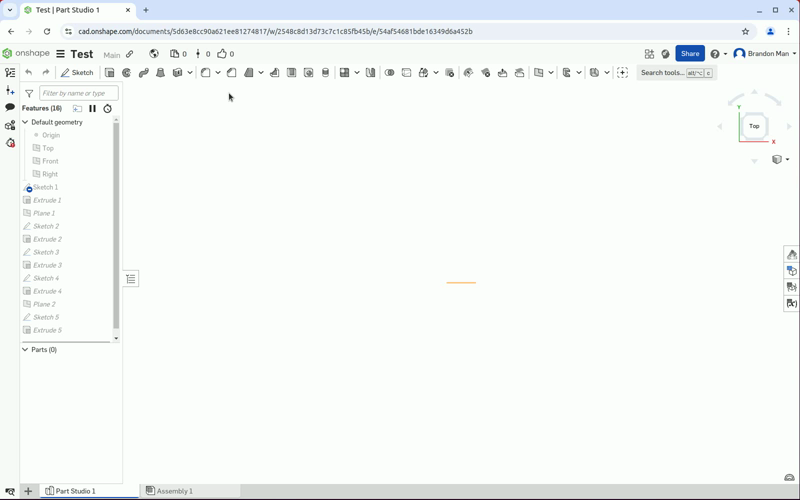
key(shift+s)
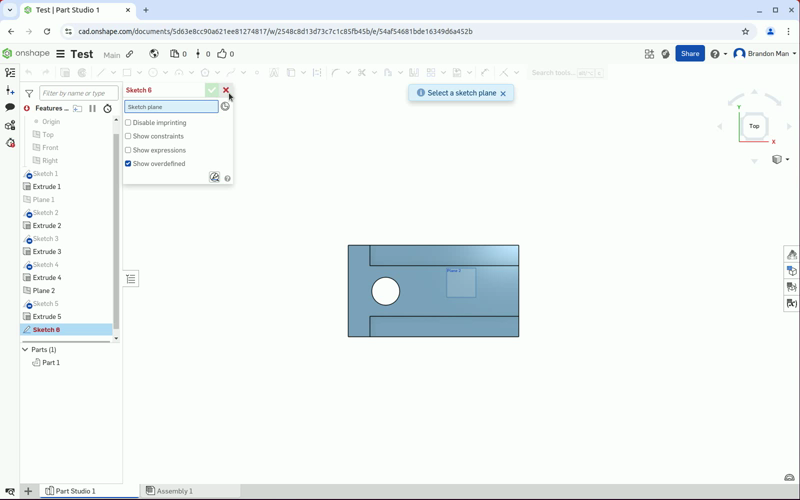
mouse_move(69, 293)
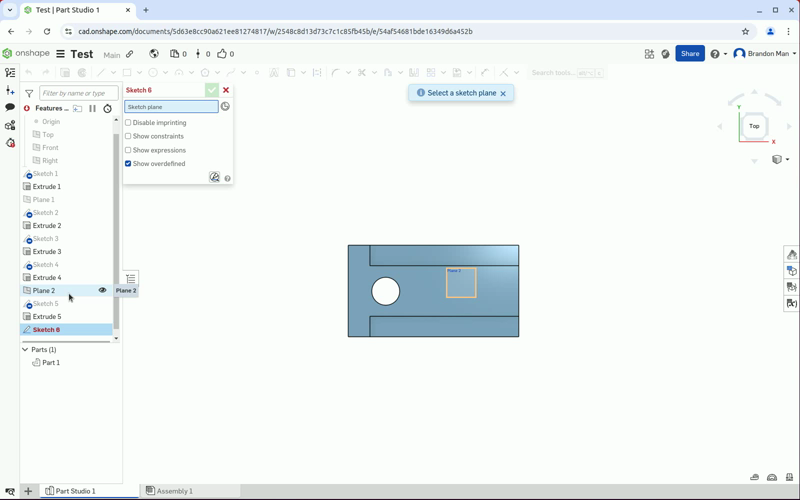
click(69, 293)
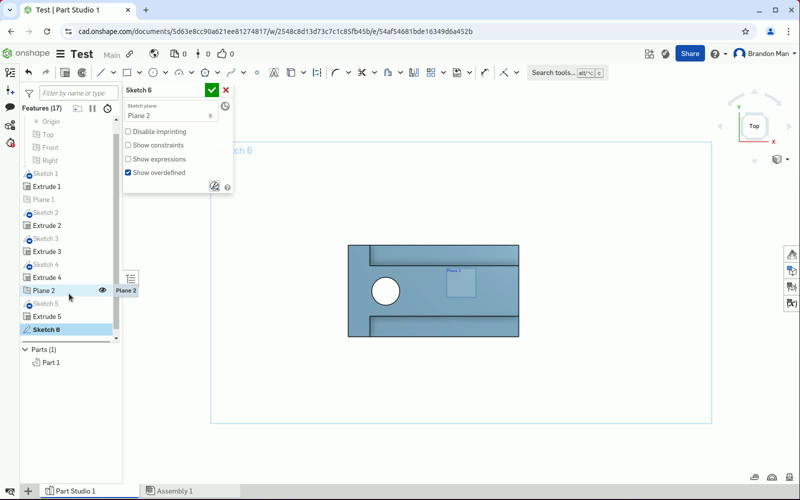
mouse_move(73, 352)
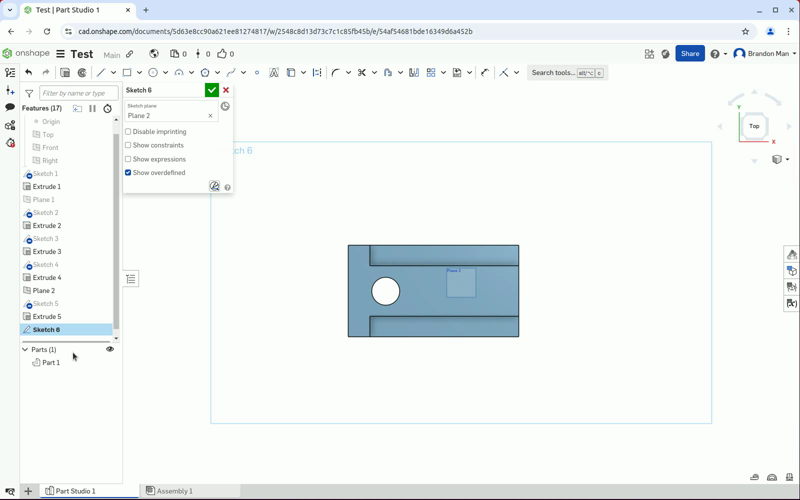
key(y)
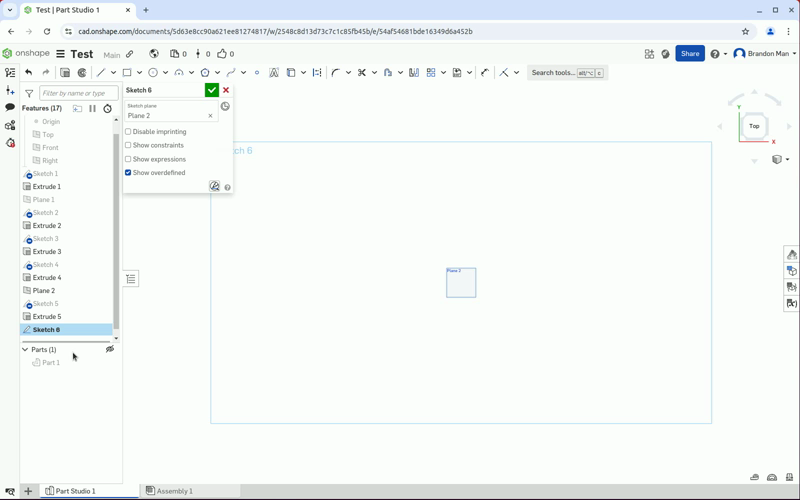
key(c)
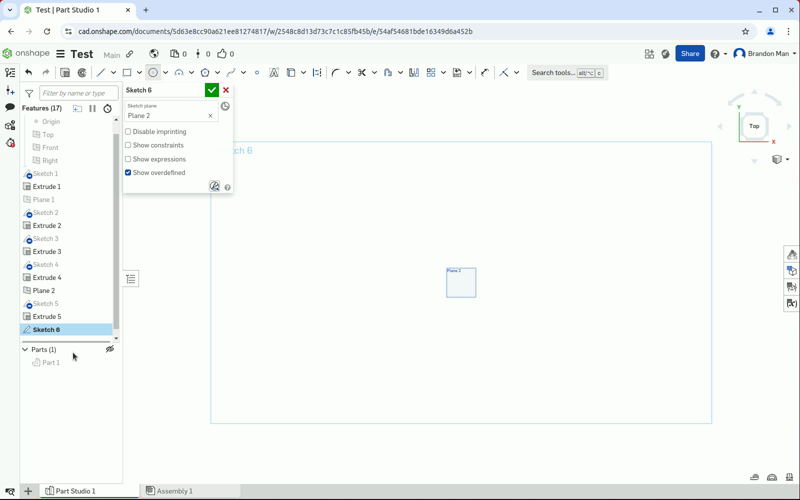
key_down(shift)
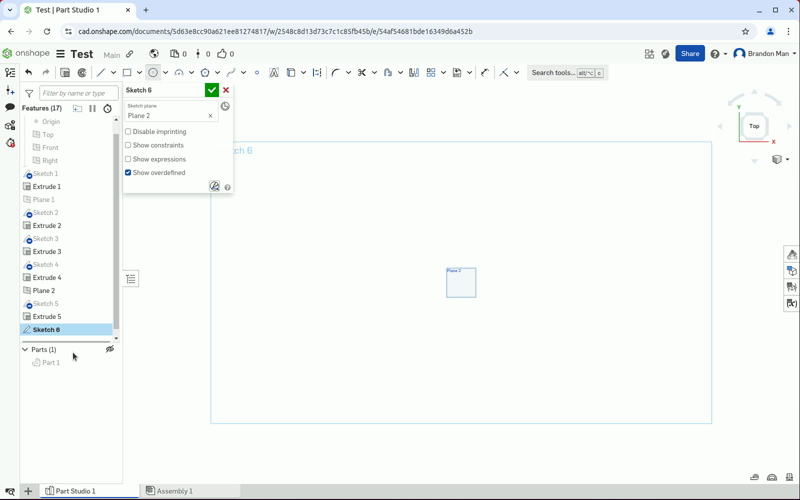
mouse_move(484, 291)
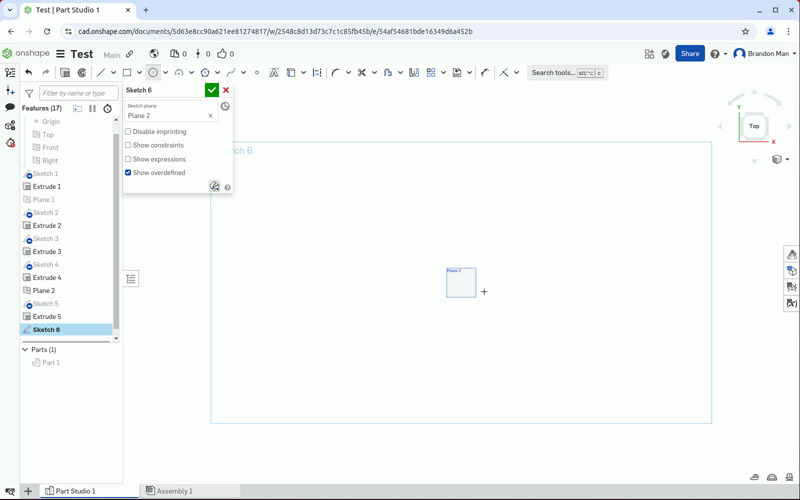
click(484, 291)
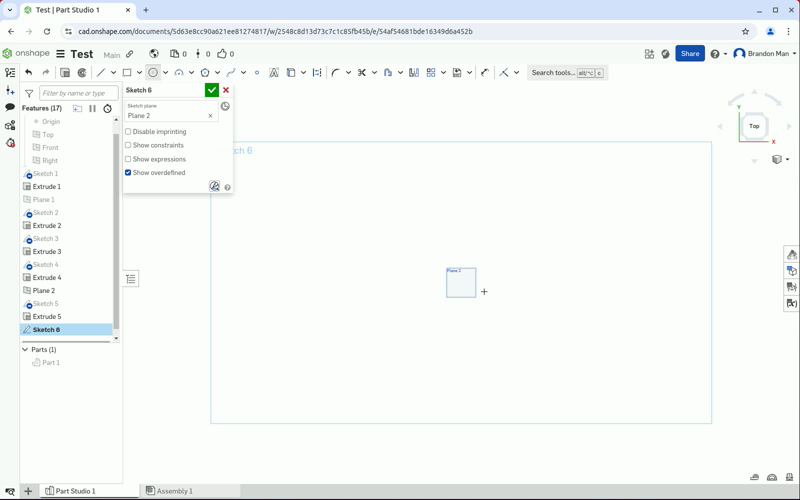
key_up(shift)
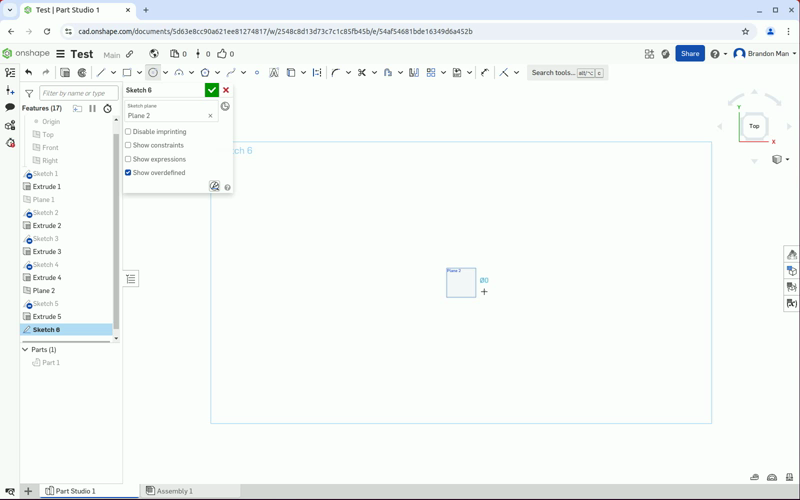
mouse_move(498, 291)
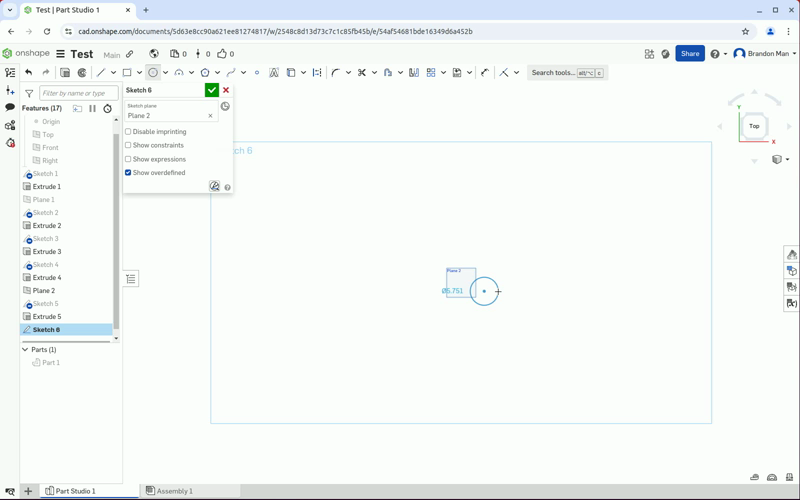
click(498, 291)
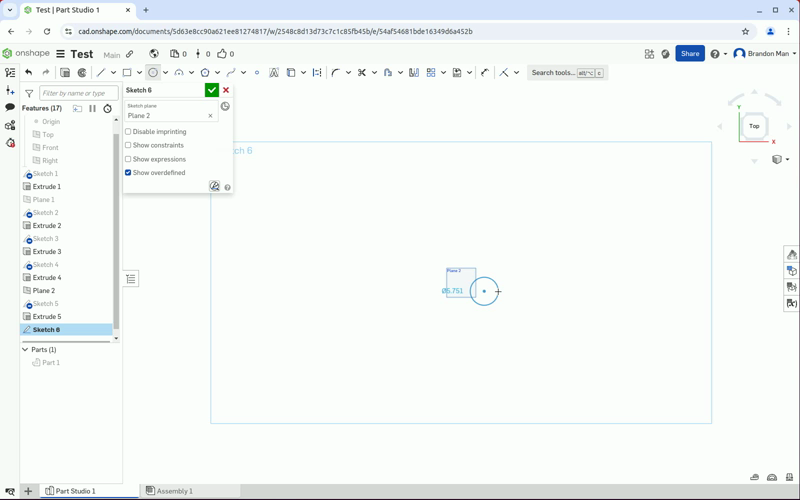
key(esc)
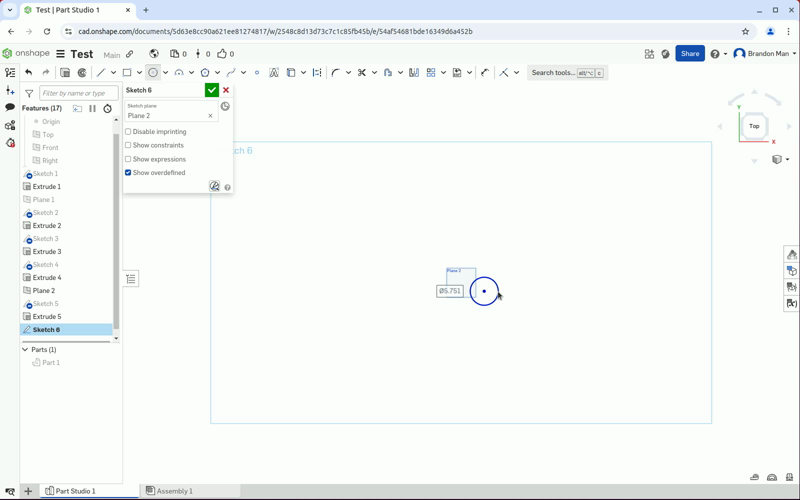
mouse_move(492, 286)
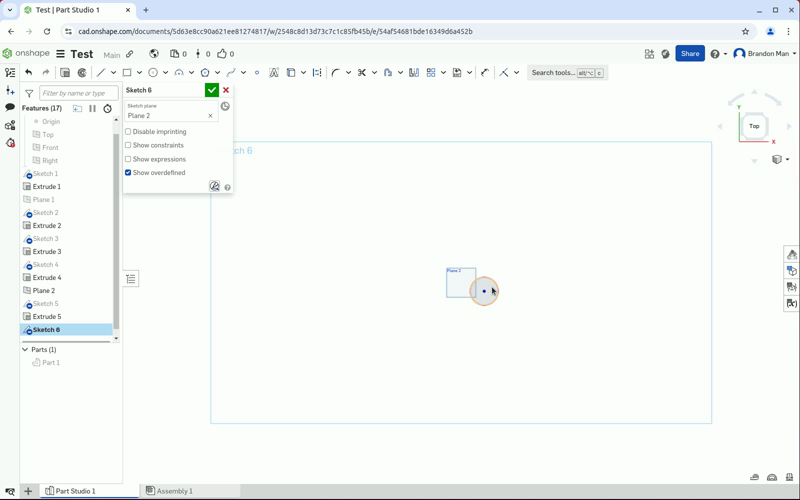
scroll(6)
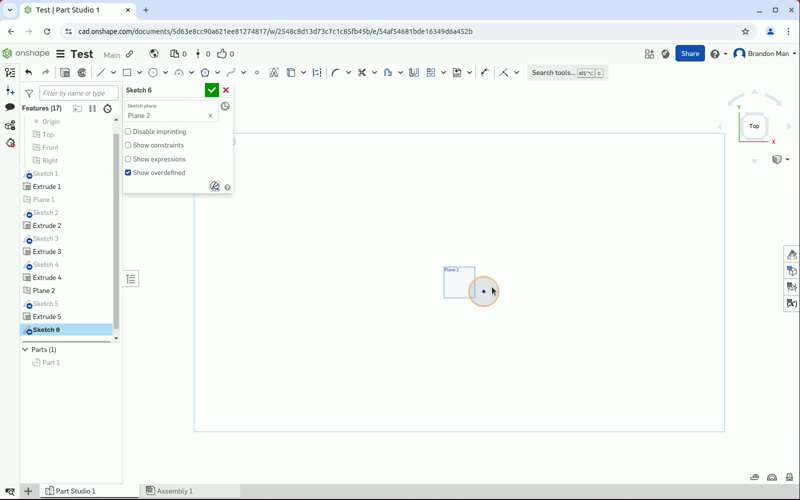
scroll(6)
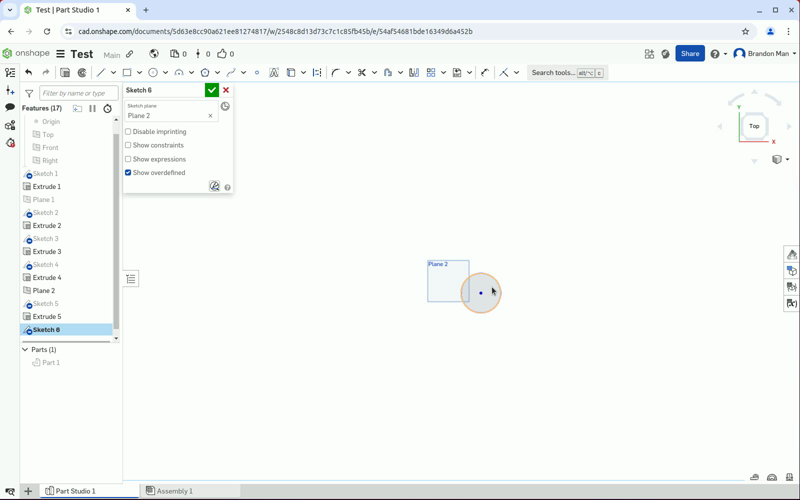
scroll(6)
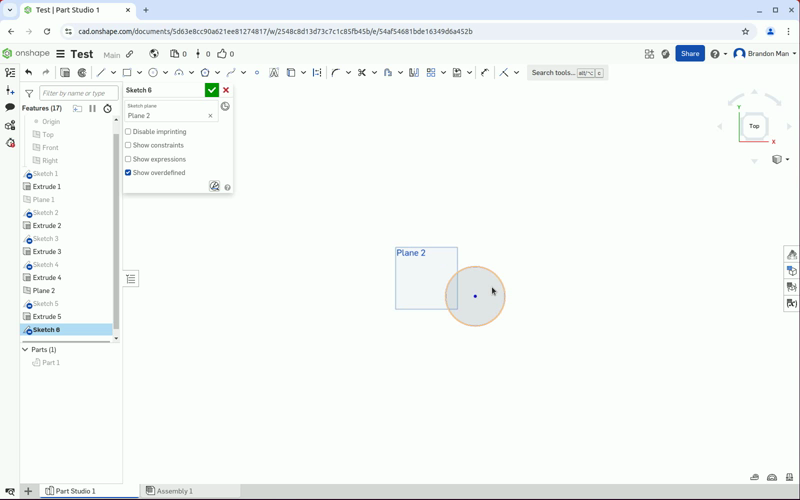
scroll(6)
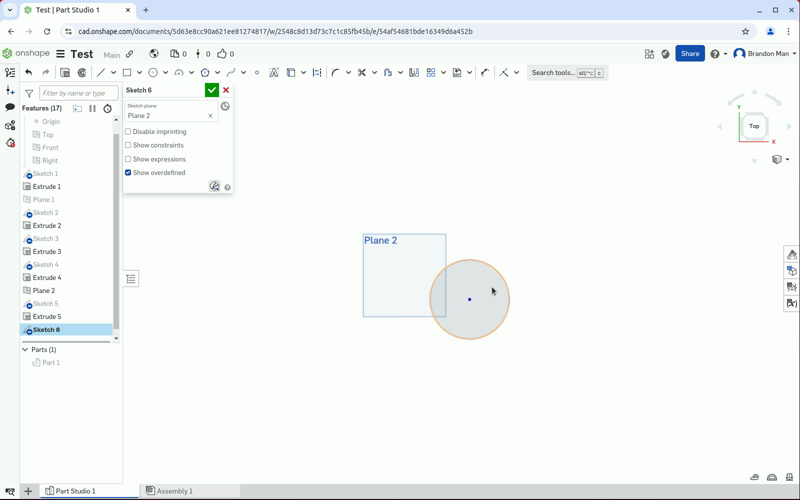
scroll(6)
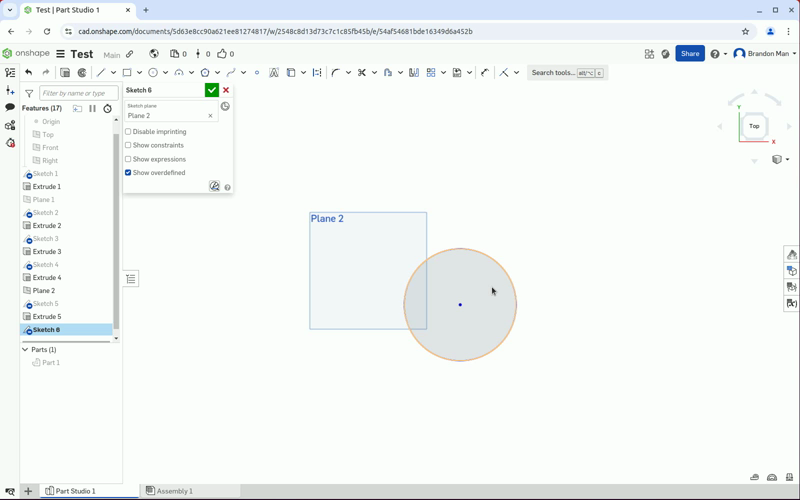
scroll(6)
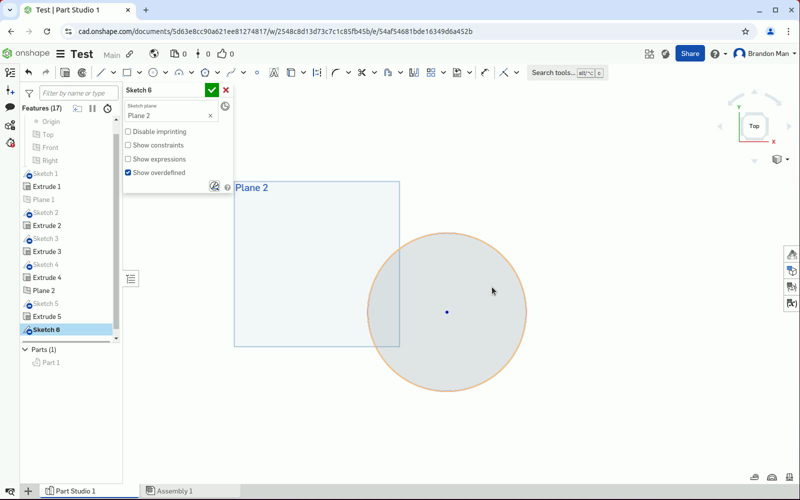
scroll(6)
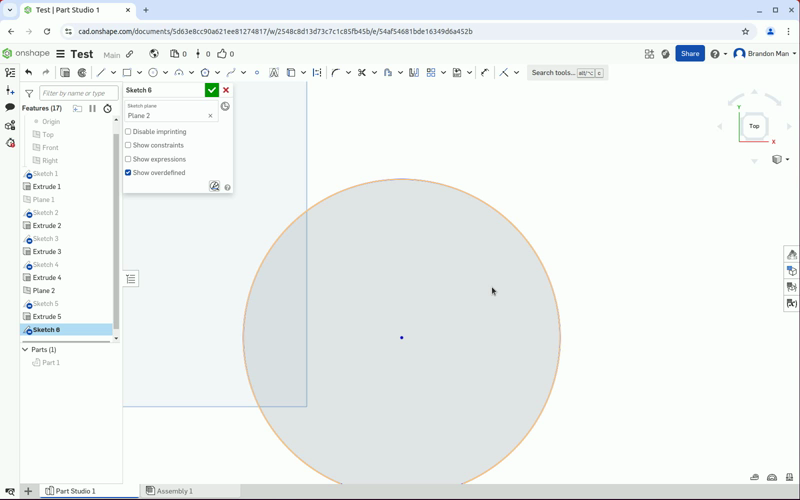
click(492, 286)
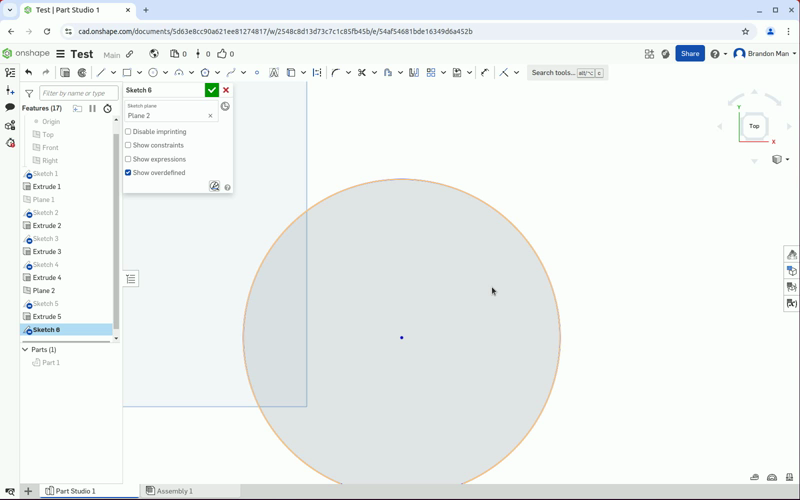
scroll(-6)
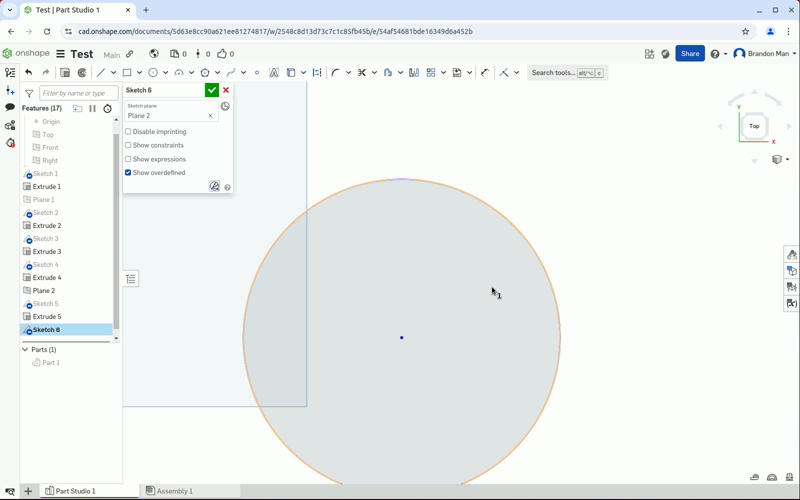
scroll(-6)
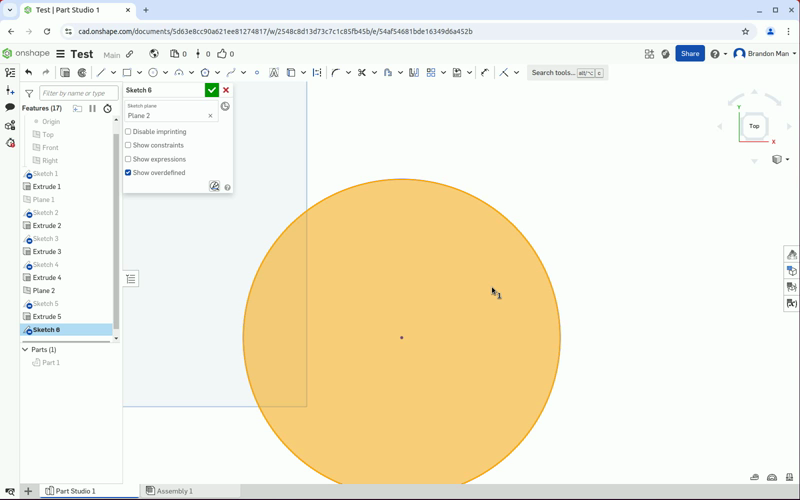
scroll(-6)
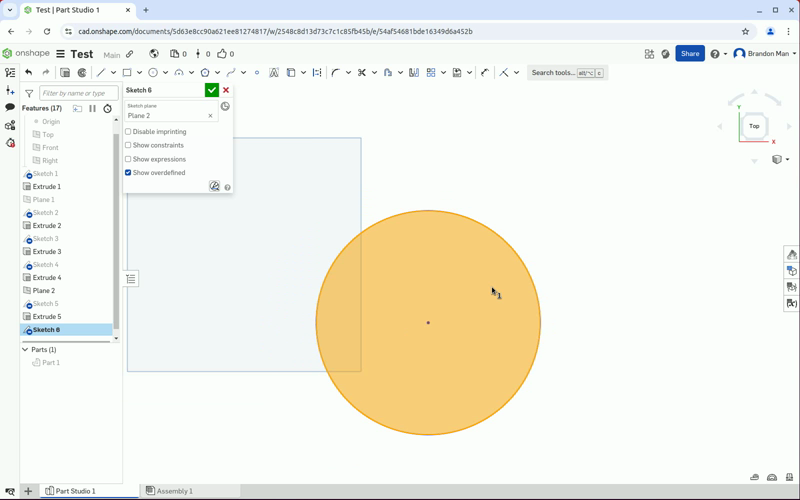
scroll(-6)
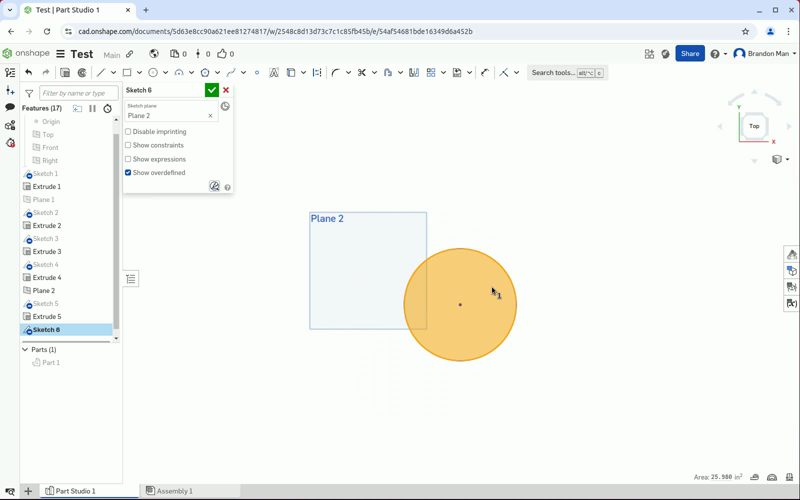
scroll(-6)
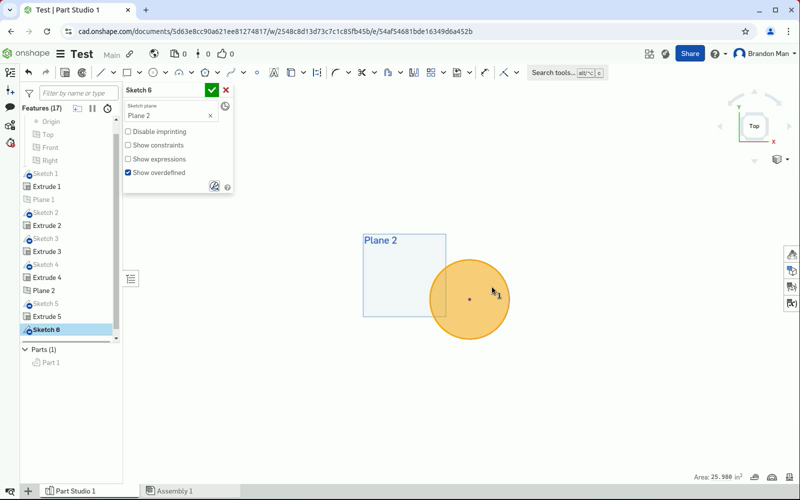
scroll(-6)
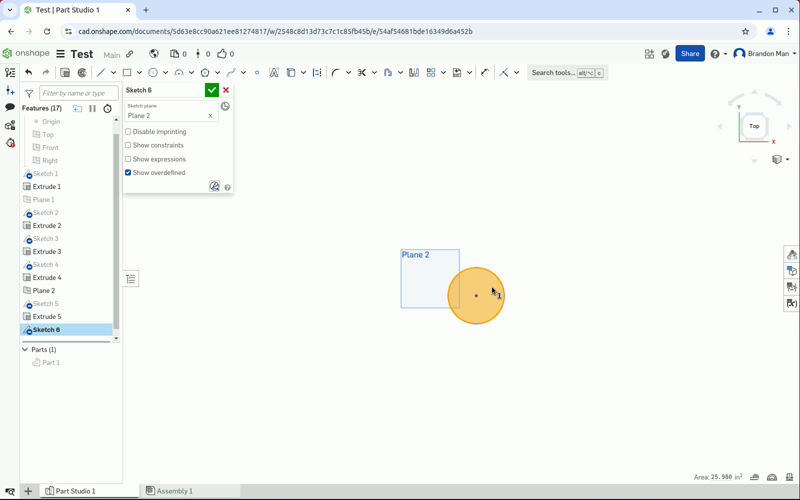
scroll(-6)
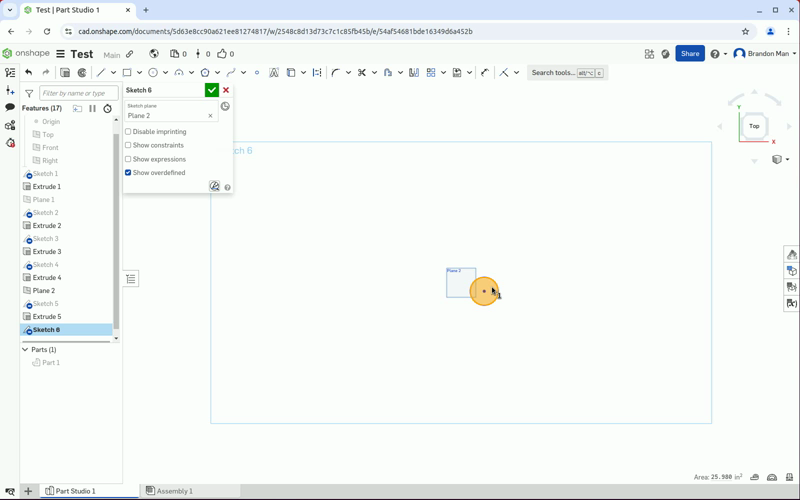
mouse_move(73, 352)
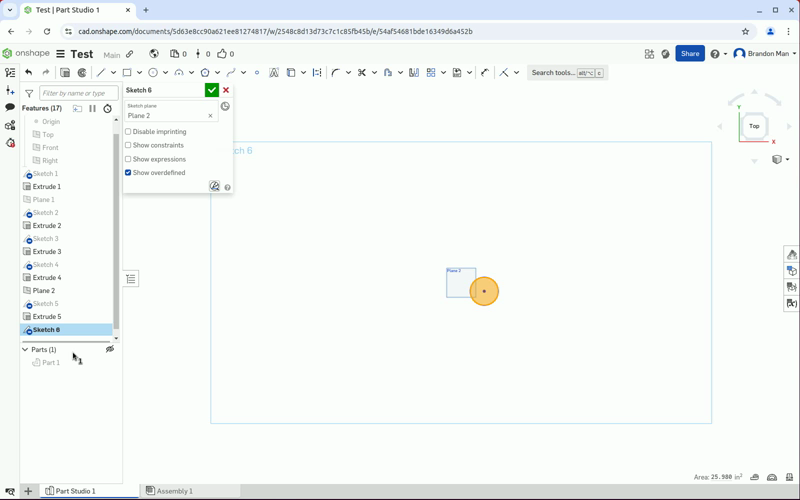
key(shift+y)
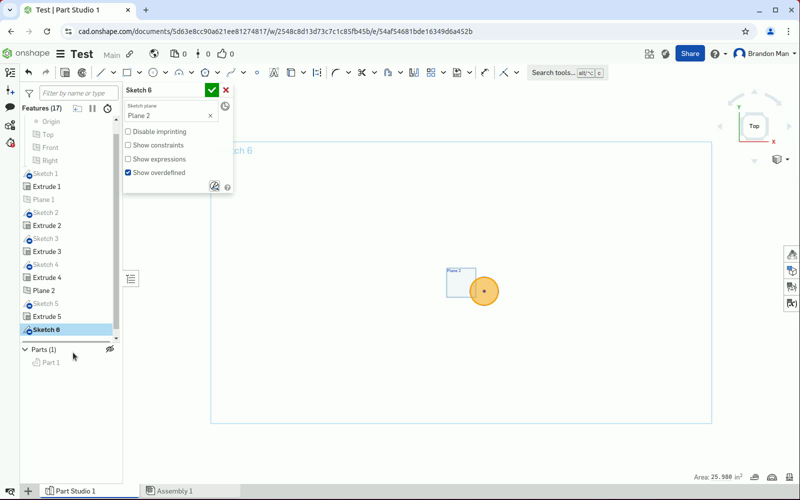
key(shift+e)
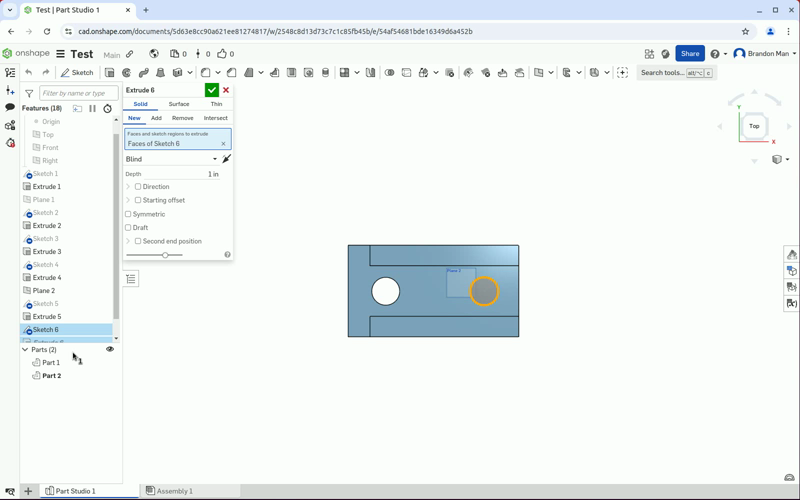
mouse_move(143, 106)
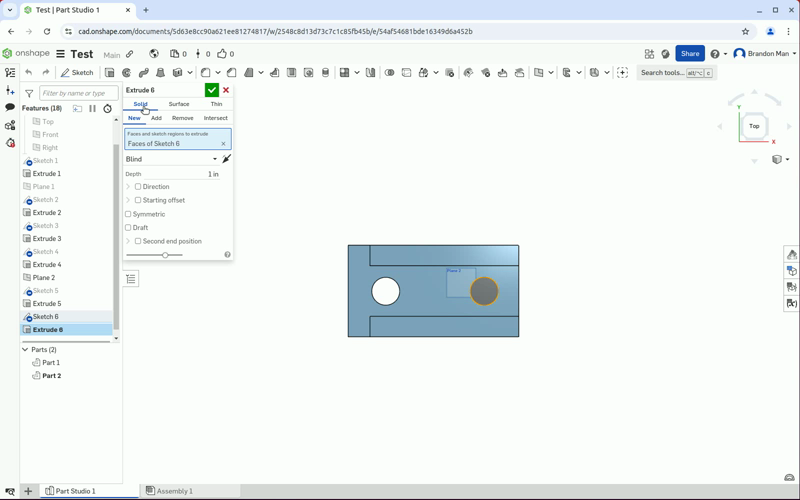
click(143, 106)
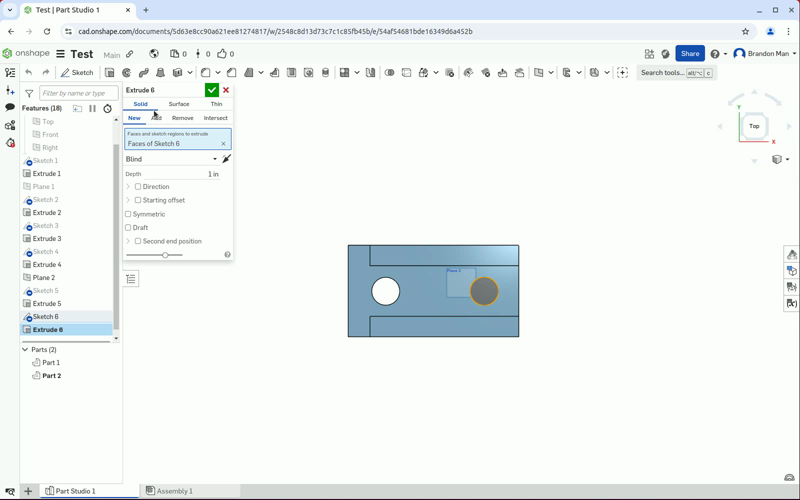
mouse_move(186, 120)
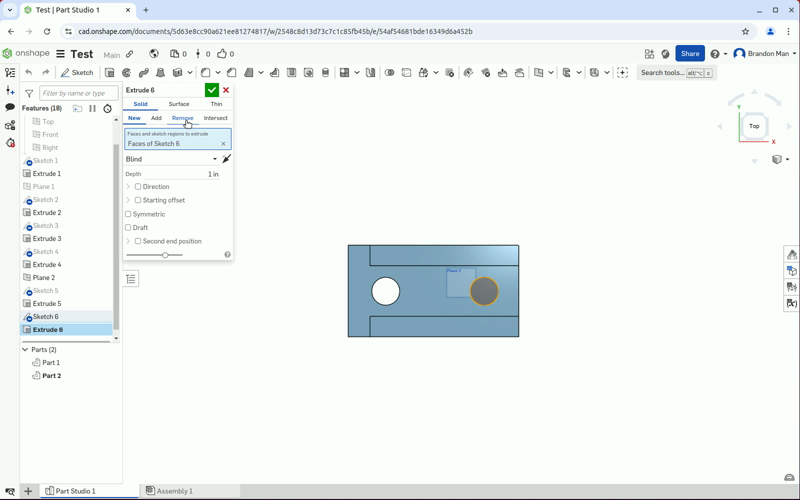
click(186, 120)
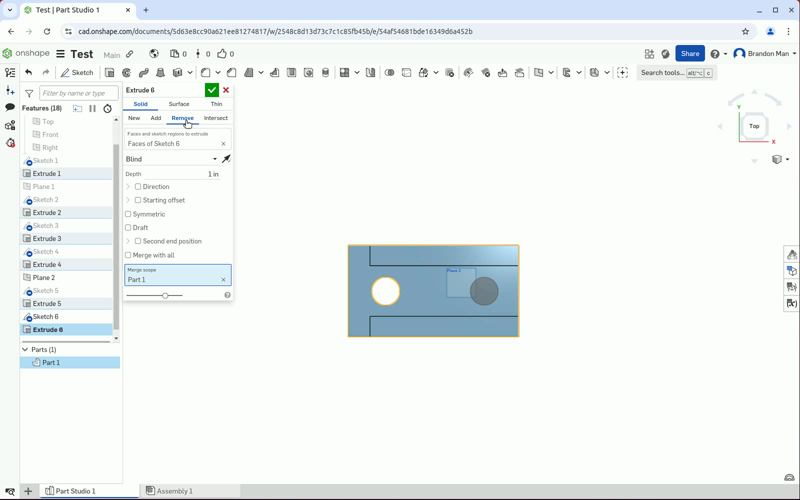
key(tab, 4)
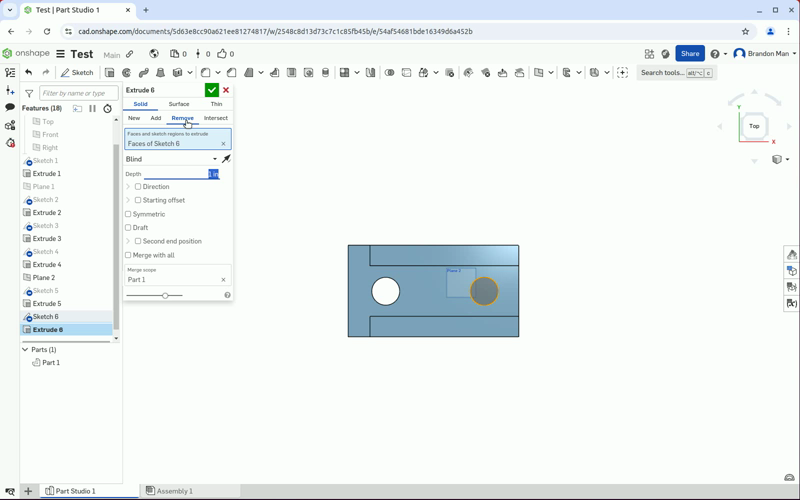
text(9.388)
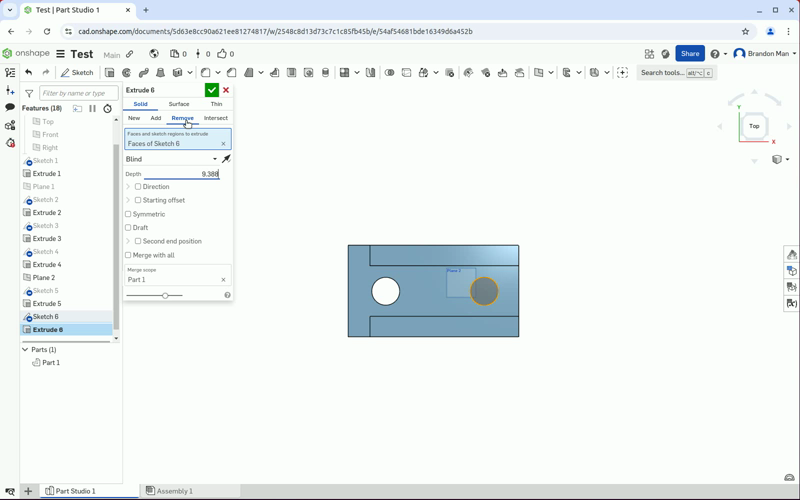
key(tab, 6)
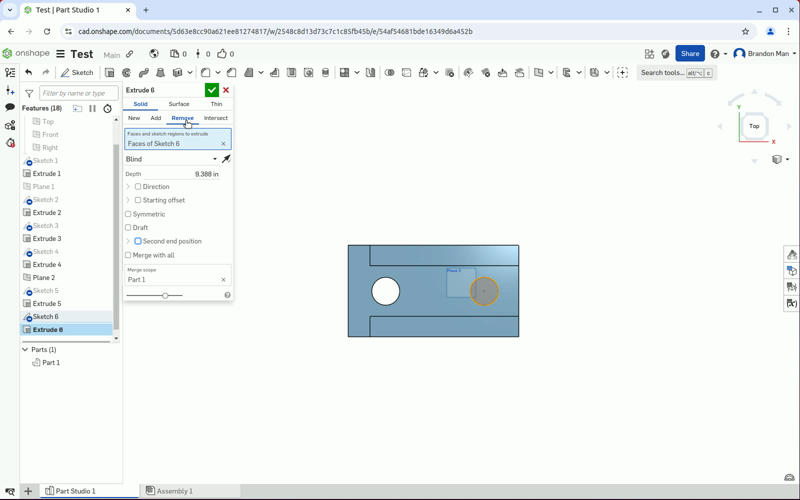
key(space)
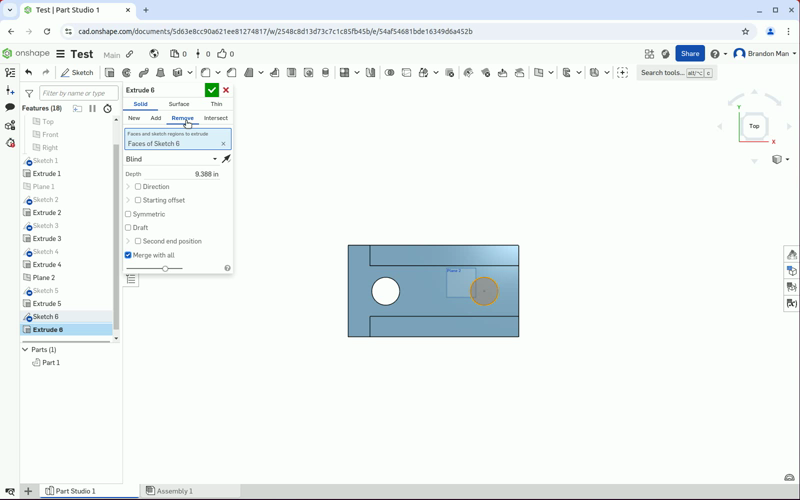
key(enter)
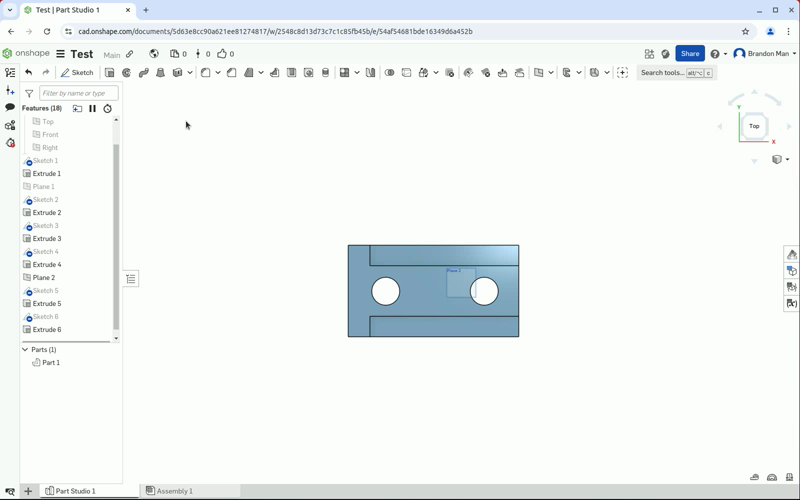
key(shift+h)
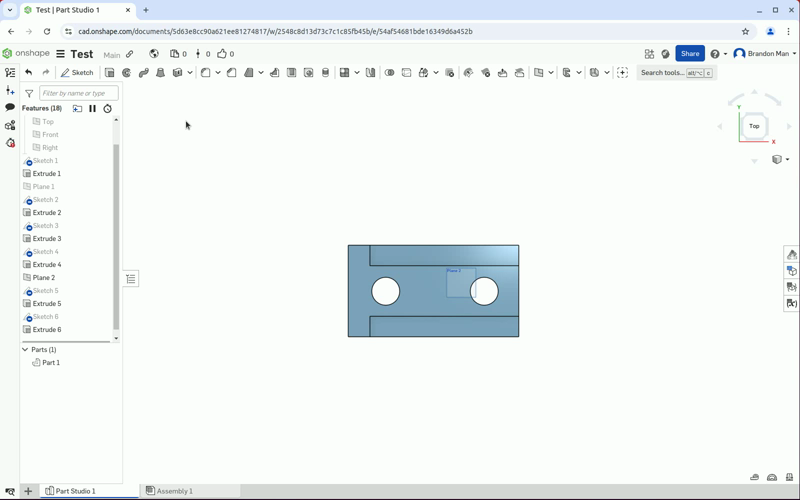
key(shift+h)
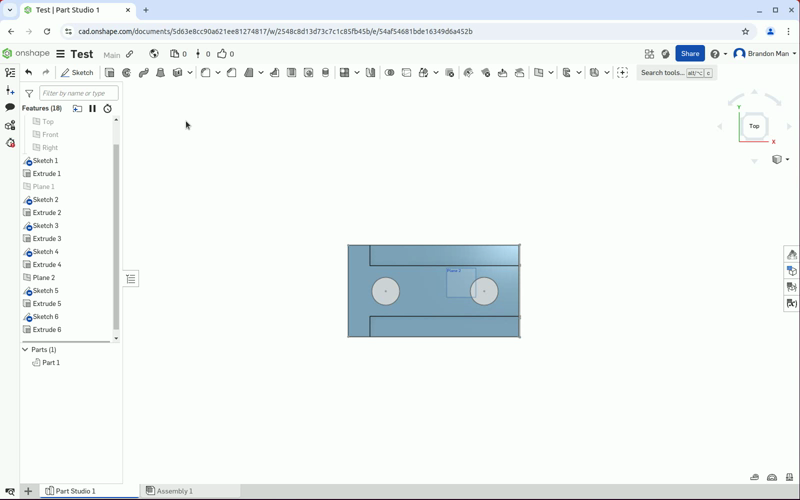
key(shift+7)
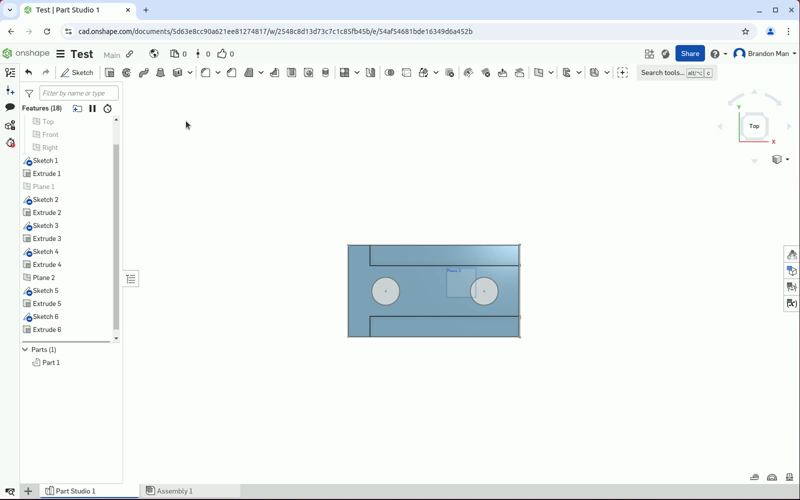
key(up, 3)
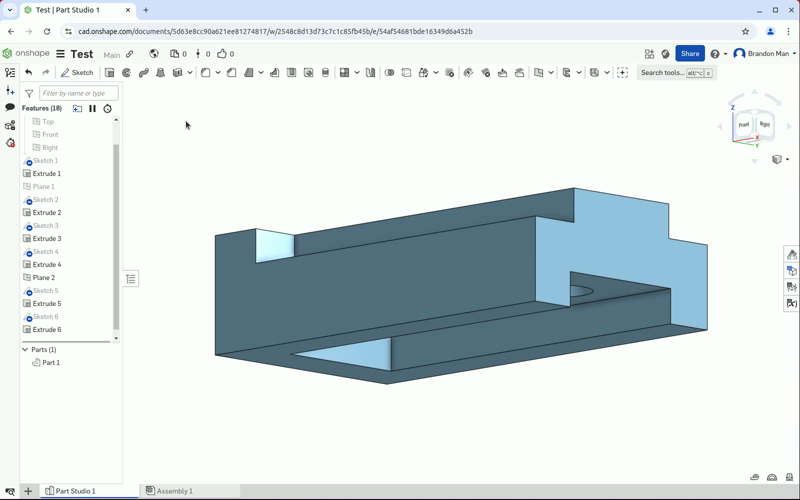
key(left, 3)
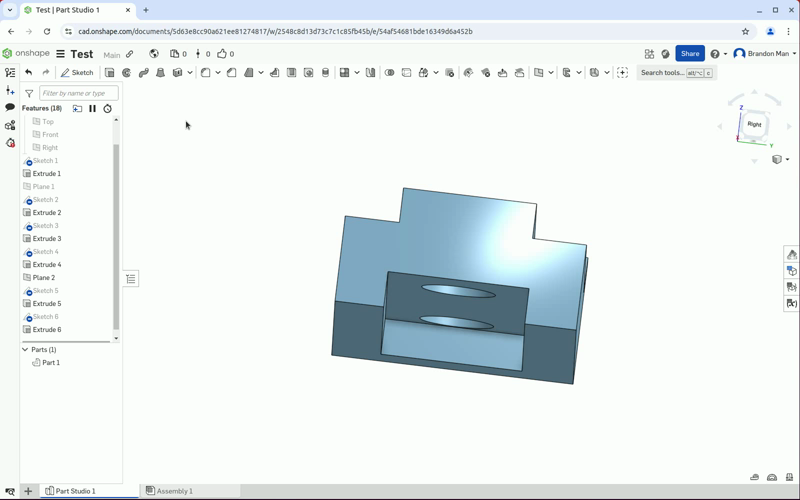
key(right, 3)
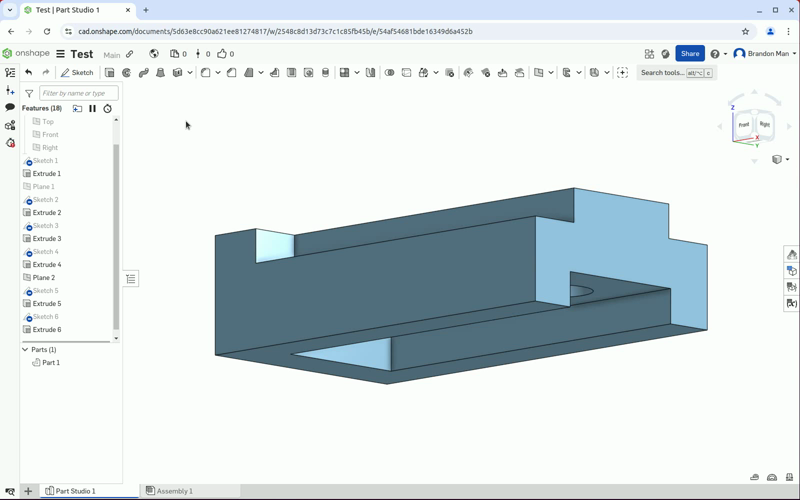
key(down, 3)
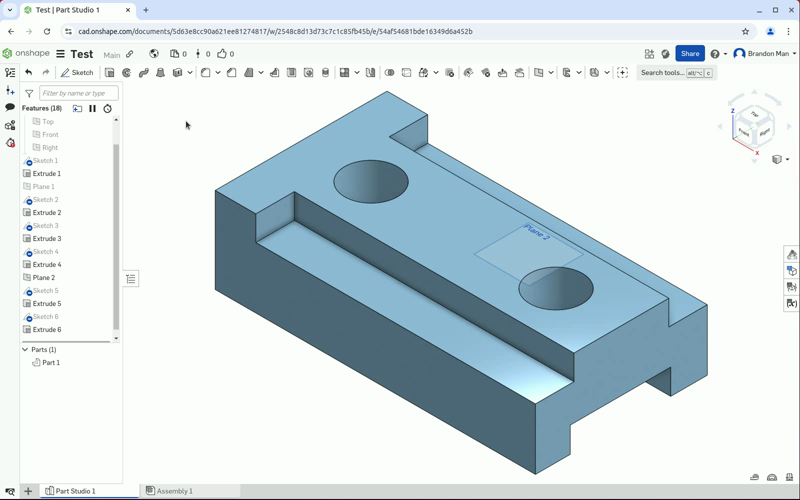
mouse_move(69, 163)
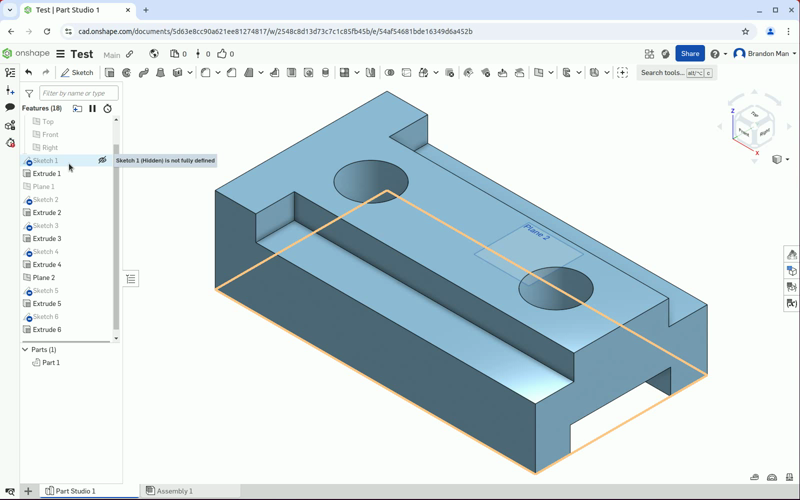
click(69, 163)